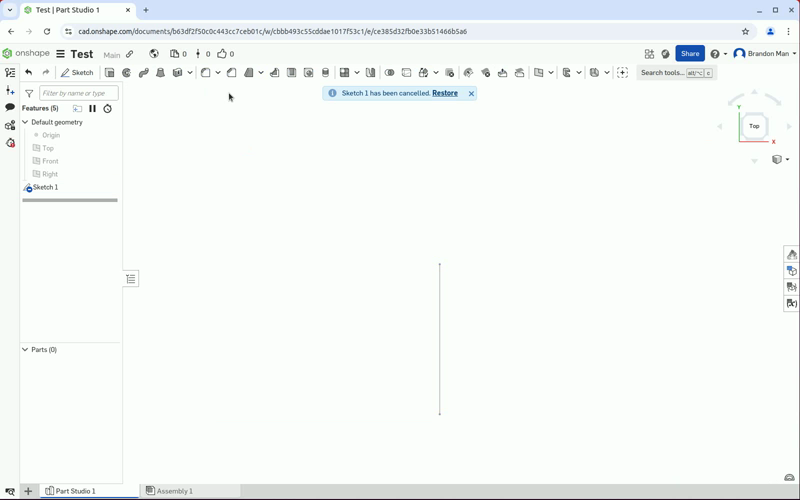
key(shift+h)
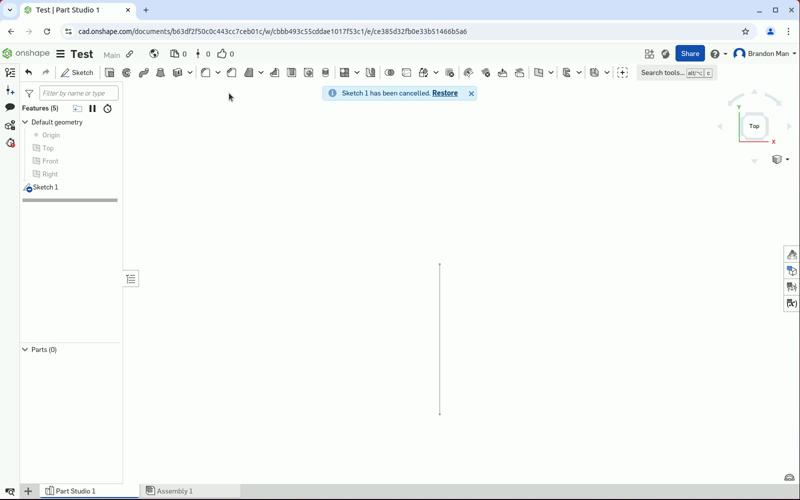
key(shift+s)
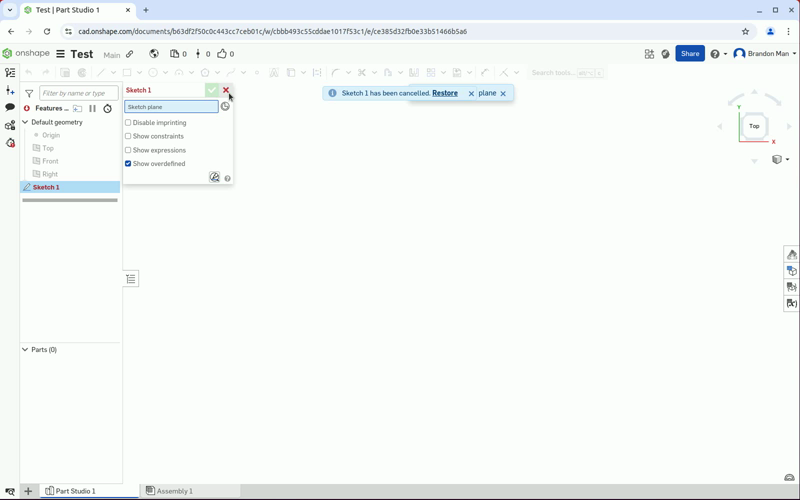
mouse_move(73, 150)
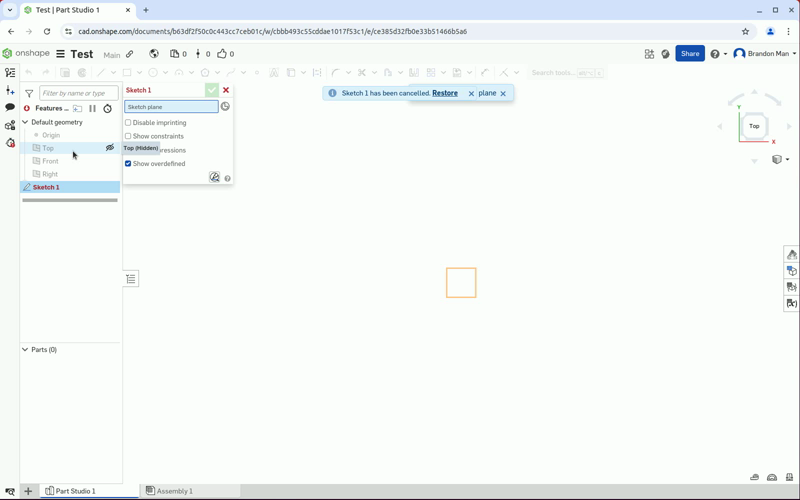
click(73, 150)
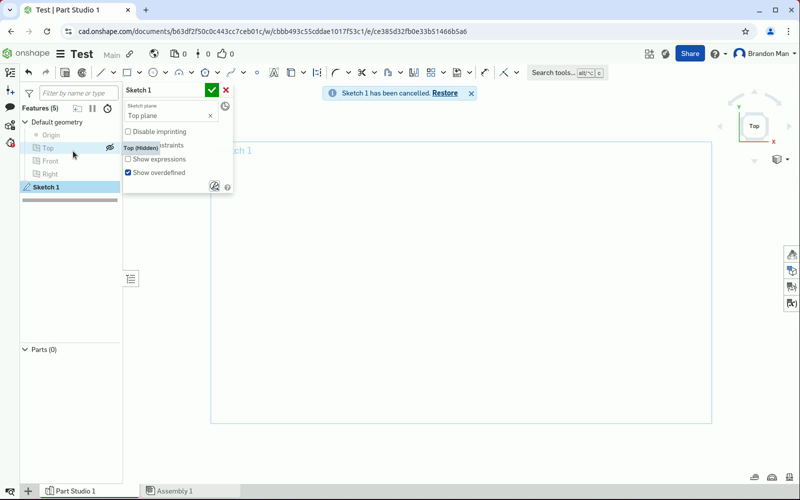
mouse_move(73, 352)
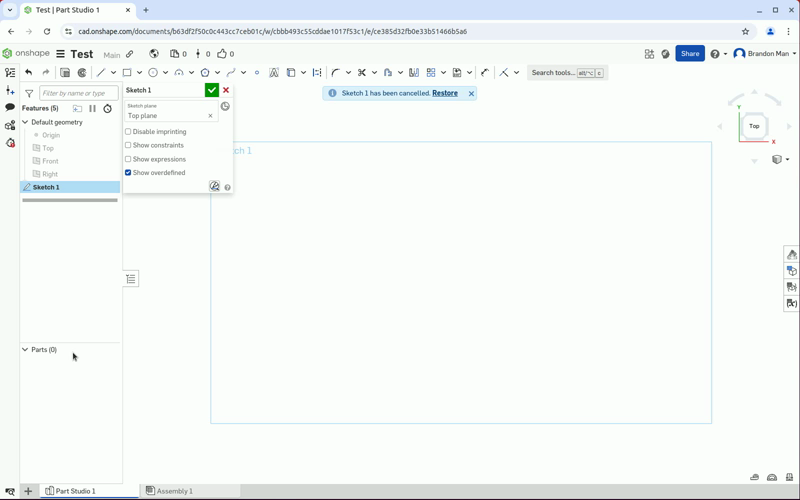
key(y)
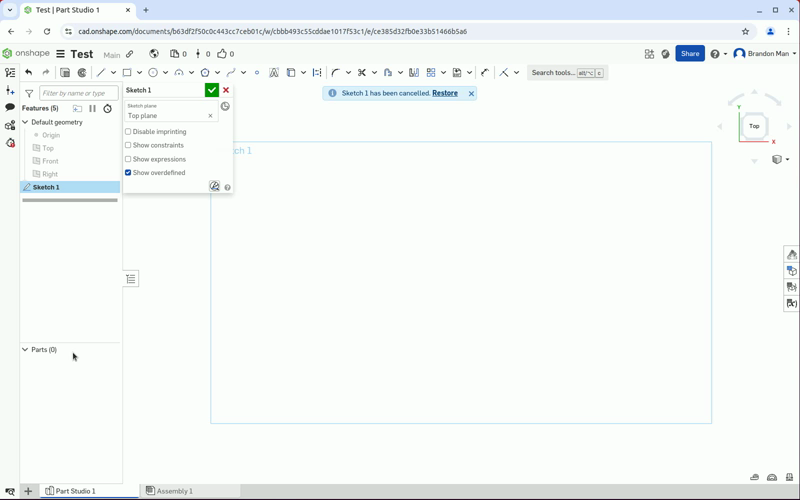
key(a)
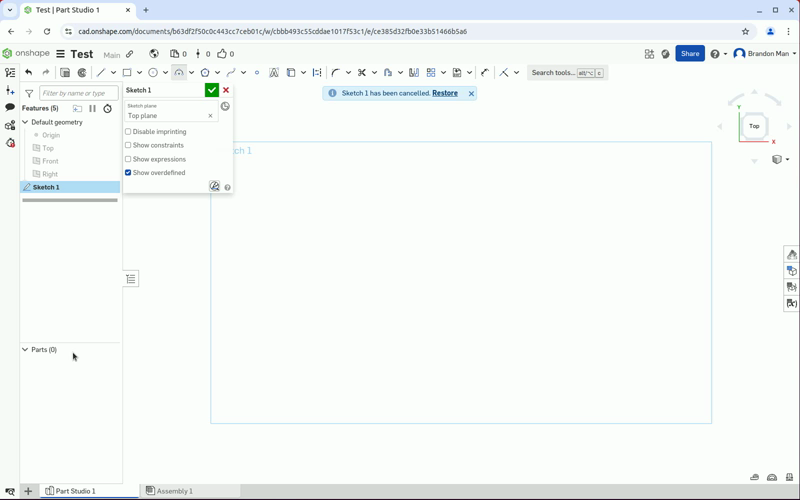
key_down(shift)
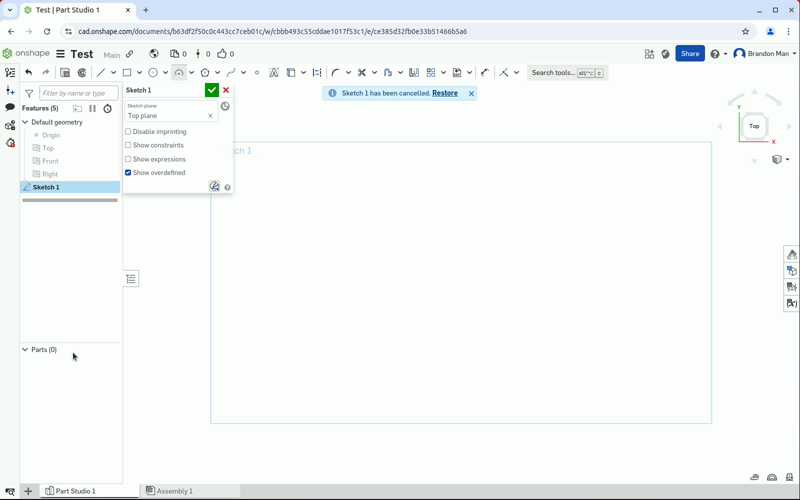
mouse_move(460, 180)
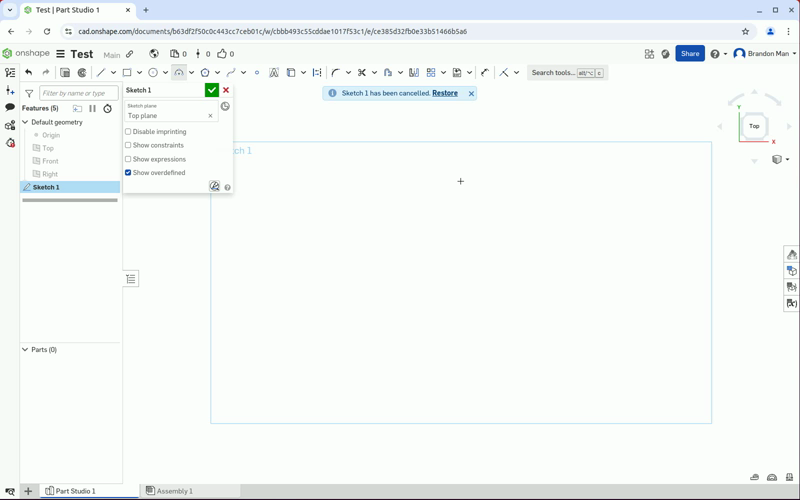
click(460, 180)
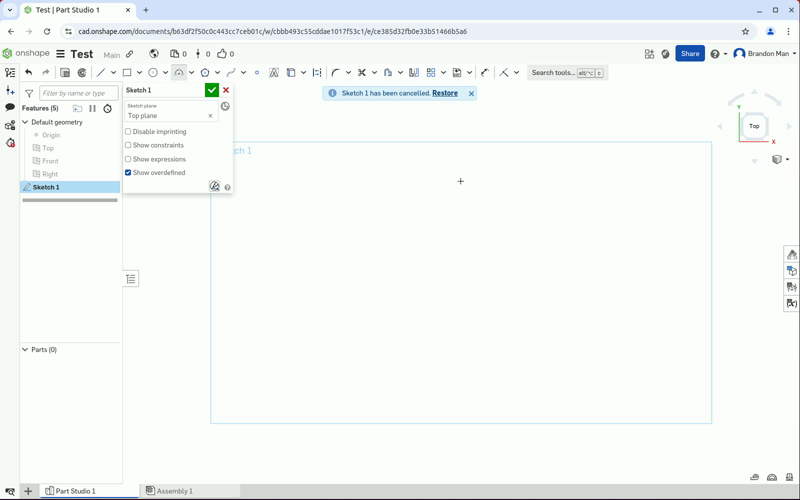
key_up(shift)
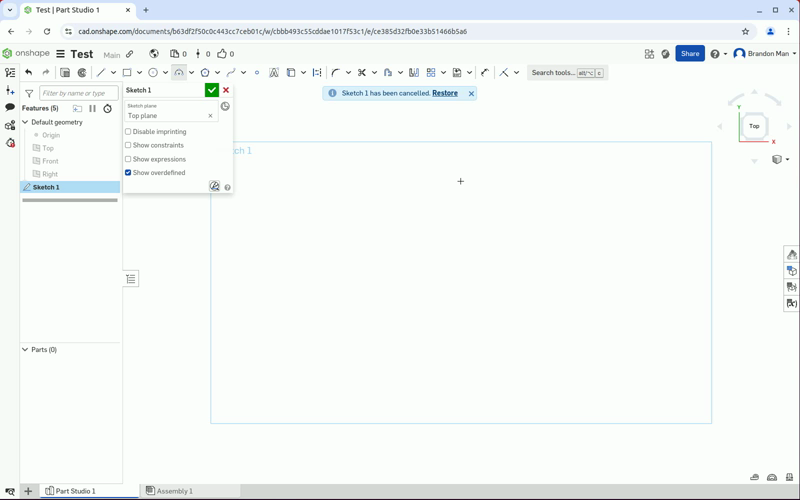
key_down(shift)
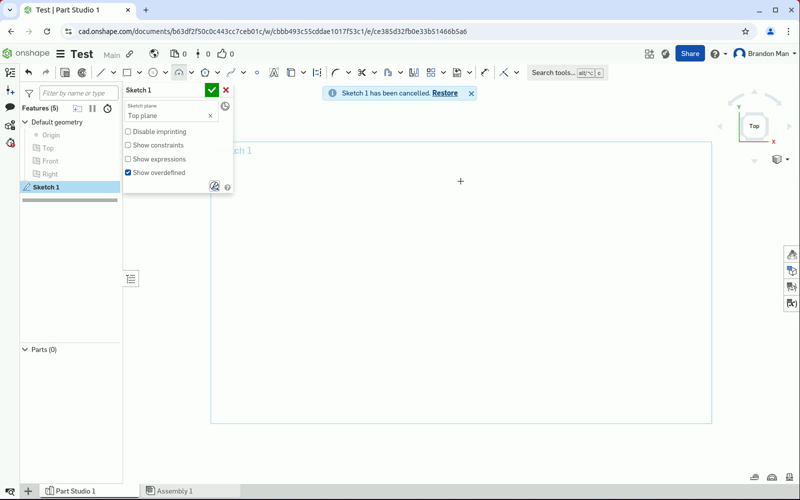
mouse_move(516, 236)
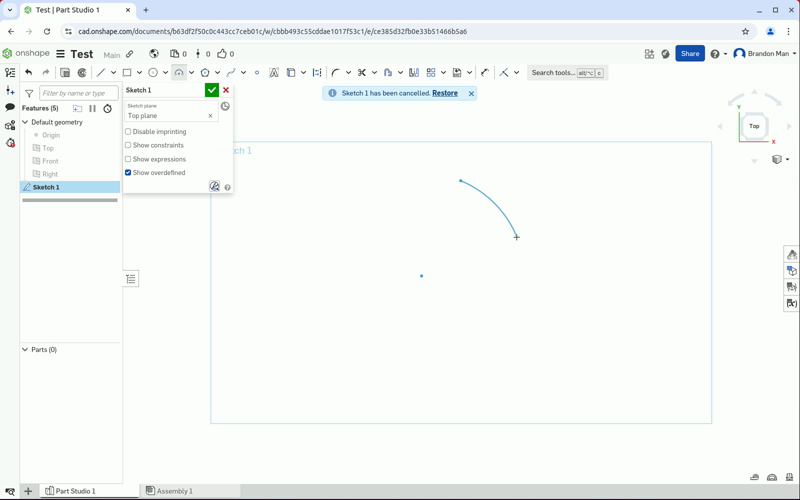
click(516, 236)
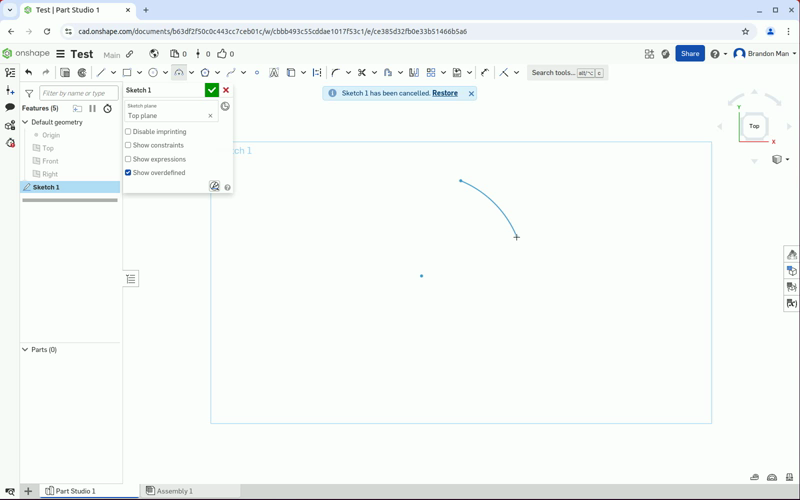
mouse_move(500, 197)
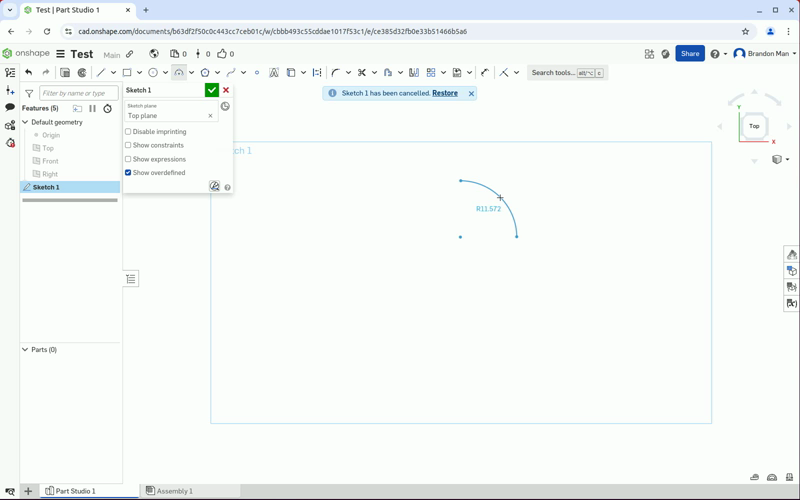
click(500, 197)
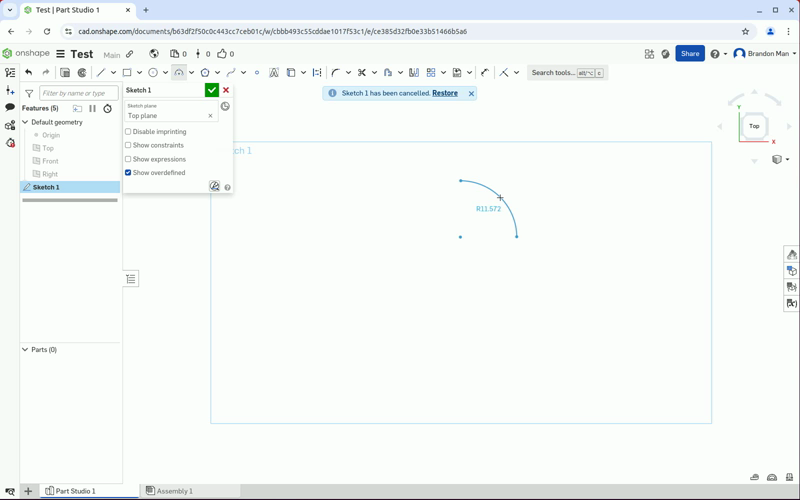
key_up(shift)
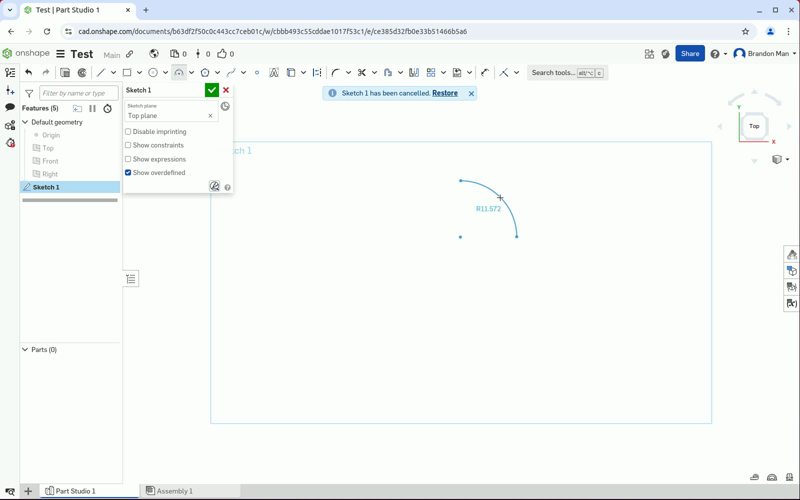
key(esc)
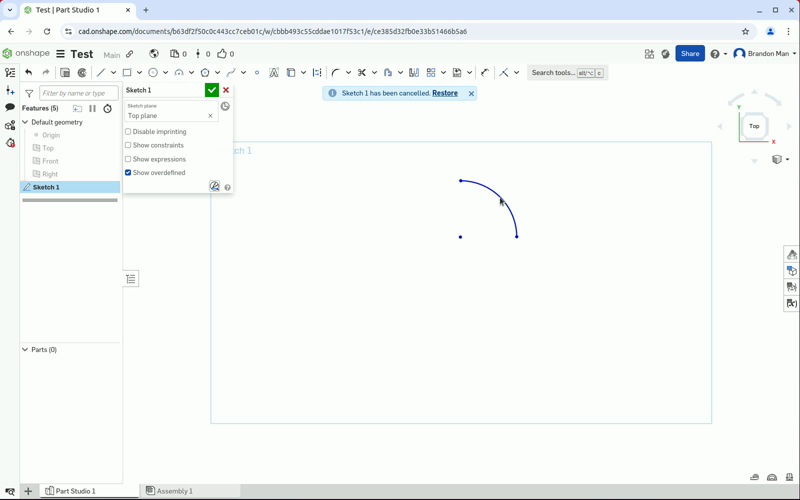
key(l)
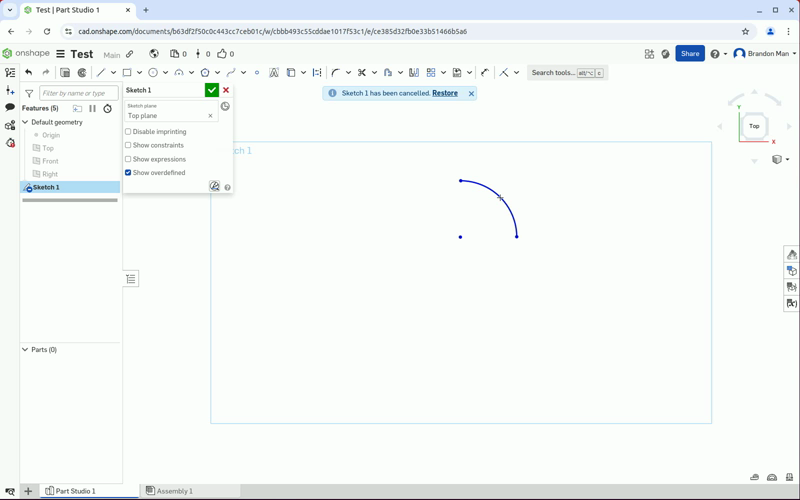
mouse_move(516, 236)
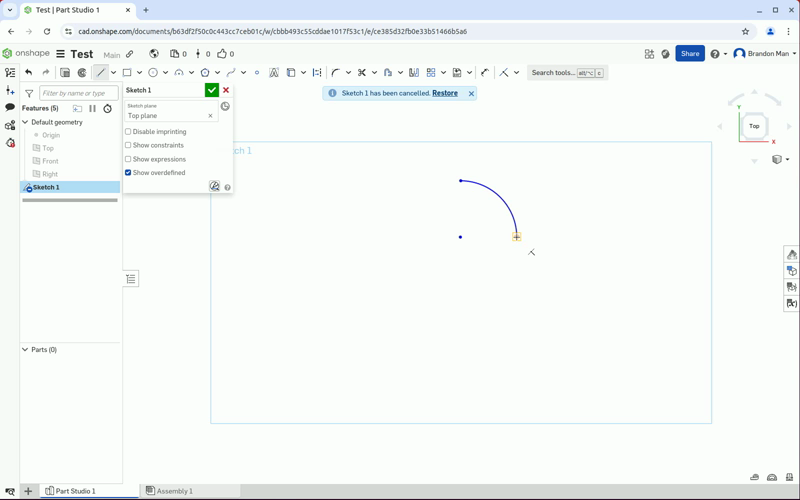
click(516, 236)
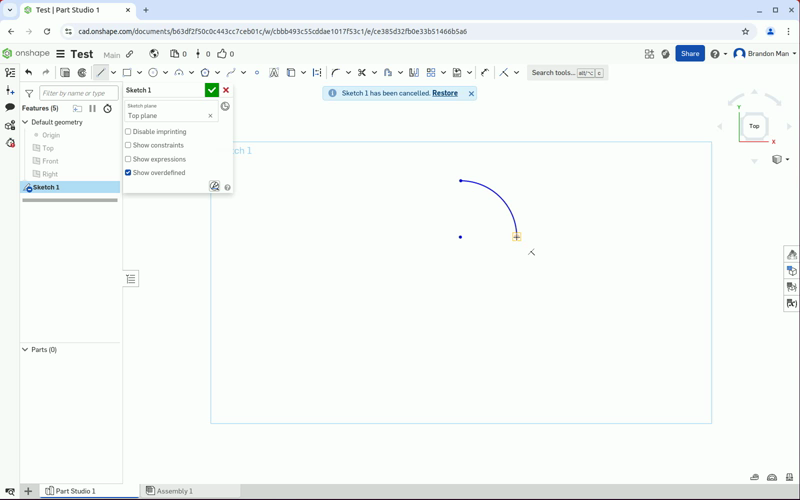
key_down(shift)
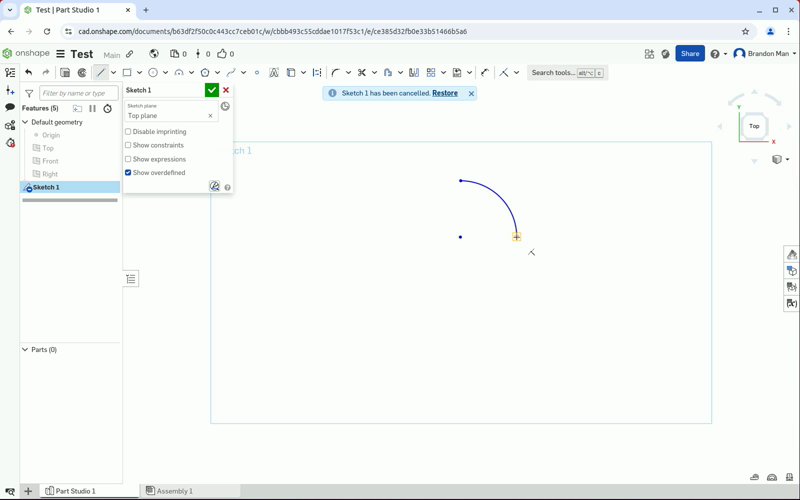
mouse_move(546, 236)
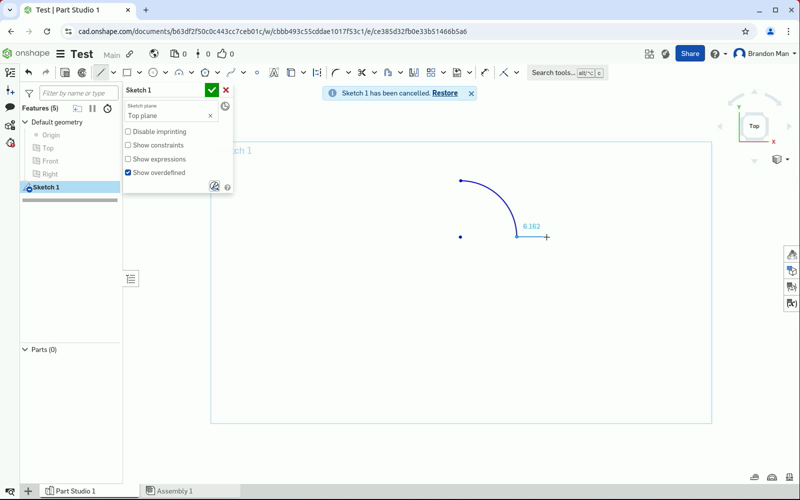
mouse_move(526, 236)
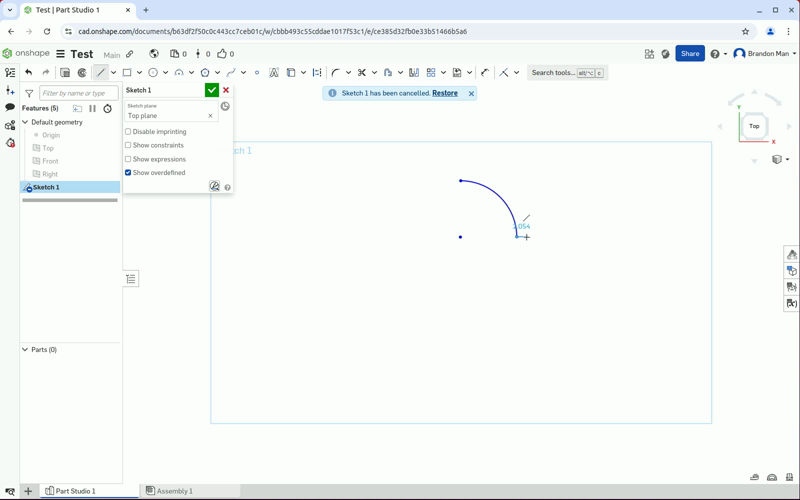
click(526, 236)
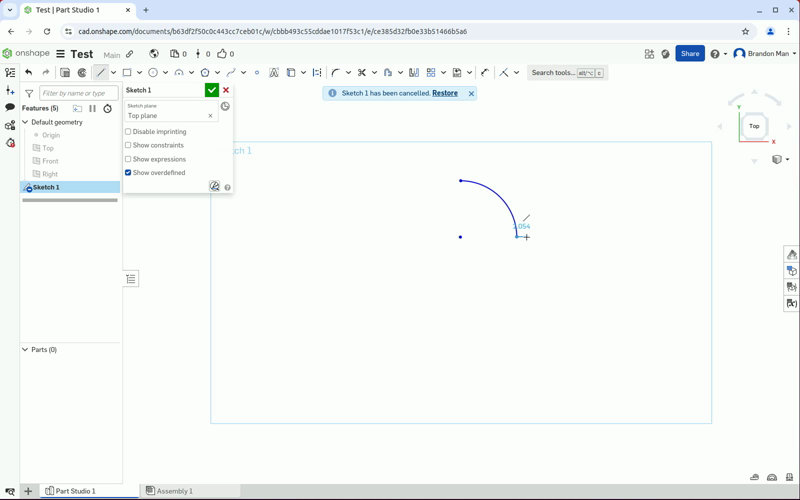
key_up(shift)
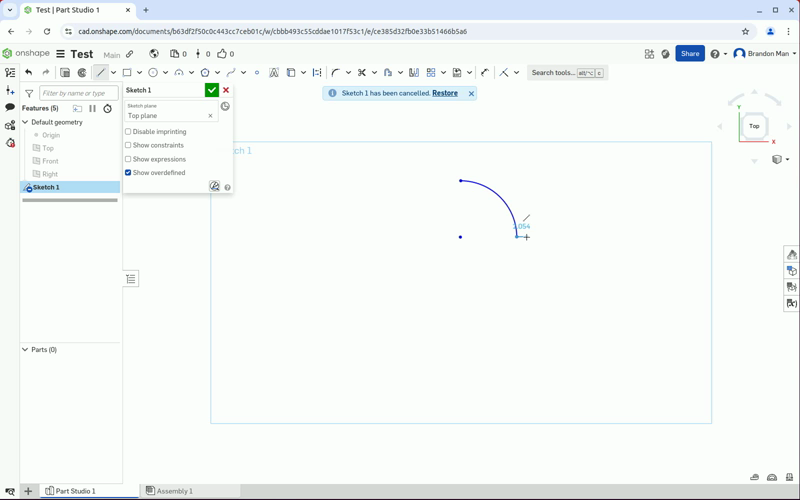
key(esc)
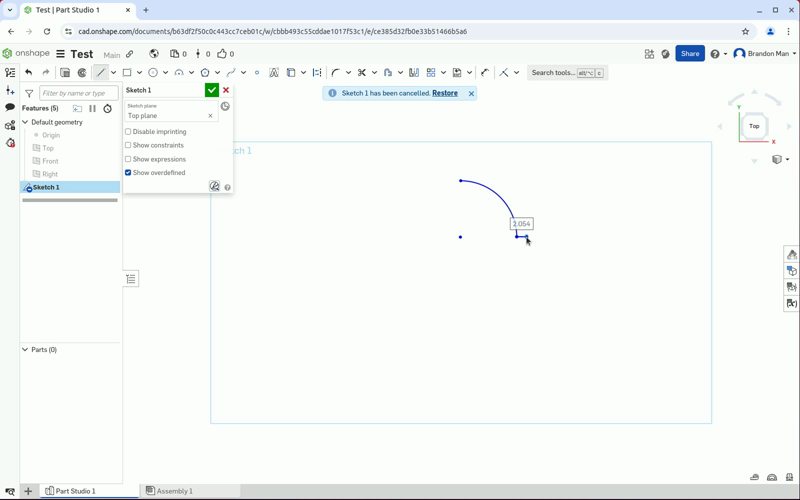
key(a)
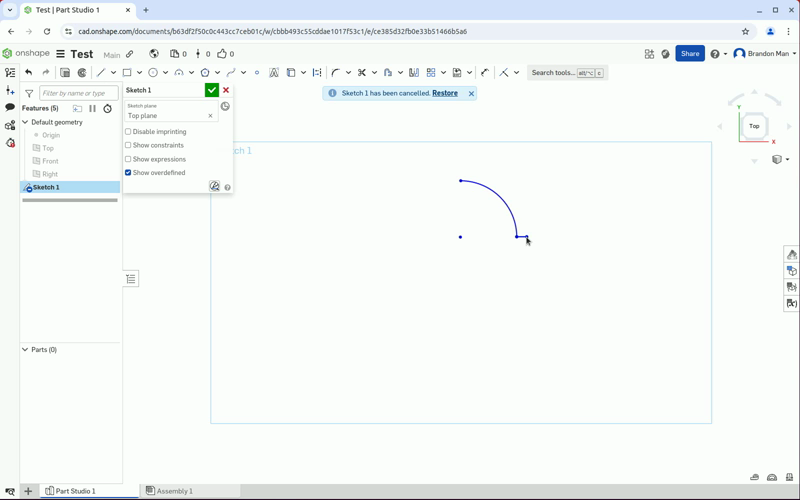
mouse_move(526, 236)
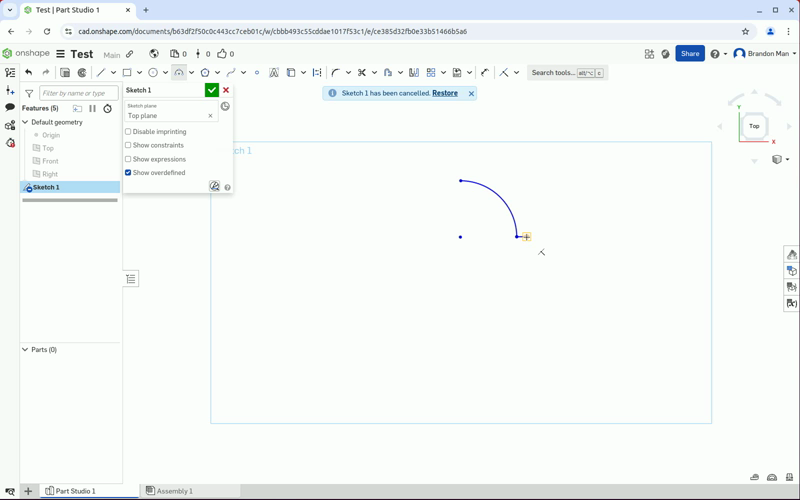
click(526, 236)
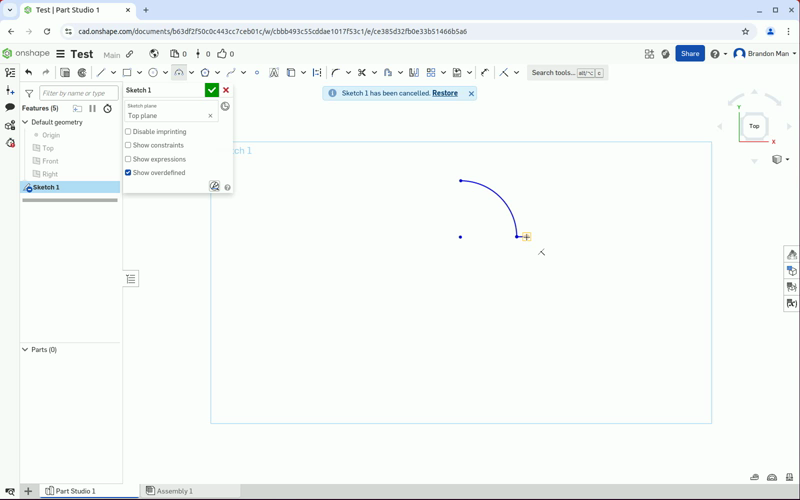
key_down(shift)
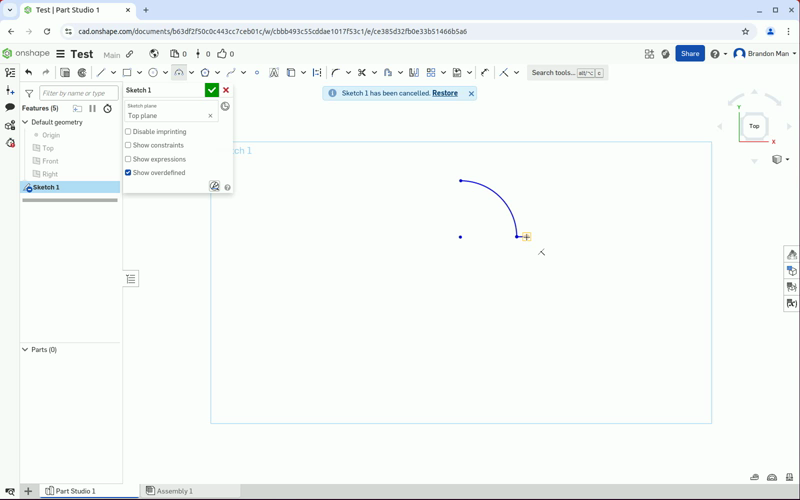
mouse_move(460, 170)
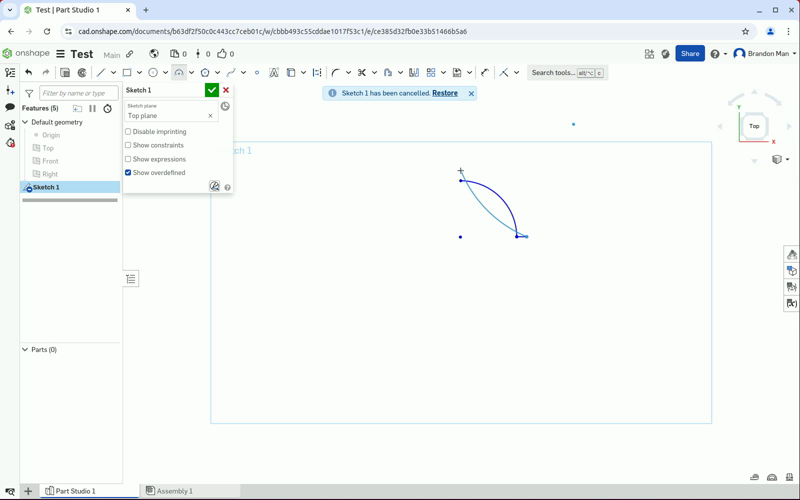
click(460, 170)
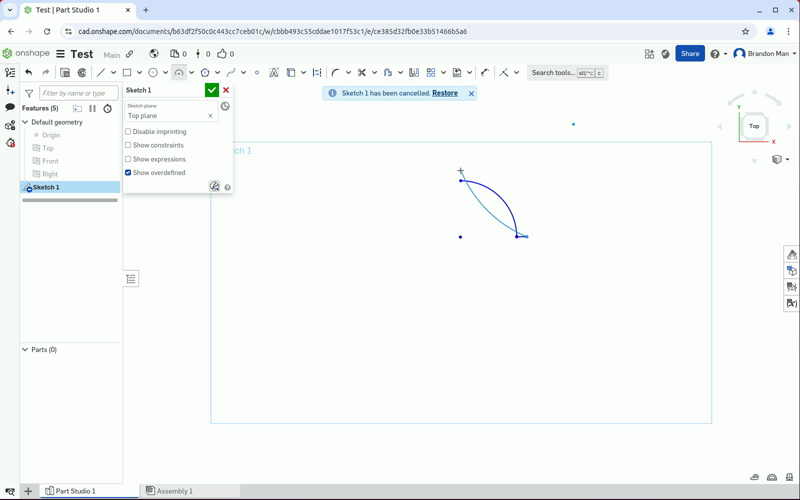
mouse_move(507, 189)
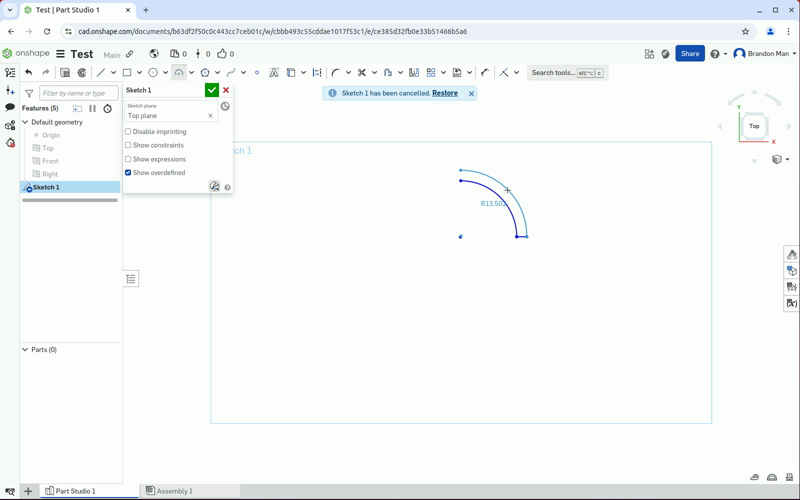
click(507, 189)
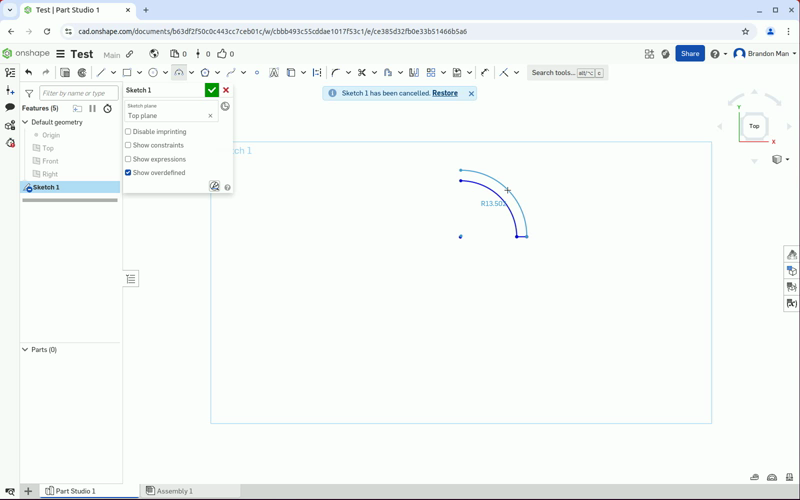
key_up(shift)
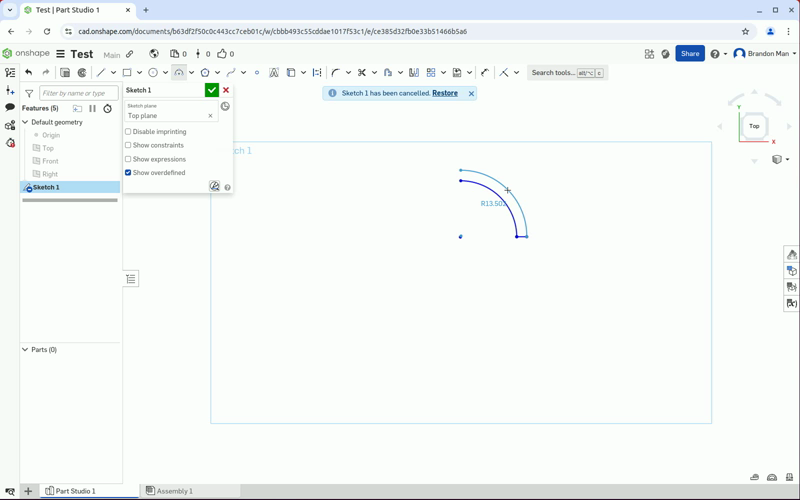
key(esc)
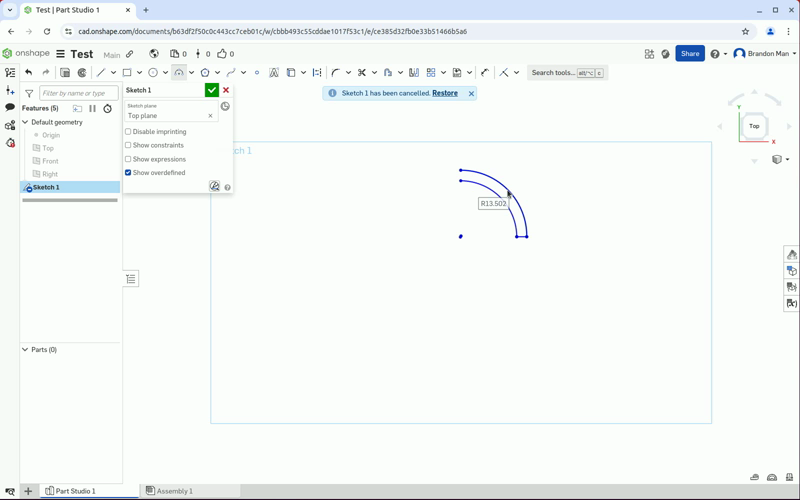
key(l)
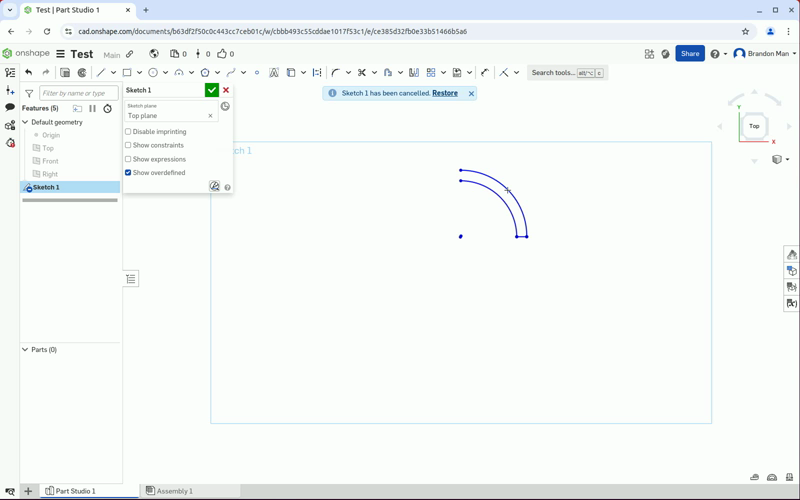
mouse_move(460, 170)
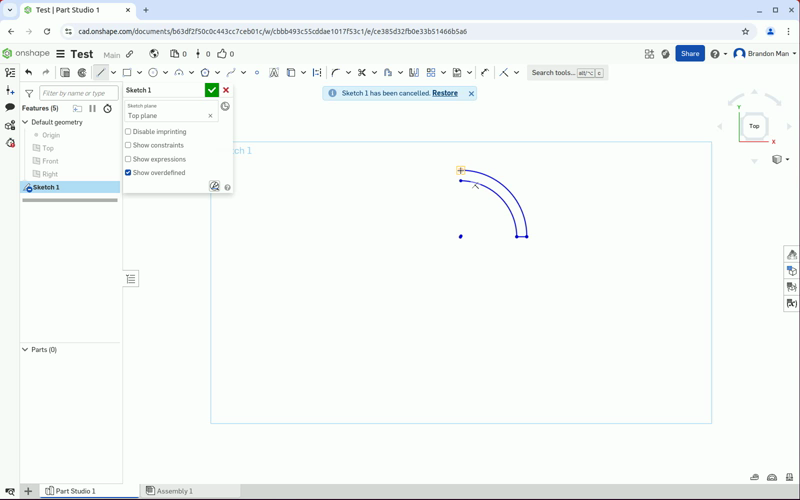
click(460, 170)
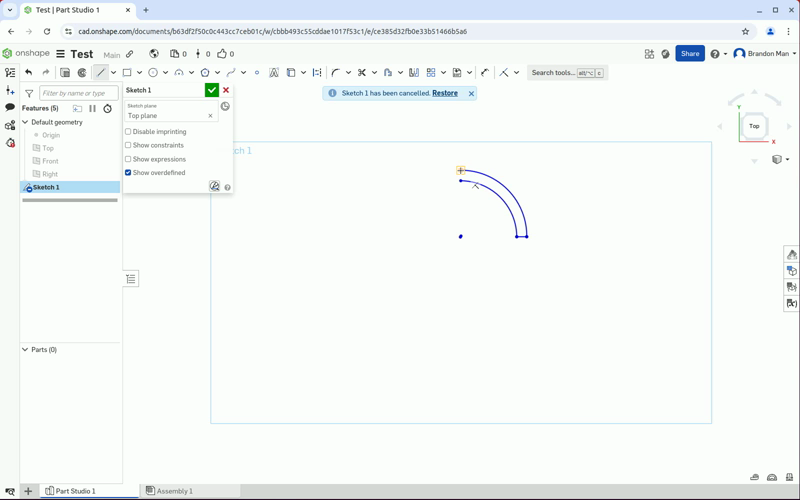
mouse_move(490, 170)
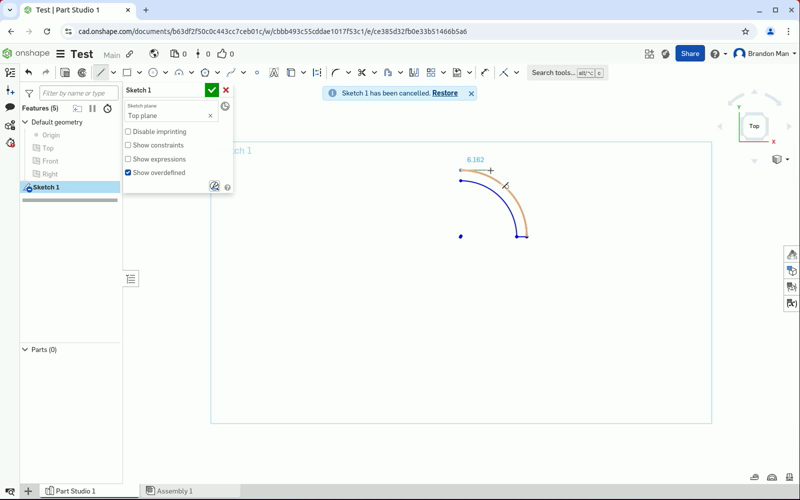
key_down(shift)
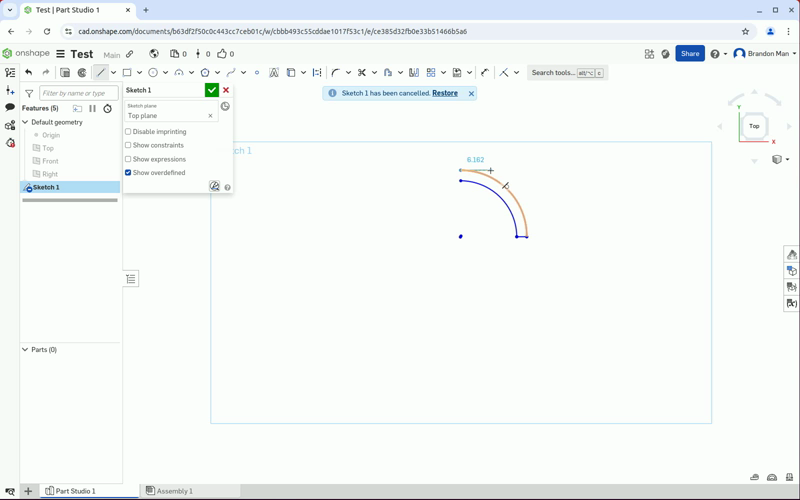
mouse_move(460, 180)
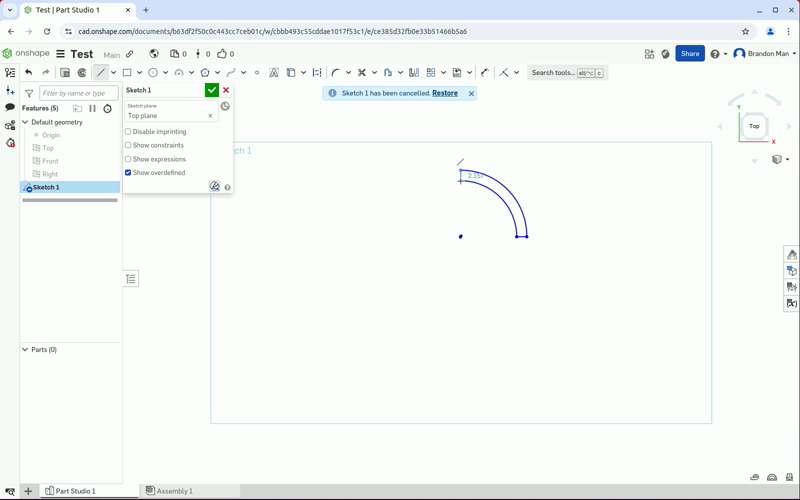
key_up(shift)
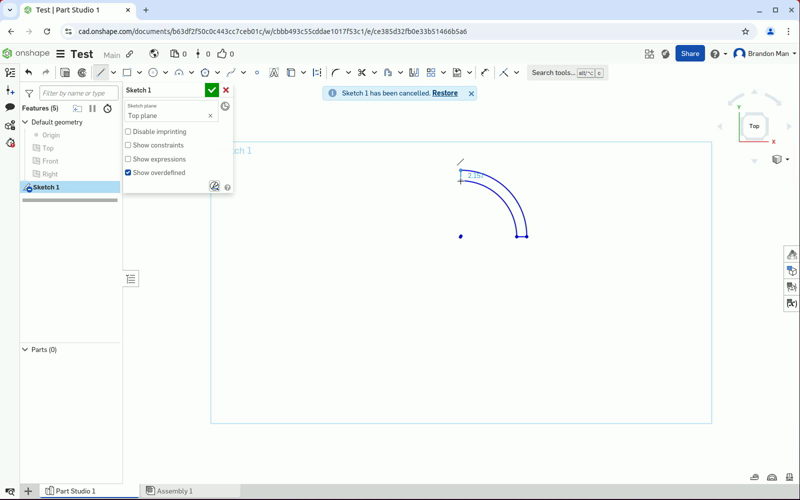
click(460, 180)
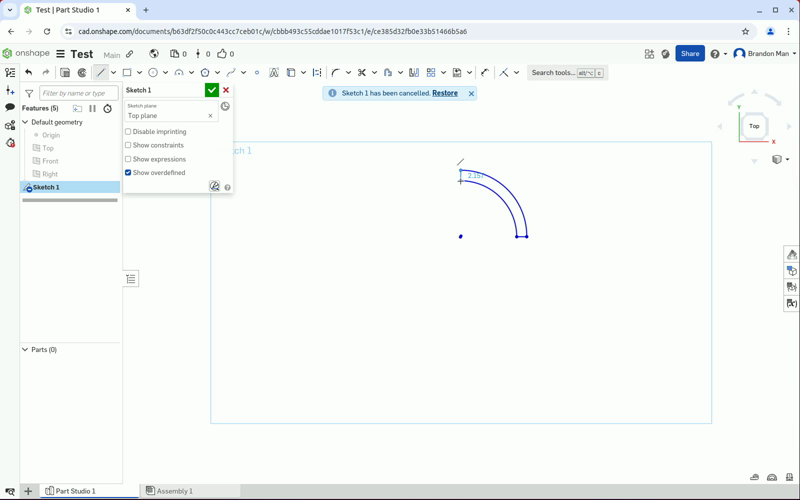
key(esc)
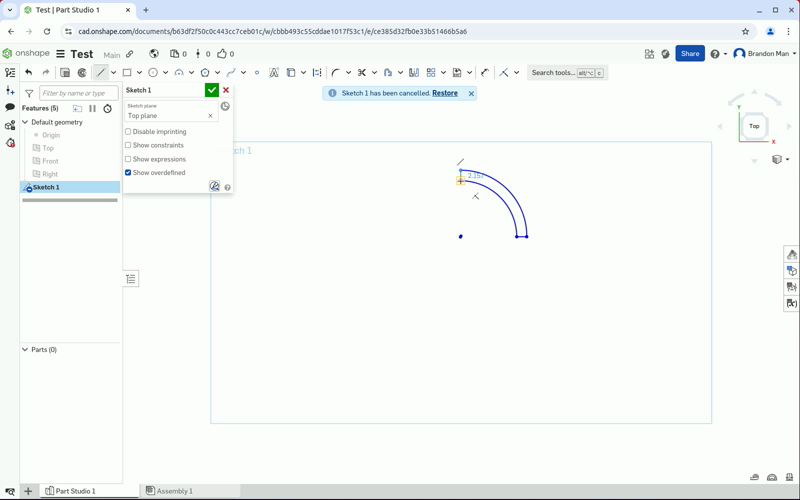
mouse_move(519, 209)
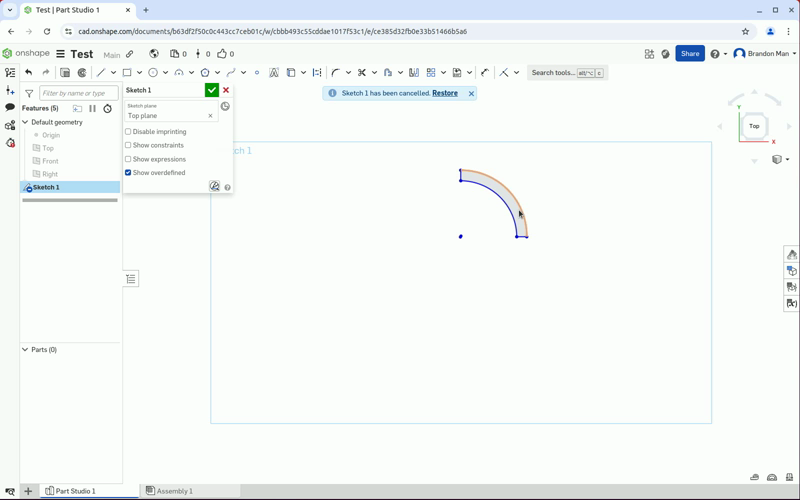
scroll(6)
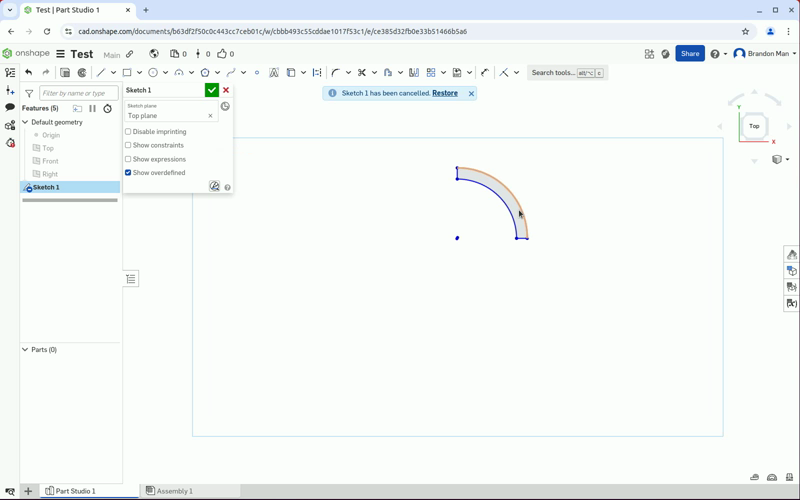
scroll(6)
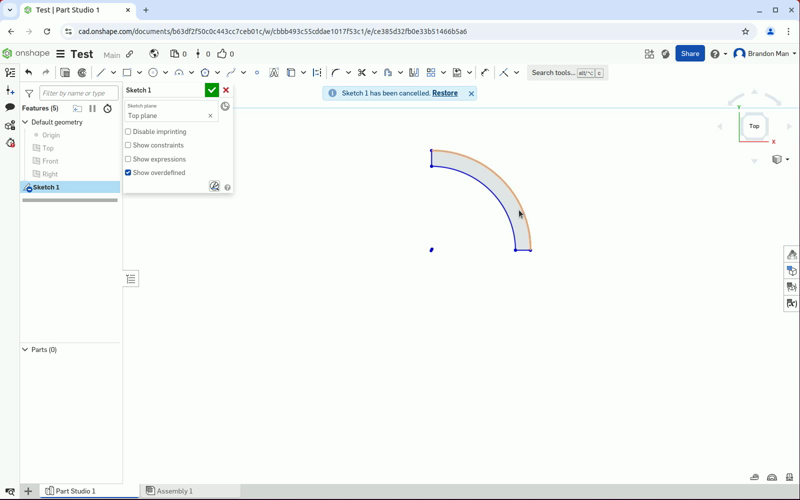
scroll(6)
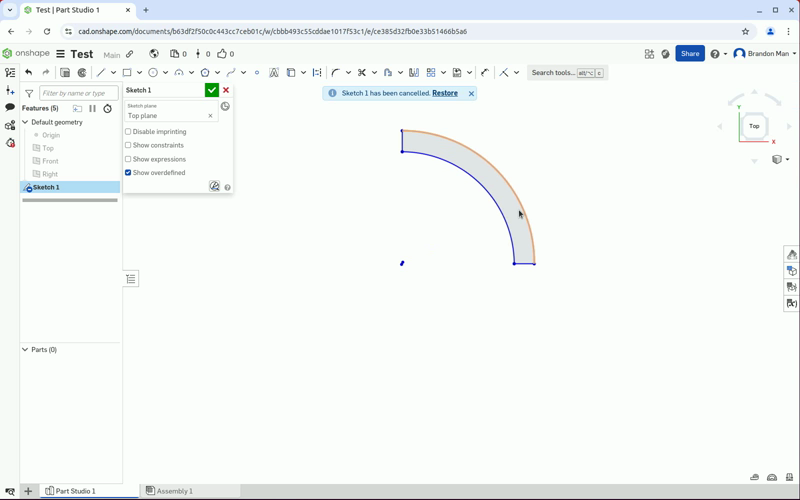
scroll(6)
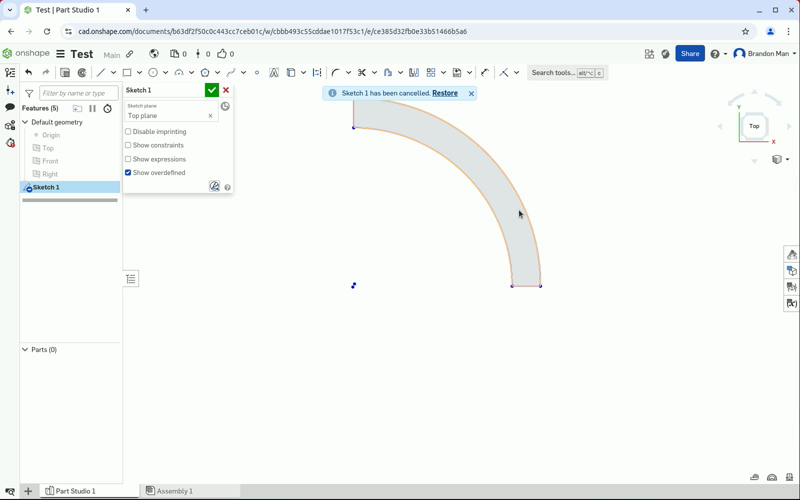
scroll(6)
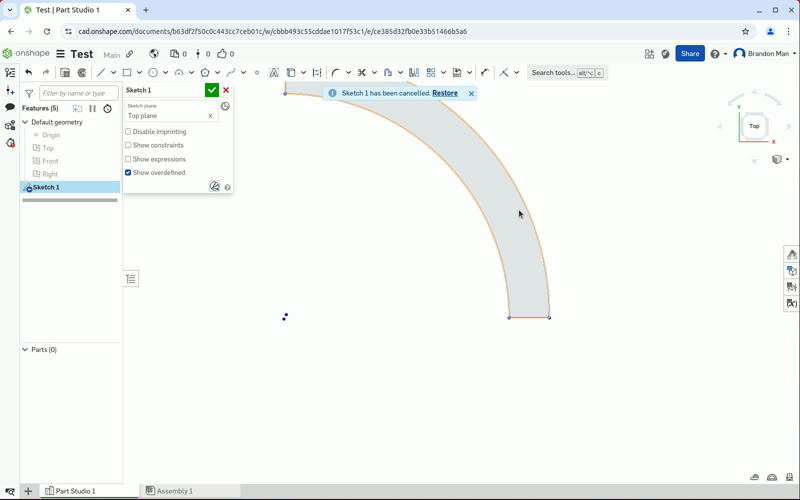
scroll(6)
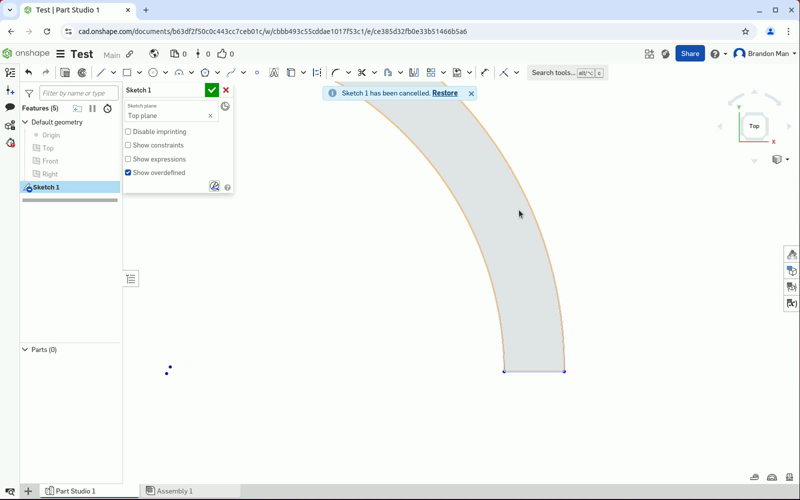
scroll(6)
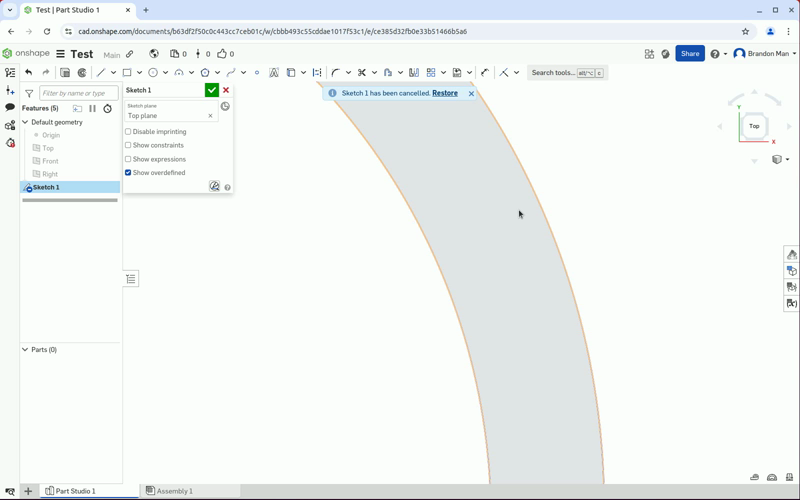
click(519, 209)
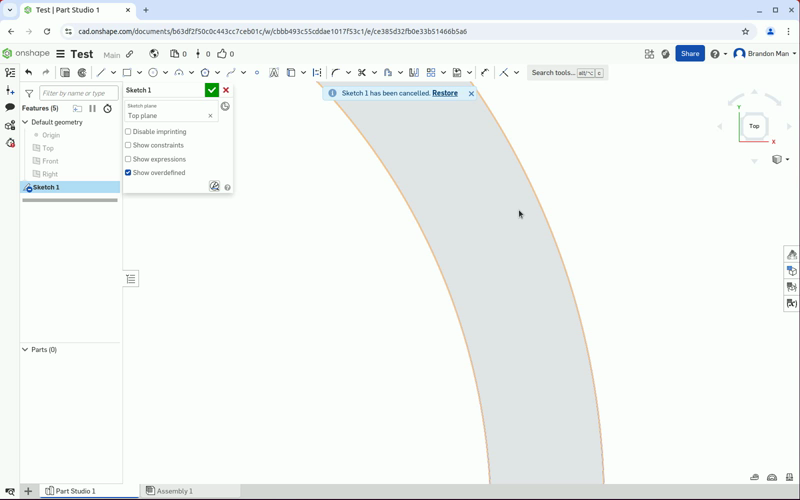
scroll(-6)
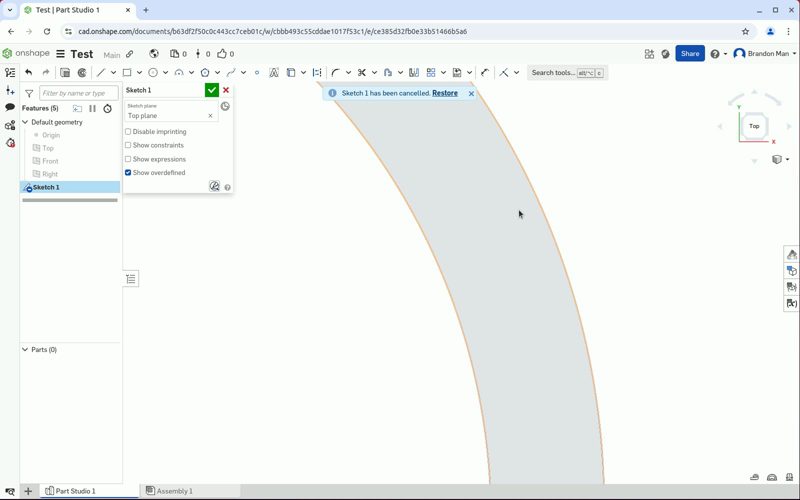
scroll(-6)
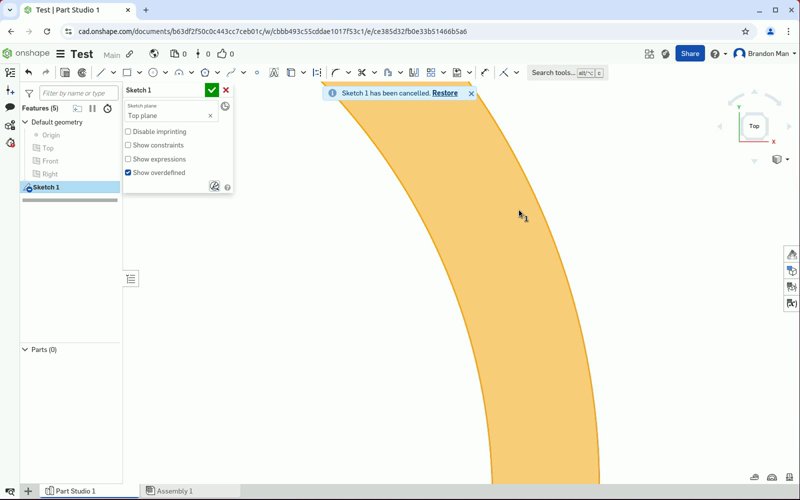
scroll(-6)
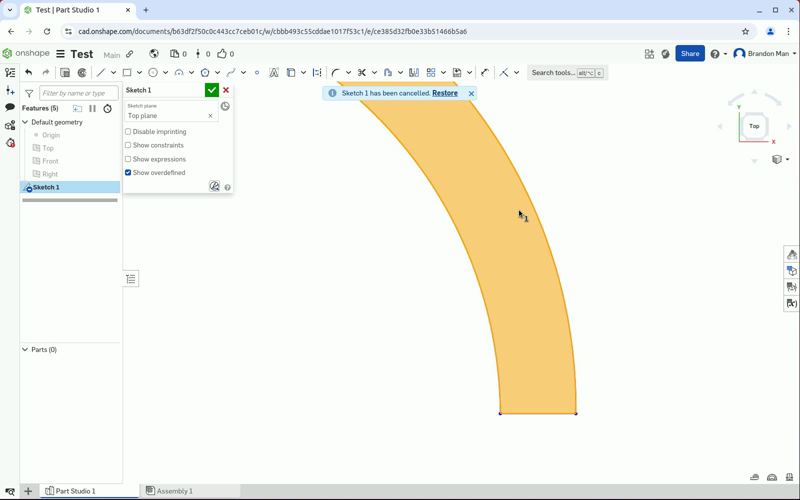
scroll(-6)
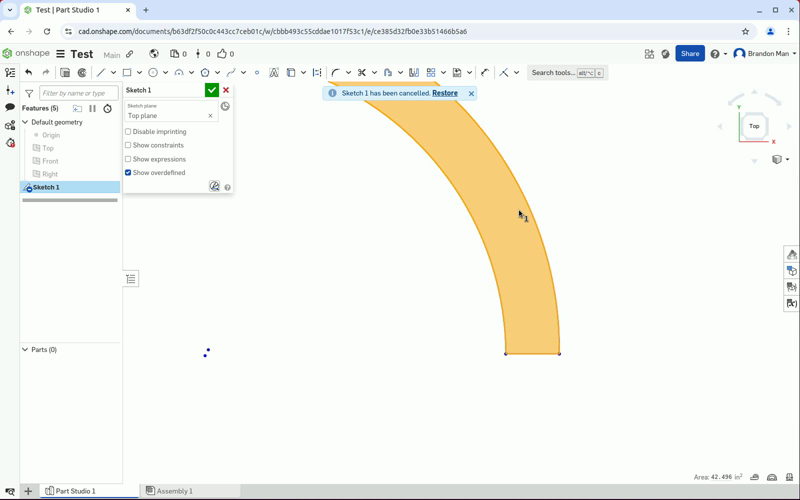
scroll(-6)
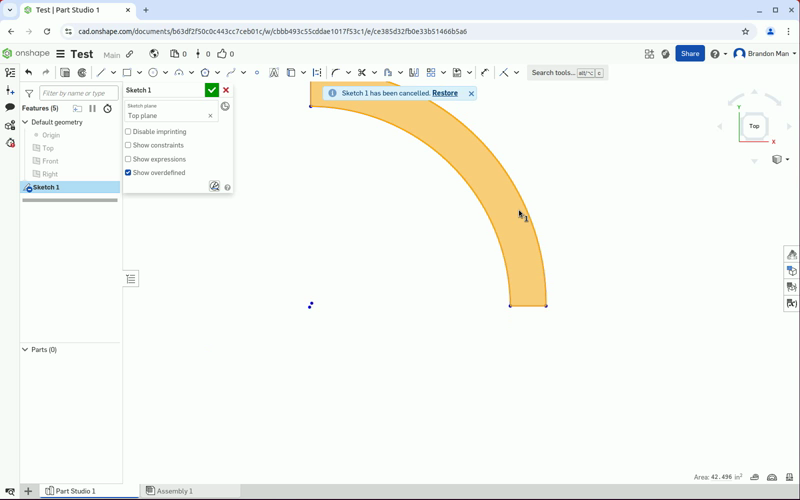
scroll(-6)
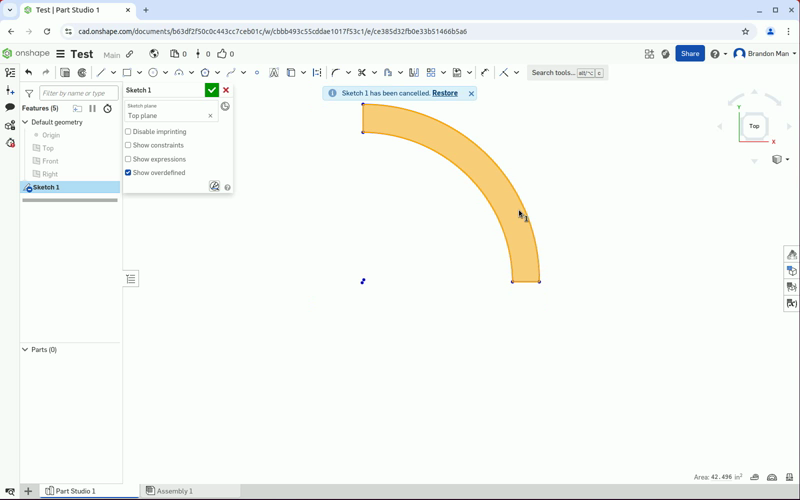
scroll(-6)
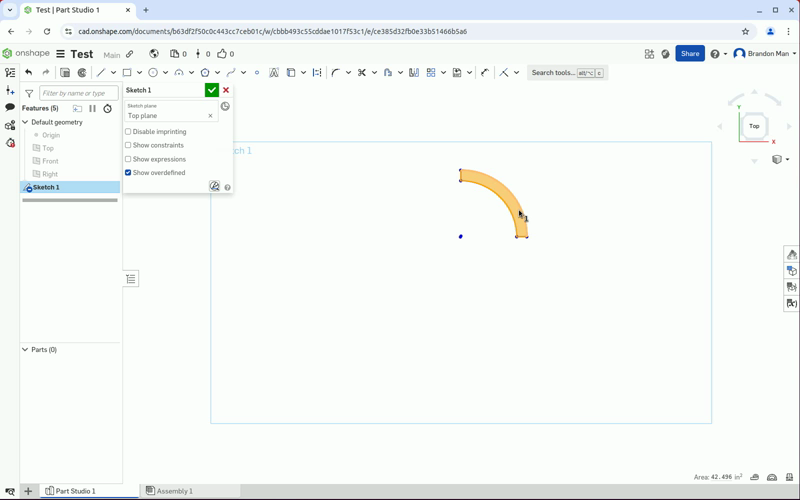
mouse_move(73, 352)
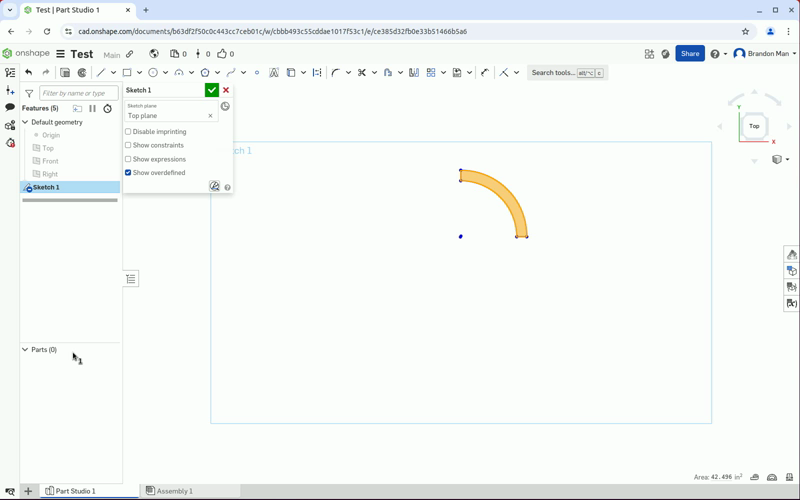
key(shift+y)
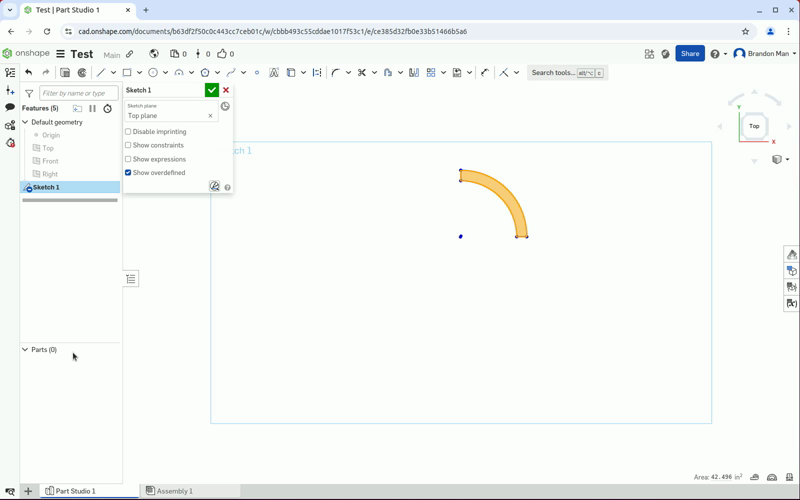
key(shift+e)
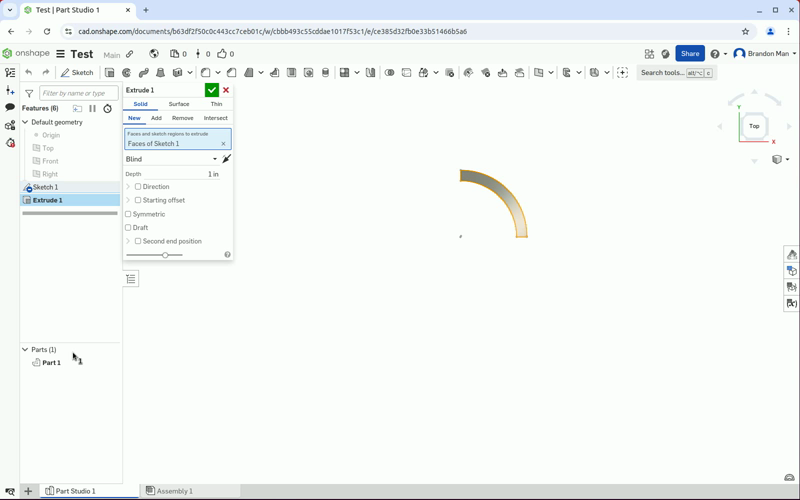
mouse_move(143, 106)
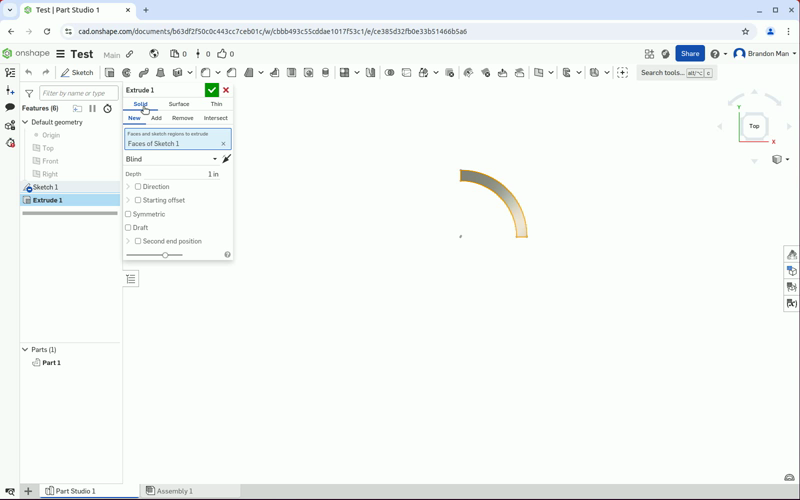
click(143, 106)
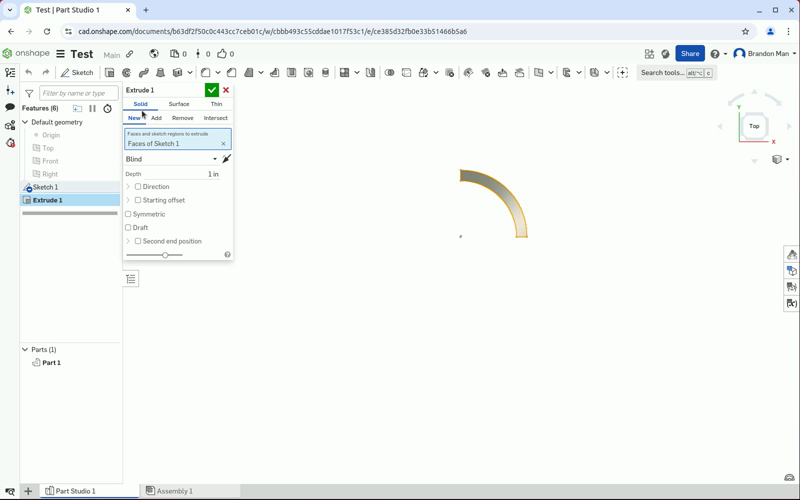
mouse_move(137, 120)
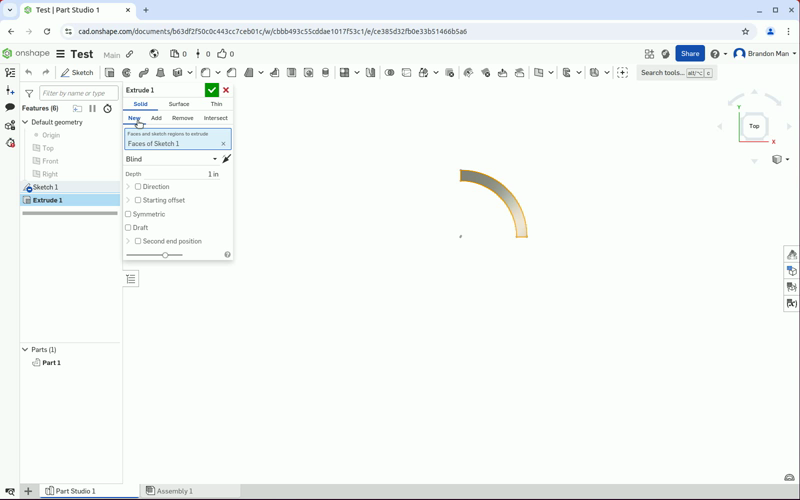
click(137, 120)
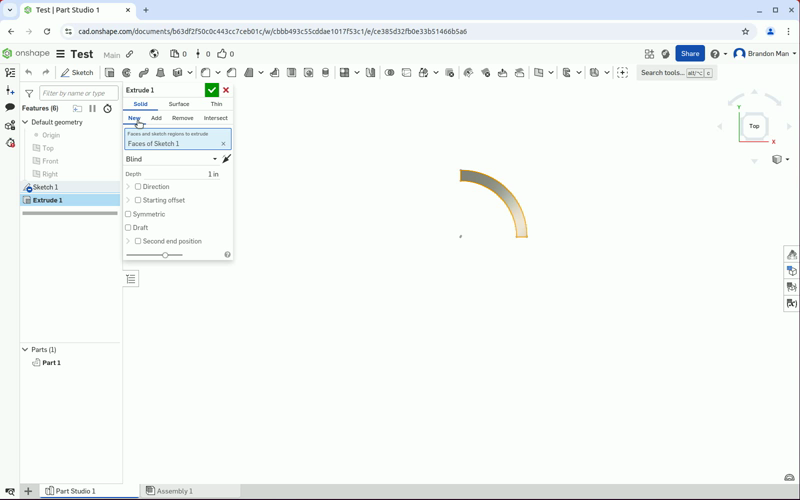
key(tab, 4)
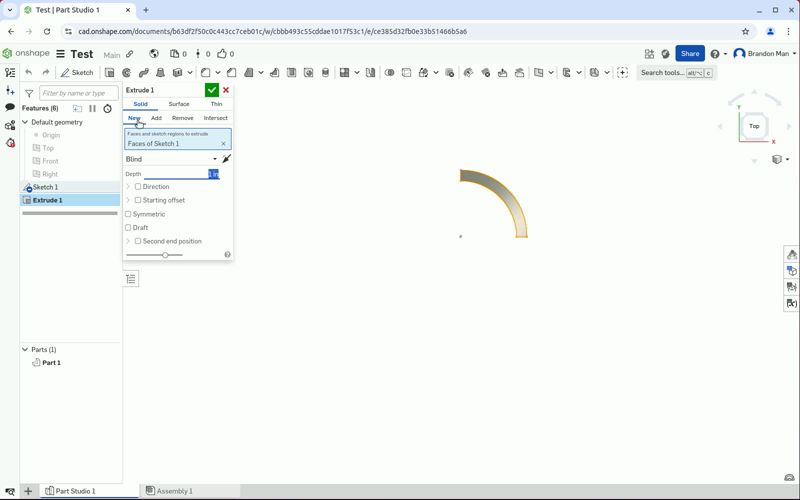
text(1.926)
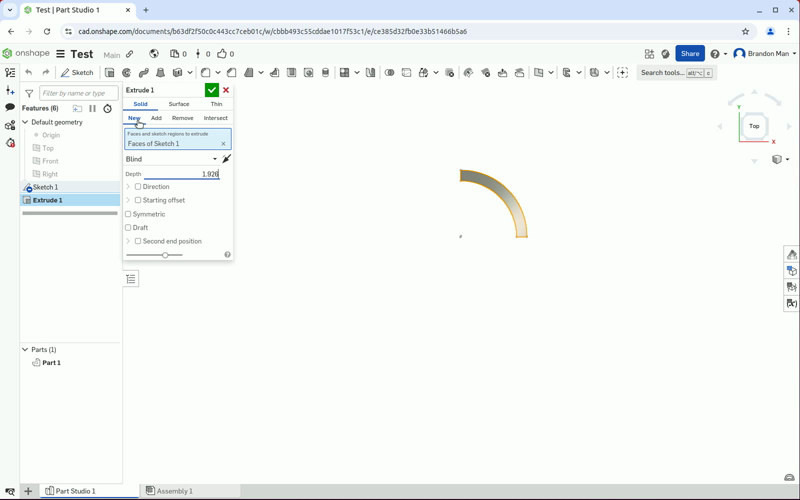
key(enter)
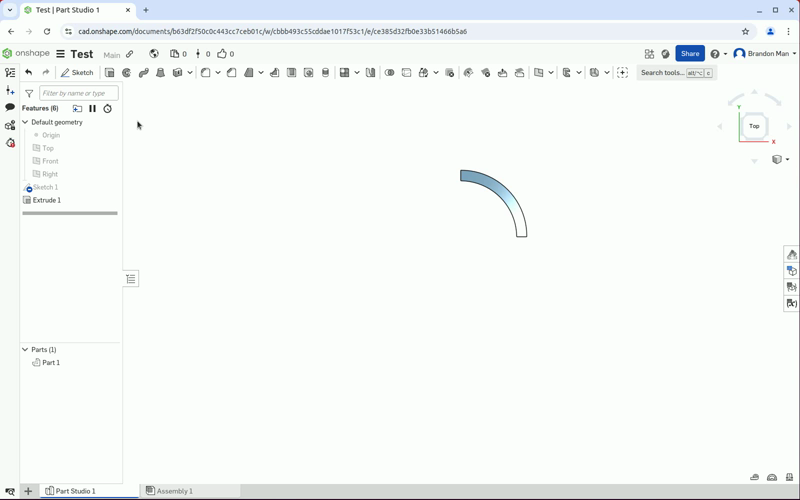
key(shift+h)
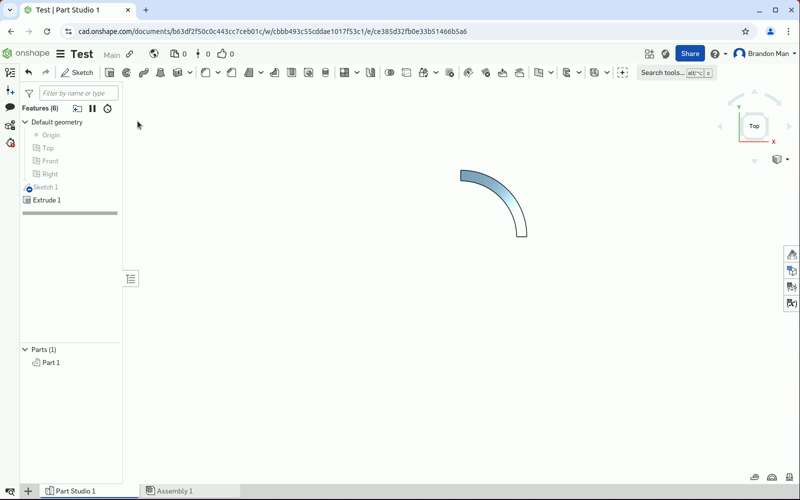
key(shift+h)
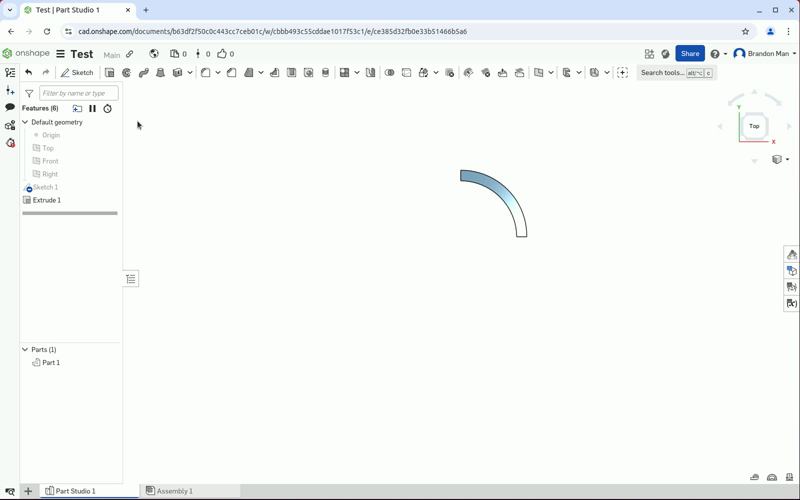
mouse_move(73, 189)
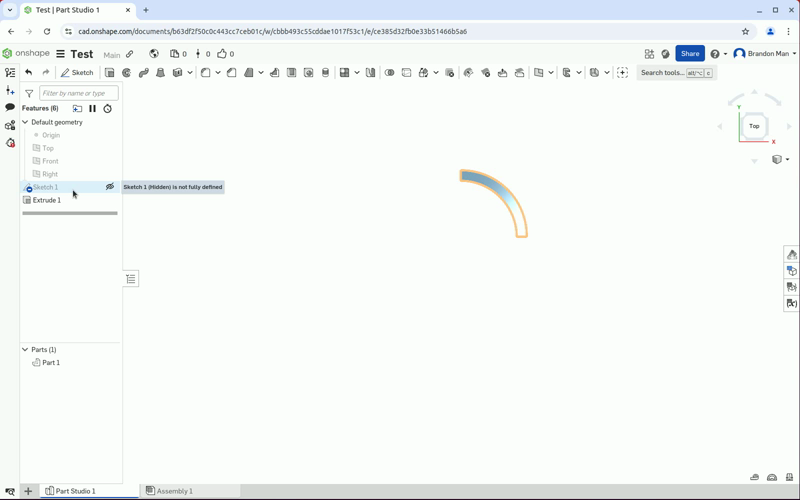
click(73, 189)
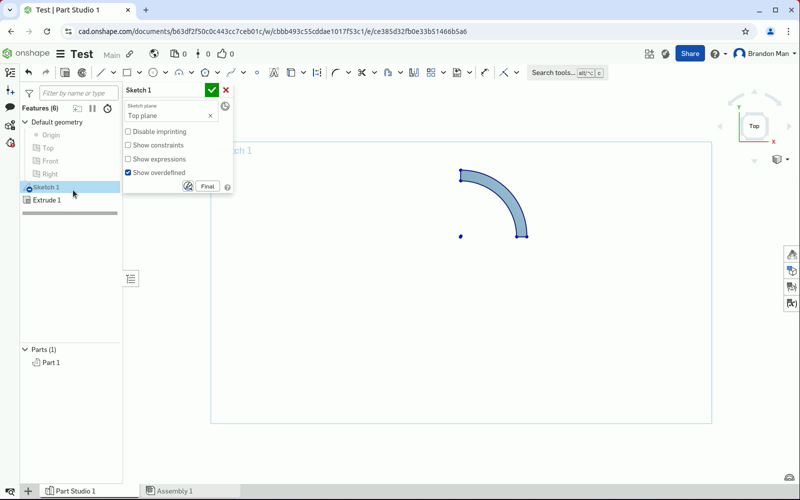
mouse_move(229, 92)
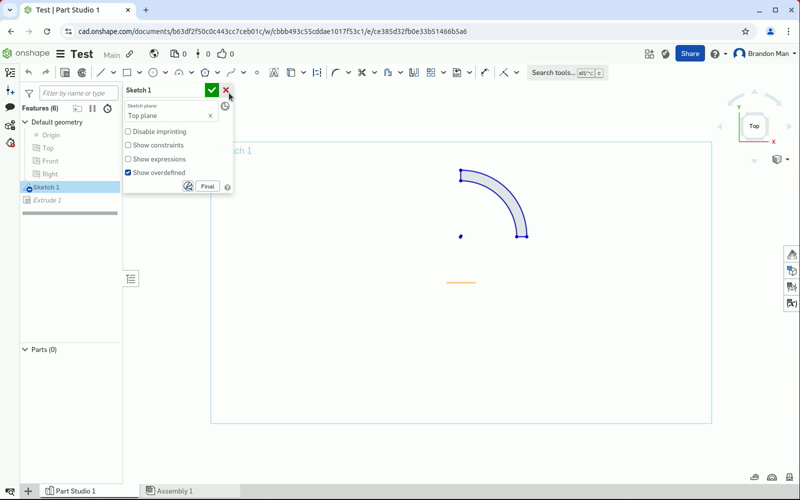
click(229, 92)
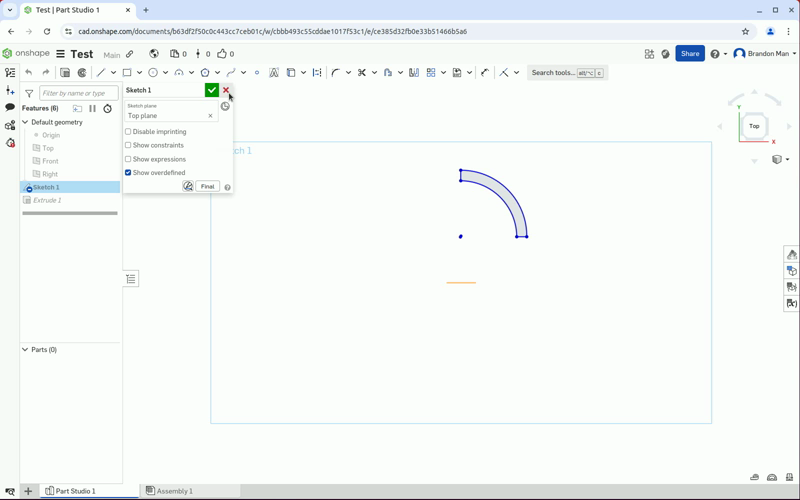
key(shift+s)
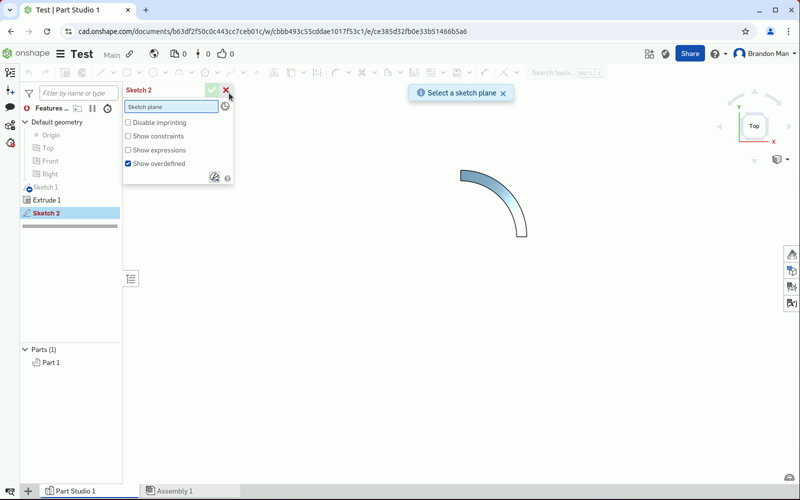
mouse_move(73, 150)
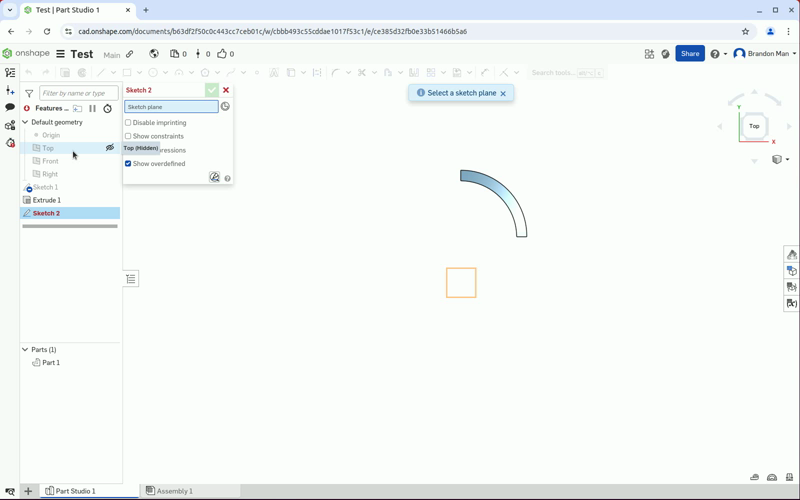
click(73, 150)
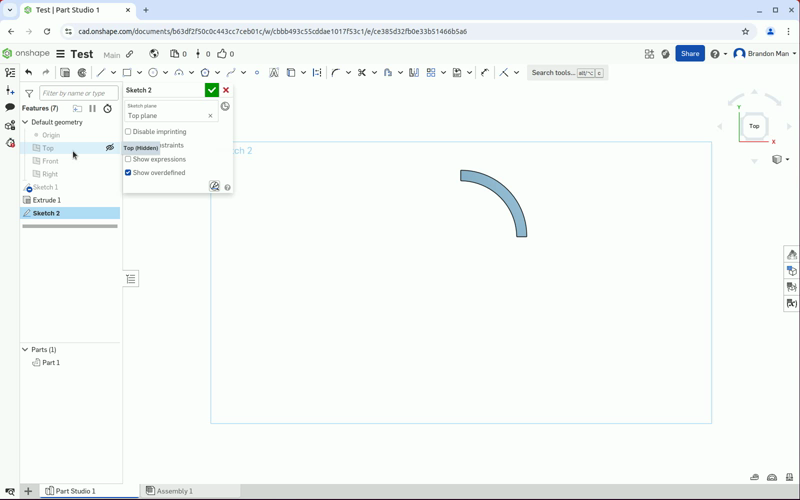
mouse_move(73, 352)
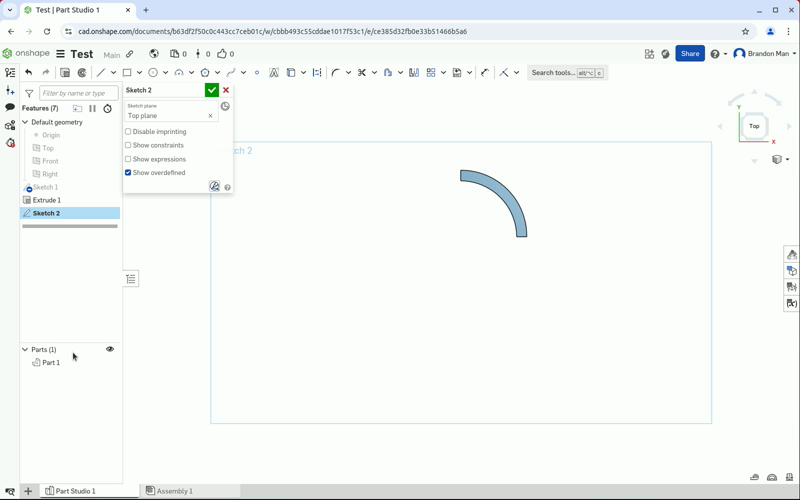
key(y)
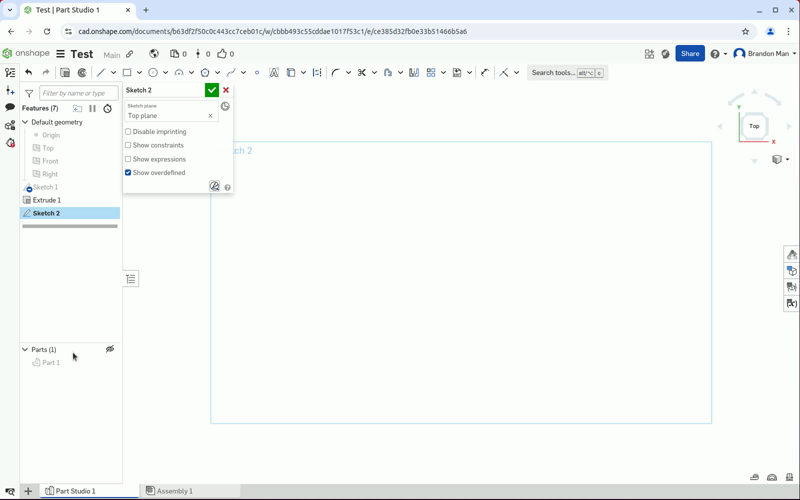
key(l)
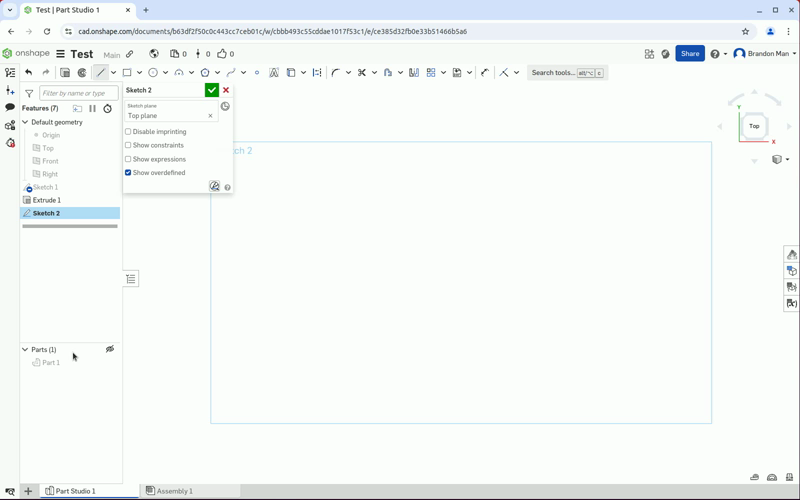
key_down(shift)
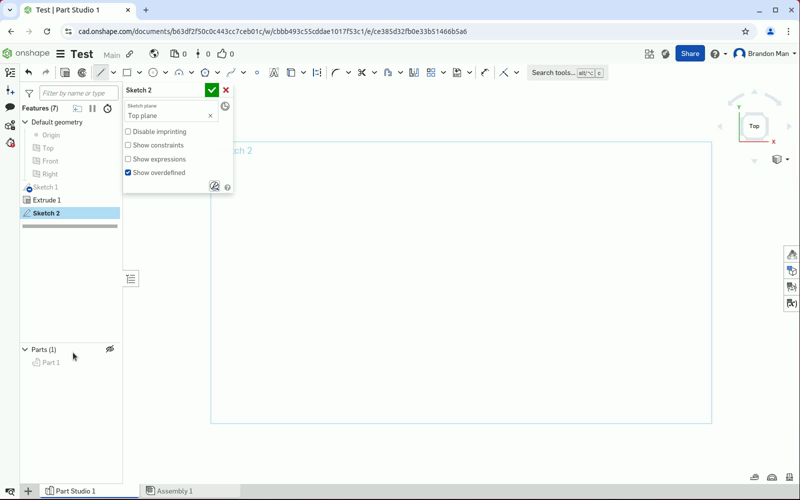
mouse_move(395, 236)
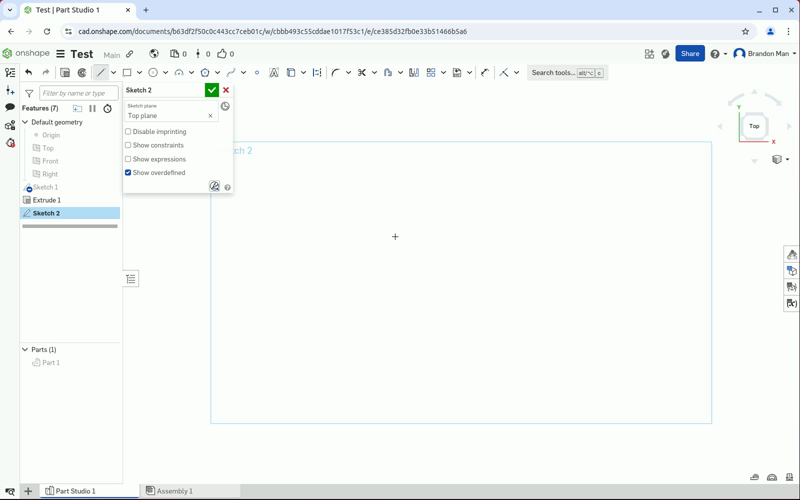
click(395, 236)
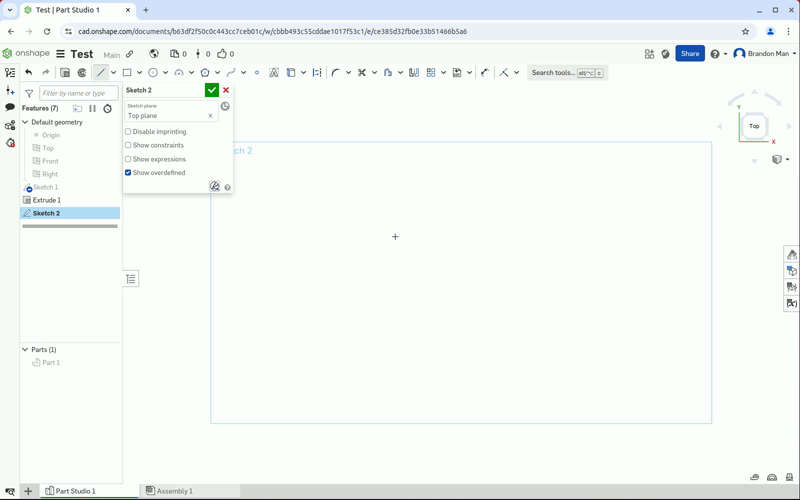
key_up(shift)
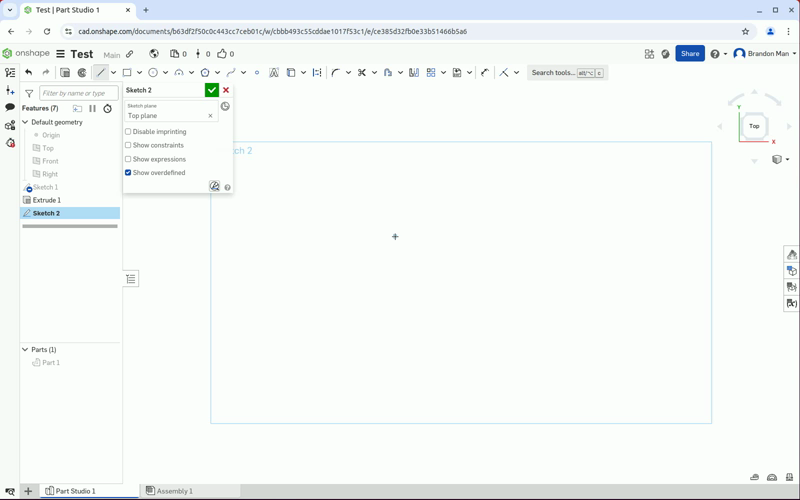
key_down(shift)
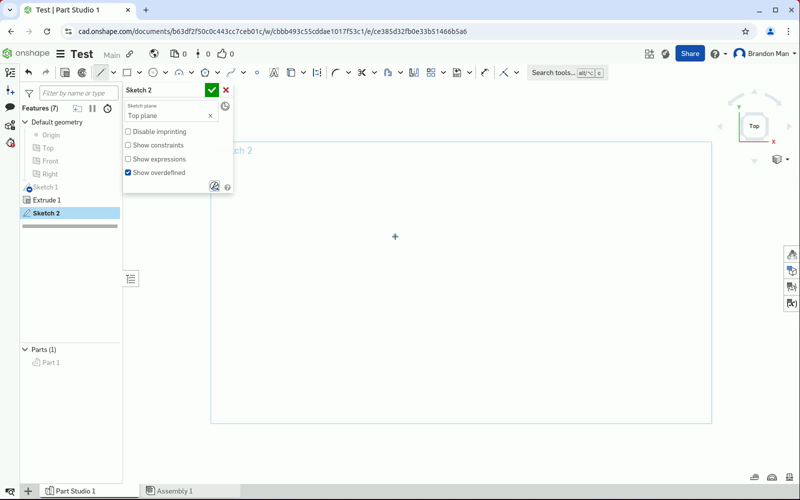
mouse_move(425, 236)
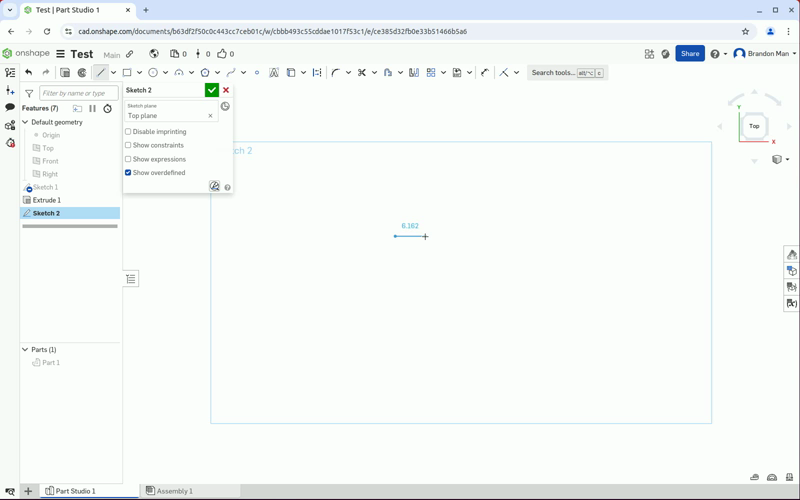
mouse_move(405, 236)
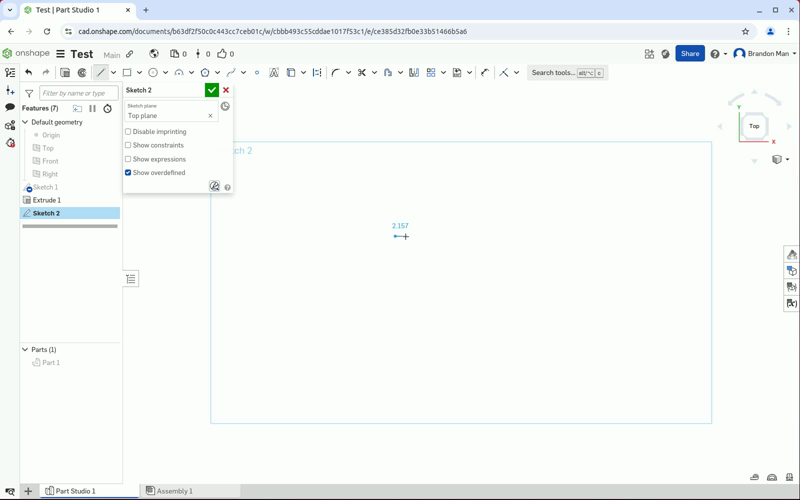
click(405, 236)
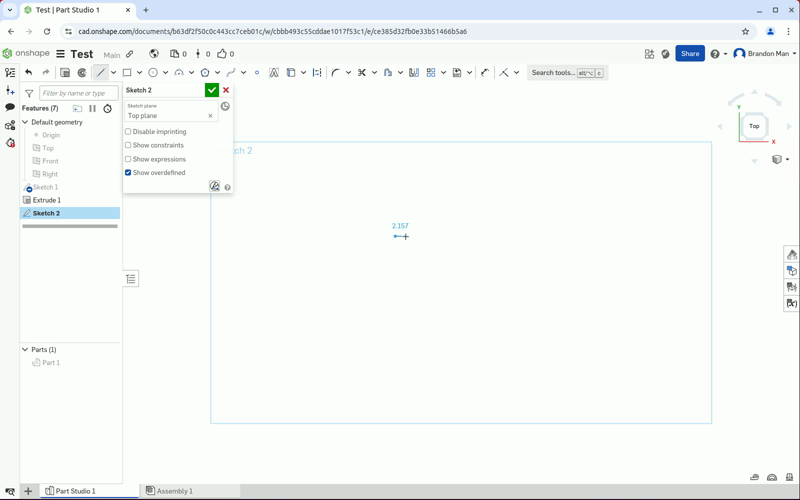
key_up(shift)
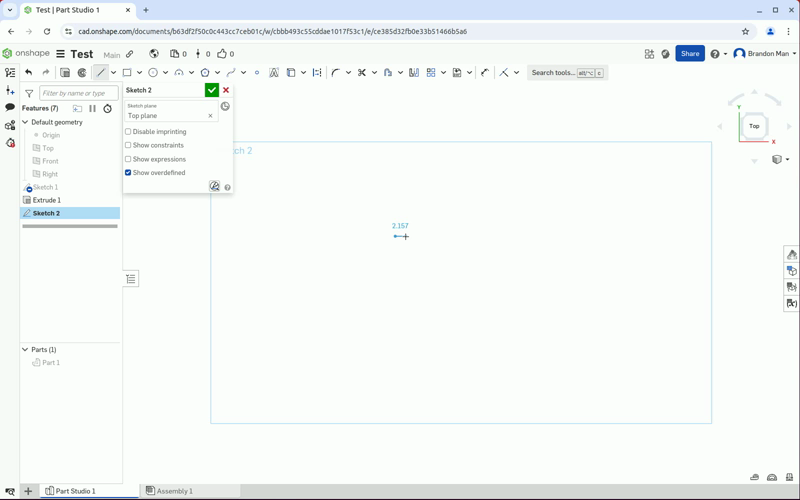
key(esc)
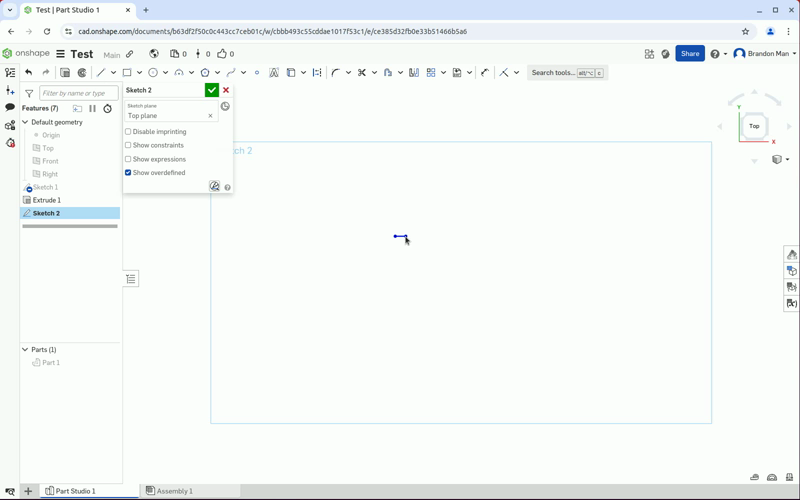
key(a)
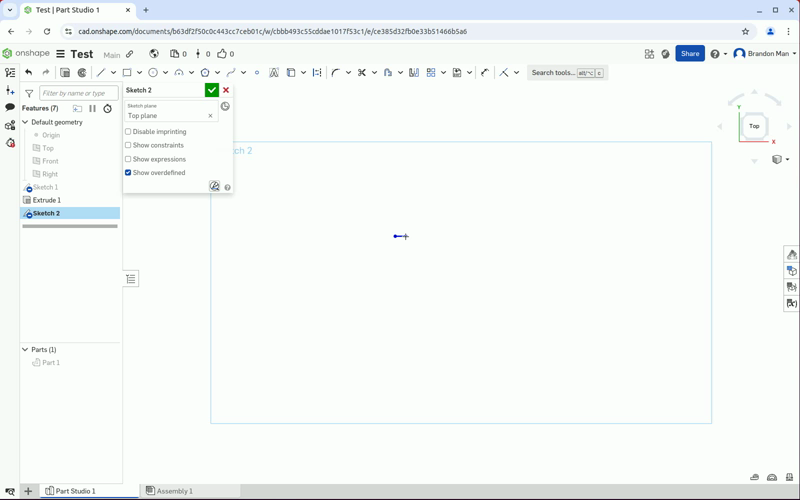
mouse_move(405, 236)
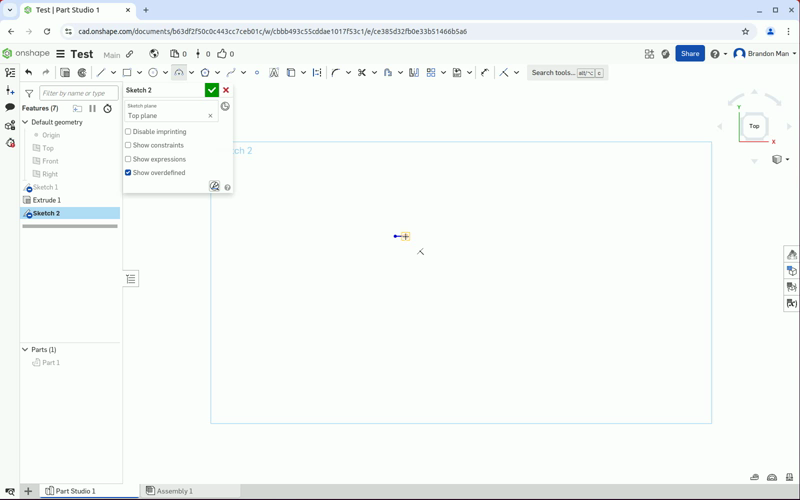
click(405, 236)
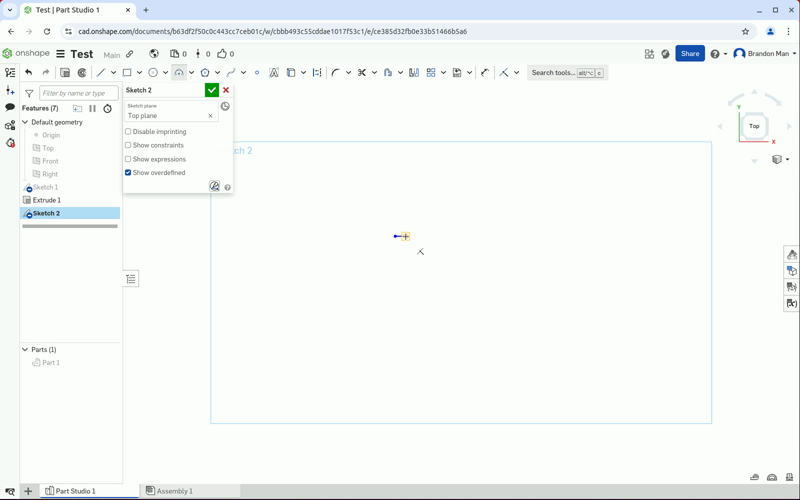
key_down(shift)
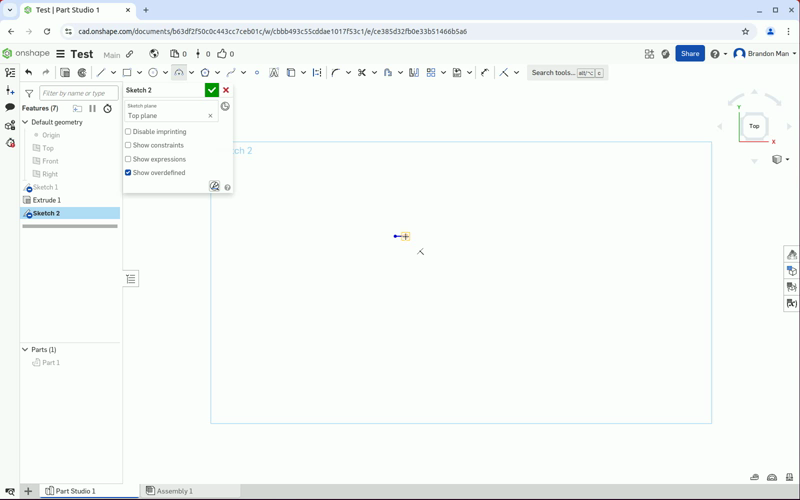
mouse_move(461, 180)
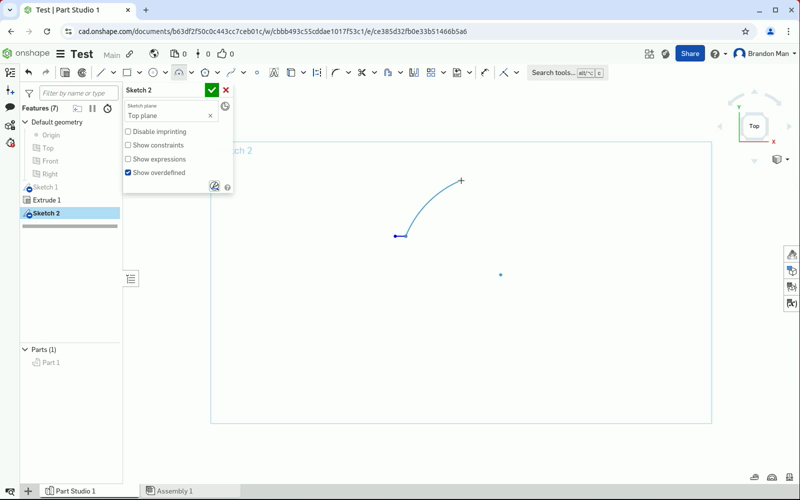
click(461, 180)
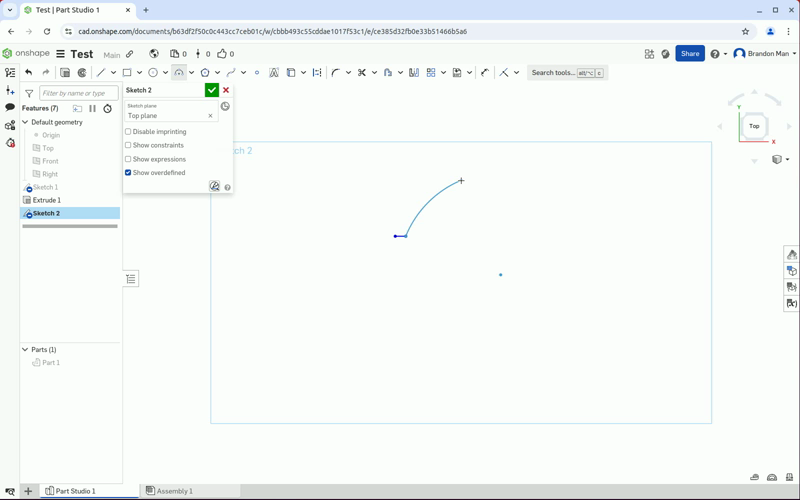
mouse_move(421, 196)
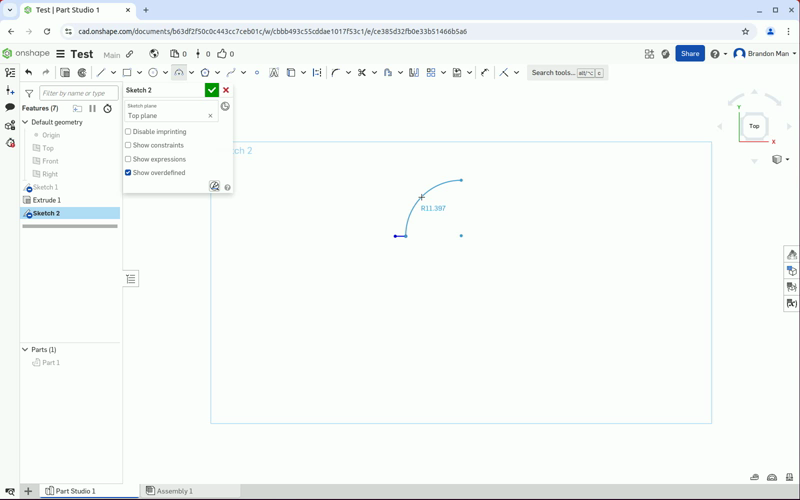
click(421, 196)
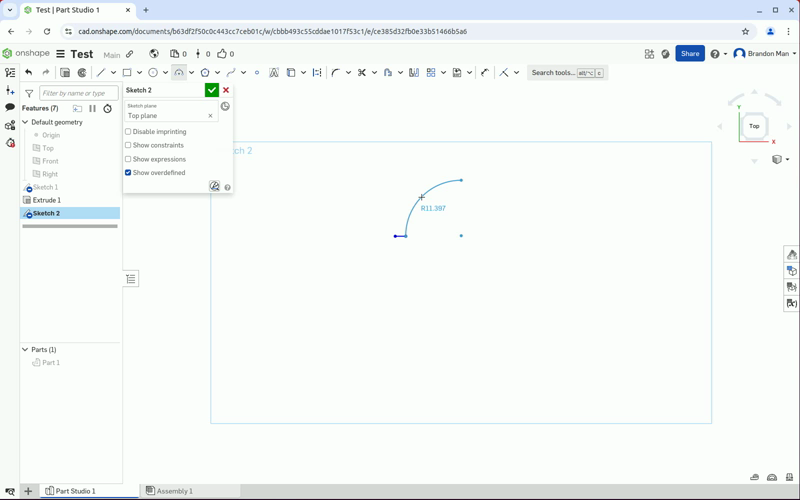
key_up(shift)
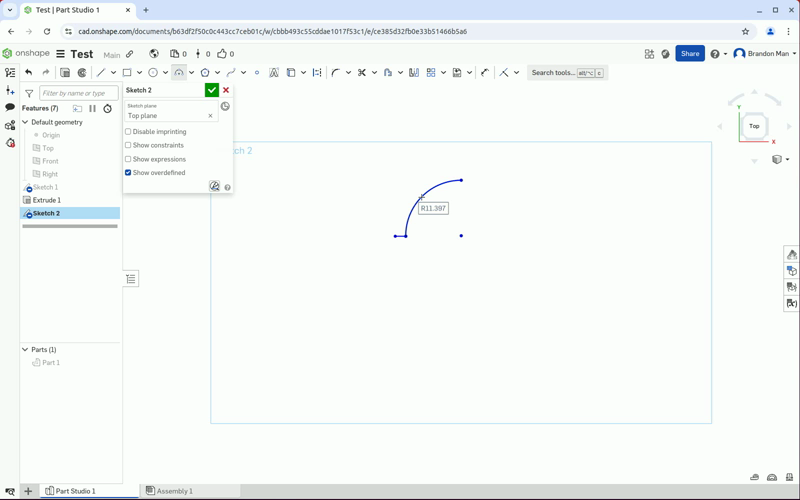
key(esc)
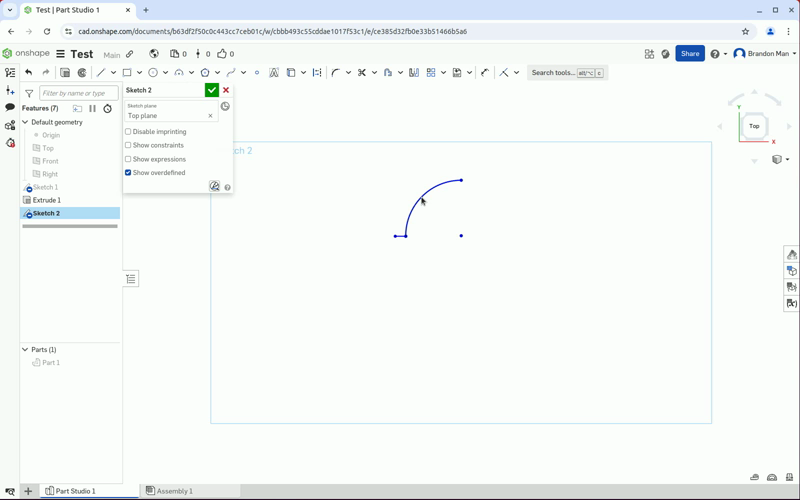
key(l)
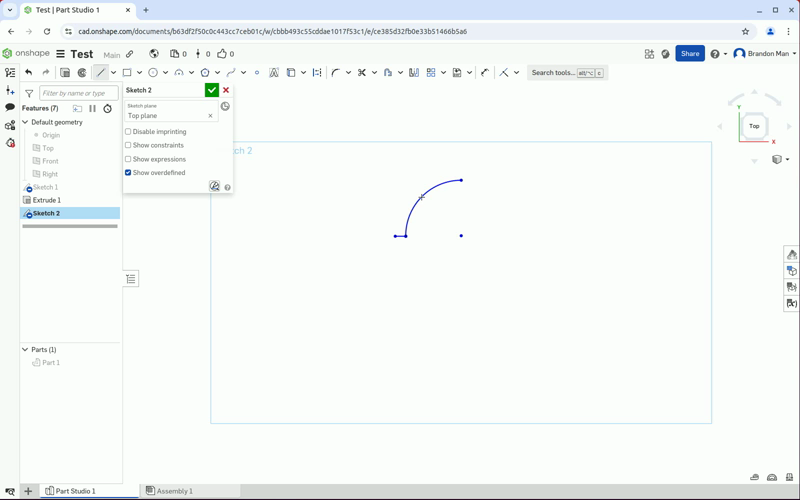
mouse_move(461, 180)
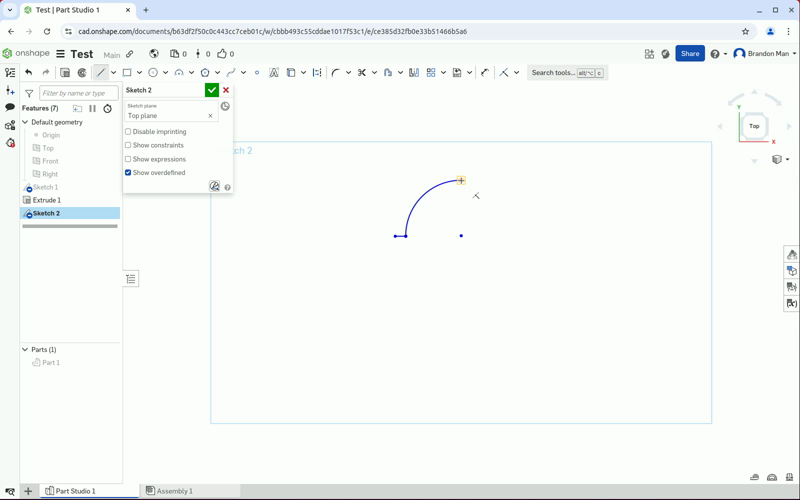
click(461, 180)
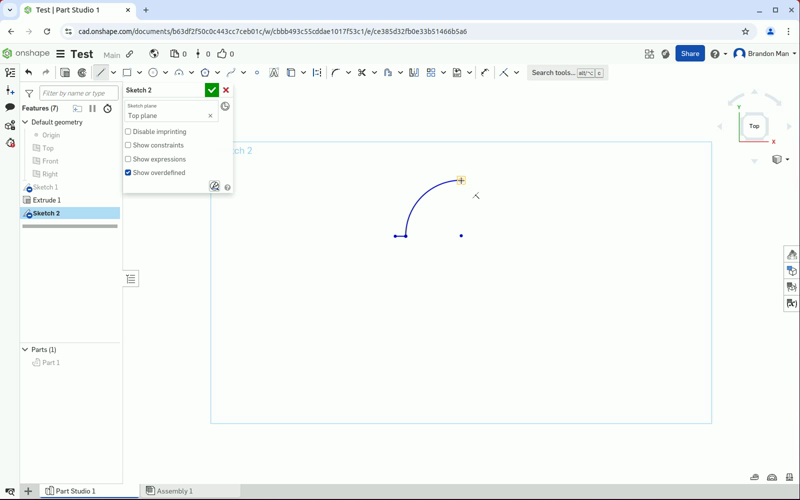
key_down(shift)
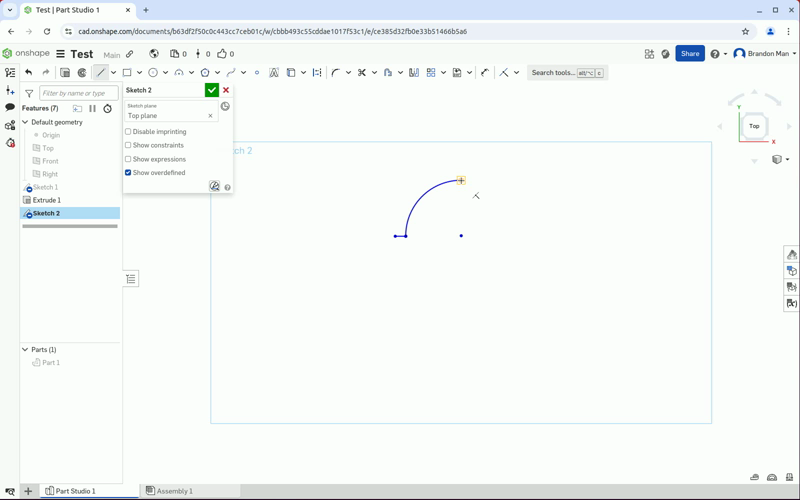
mouse_move(491, 180)
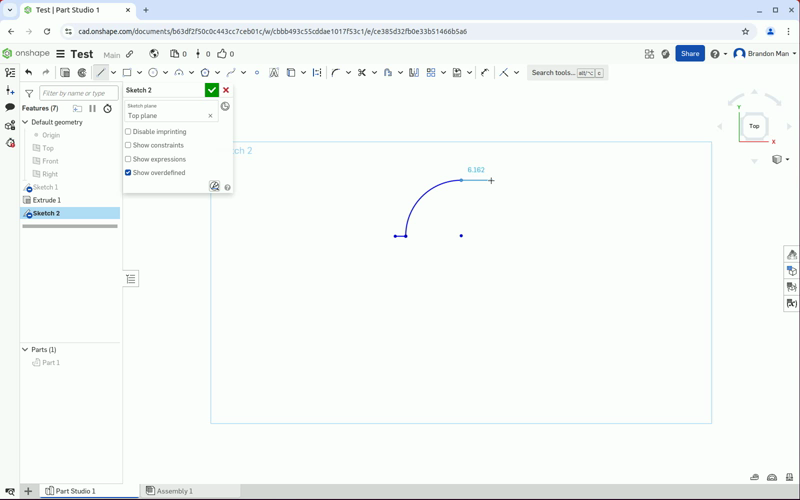
mouse_move(461, 170)
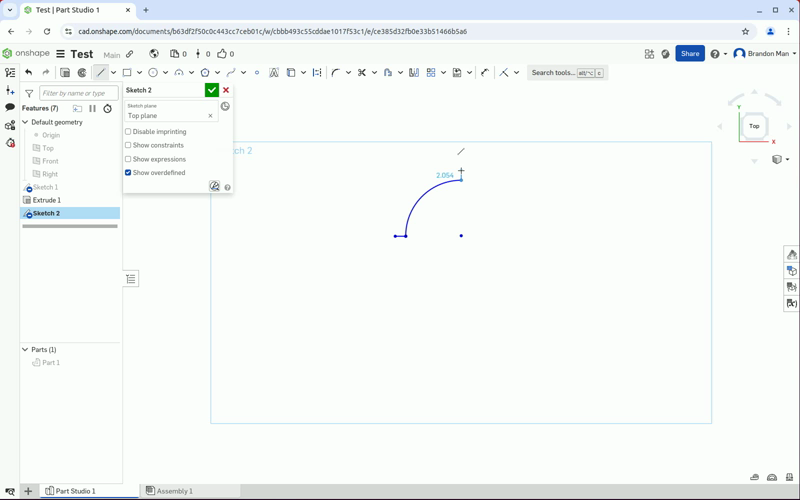
click(461, 170)
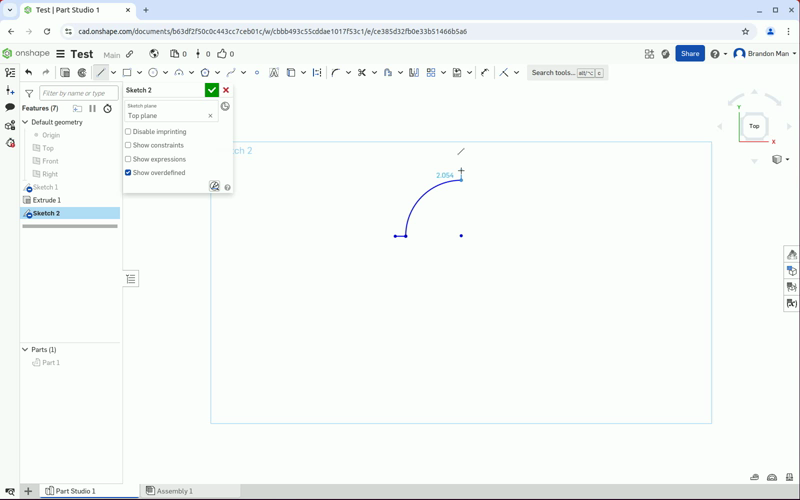
key_up(shift)
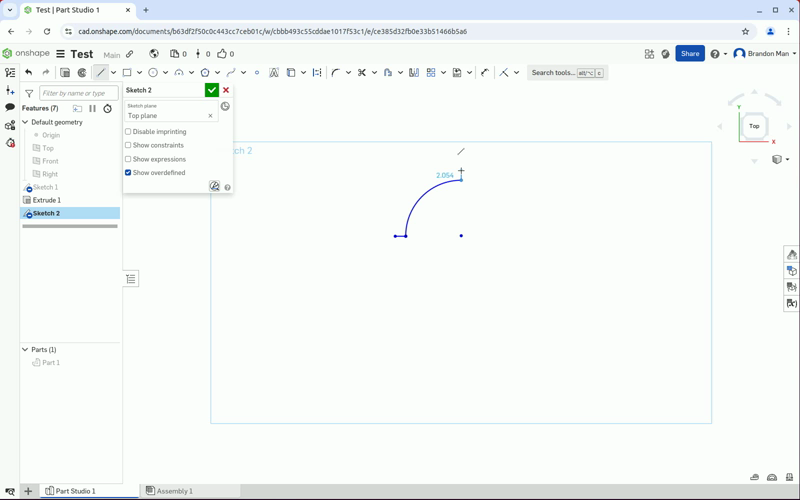
key(esc)
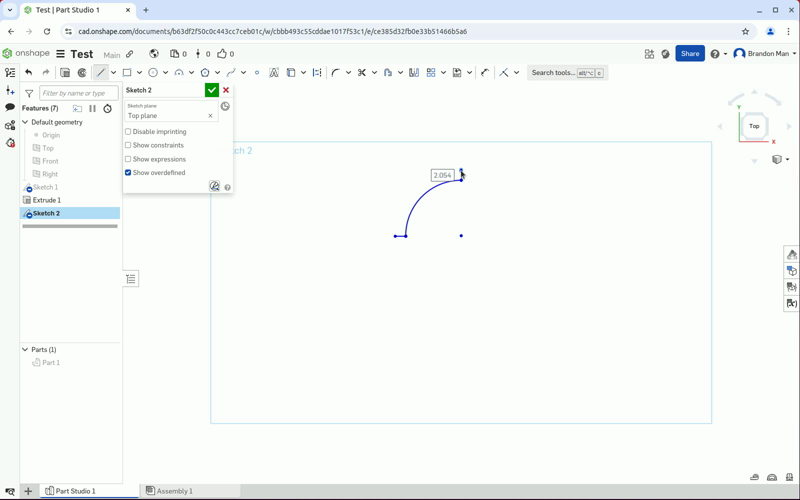
key(a)
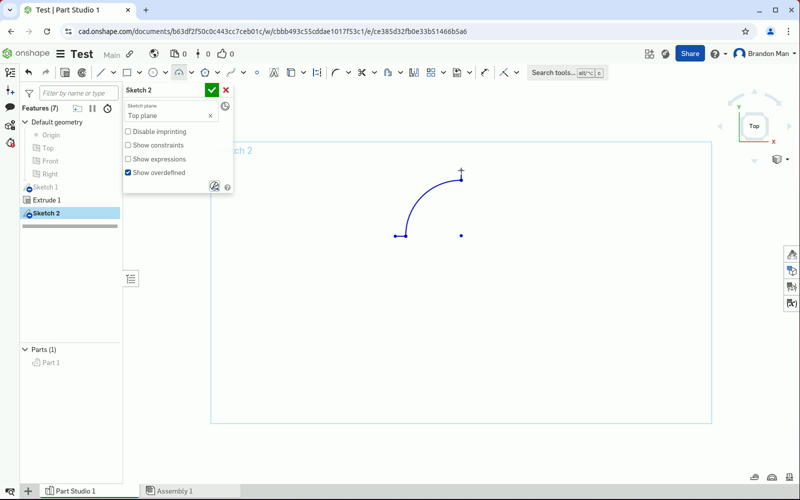
mouse_move(461, 170)
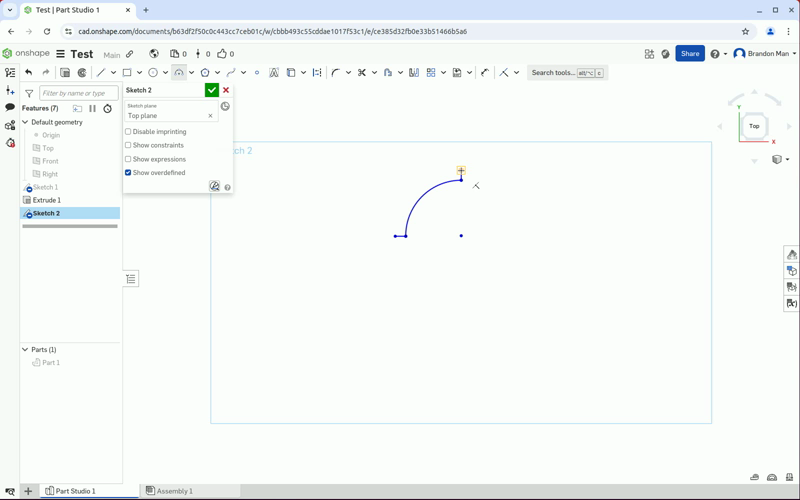
click(461, 170)
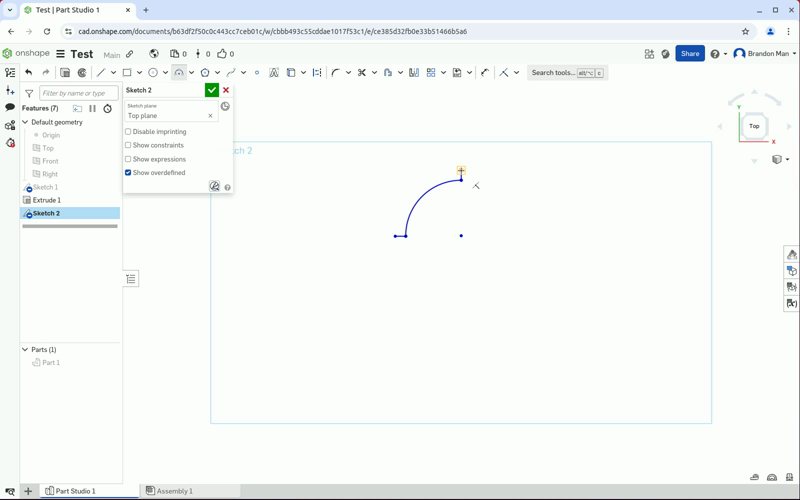
mouse_move(395, 236)
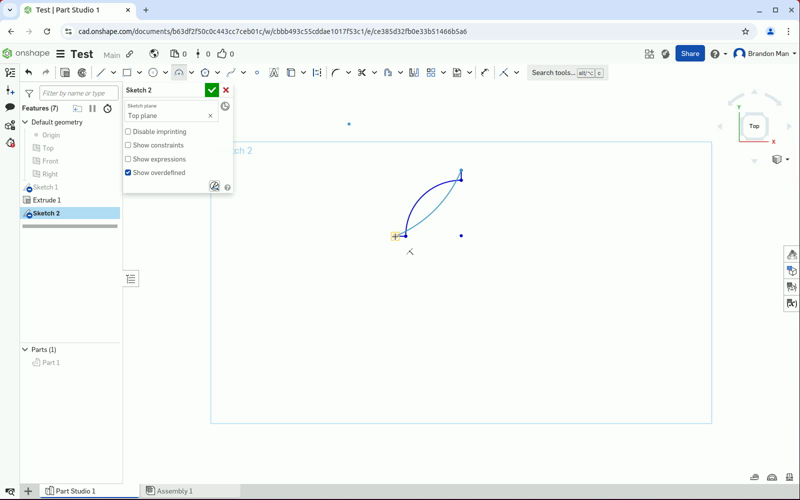
click(395, 236)
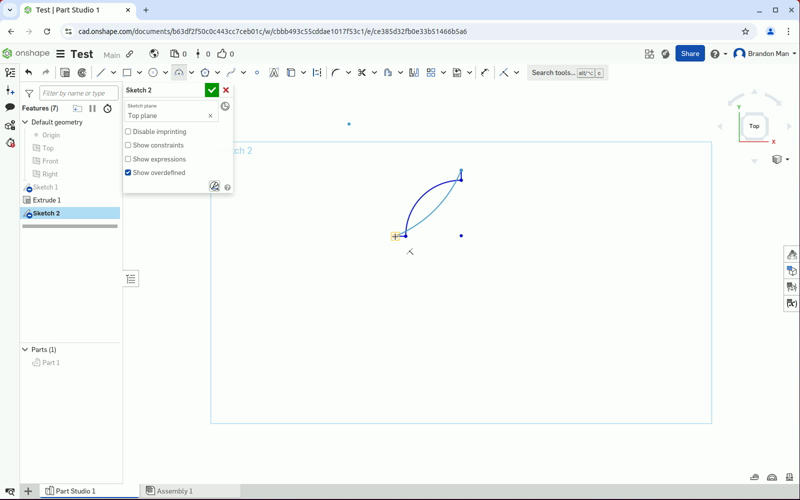
key_down(shift)
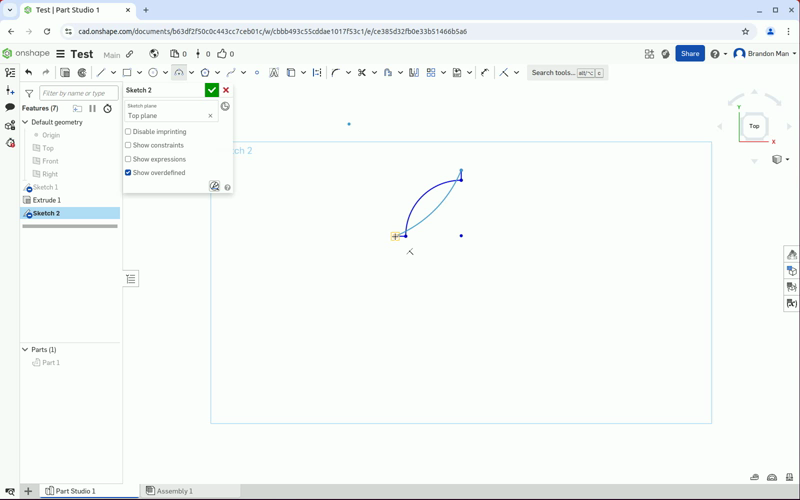
mouse_move(414, 189)
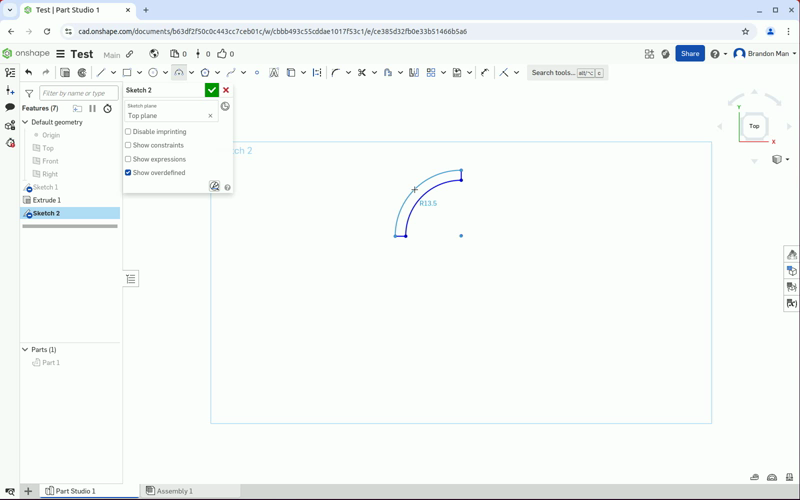
click(414, 189)
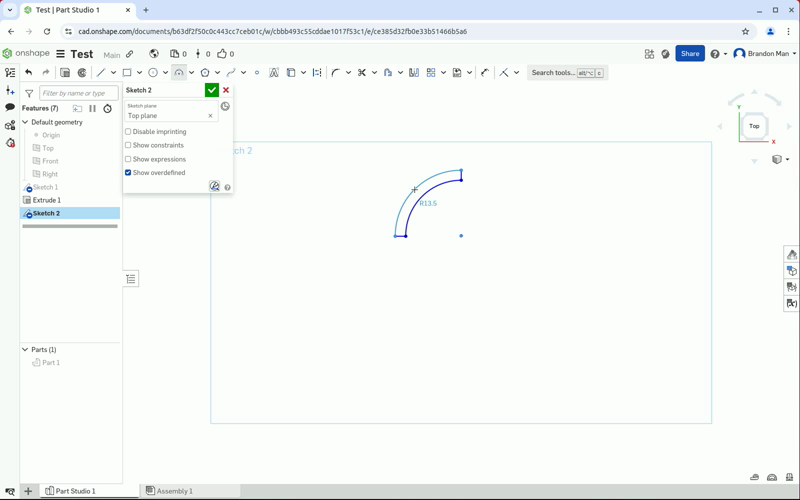
key_up(shift)
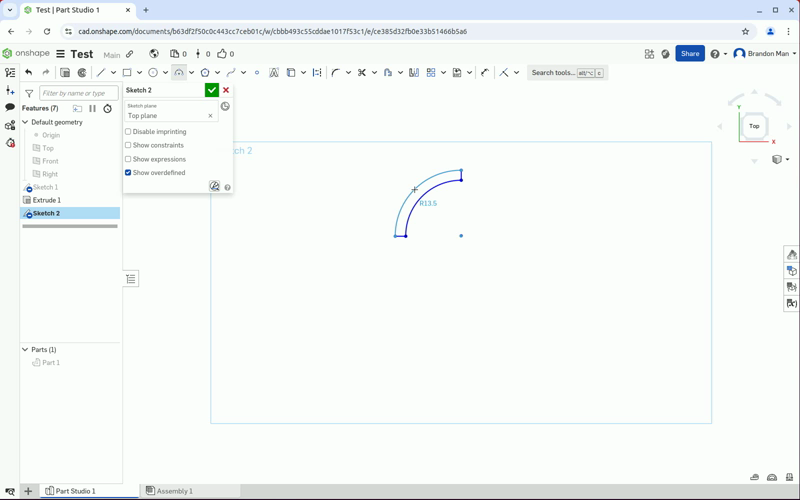
key(esc)
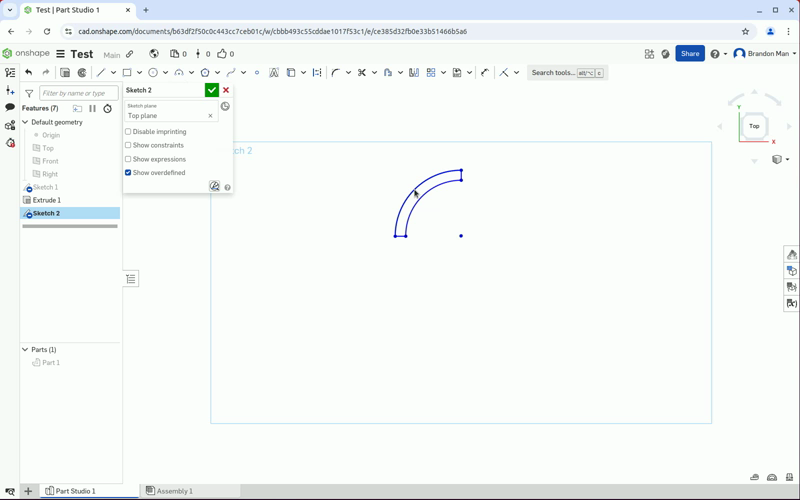
mouse_move(405, 220)
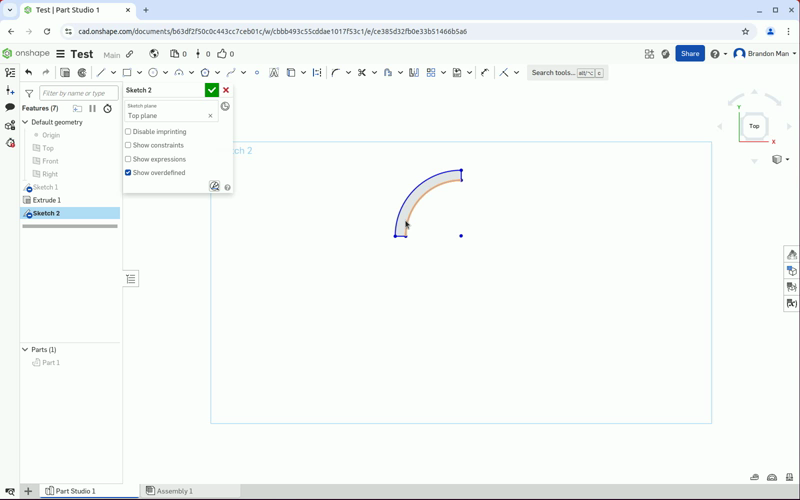
scroll(6)
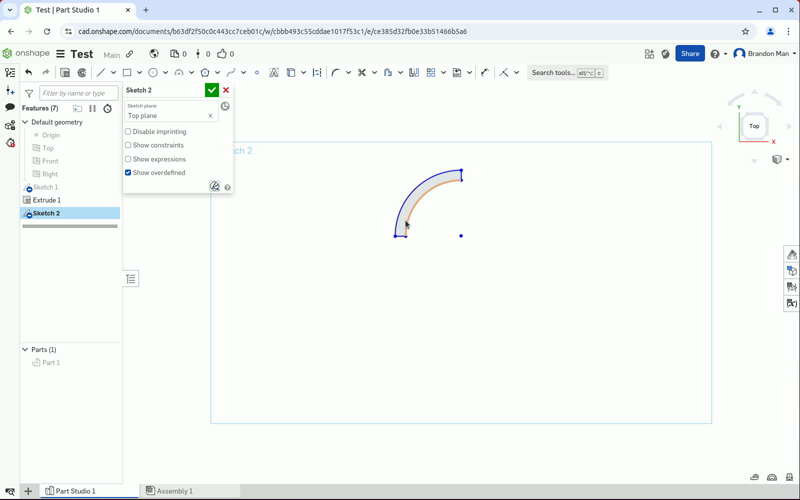
scroll(6)
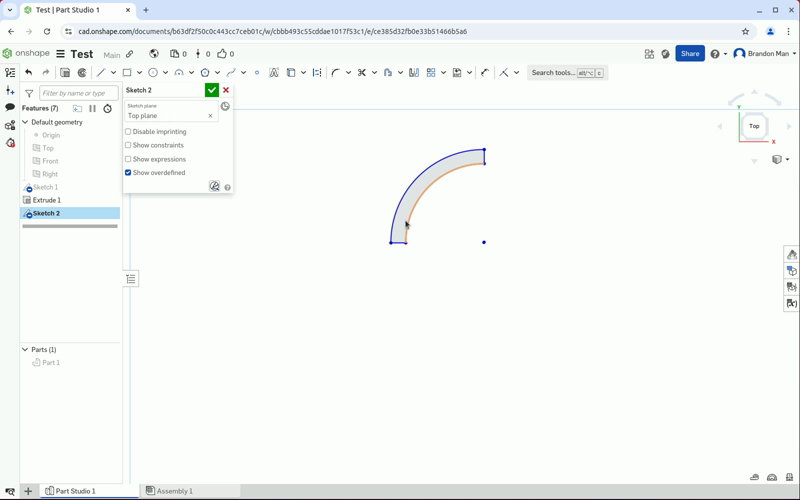
scroll(6)
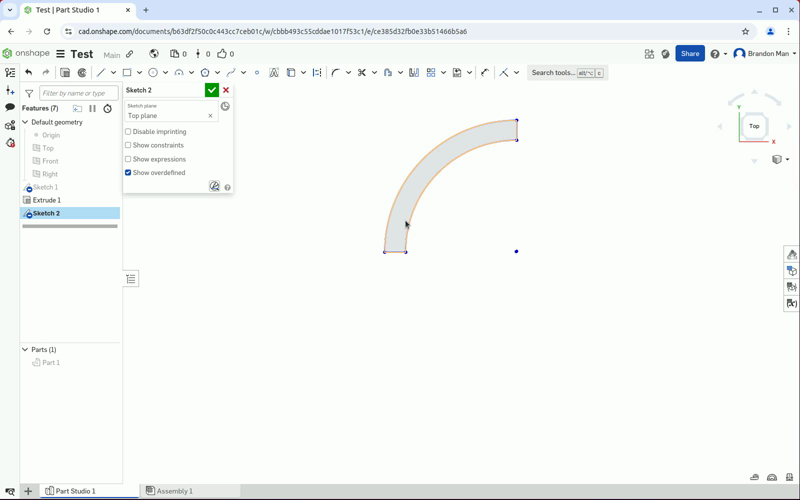
scroll(6)
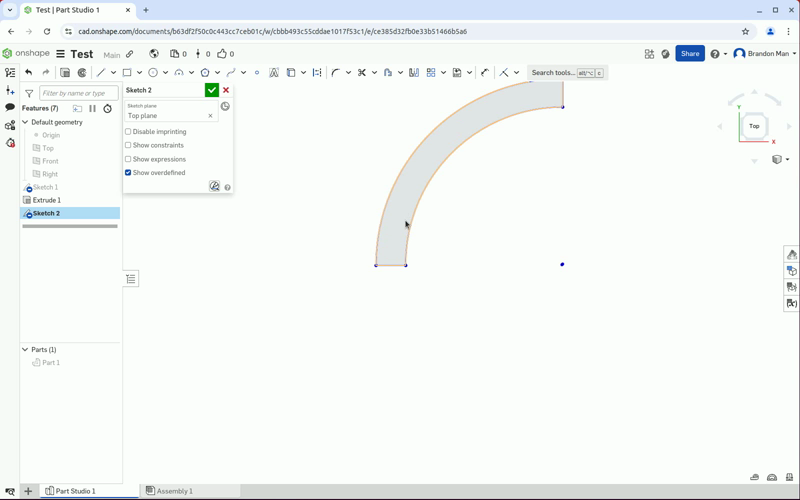
scroll(6)
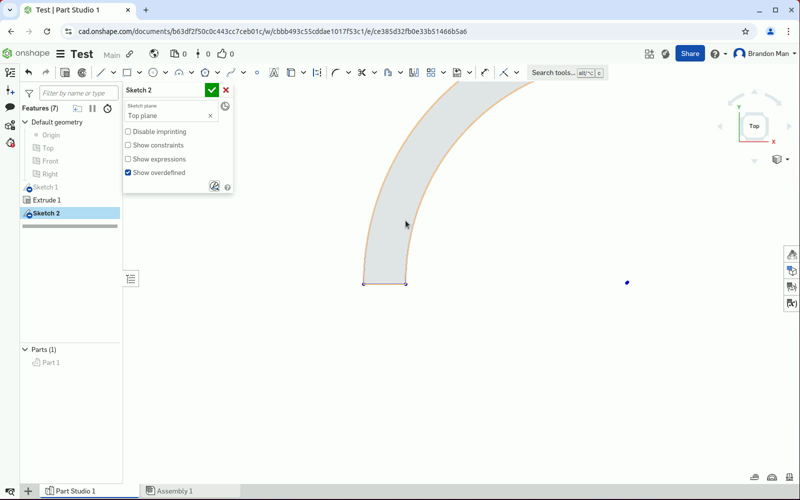
scroll(6)
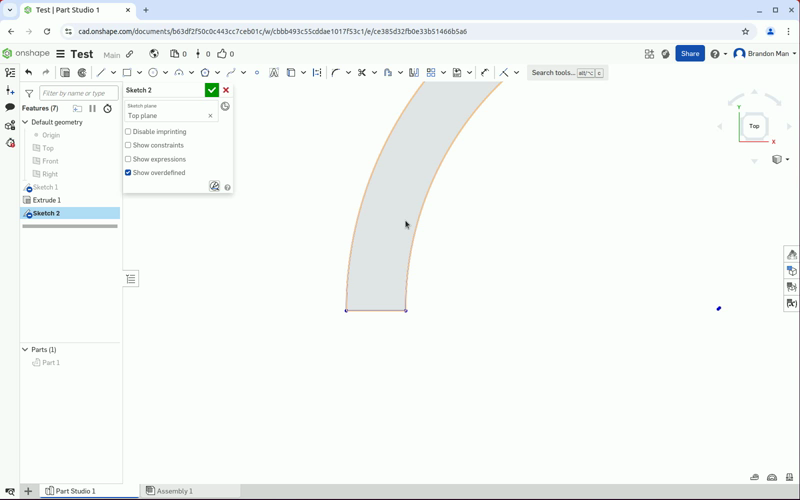
scroll(6)
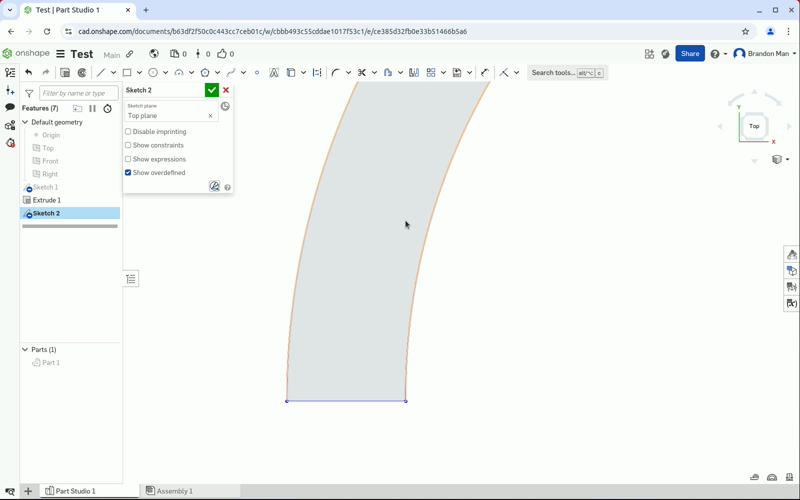
click(405, 220)
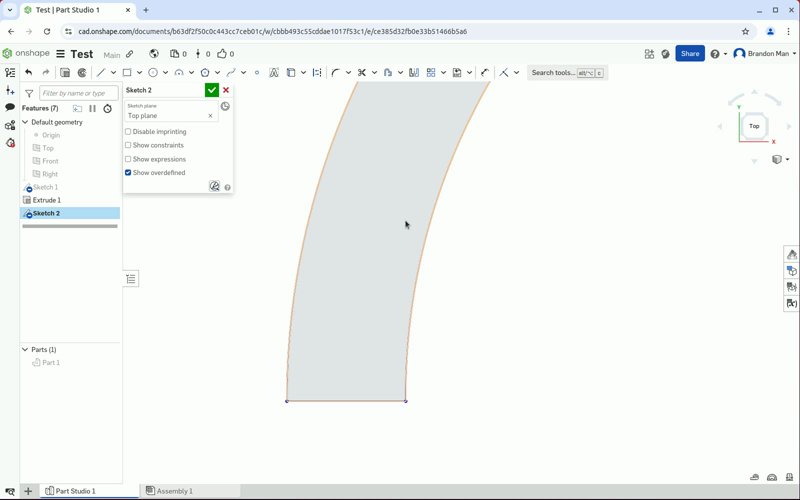
scroll(-6)
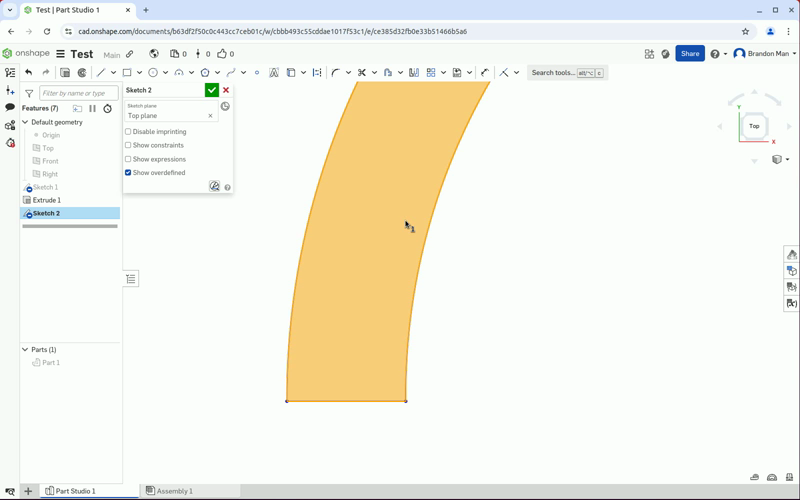
scroll(-6)
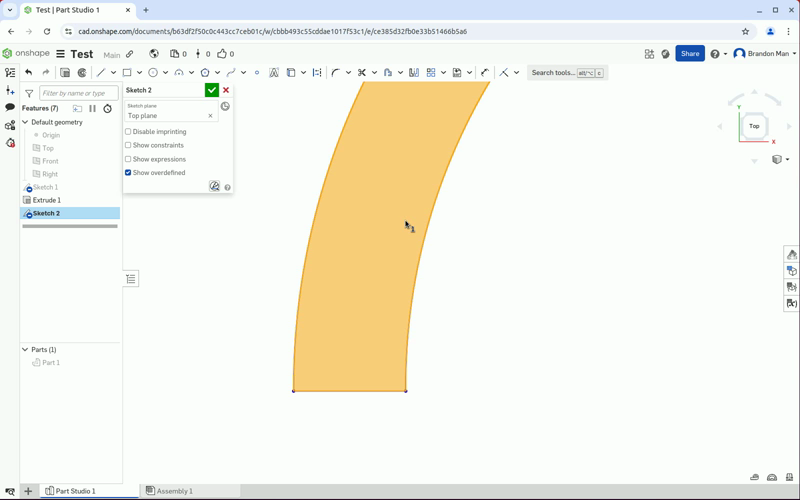
scroll(-6)
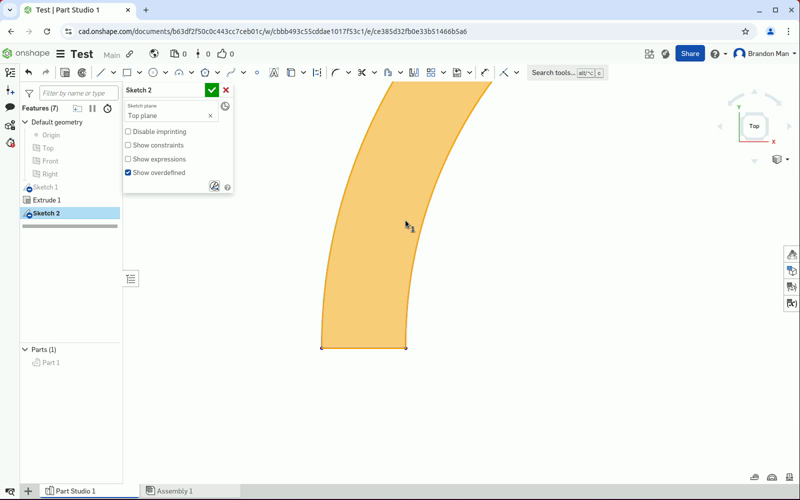
scroll(-6)
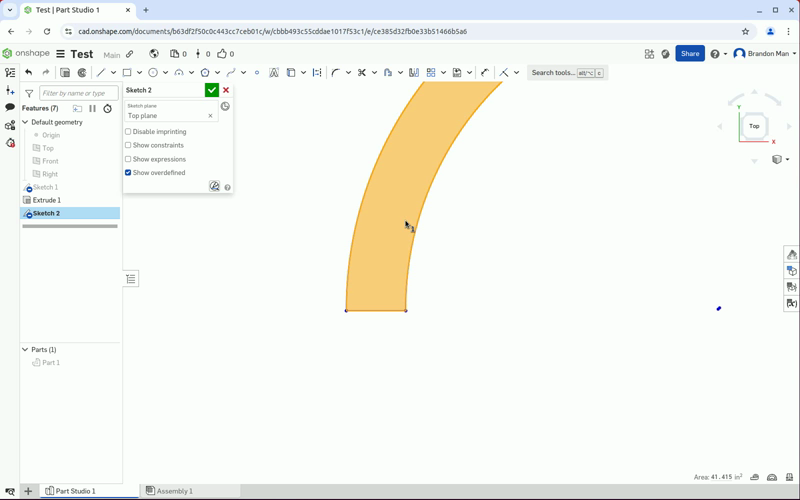
scroll(-6)
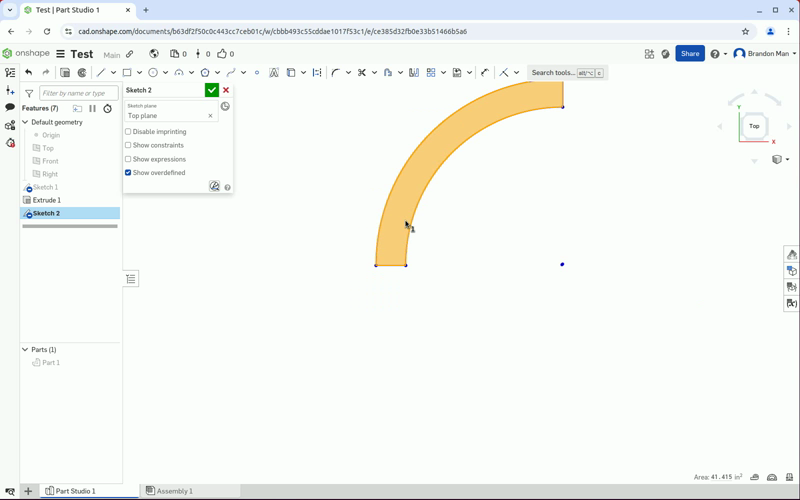
scroll(-6)
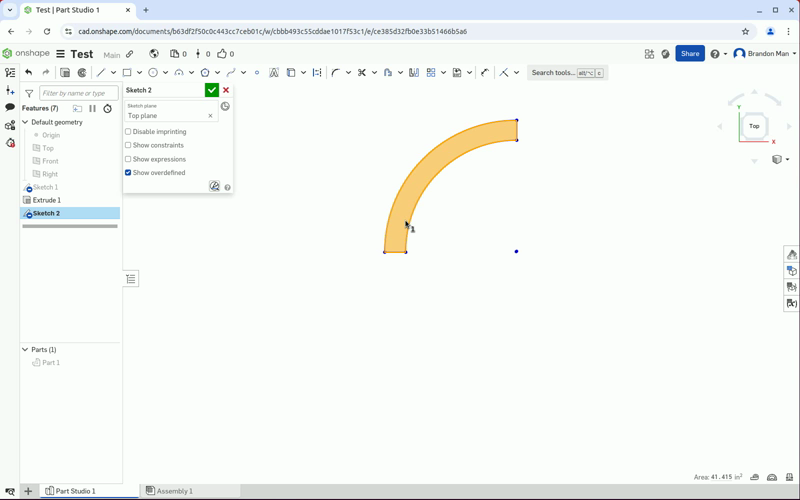
scroll(-6)
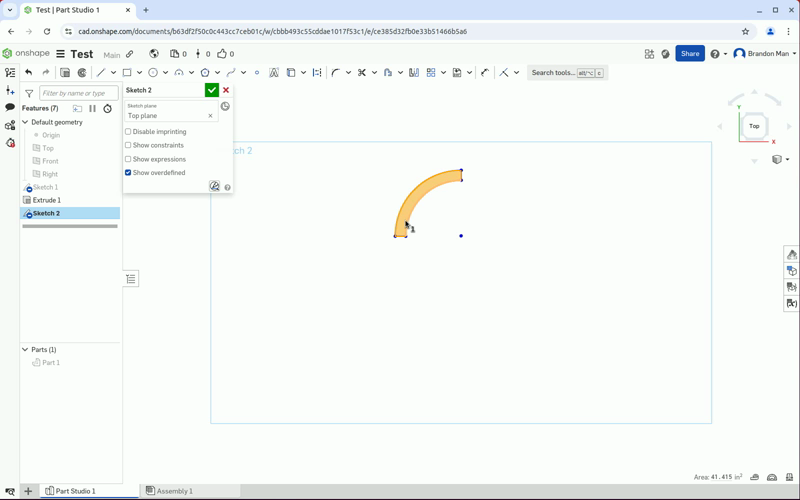
mouse_move(73, 352)
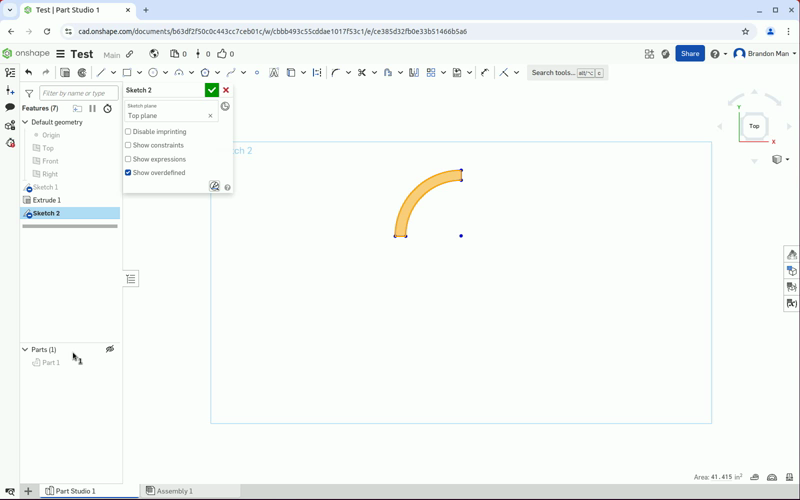
key(shift+y)
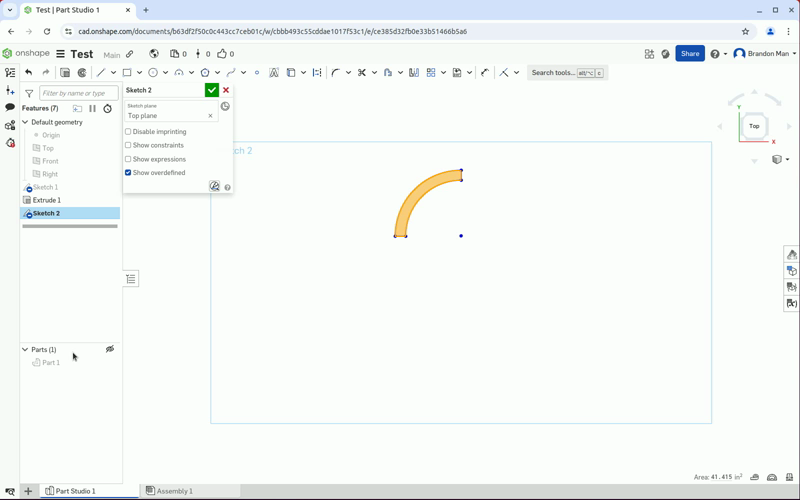
key(shift+e)
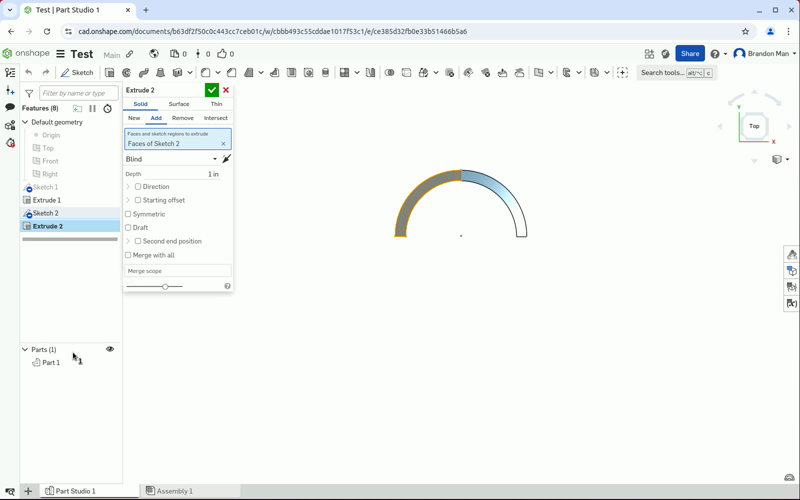
mouse_move(143, 106)
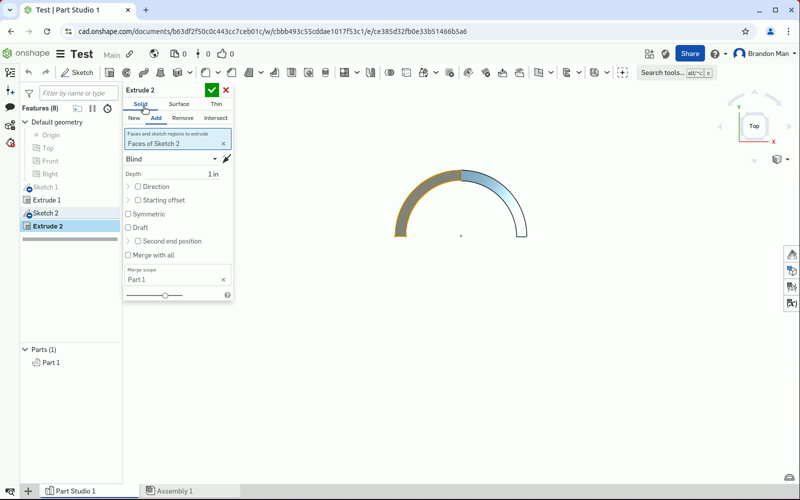
click(143, 106)
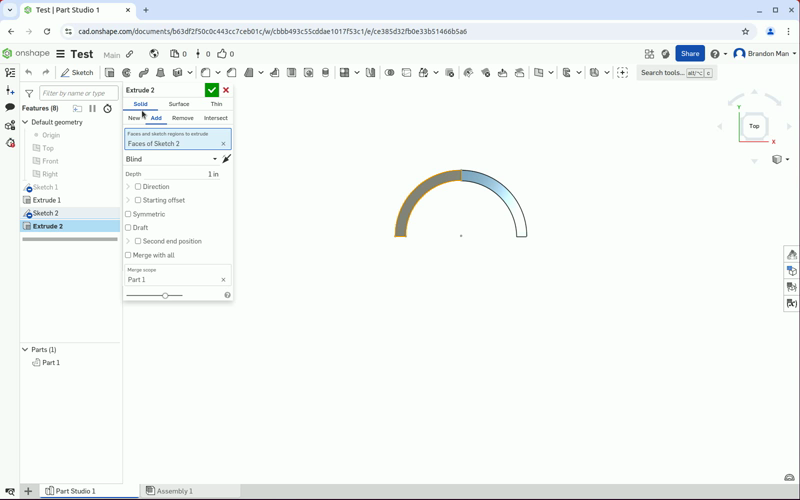
mouse_move(137, 120)
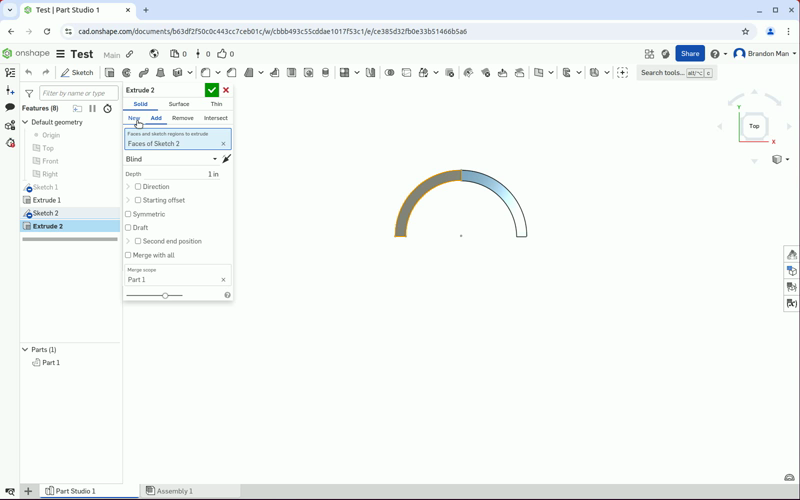
click(137, 120)
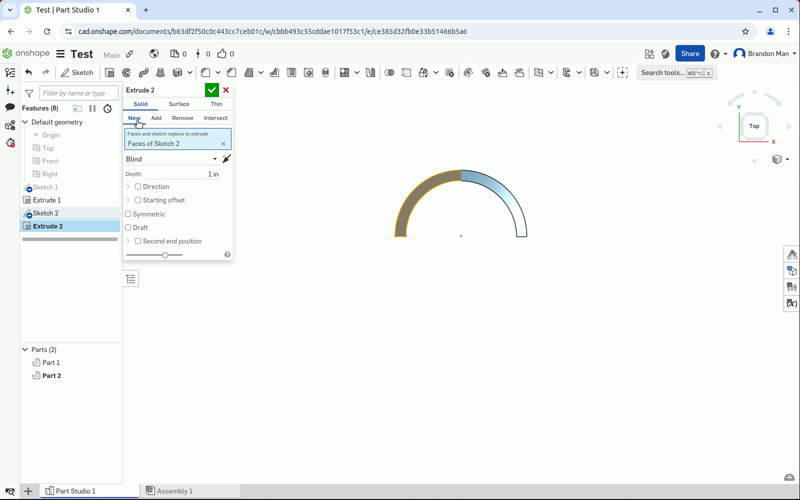
key(tab, 4)
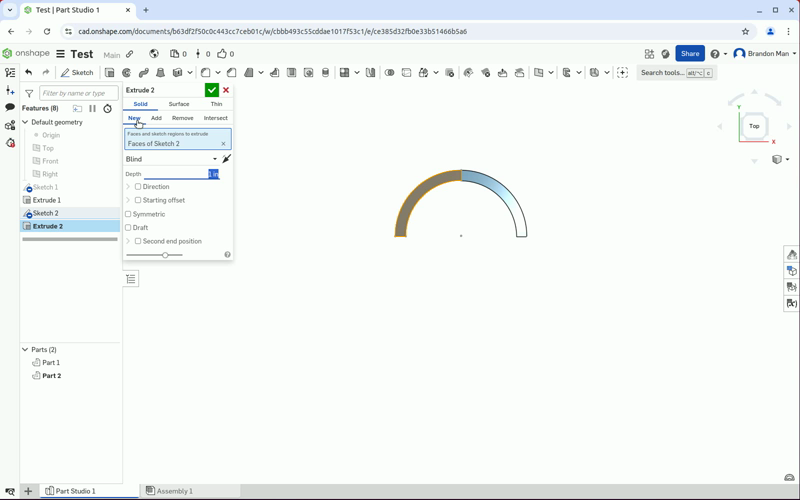
text(1.926)
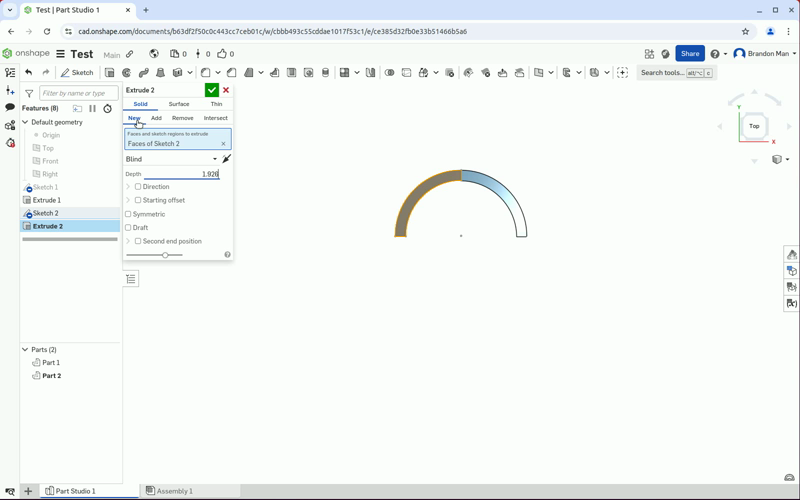
key(enter)
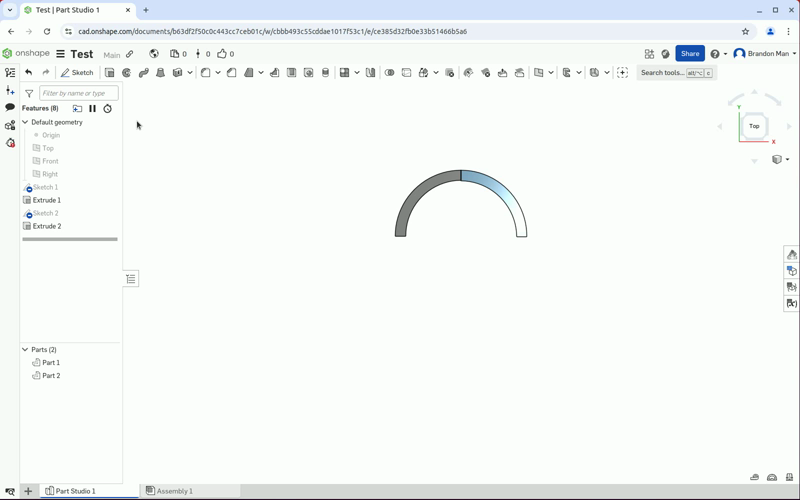
key(shift+h)
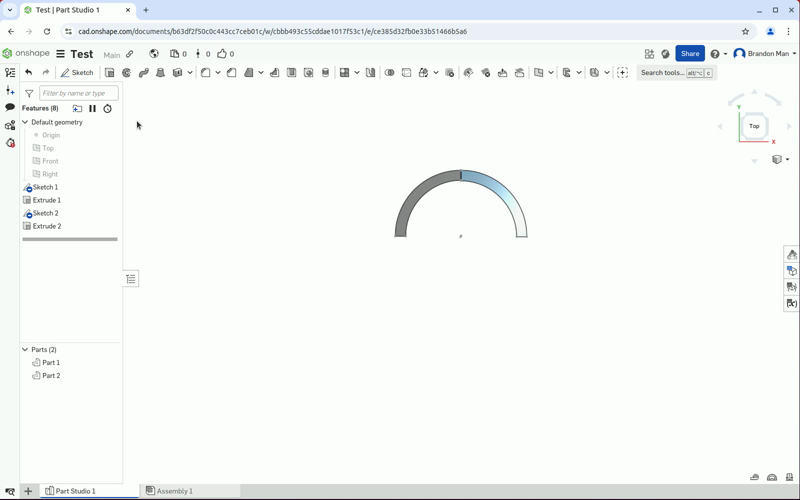
key(shift+h)
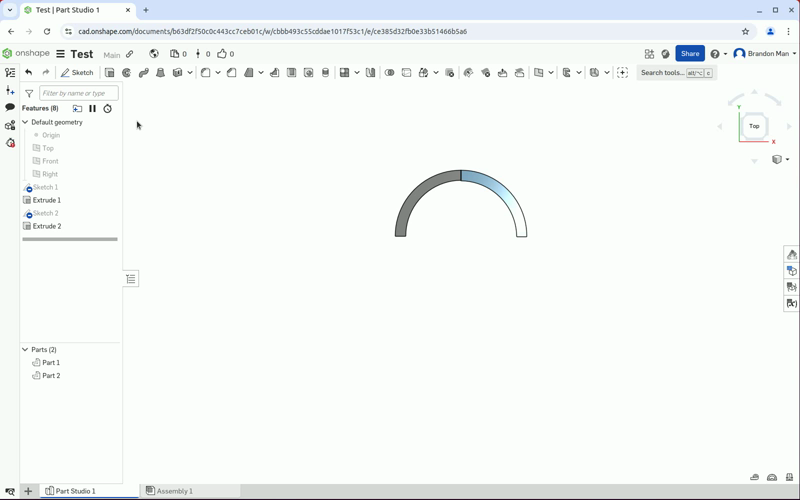
mouse_move(73, 189)
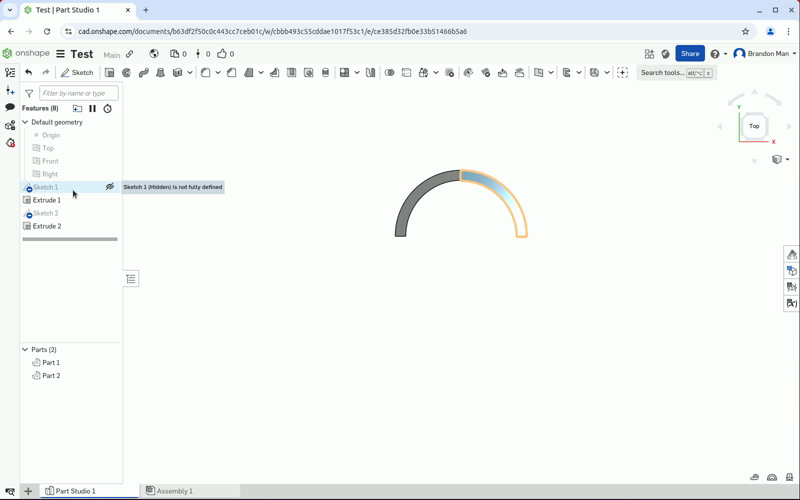
click(73, 189)
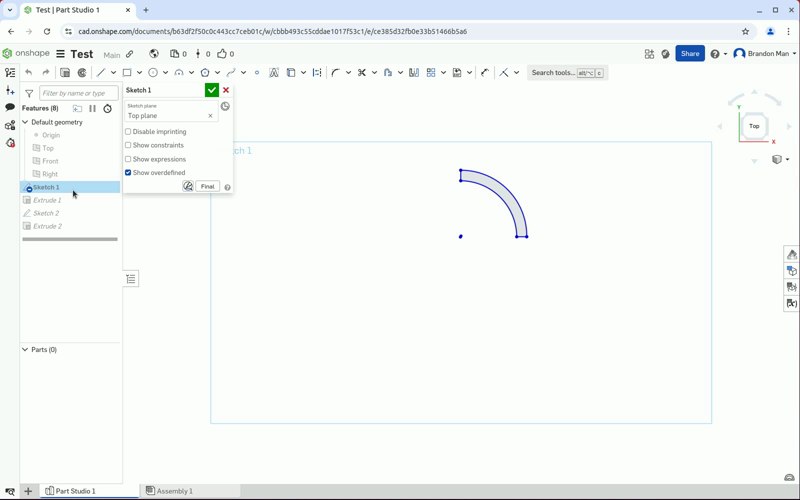
mouse_move(229, 92)
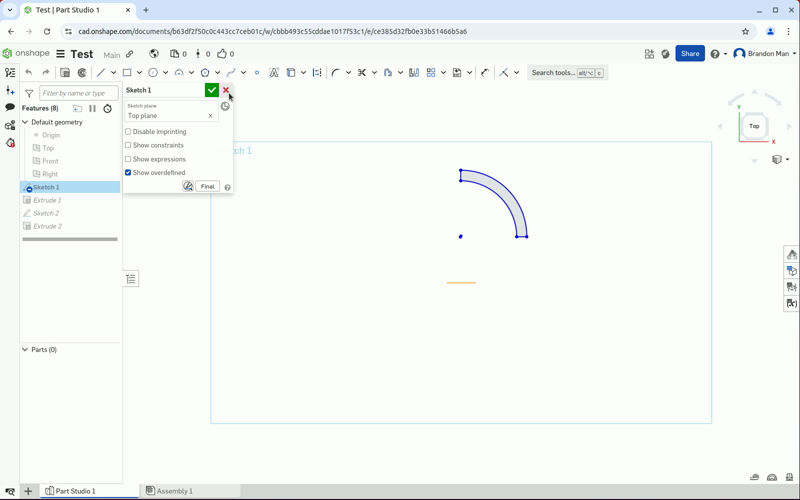
click(229, 92)
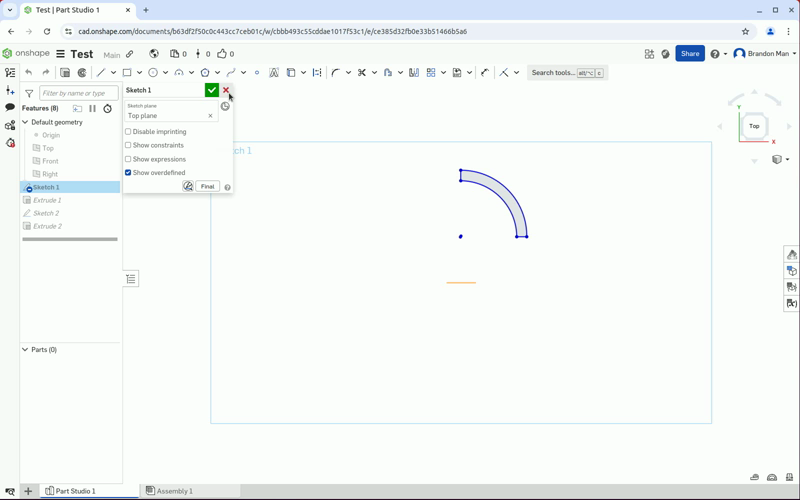
key(shift+s)
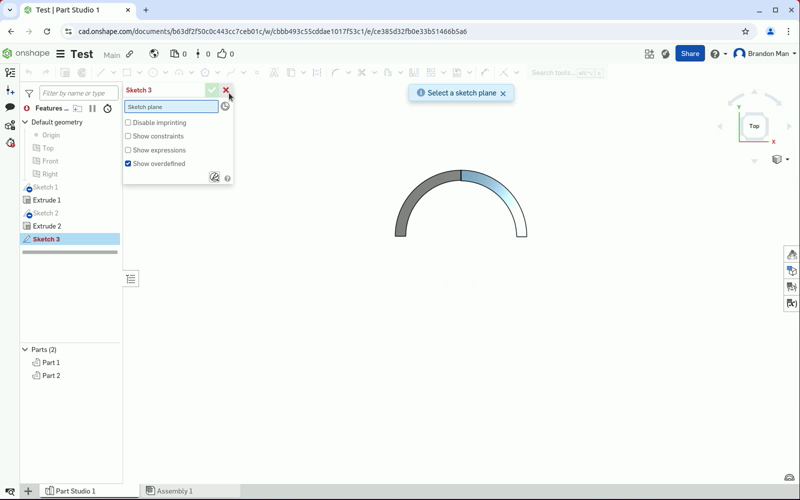
mouse_move(73, 150)
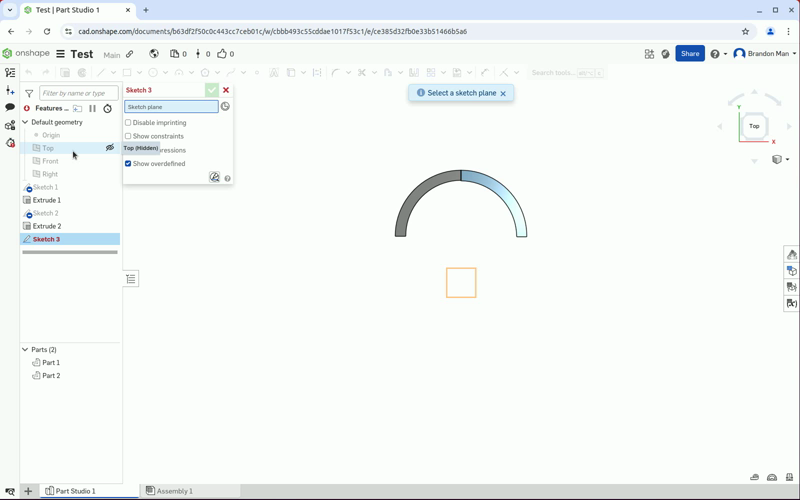
click(73, 150)
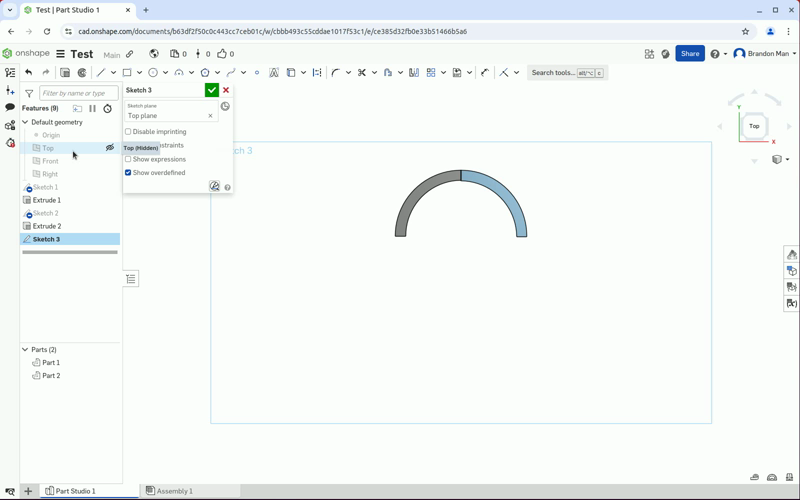
mouse_move(73, 352)
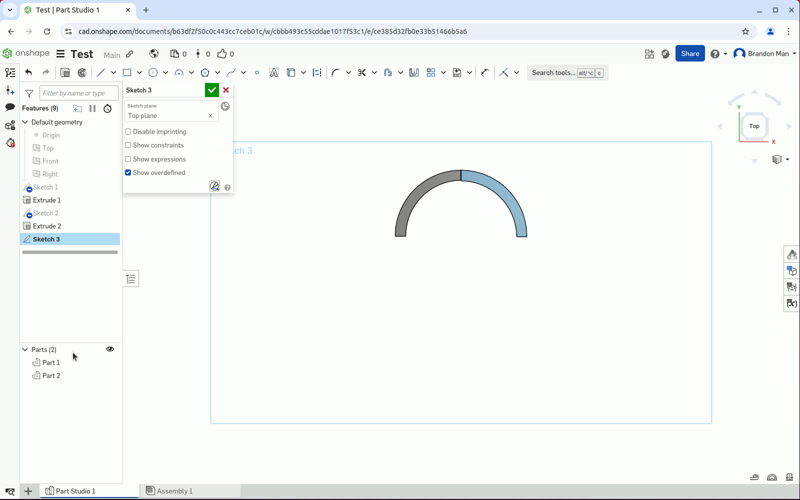
key(y)
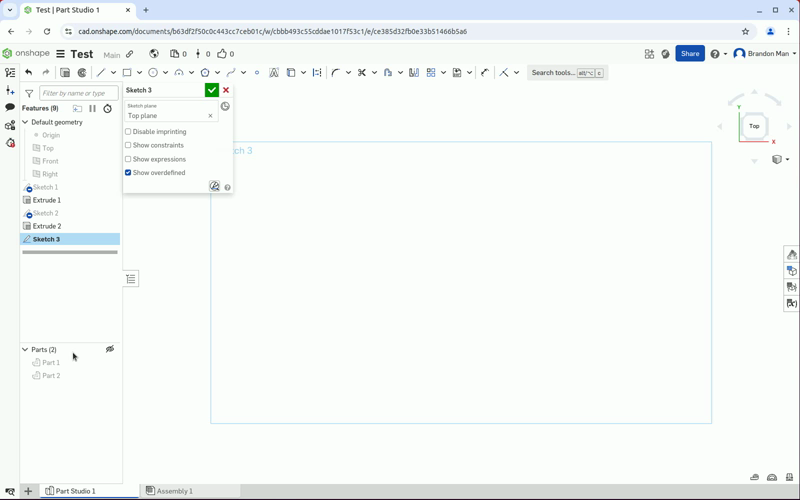
key(l)
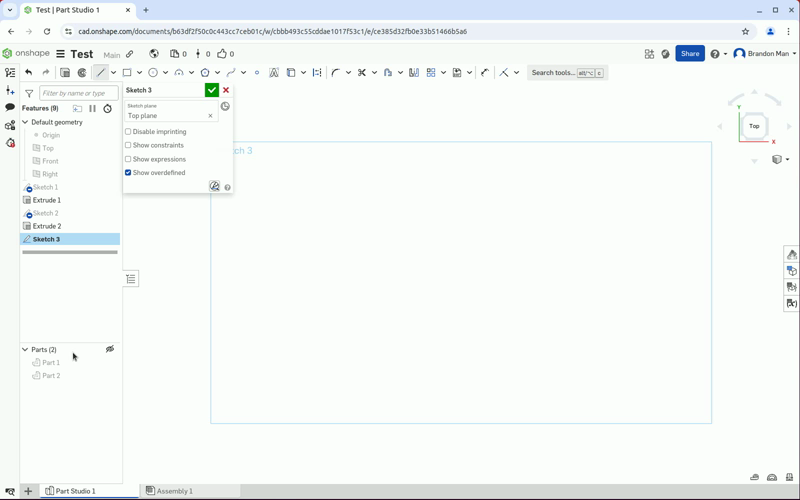
key_down(shift)
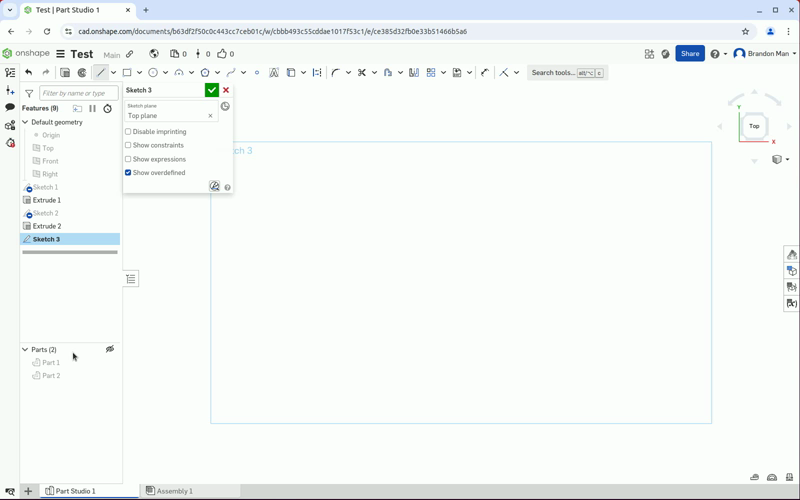
mouse_move(395, 329)
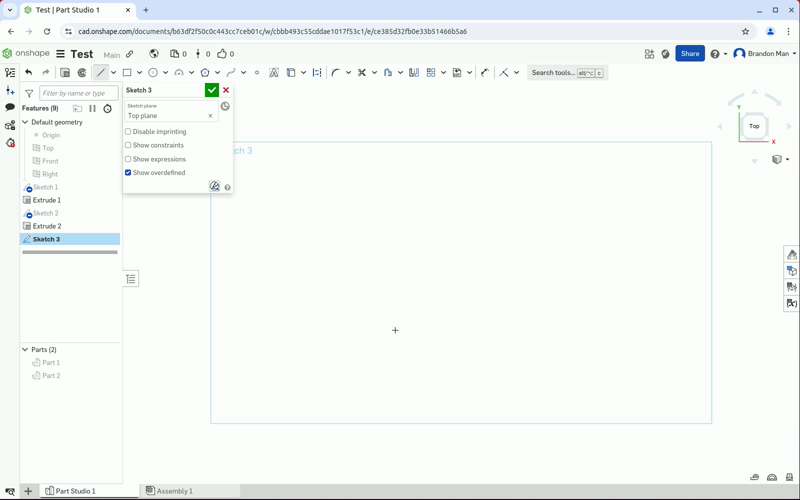
click(395, 329)
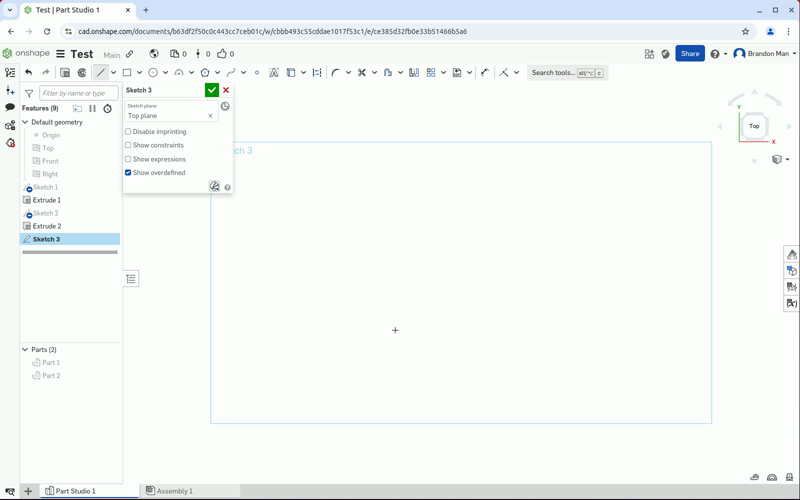
key_up(shift)
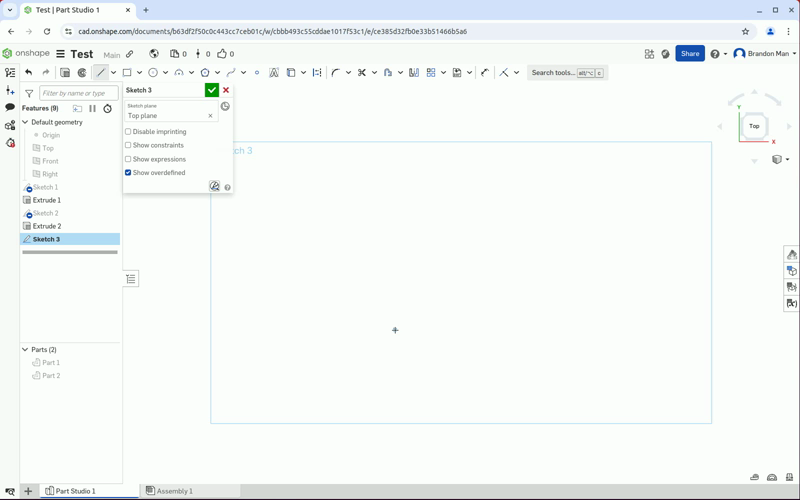
key_down(shift)
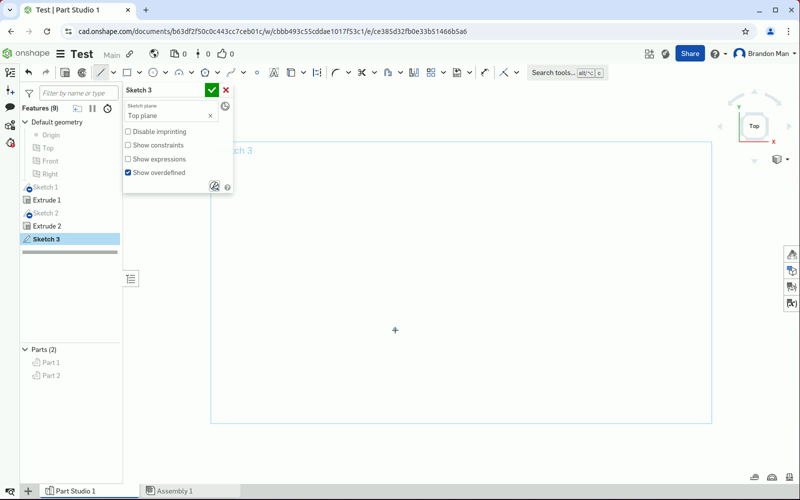
mouse_move(425, 329)
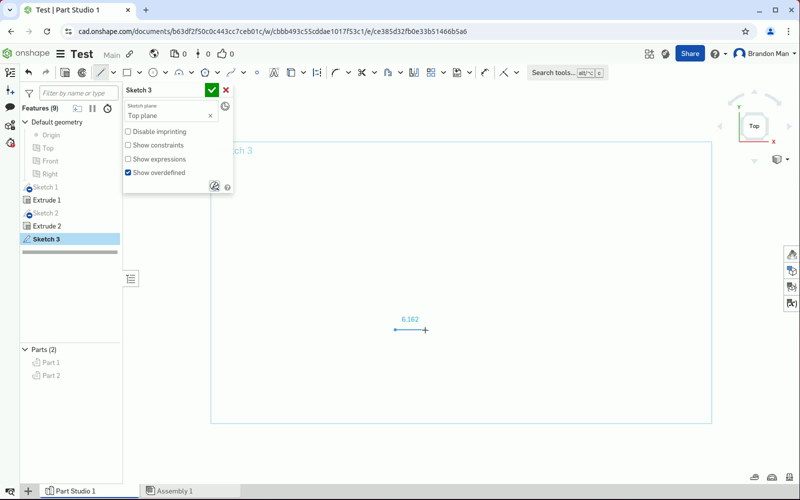
mouse_move(404, 329)
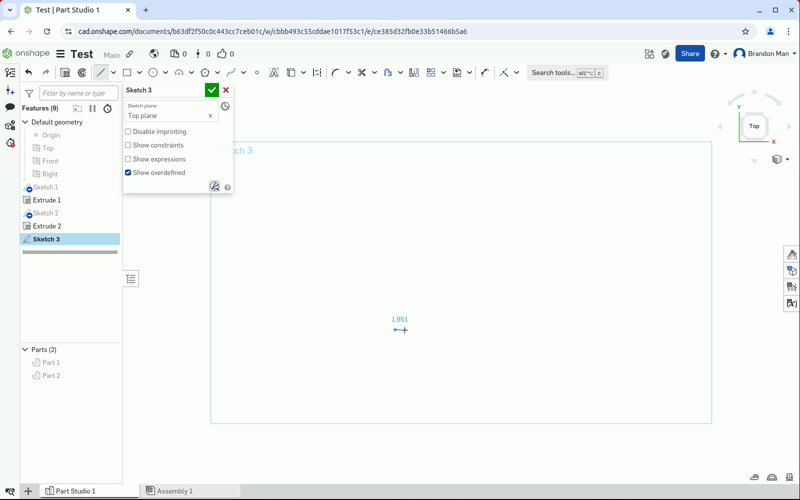
click(404, 329)
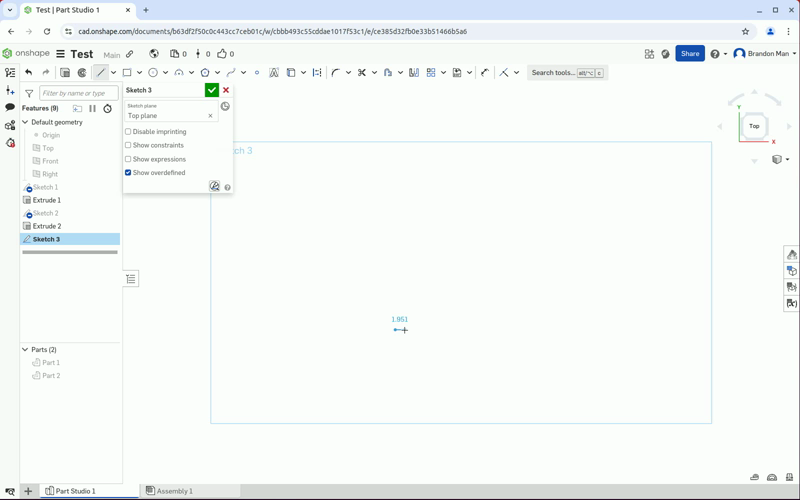
key_up(shift)
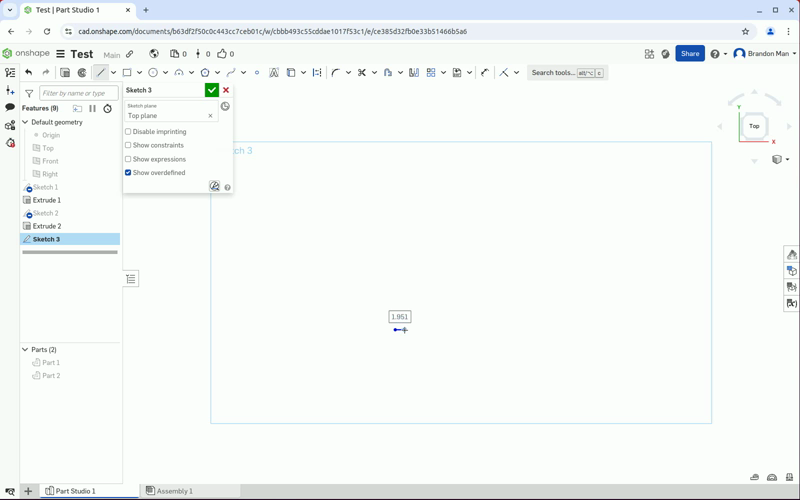
key_down(shift)
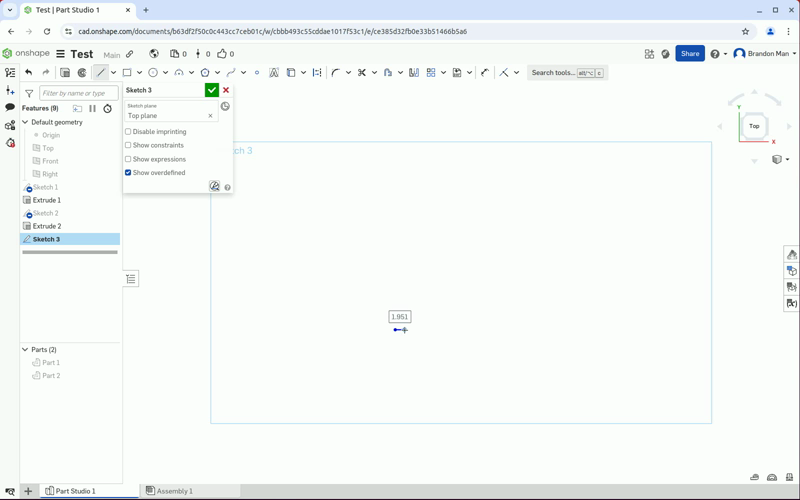
mouse_move(404, 237)
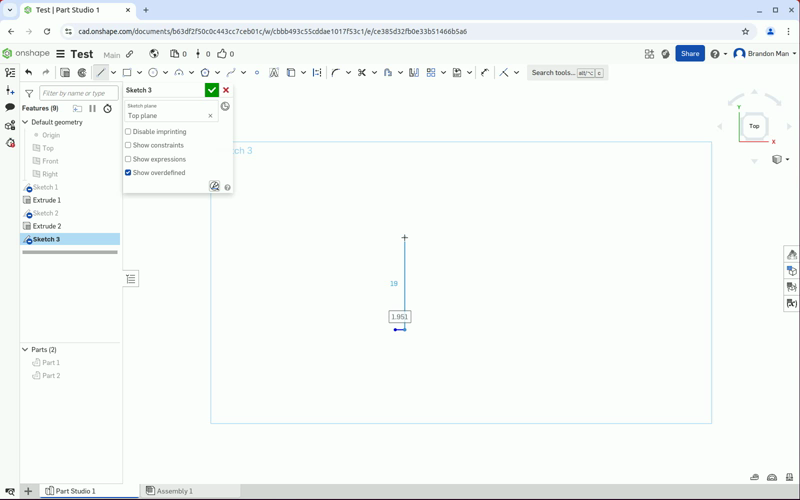
click(404, 237)
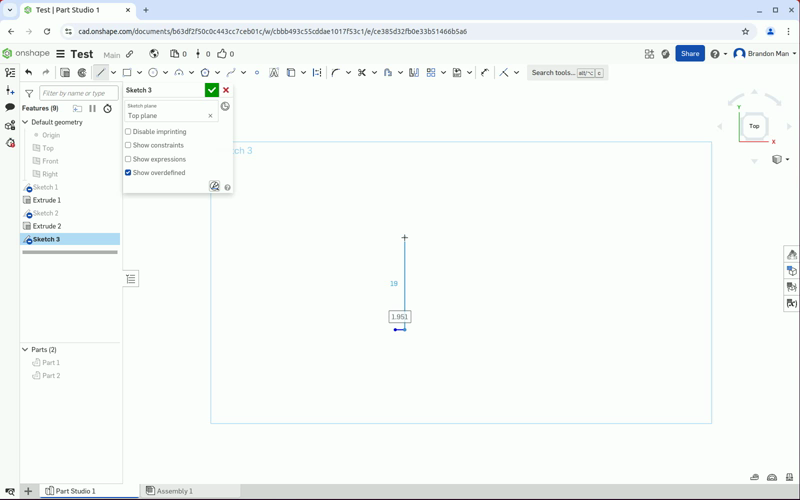
key_up(shift)
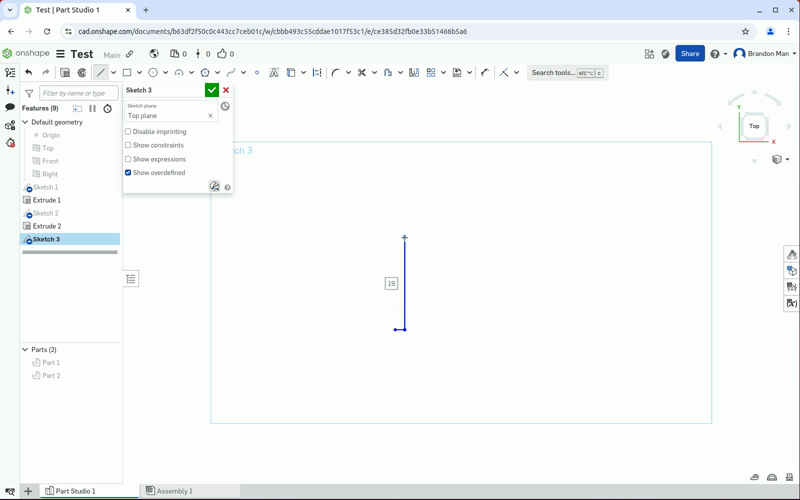
key_down(shift)
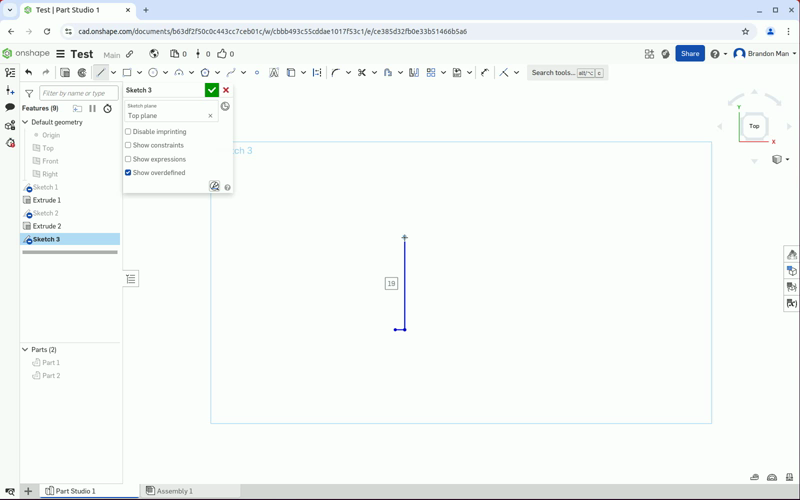
mouse_move(434, 237)
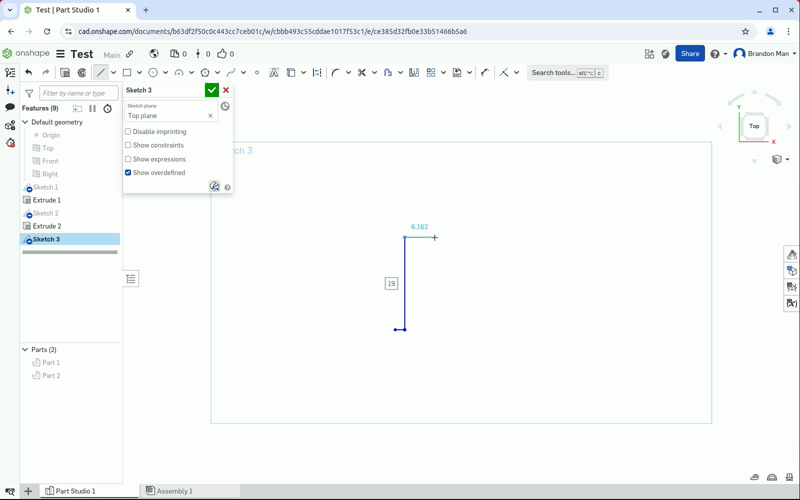
mouse_move(395, 237)
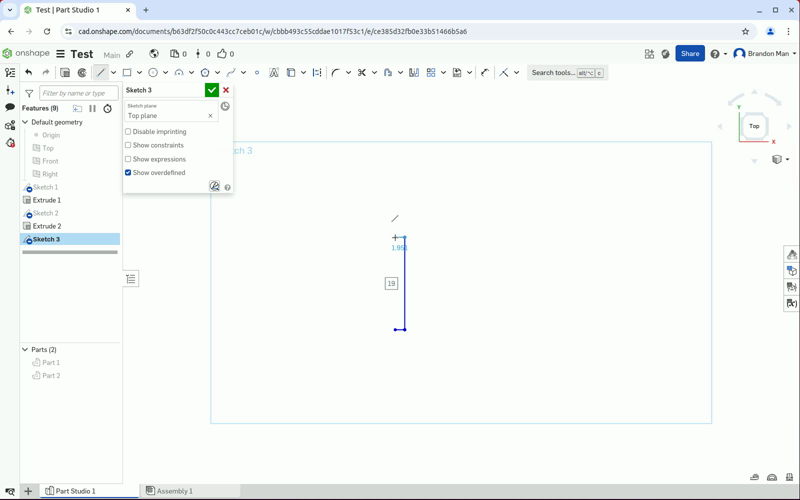
click(395, 237)
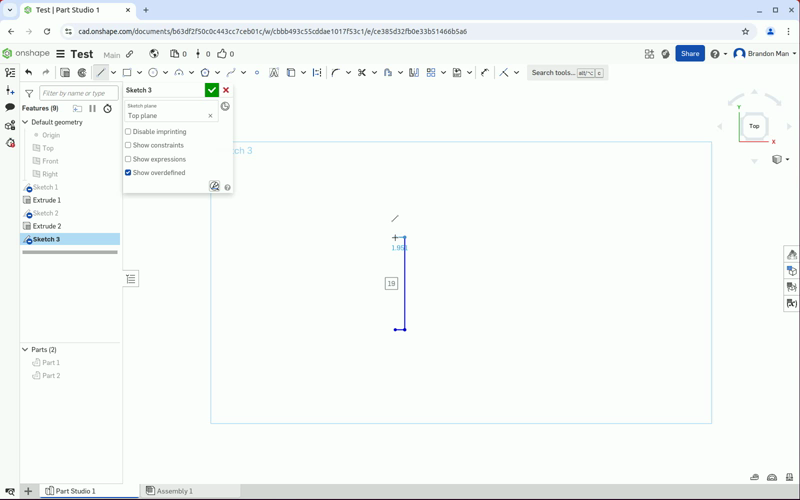
key_up(shift)
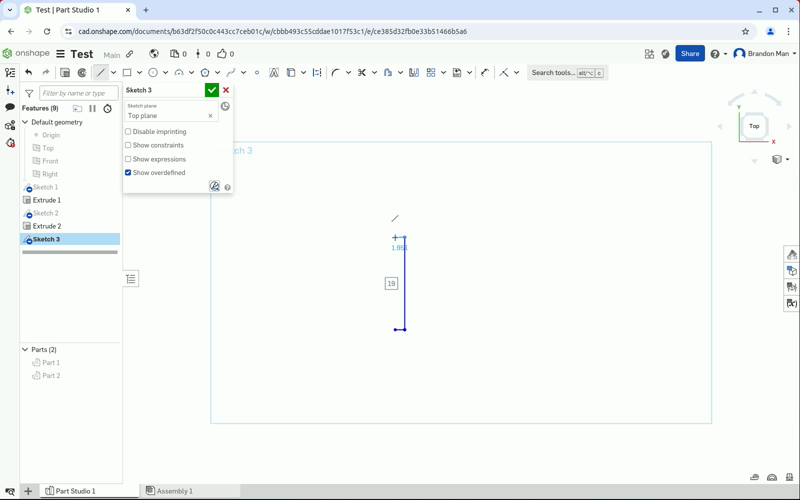
key_down(shift)
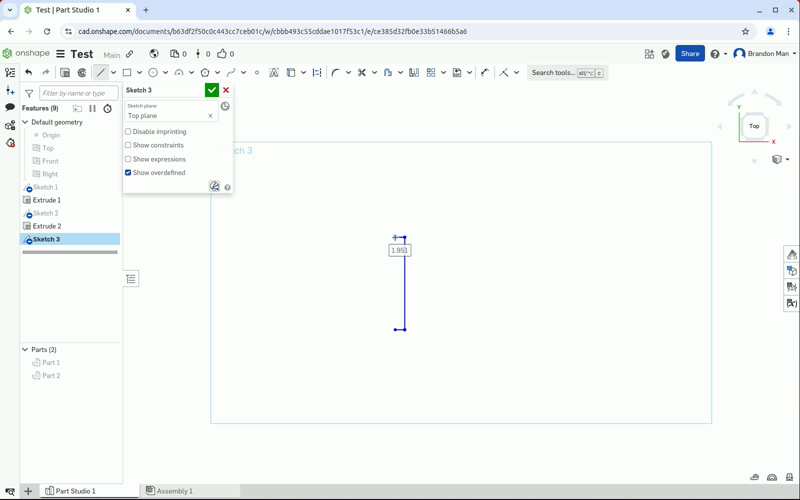
mouse_move(395, 329)
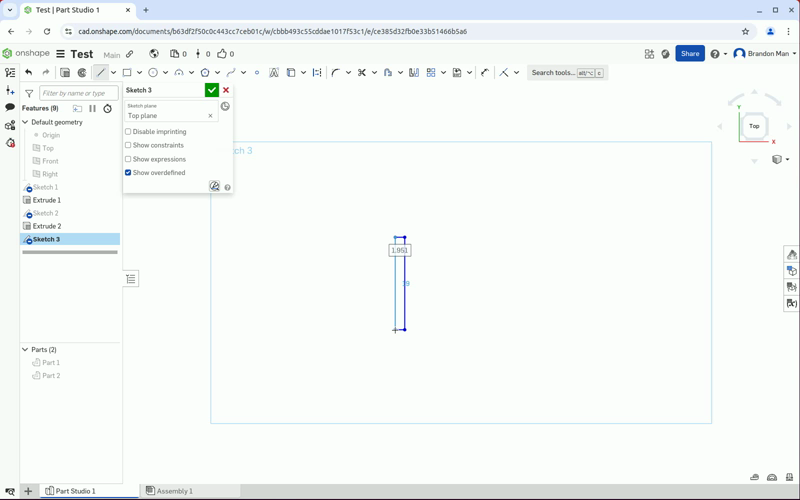
key_up(shift)
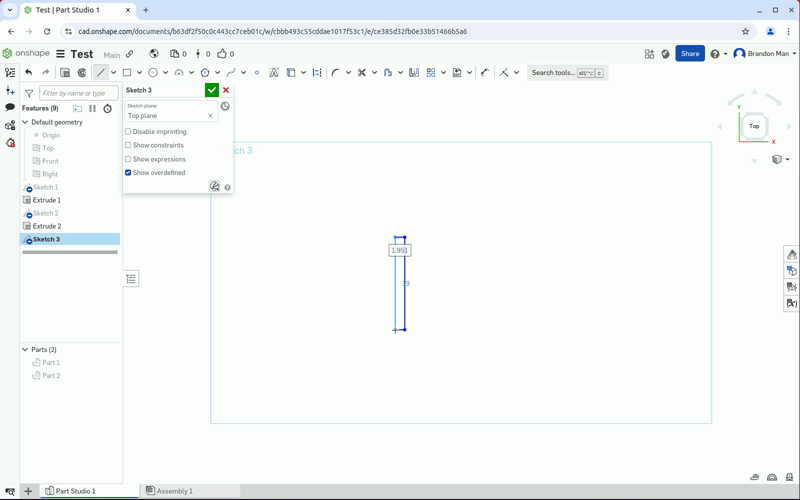
click(395, 329)
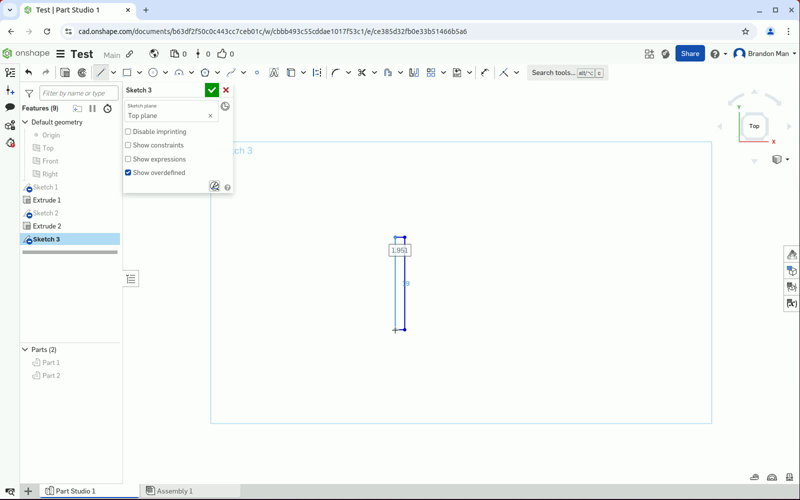
key(esc)
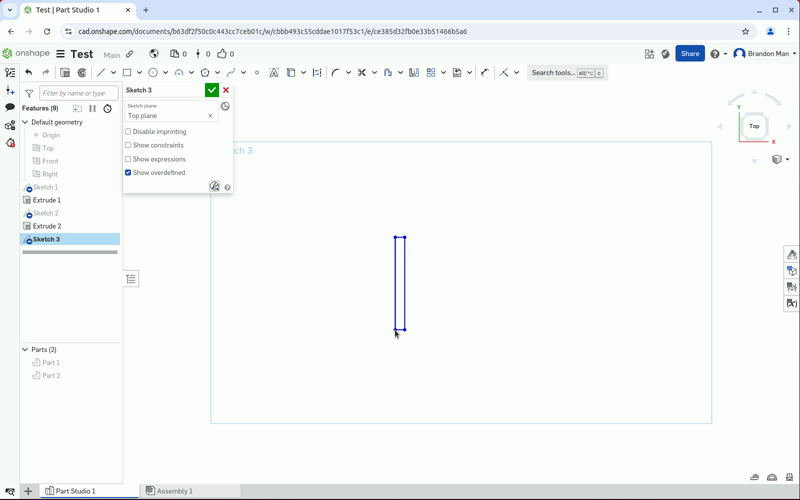
mouse_move(400, 264)
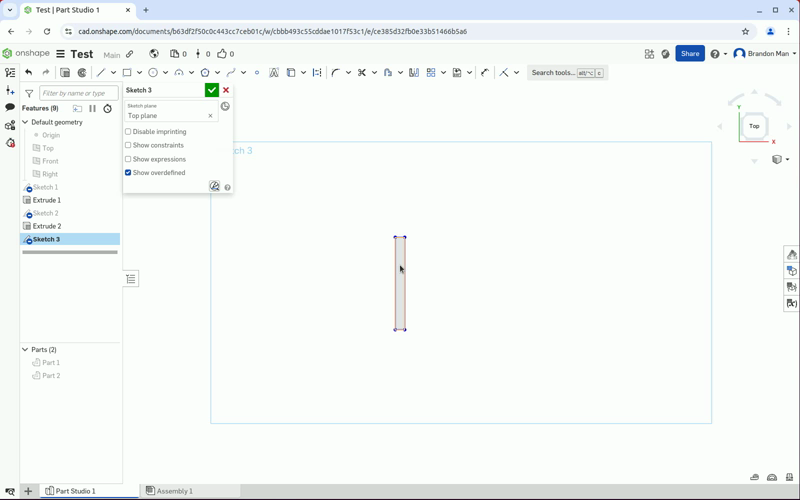
scroll(6)
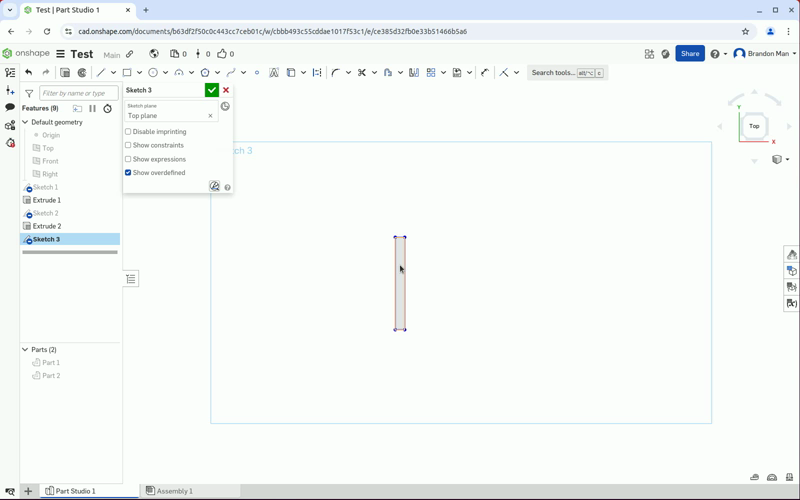
scroll(6)
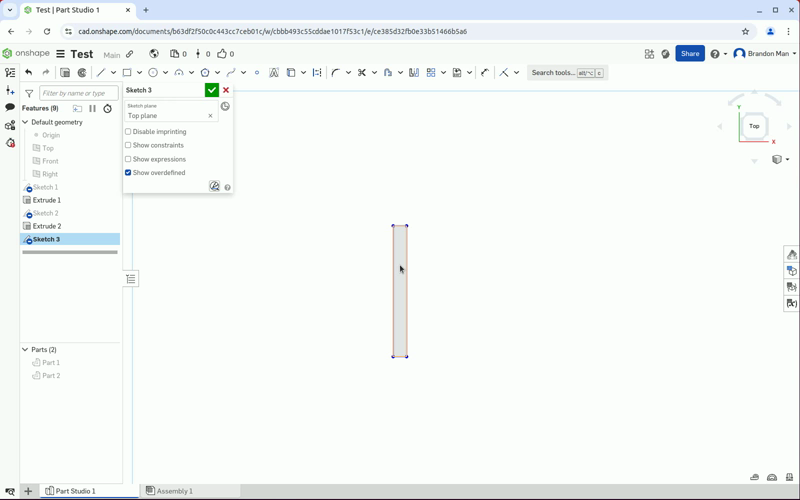
scroll(6)
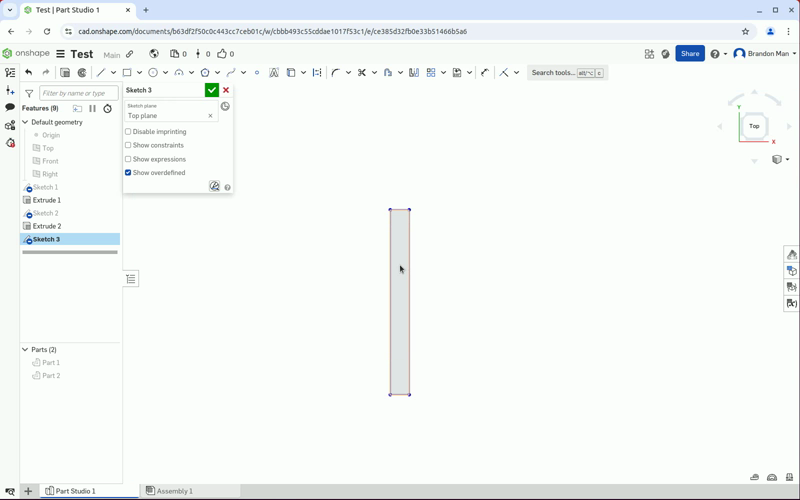
scroll(6)
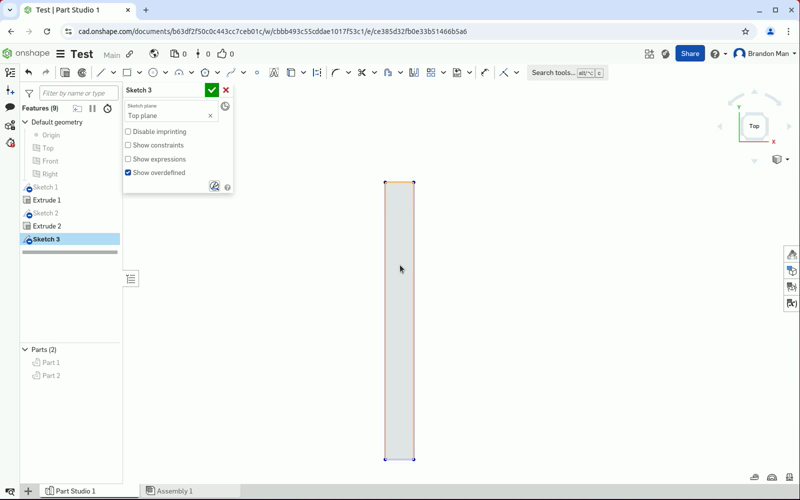
scroll(6)
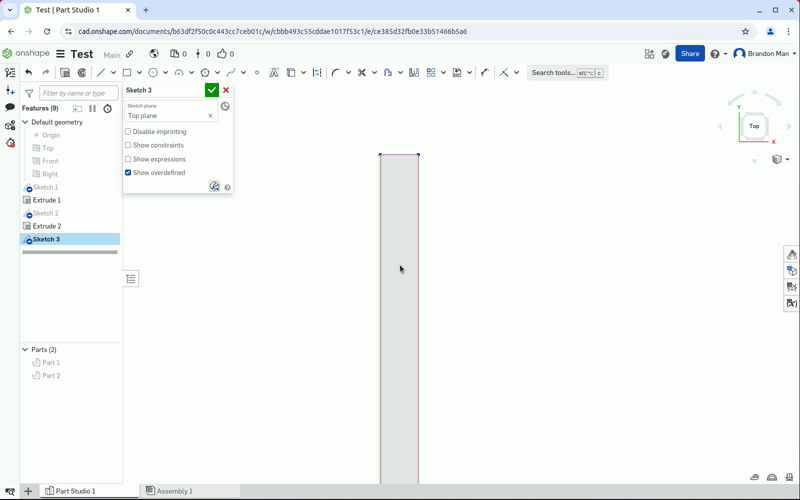
scroll(6)
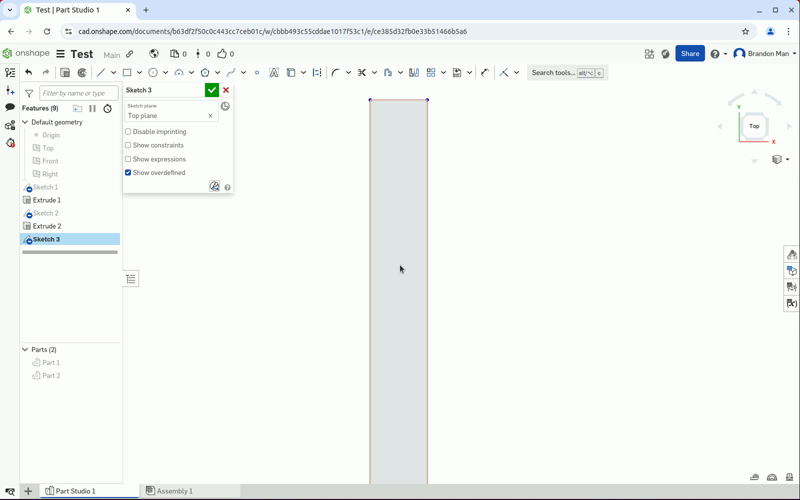
scroll(6)
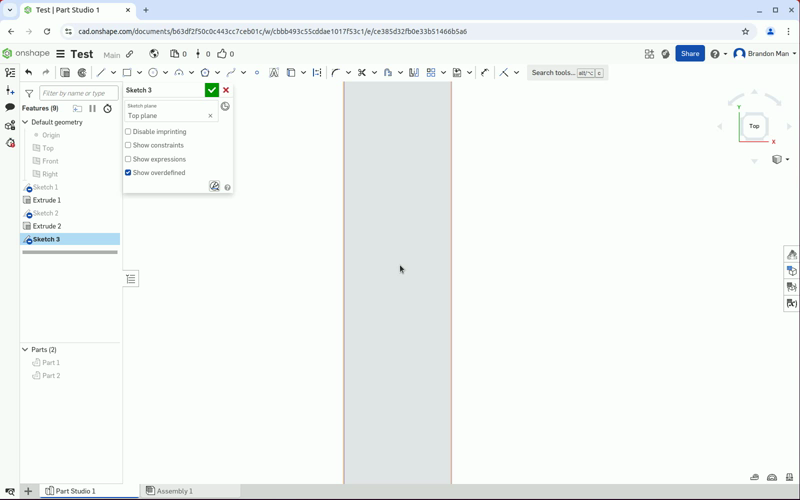
click(400, 264)
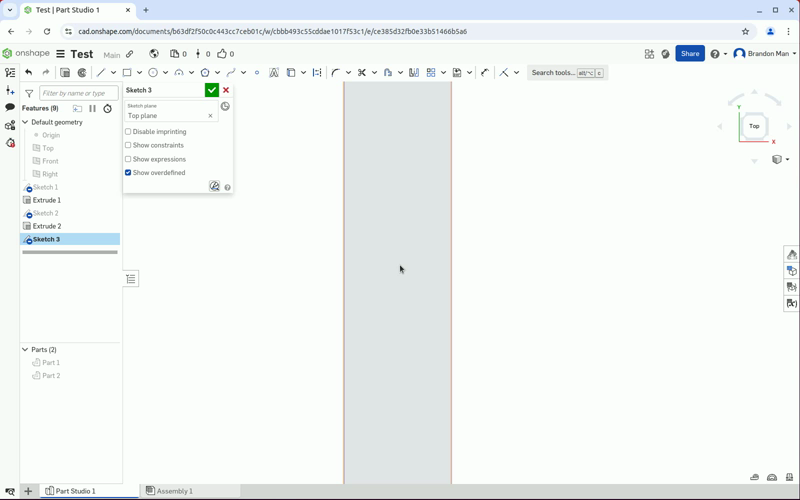
scroll(-6)
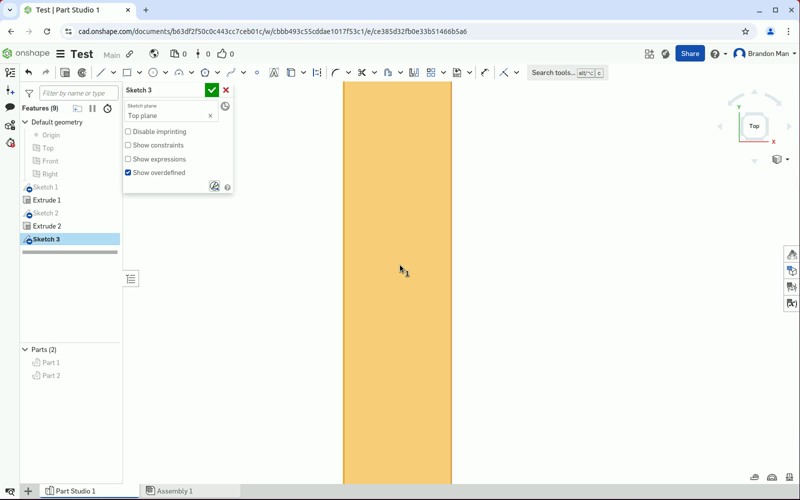
scroll(-6)
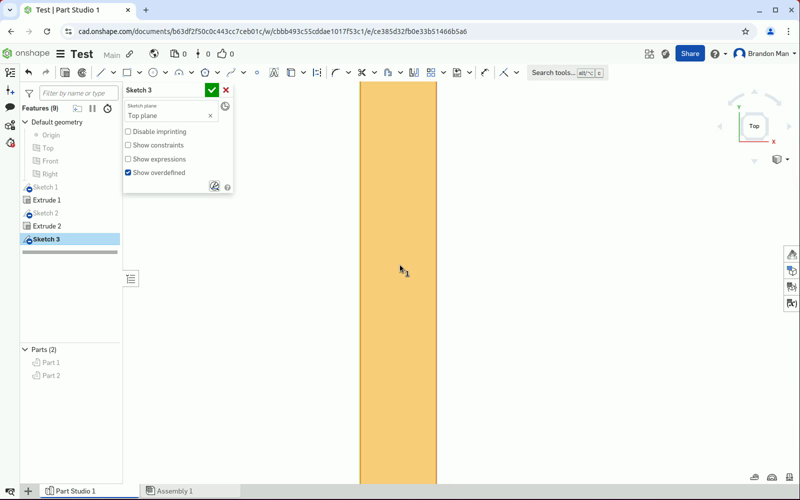
scroll(-6)
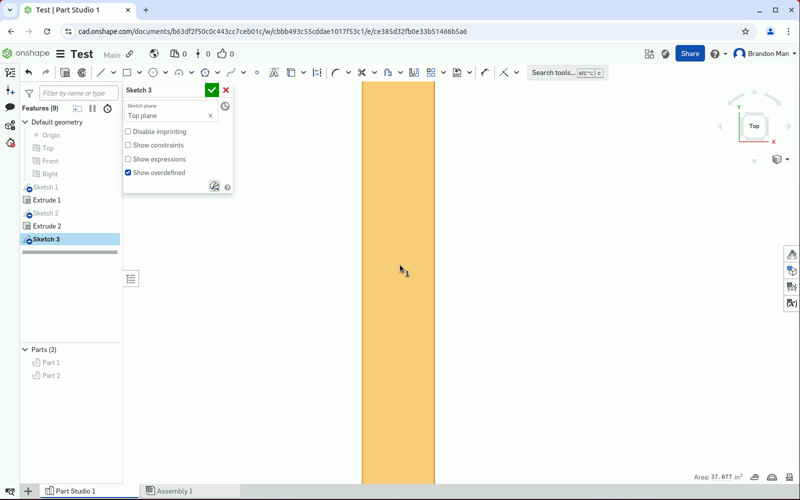
scroll(-6)
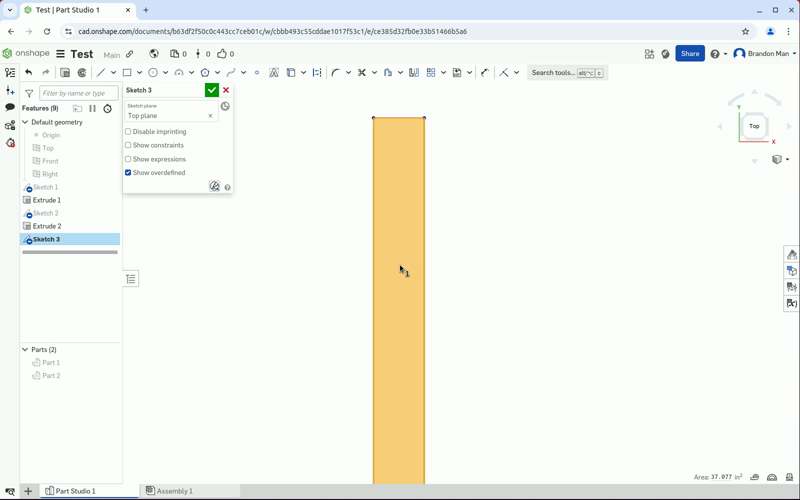
scroll(-6)
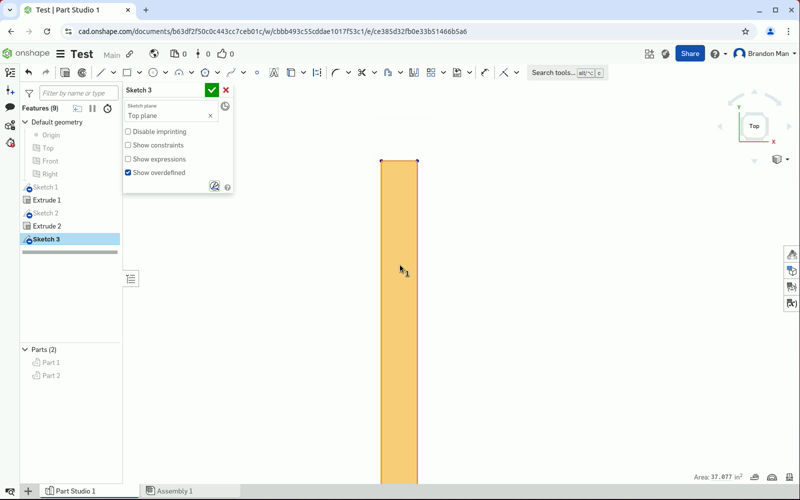
scroll(-6)
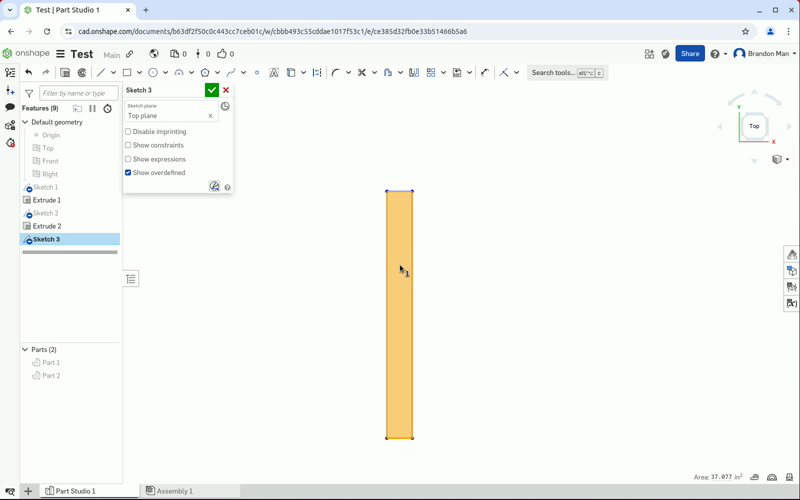
scroll(-6)
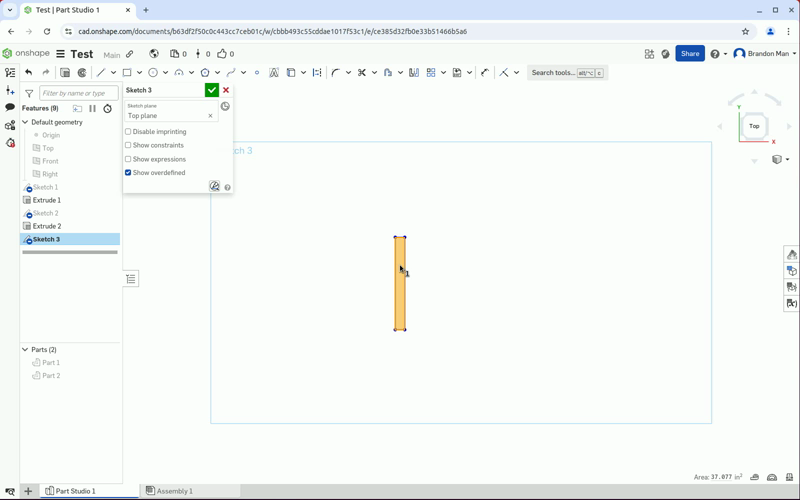
mouse_move(73, 352)
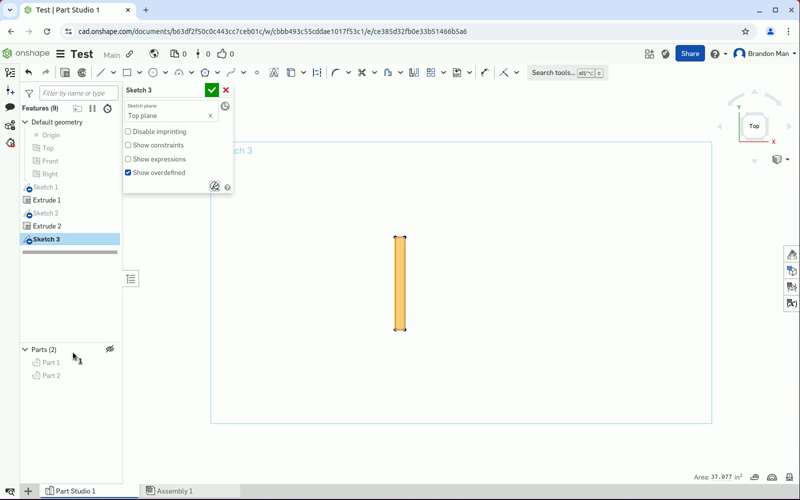
key(shift+y)
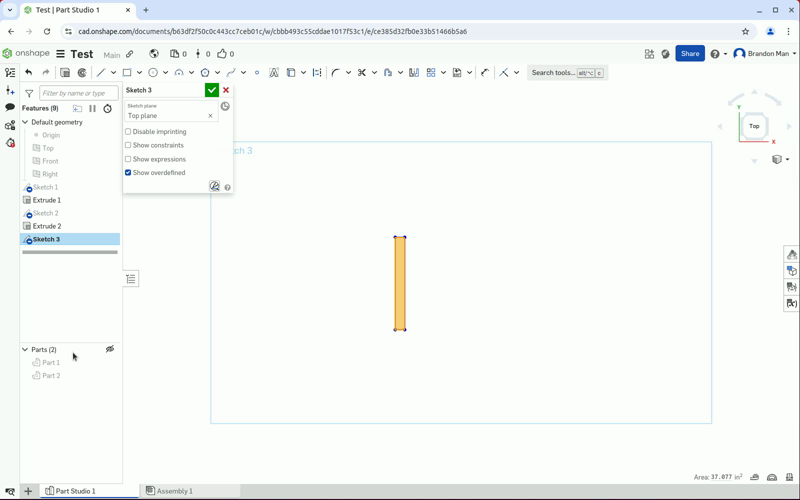
key(shift+e)
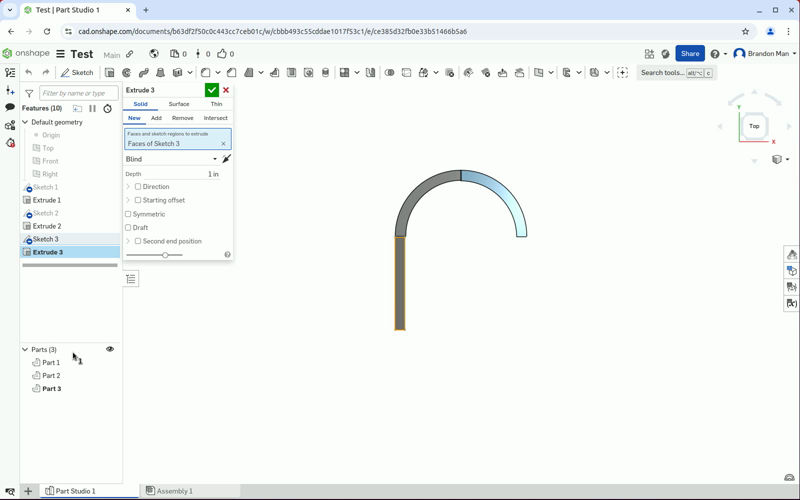
mouse_move(143, 106)
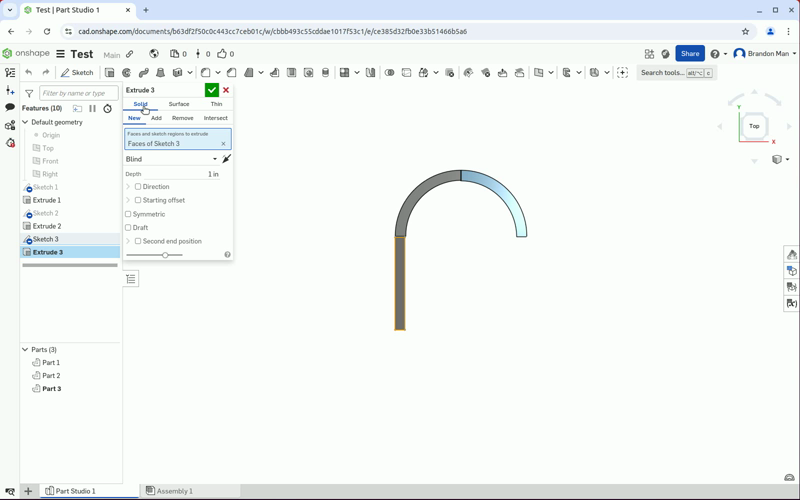
click(143, 106)
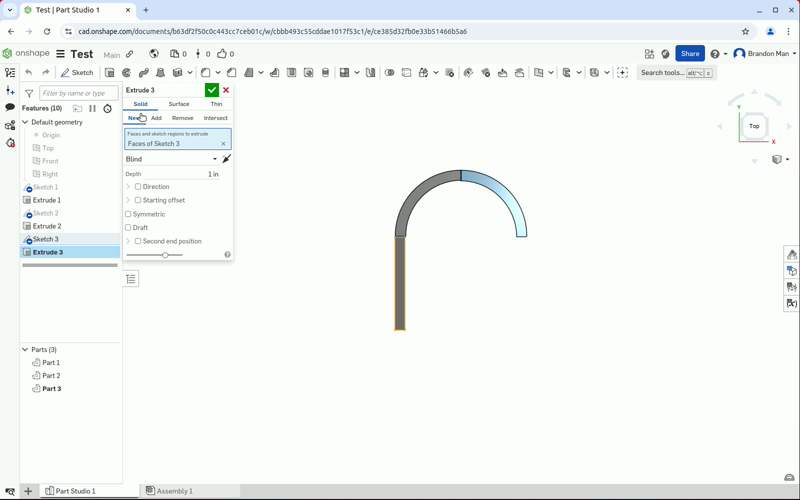
mouse_move(137, 120)
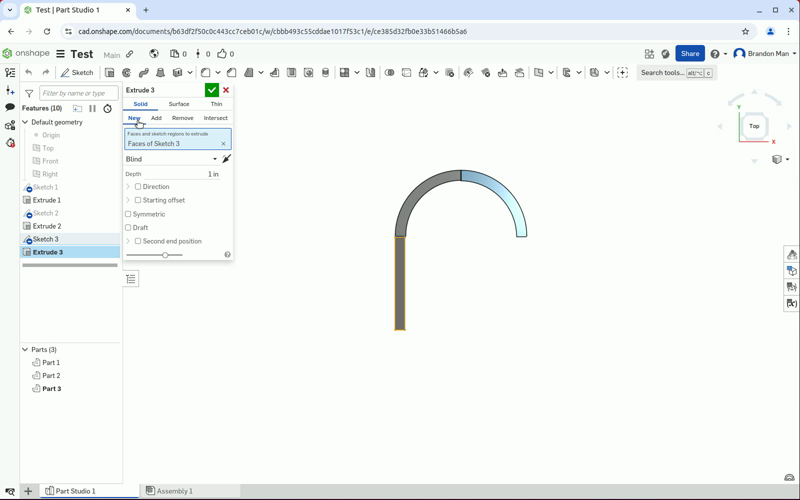
click(137, 120)
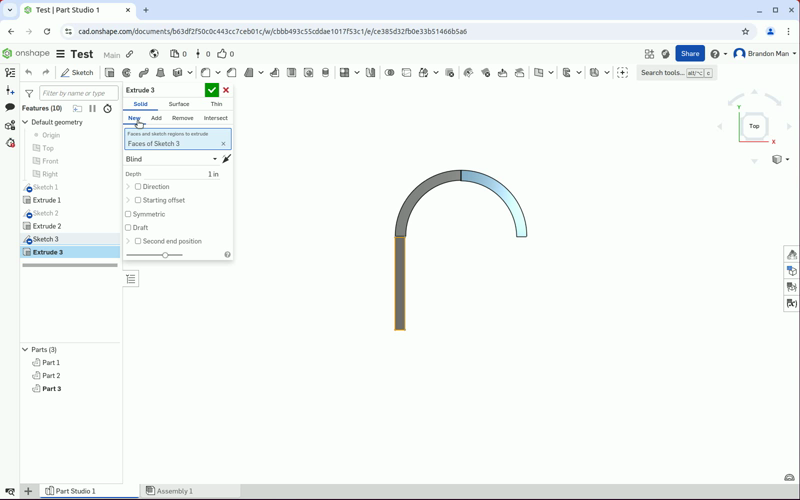
key(tab, 4)
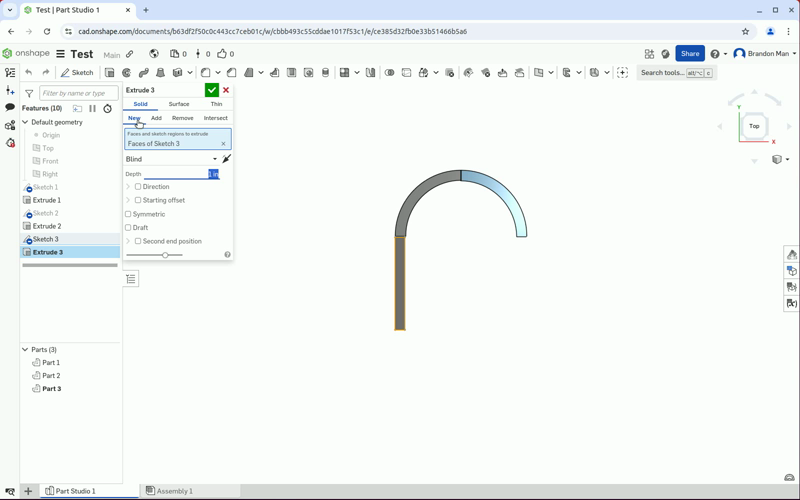
text(1.926)
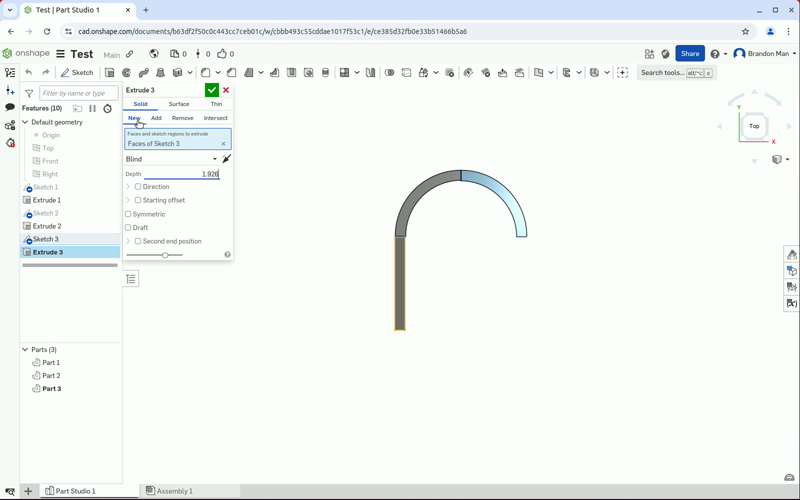
key(enter)
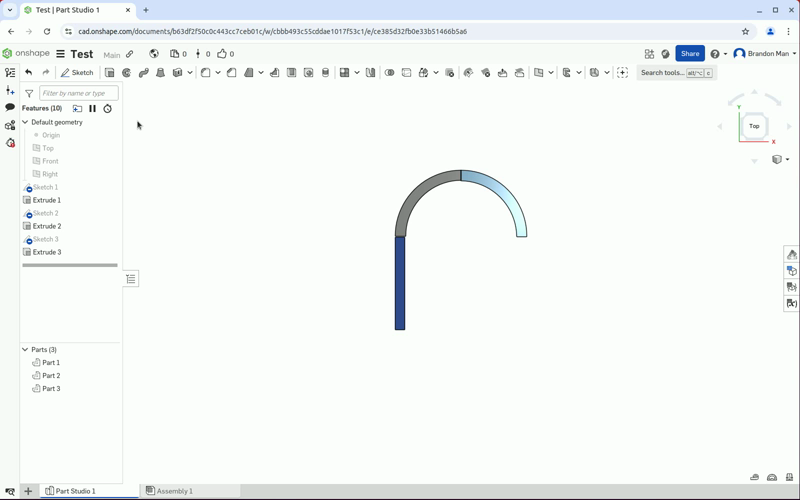
key(shift+h)
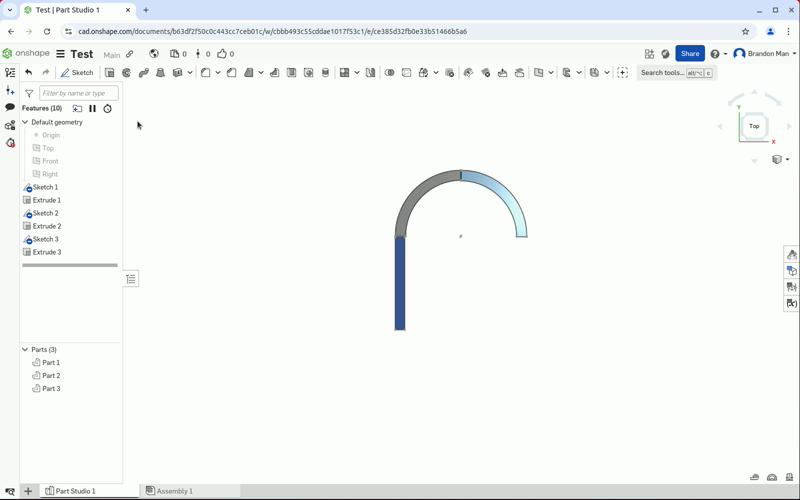
key(shift+h)
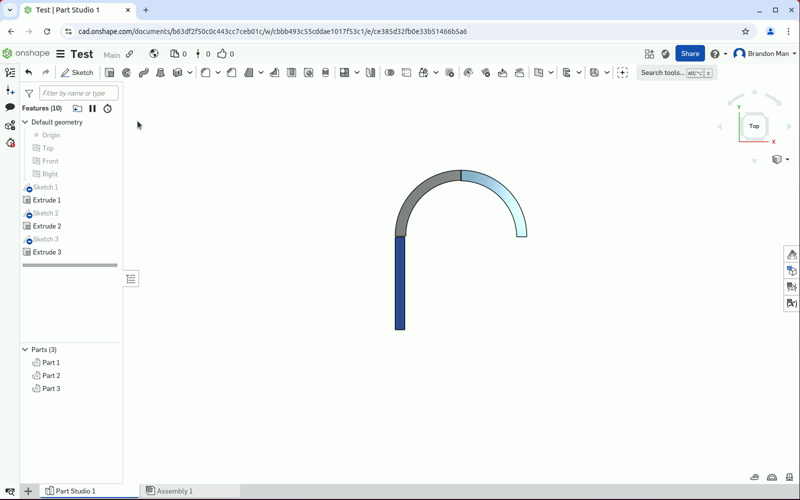
mouse_move(73, 189)
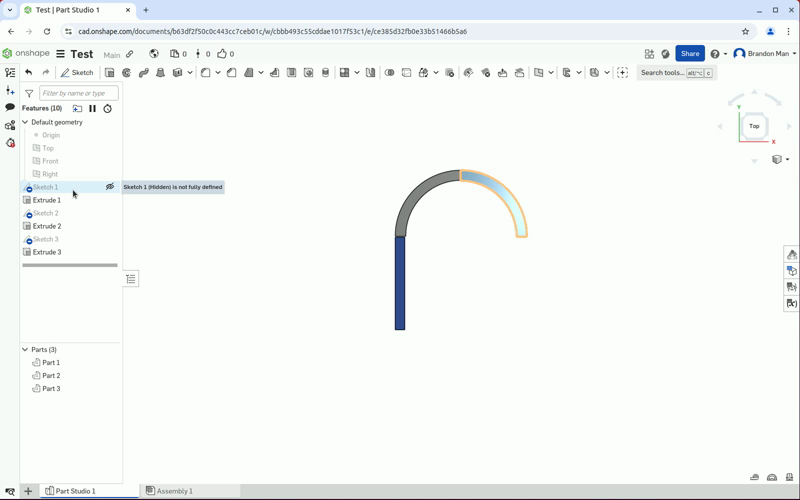
click(73, 189)
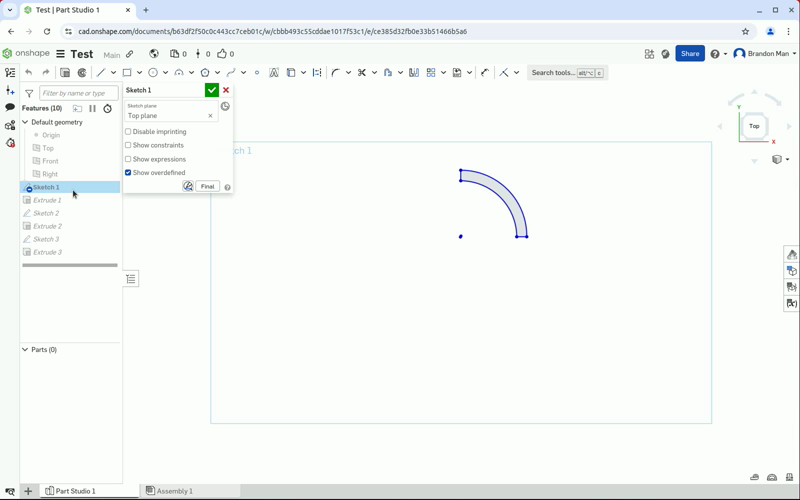
mouse_move(229, 92)
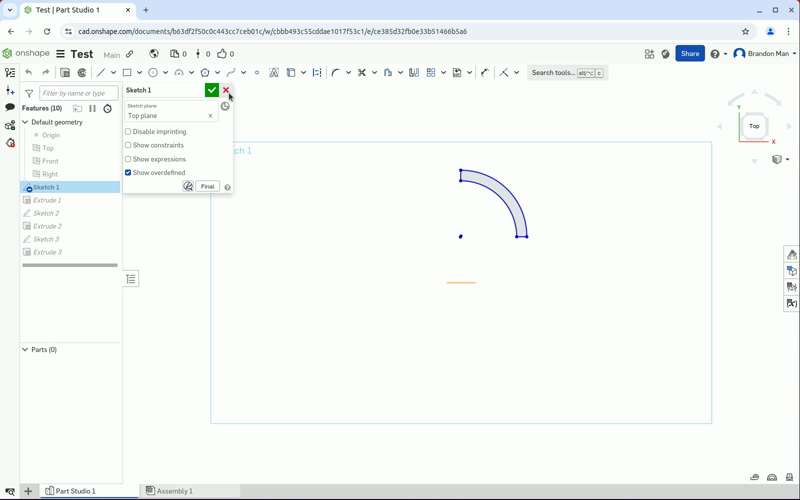
click(229, 92)
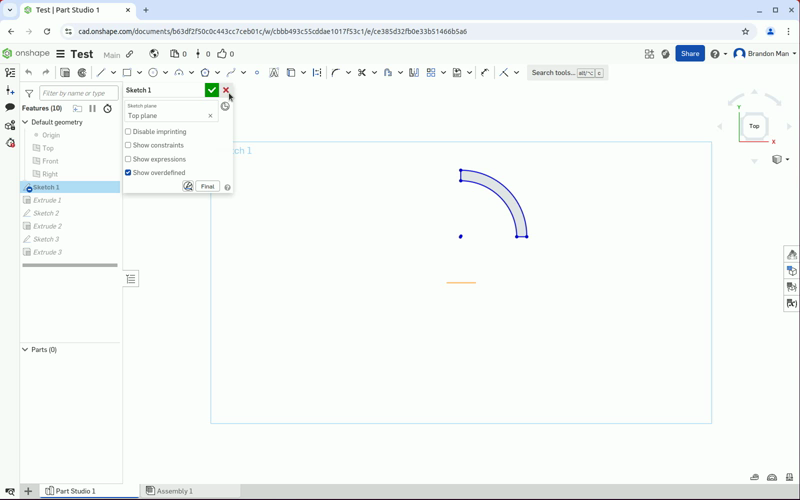
key(shift+s)
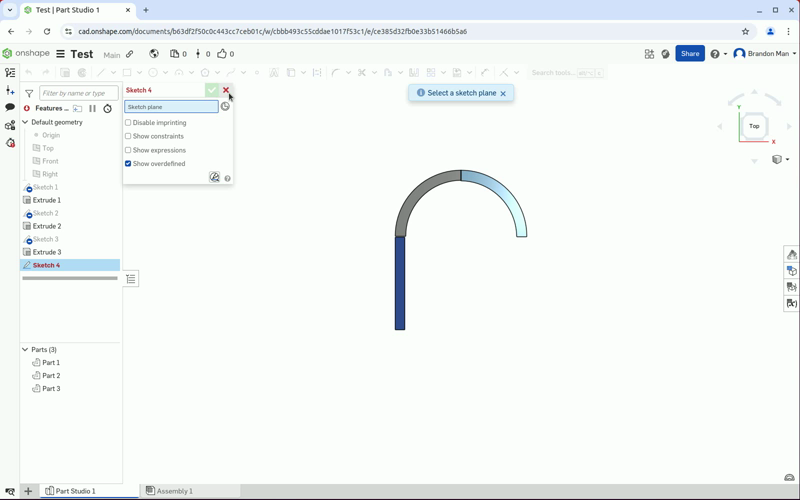
mouse_move(73, 150)
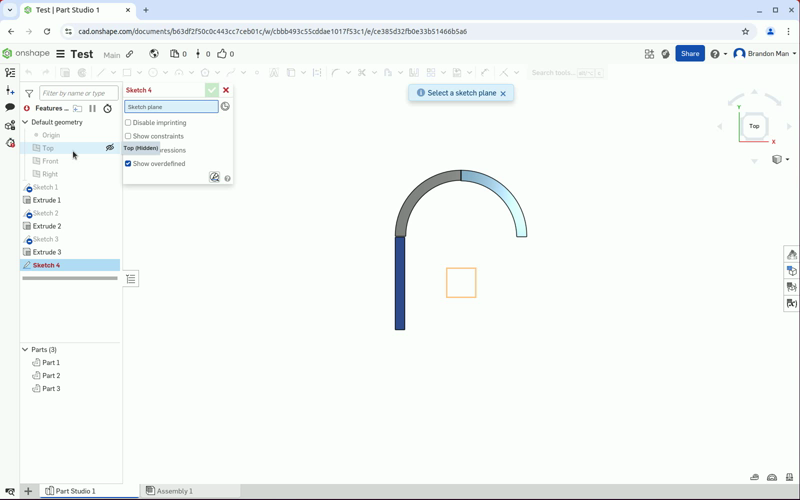
click(73, 150)
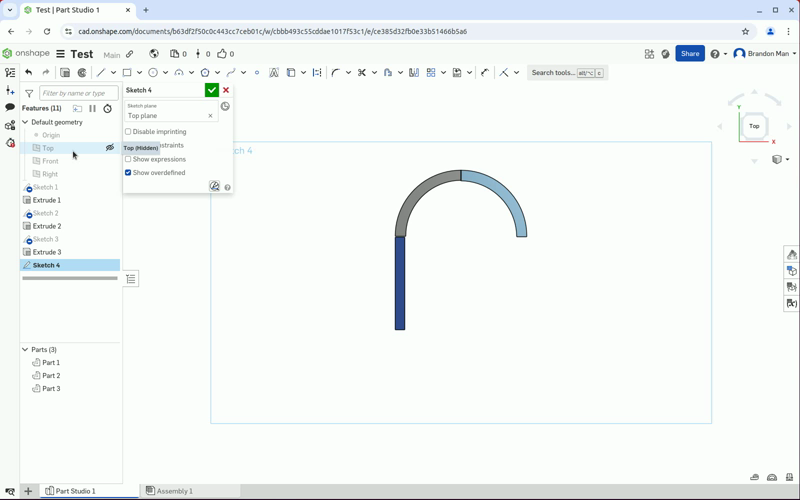
mouse_move(73, 352)
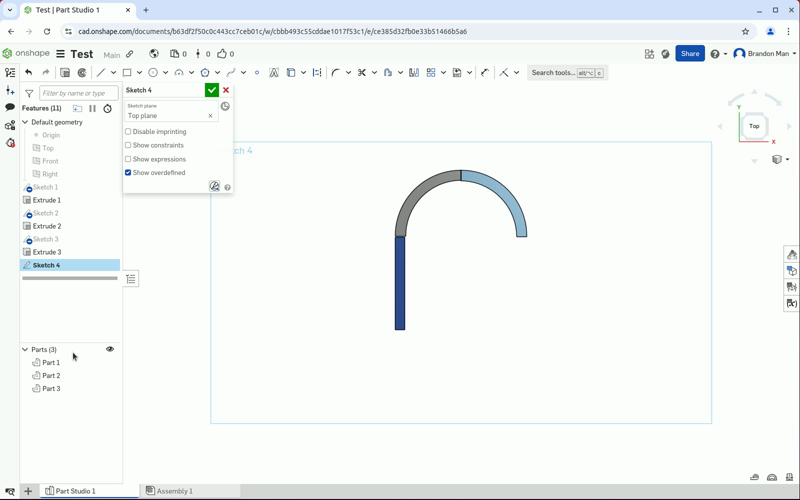
key(y)
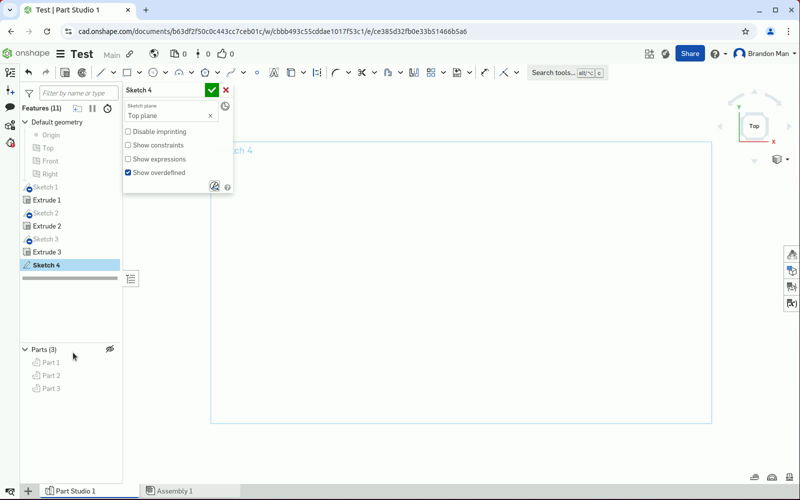
key(a)
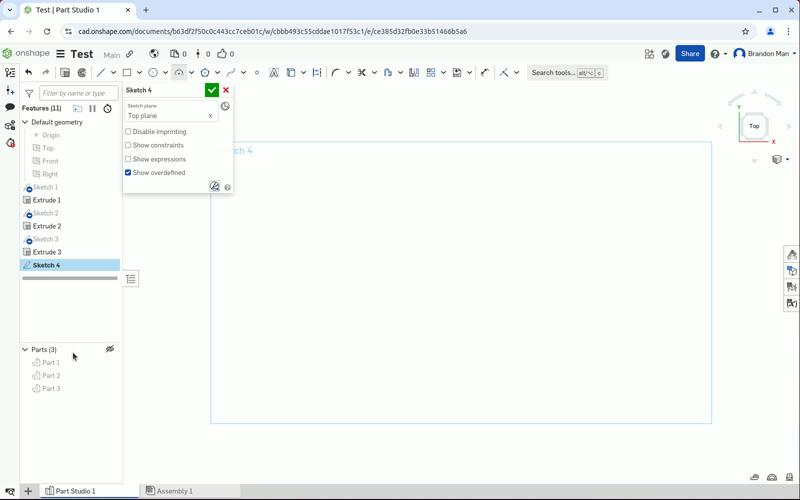
key_down(shift)
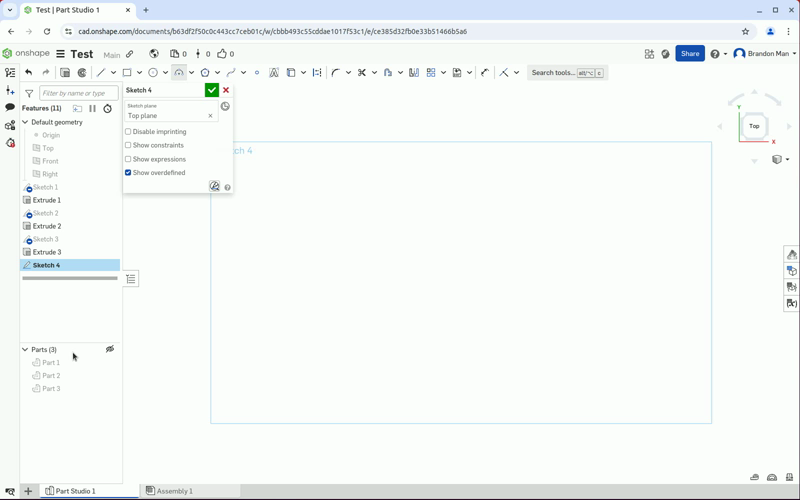
mouse_move(395, 329)
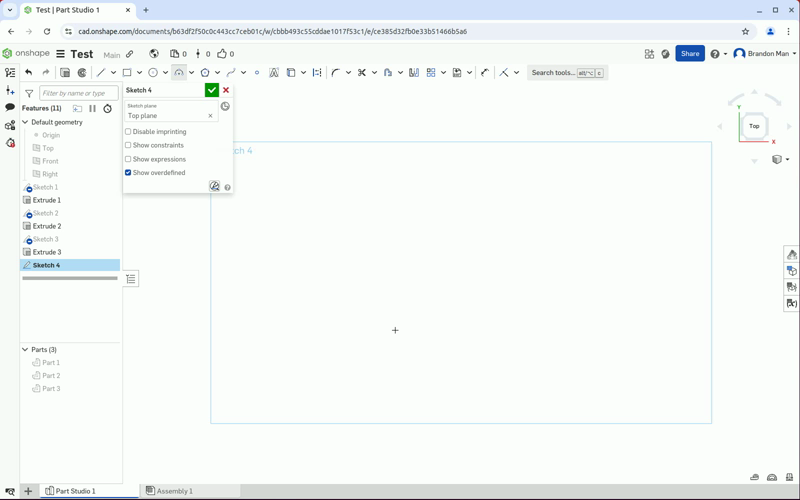
click(395, 329)
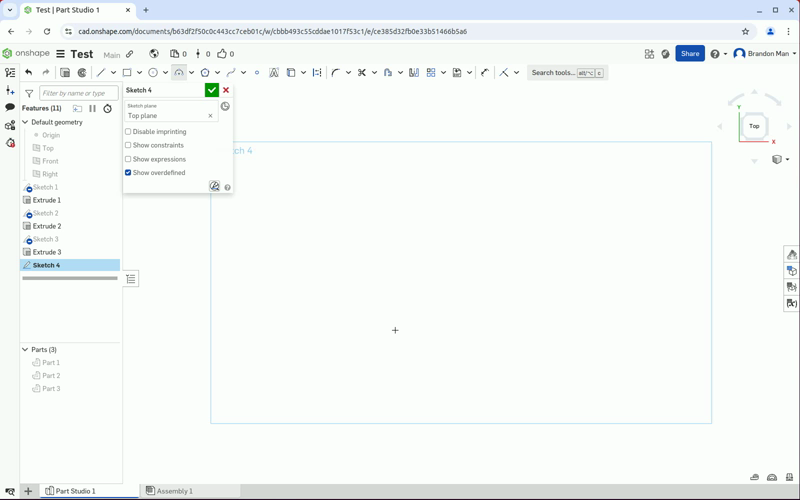
key_up(shift)
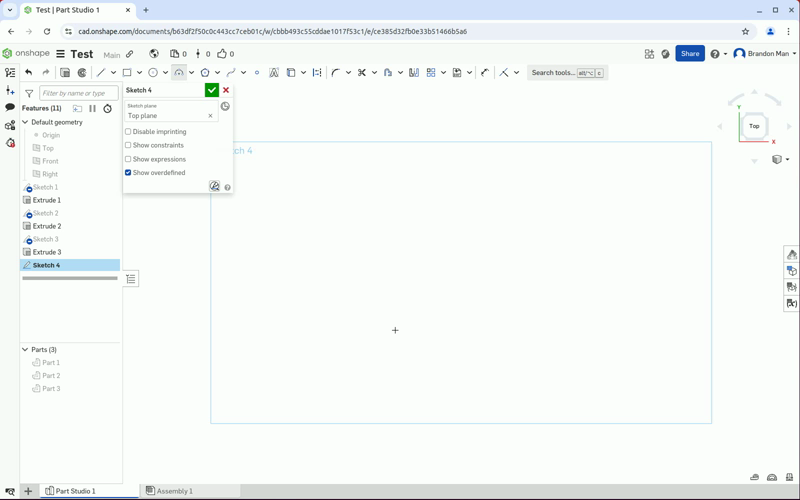
key_down(shift)
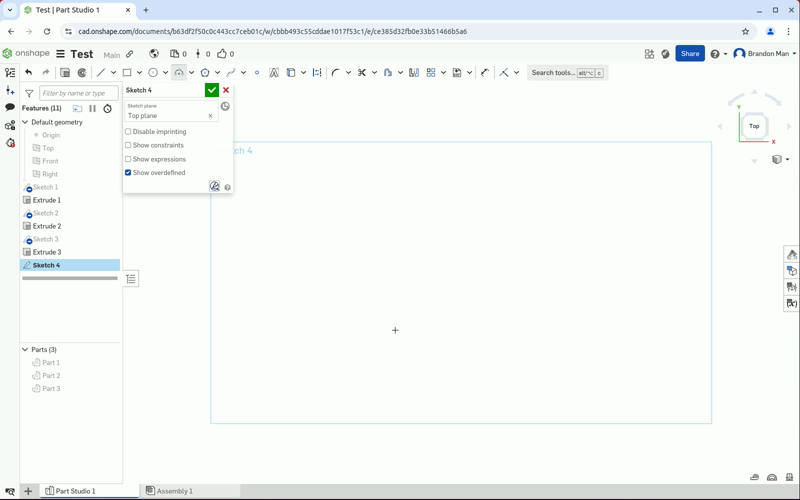
mouse_move(461, 395)
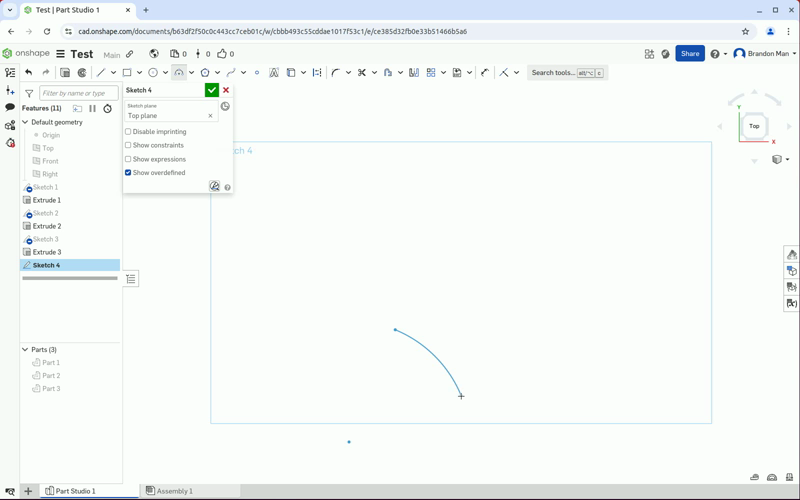
click(461, 395)
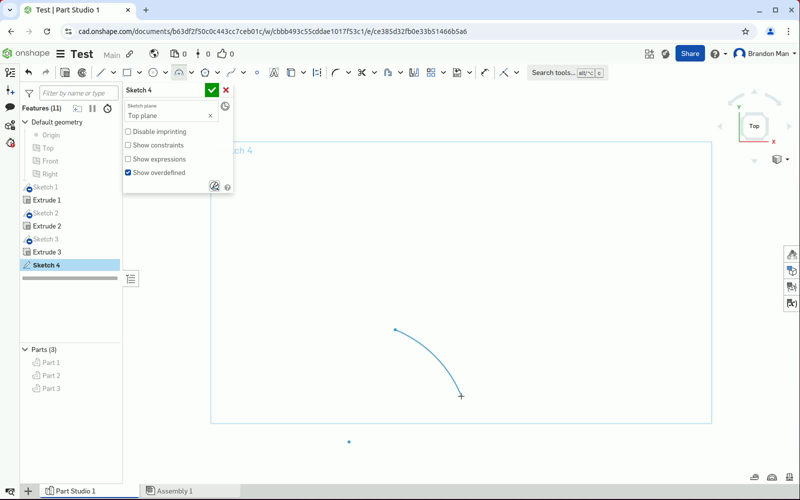
mouse_move(414, 376)
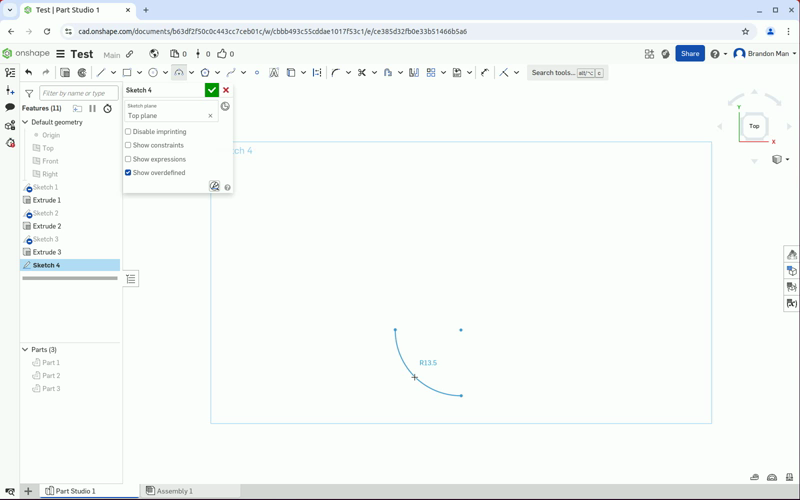
click(414, 376)
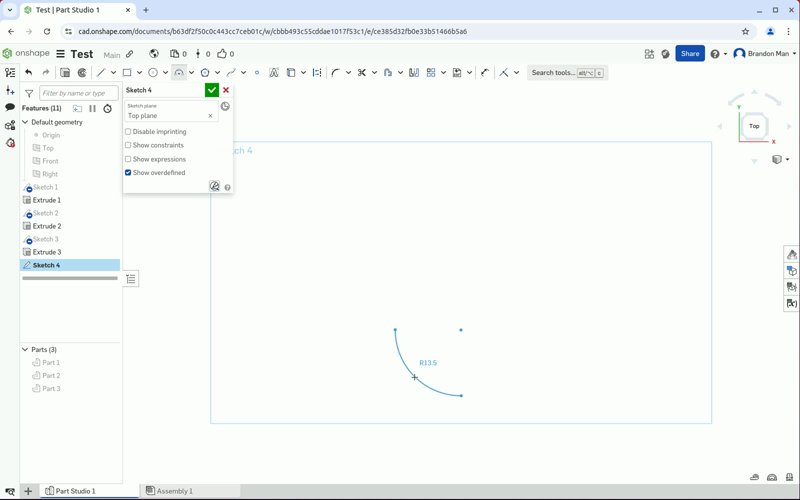
key_up(shift)
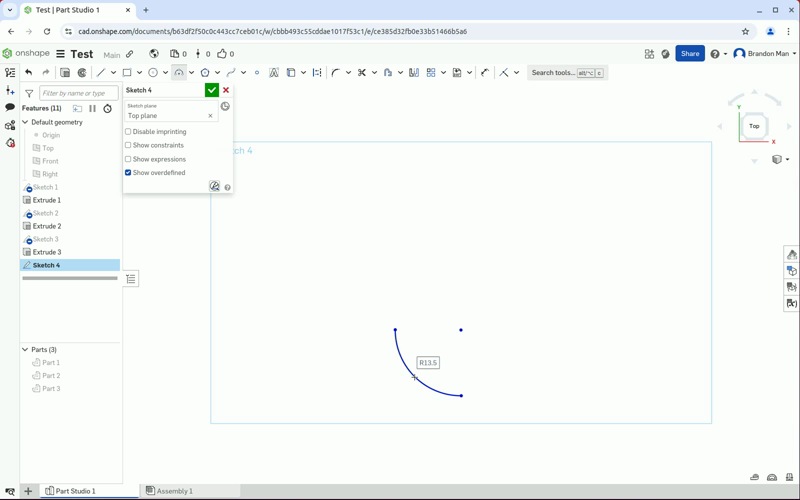
key(esc)
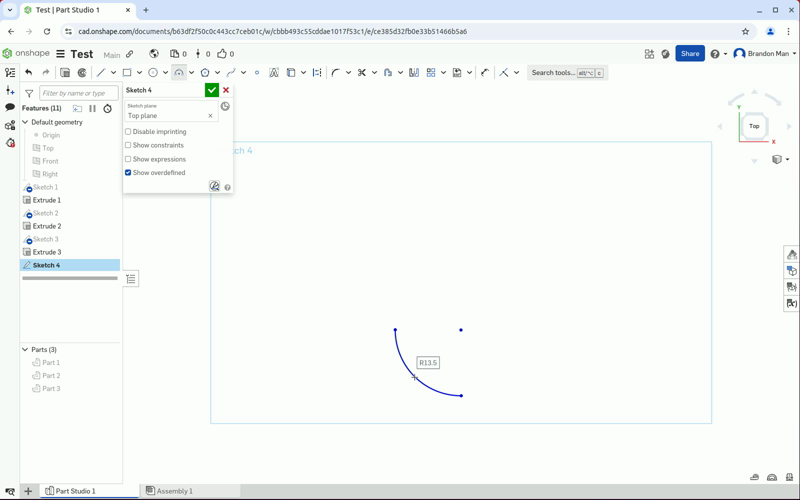
key(l)
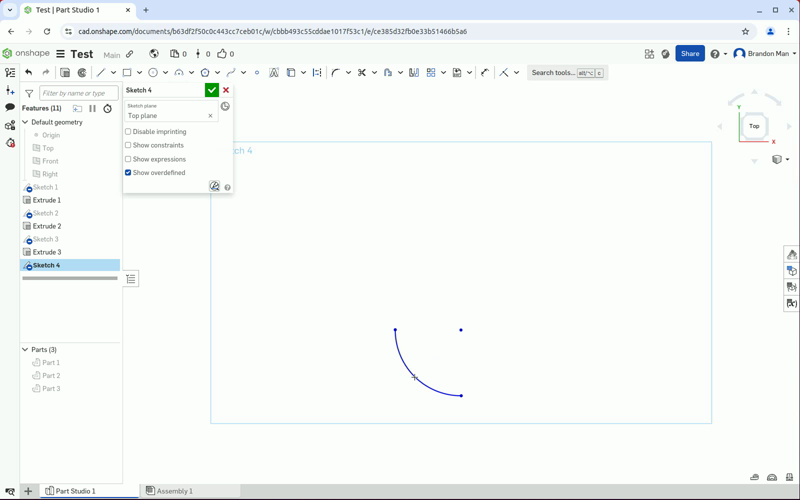
mouse_move(461, 395)
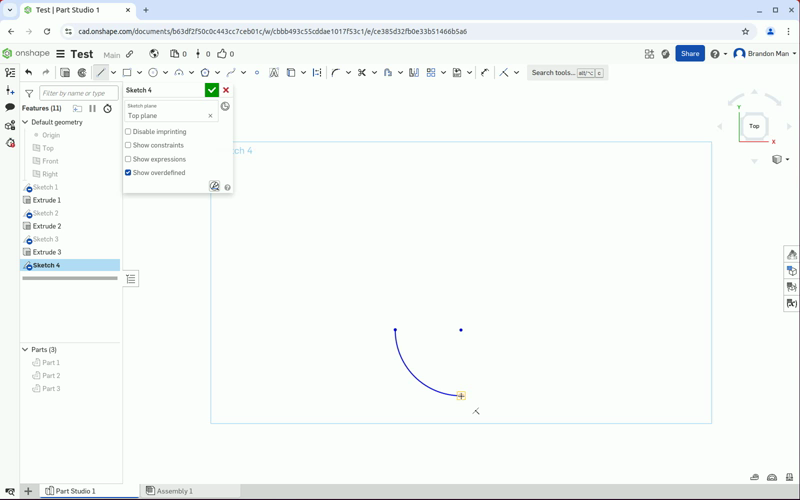
click(461, 395)
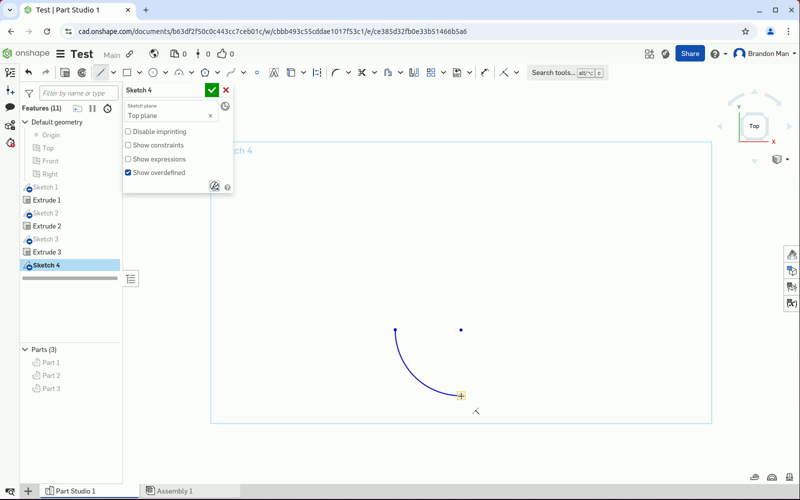
key_down(shift)
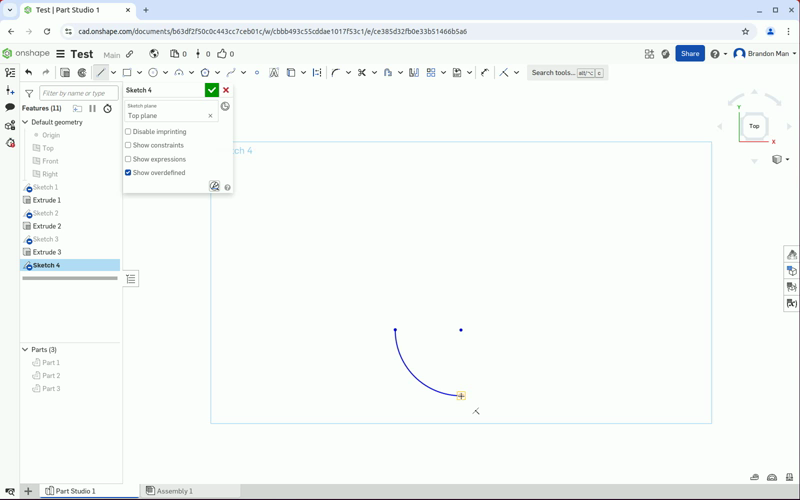
mouse_move(491, 395)
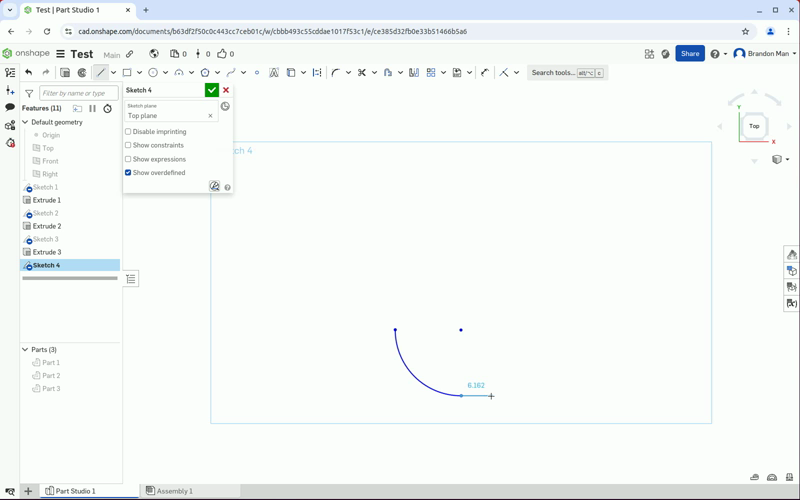
mouse_move(461, 385)
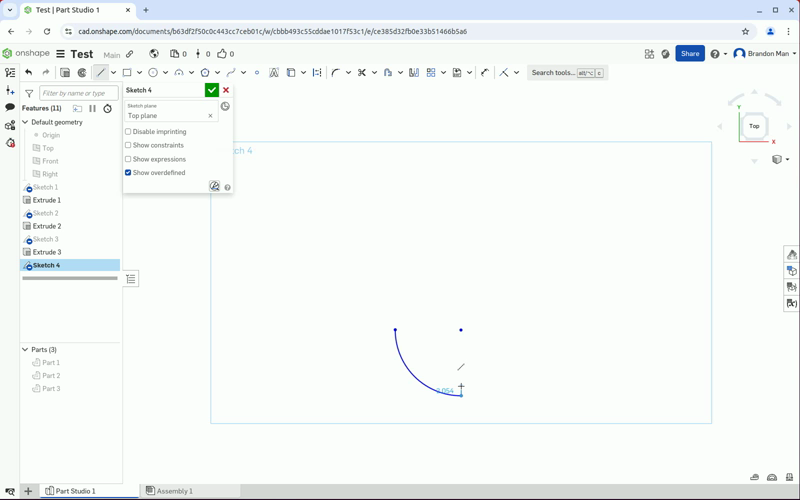
click(461, 385)
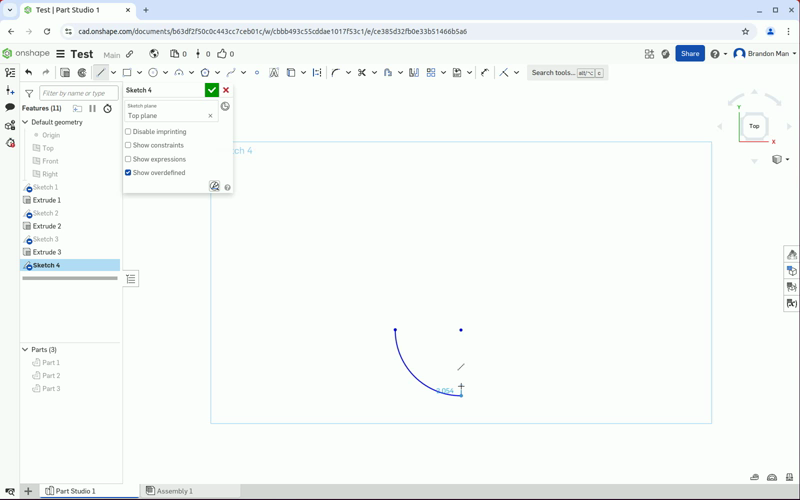
key_up(shift)
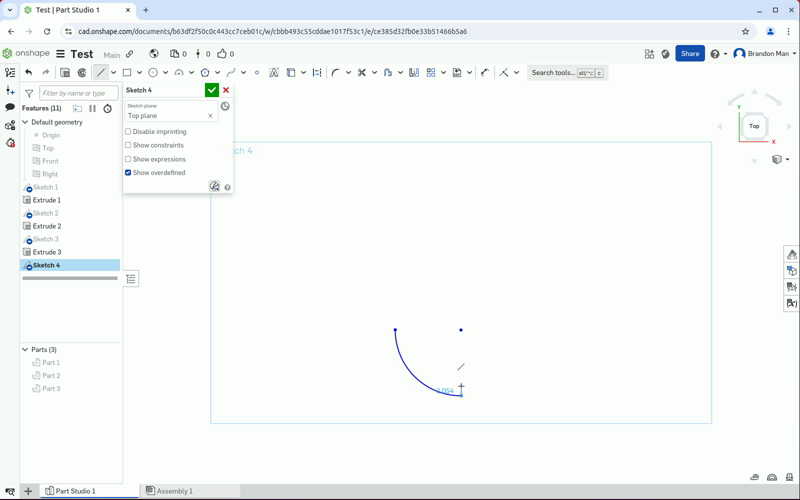
key(esc)
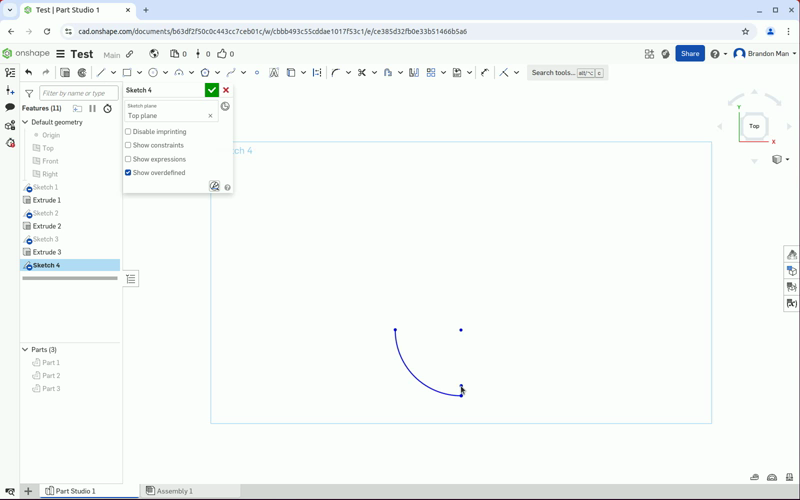
key(a)
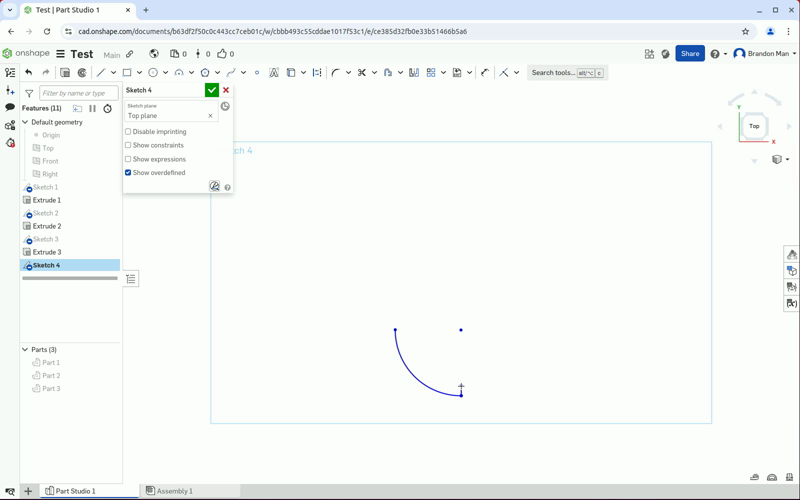
mouse_move(461, 385)
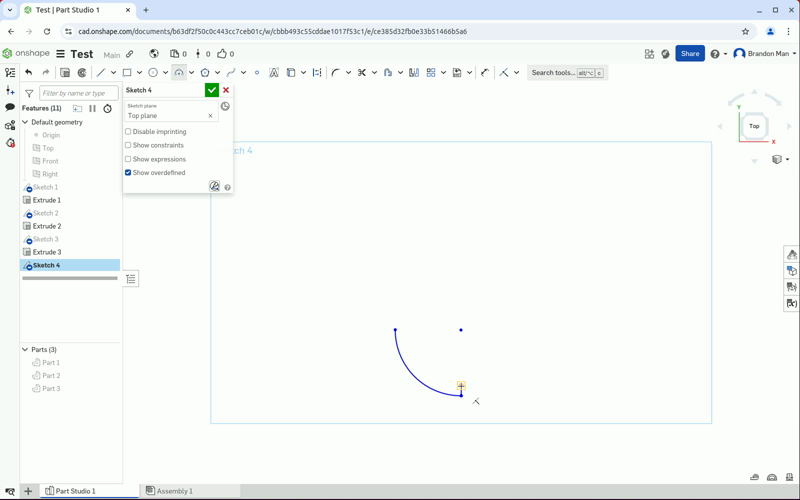
click(461, 385)
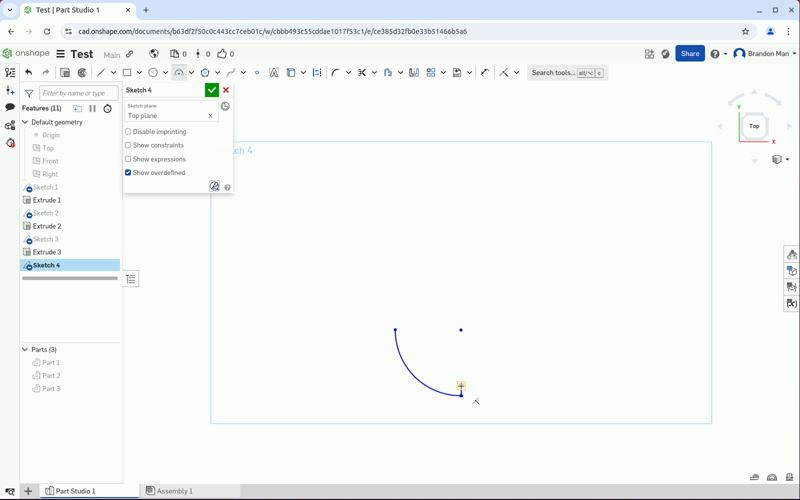
key_down(shift)
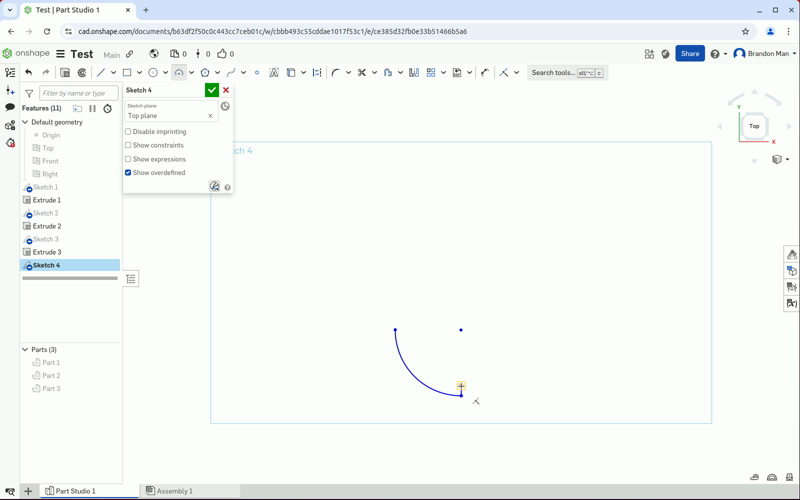
mouse_move(405, 329)
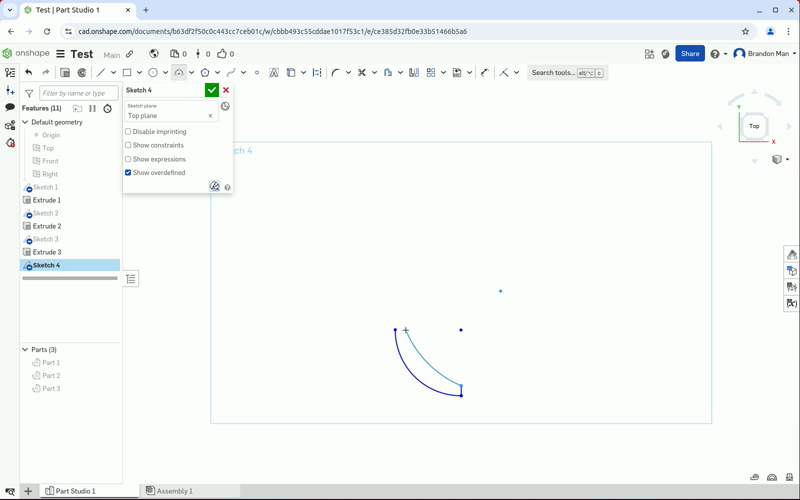
click(405, 329)
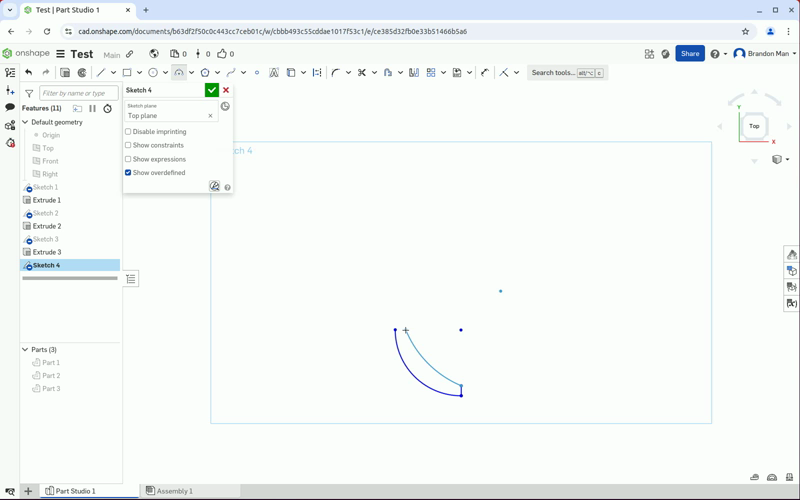
mouse_move(421, 369)
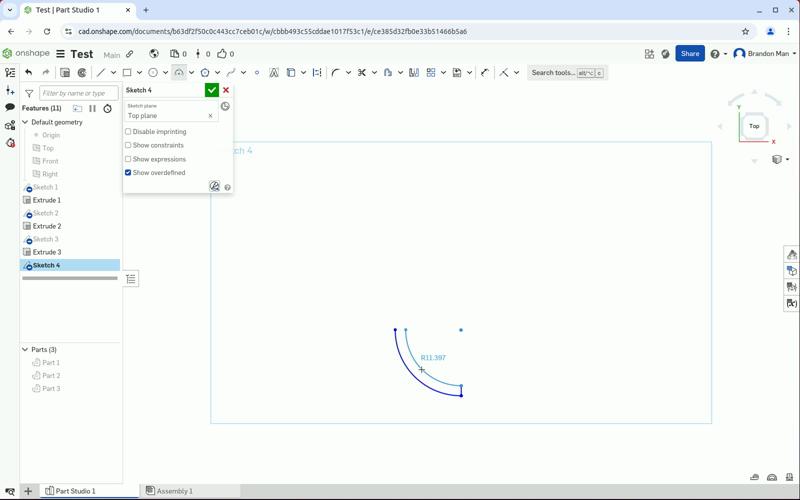
click(421, 369)
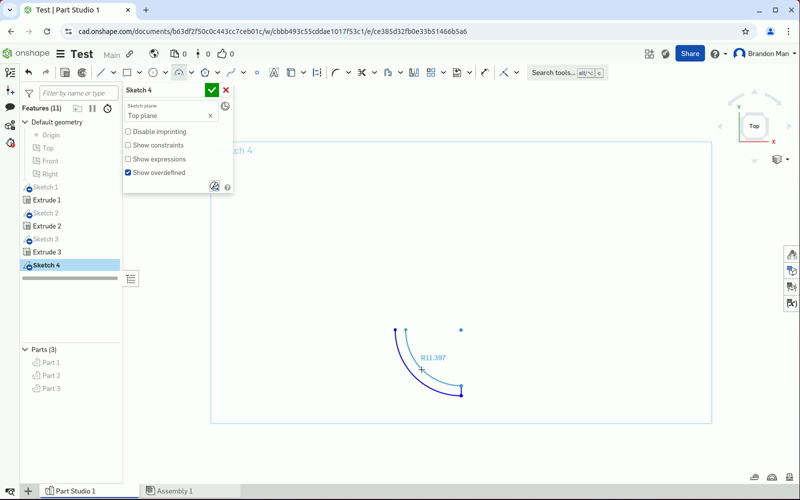
key_up(shift)
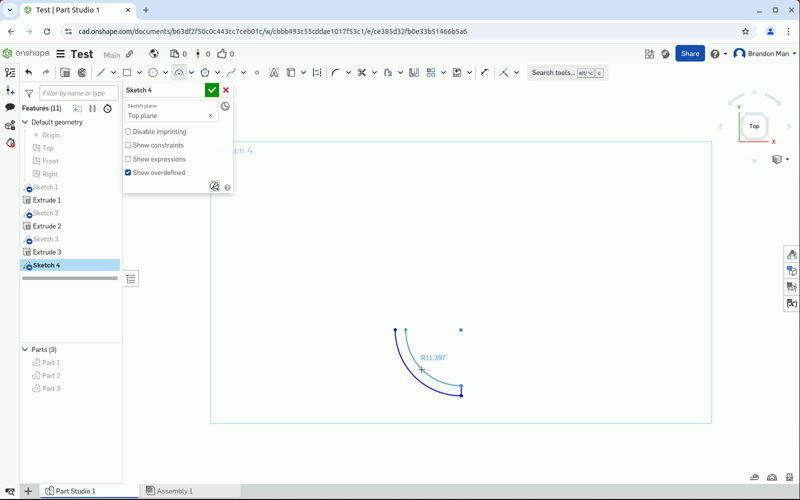
key(esc)
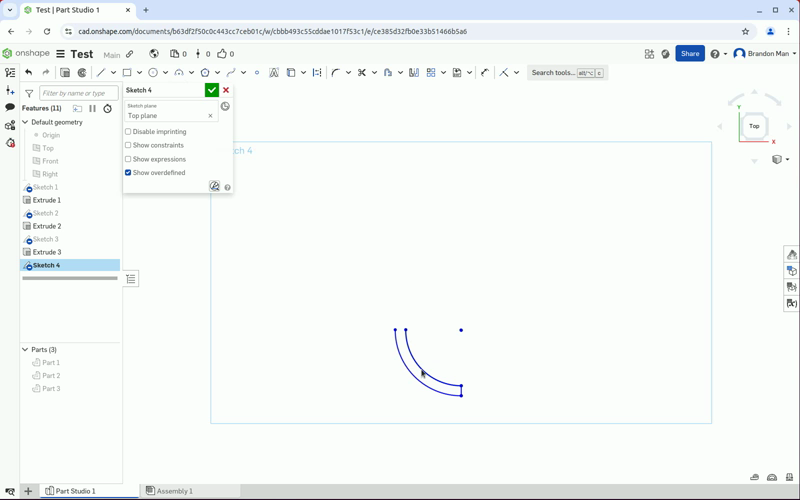
key(l)
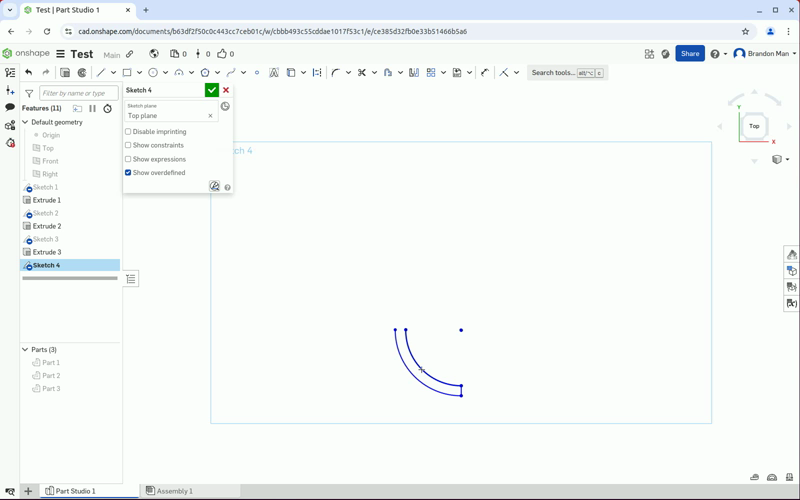
mouse_move(405, 329)
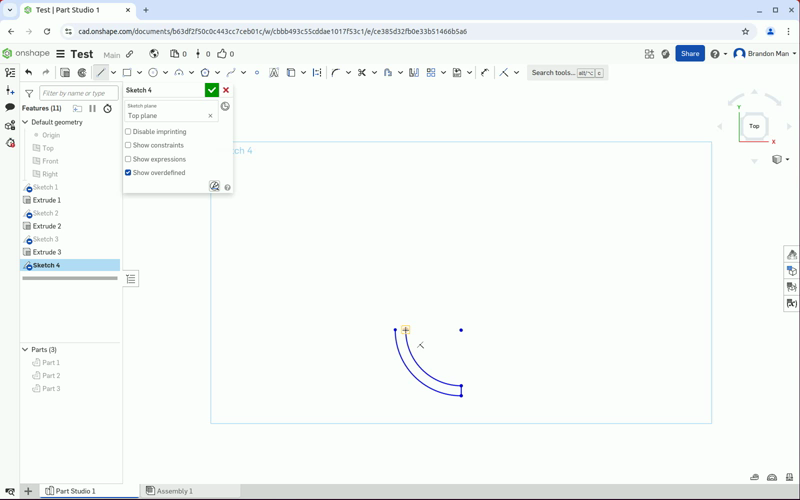
click(405, 329)
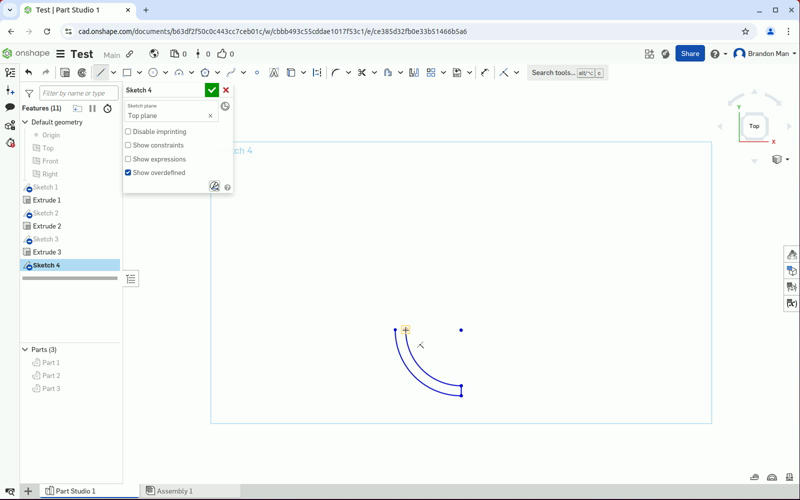
mouse_move(435, 329)
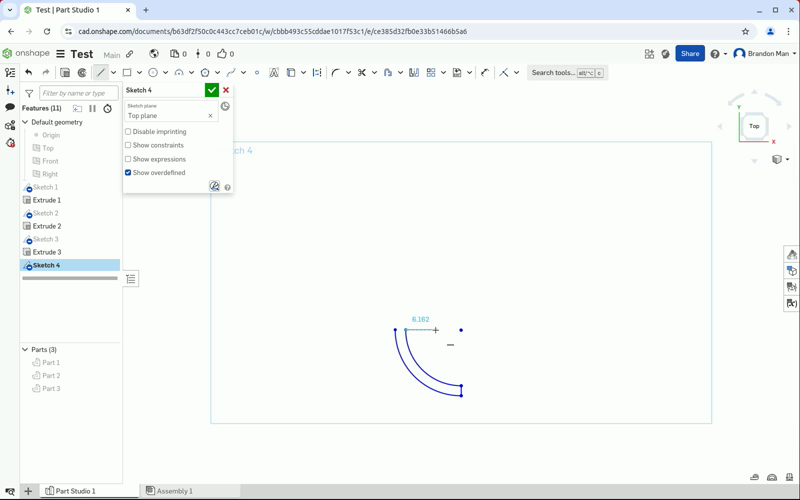
key_down(shift)
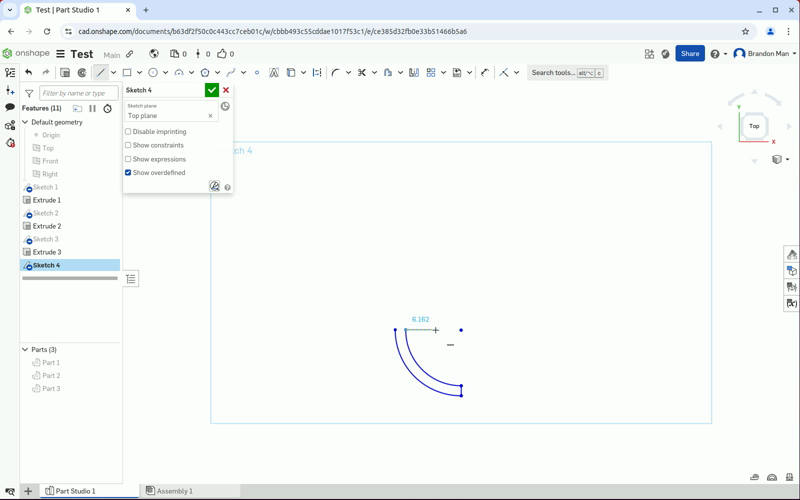
mouse_move(395, 329)
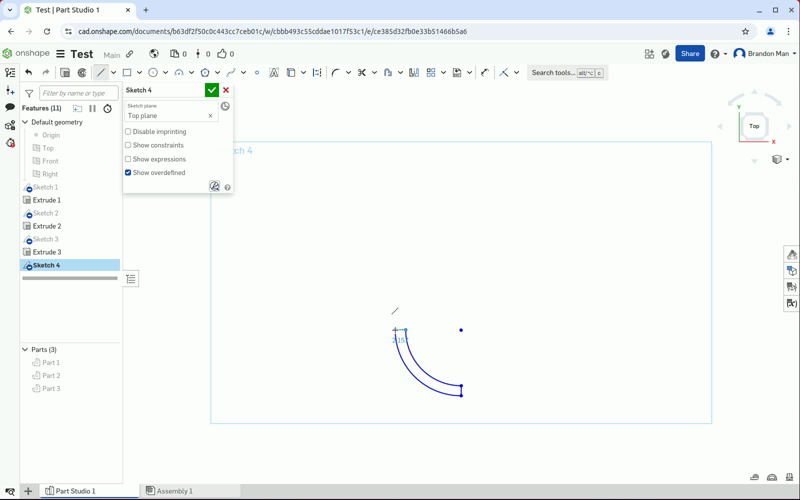
key_up(shift)
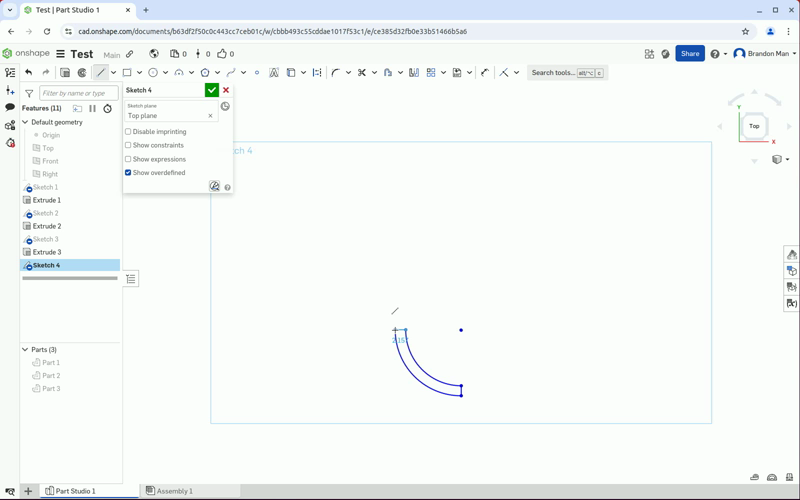
click(395, 329)
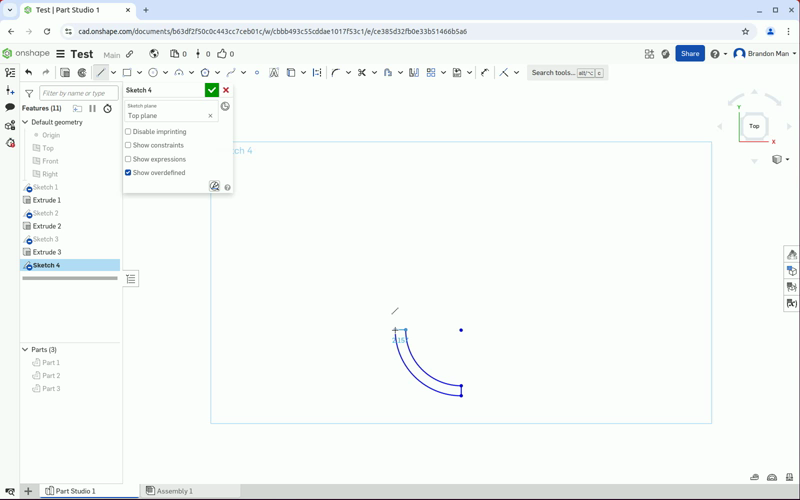
key(esc)
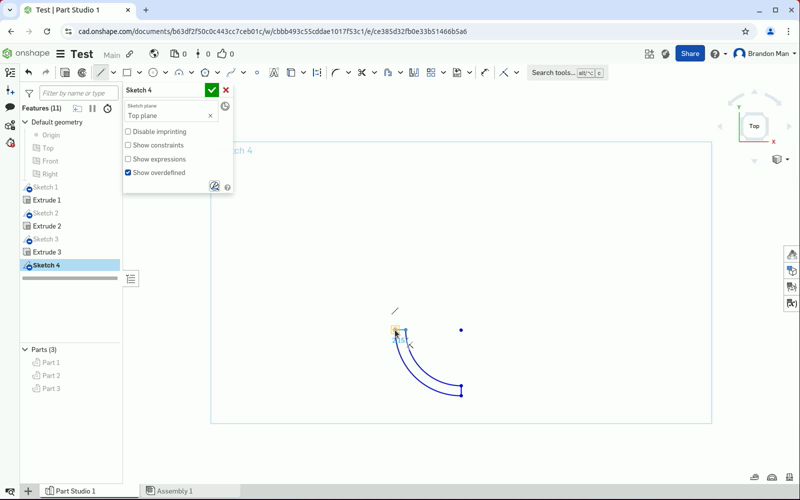
mouse_move(443, 387)
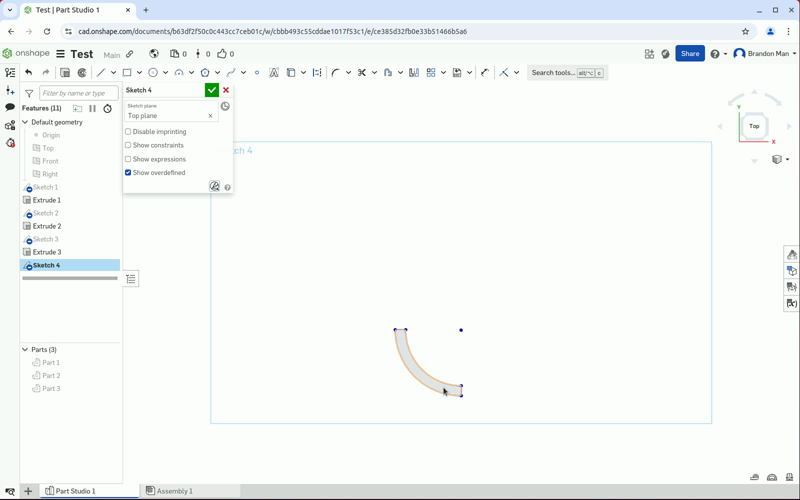
scroll(6)
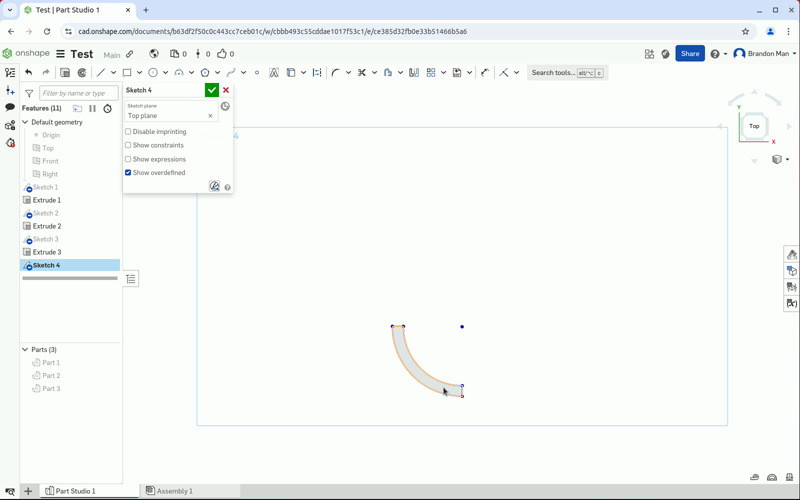
scroll(6)
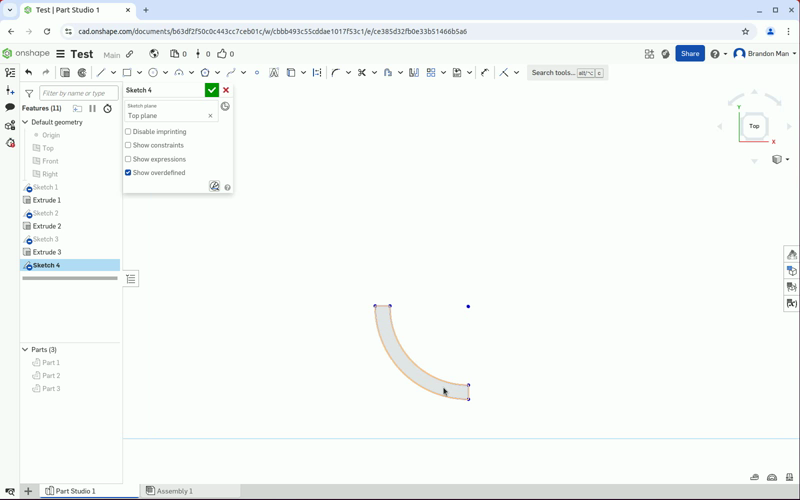
scroll(6)
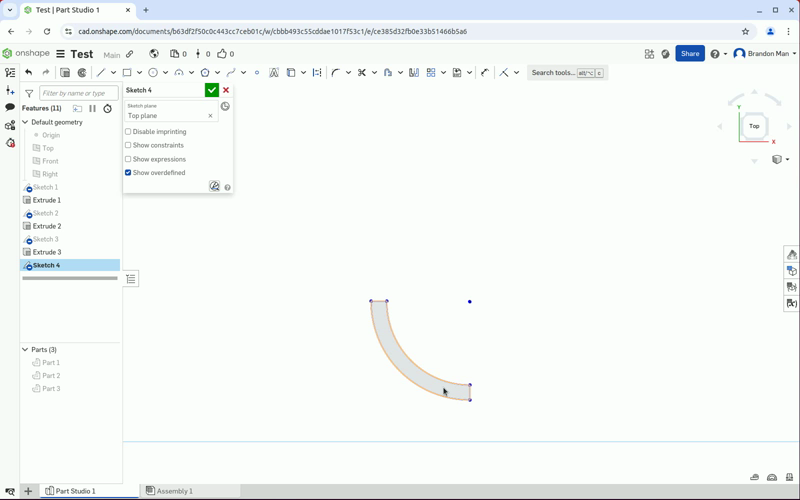
scroll(6)
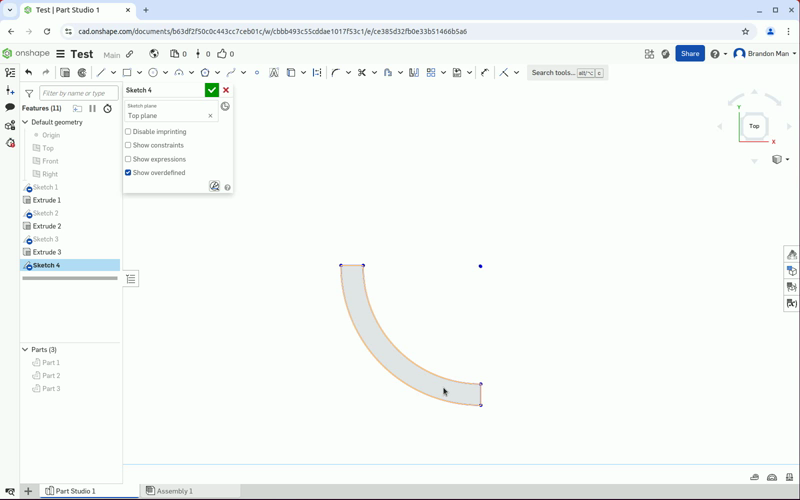
scroll(6)
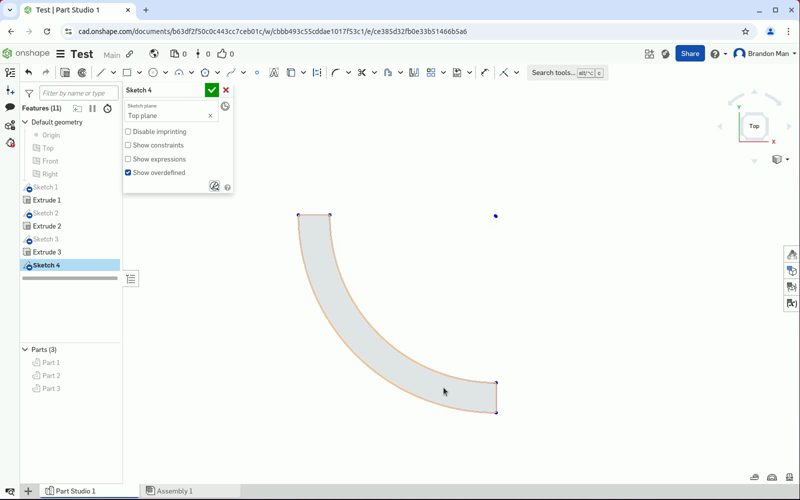
scroll(6)
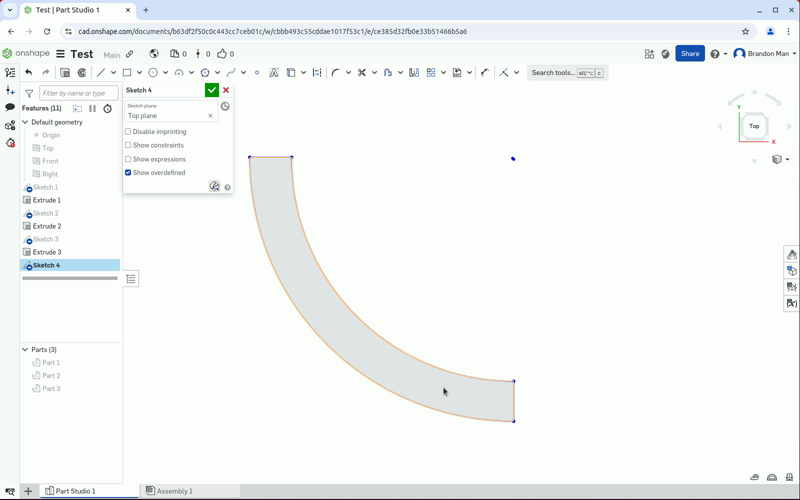
scroll(6)
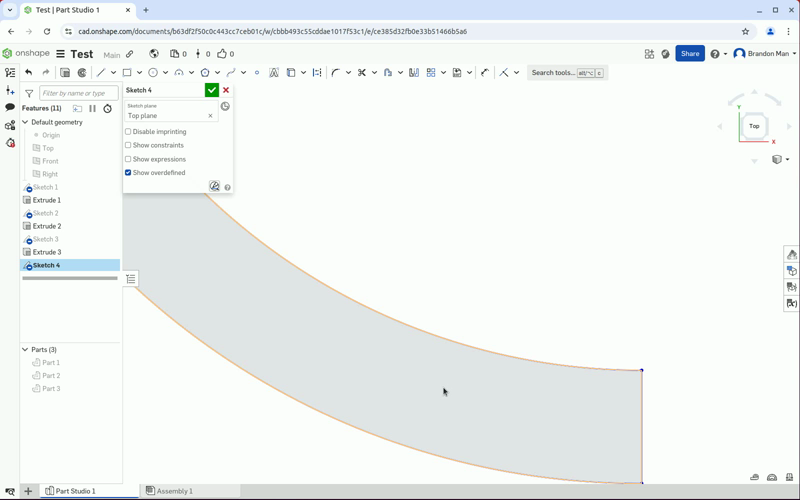
click(443, 387)
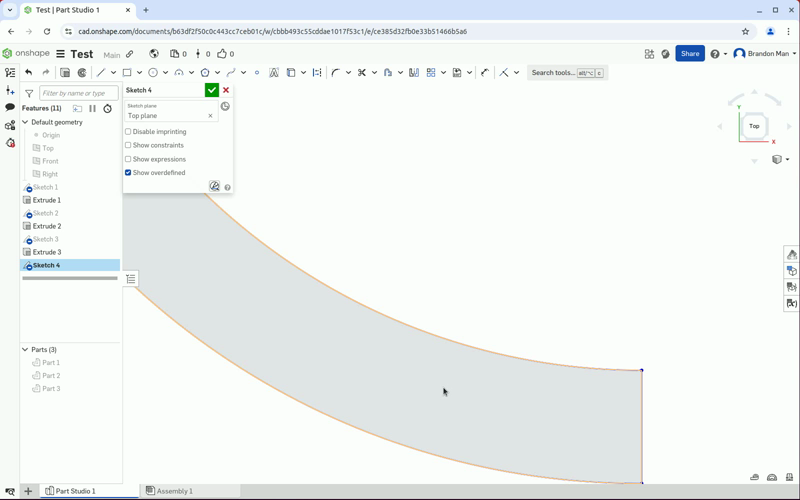
scroll(-6)
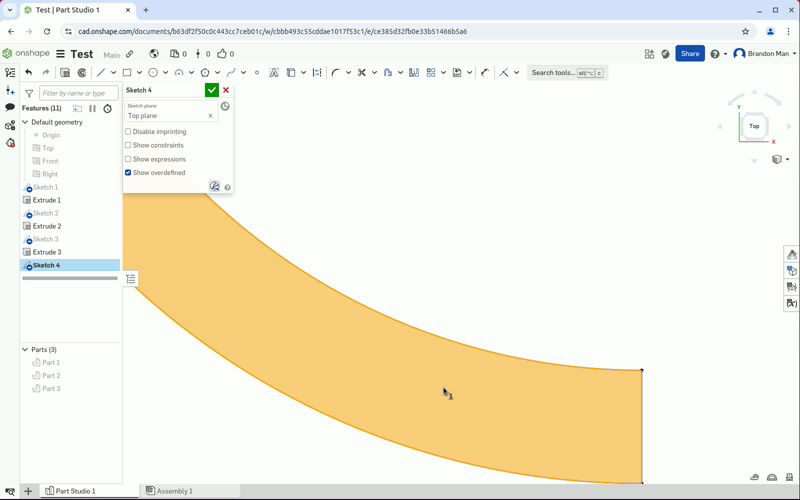
scroll(-6)
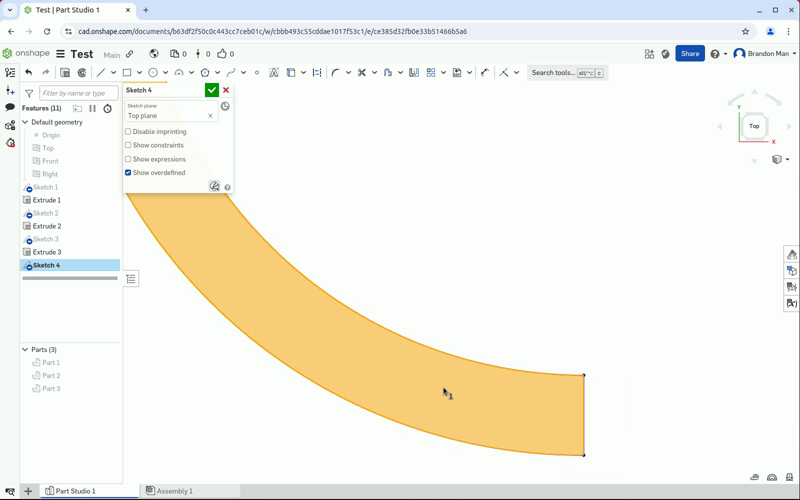
scroll(-6)
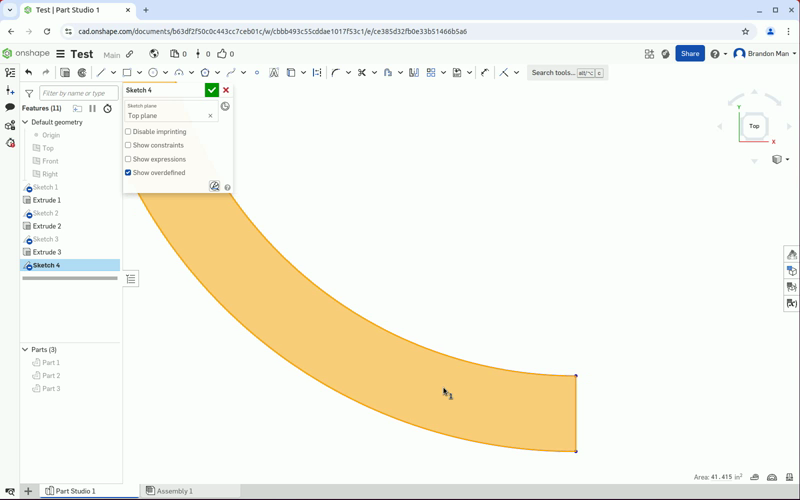
scroll(-6)
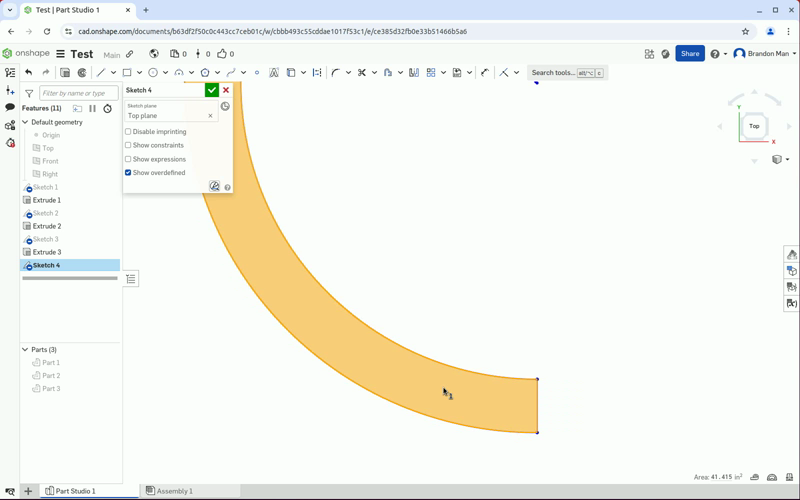
scroll(-6)
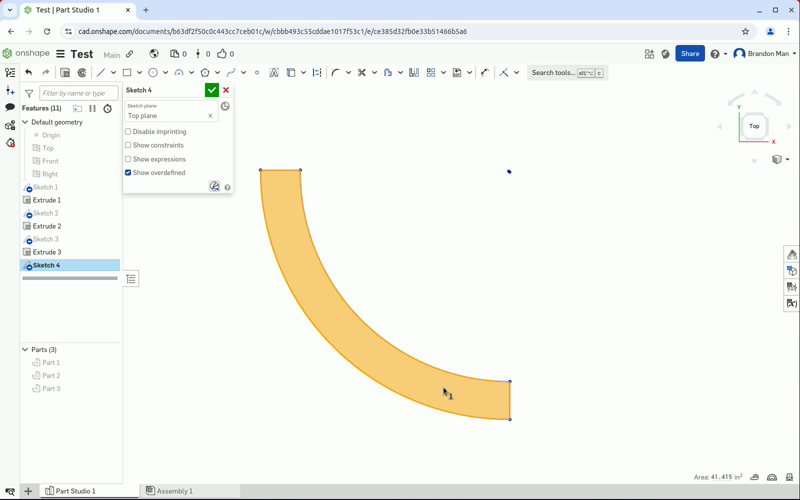
scroll(-6)
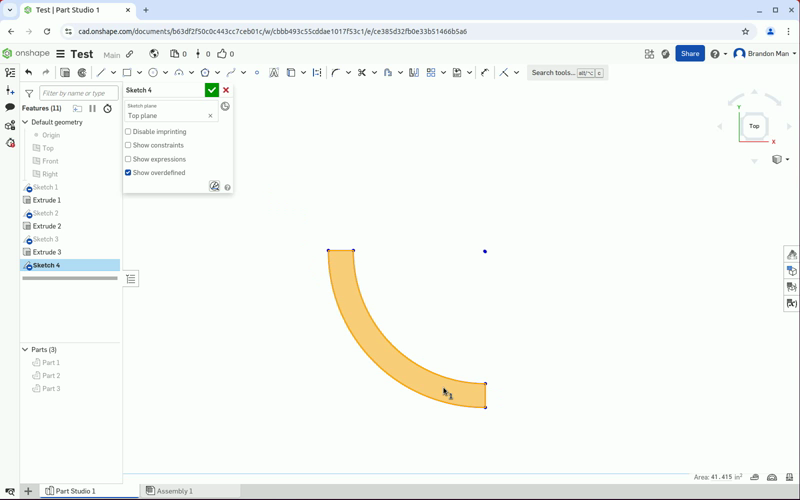
scroll(-6)
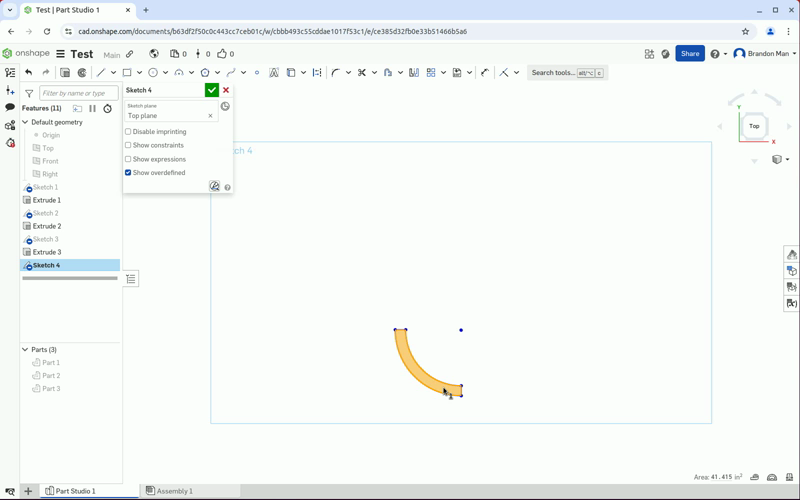
mouse_move(73, 352)
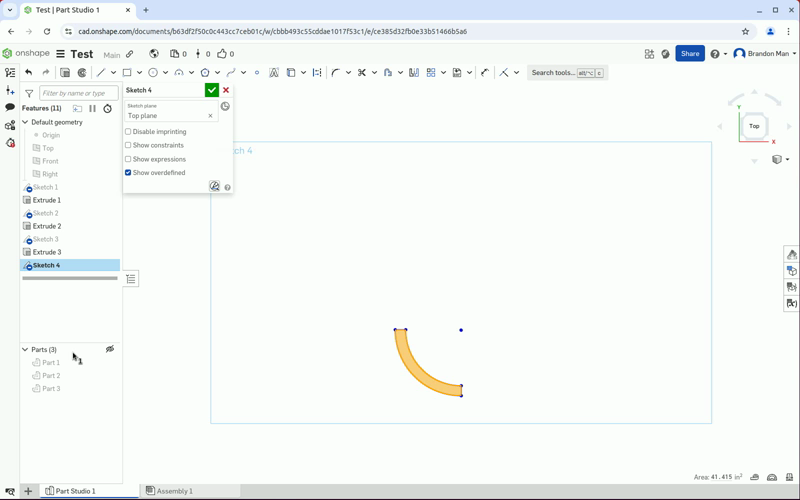
key(shift+y)
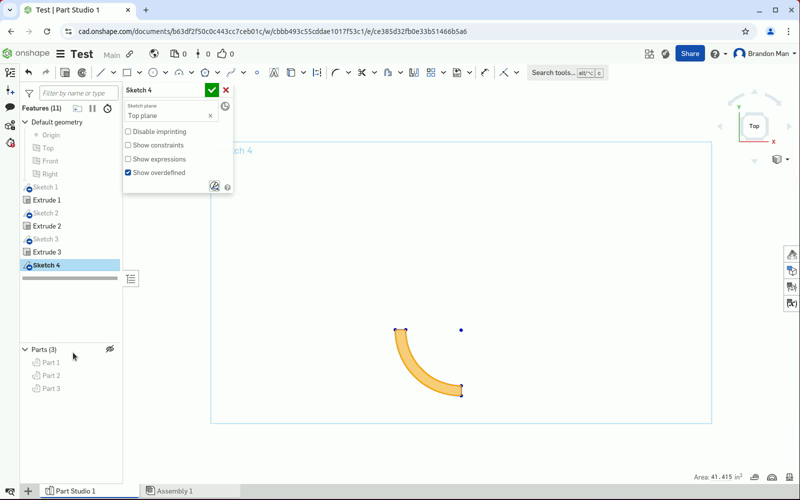
key(shift+e)
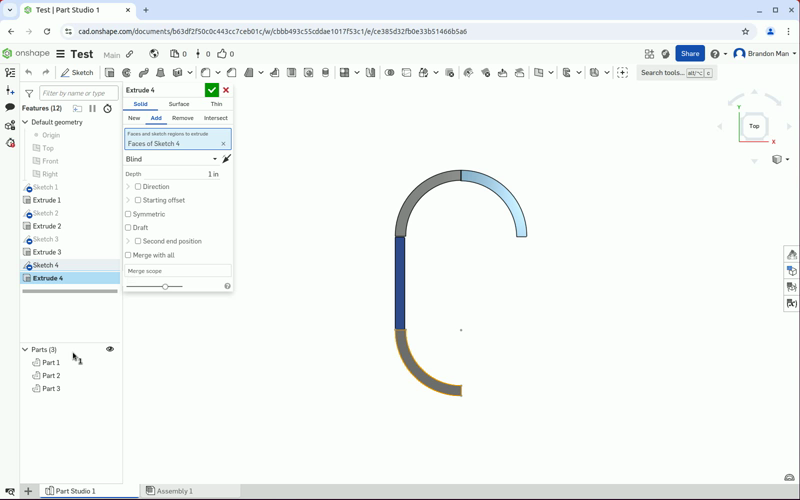
mouse_move(143, 106)
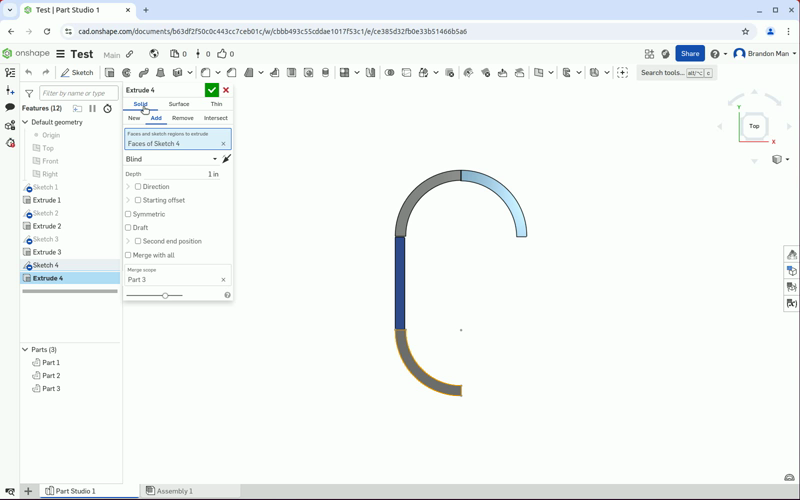
click(143, 106)
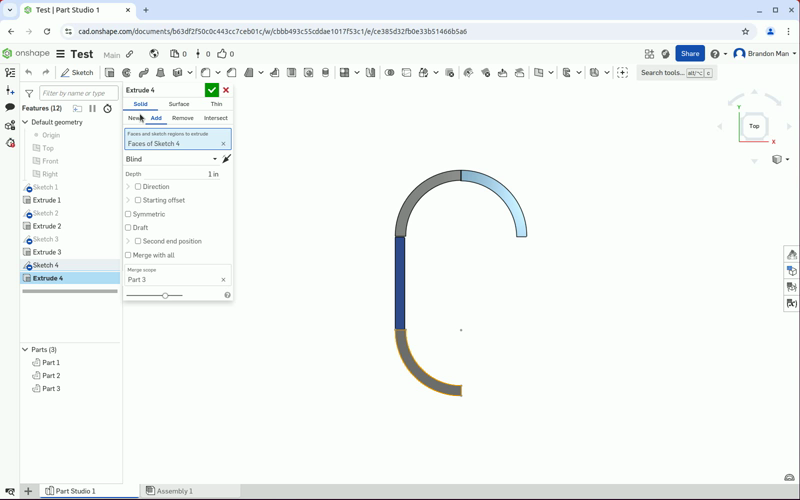
mouse_move(137, 120)
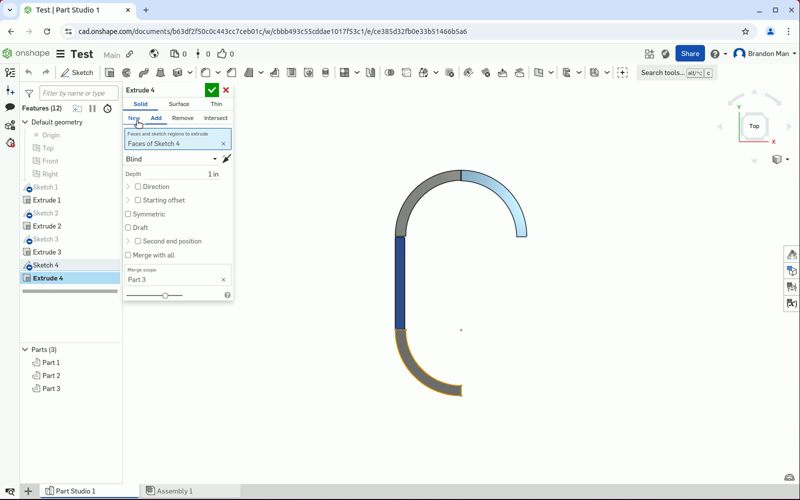
click(137, 120)
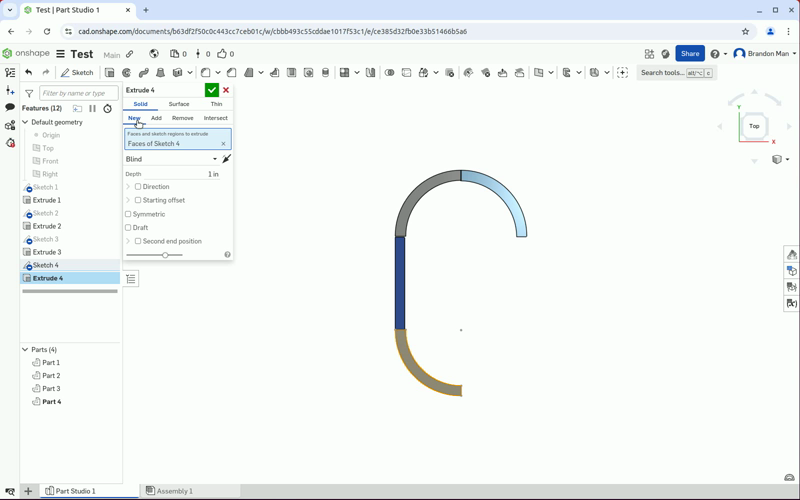
key(tab, 4)
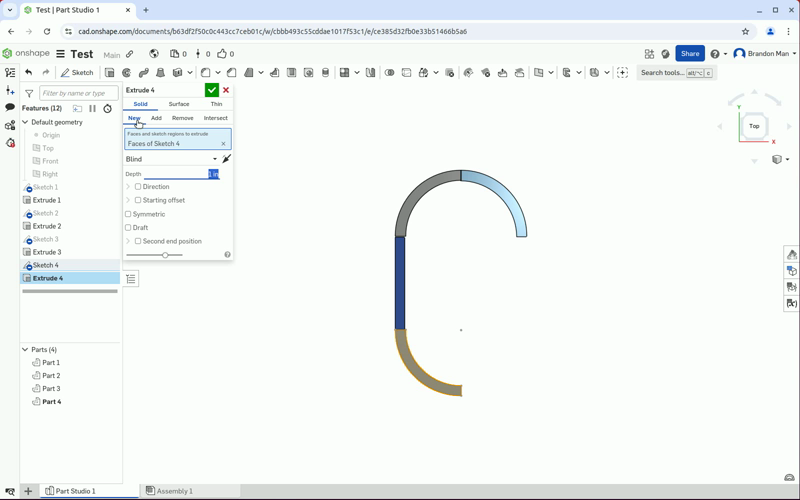
text(1.926)
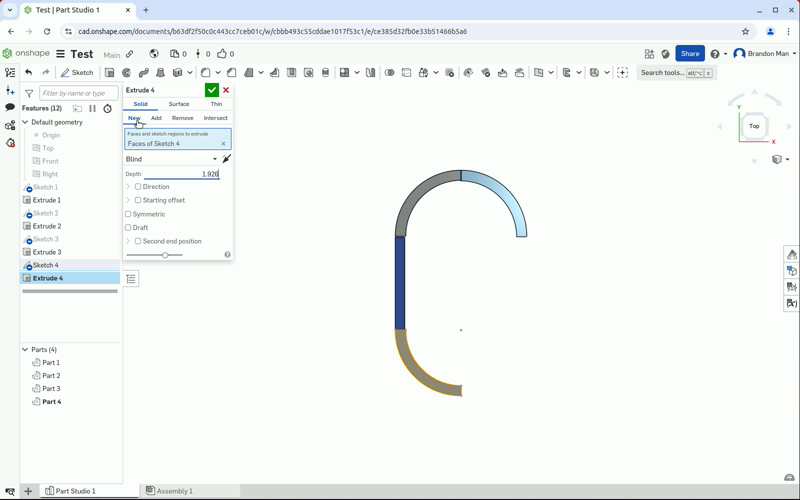
key(enter)
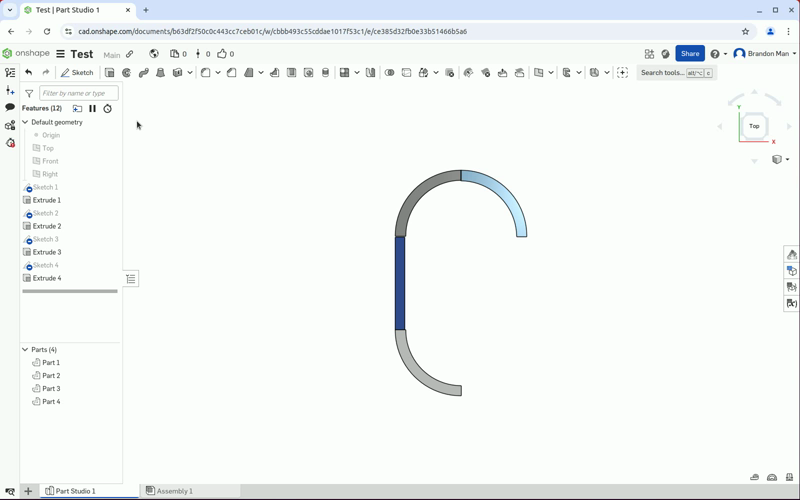
key(shift+h)
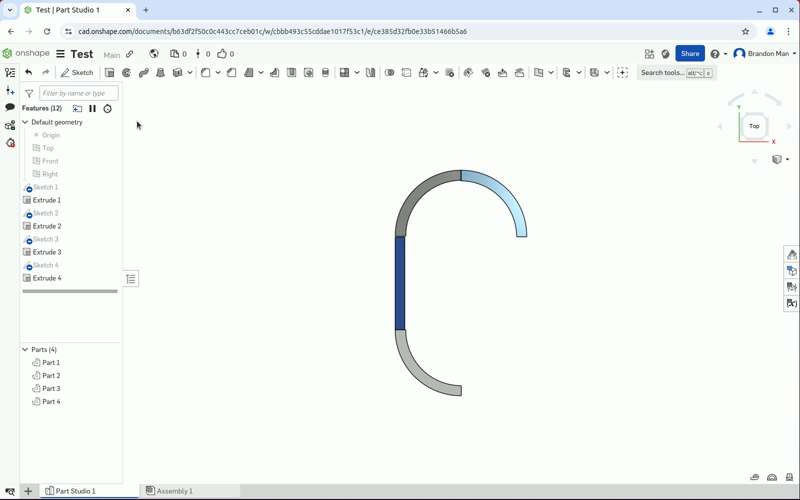
key(shift+h)
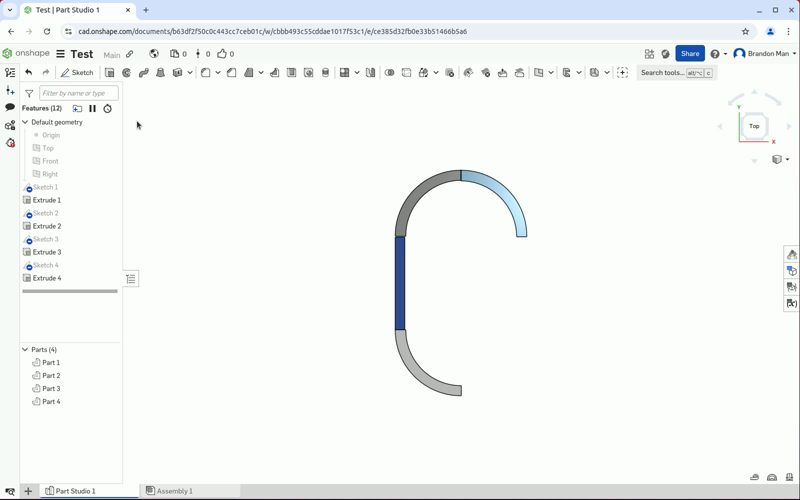
mouse_move(73, 189)
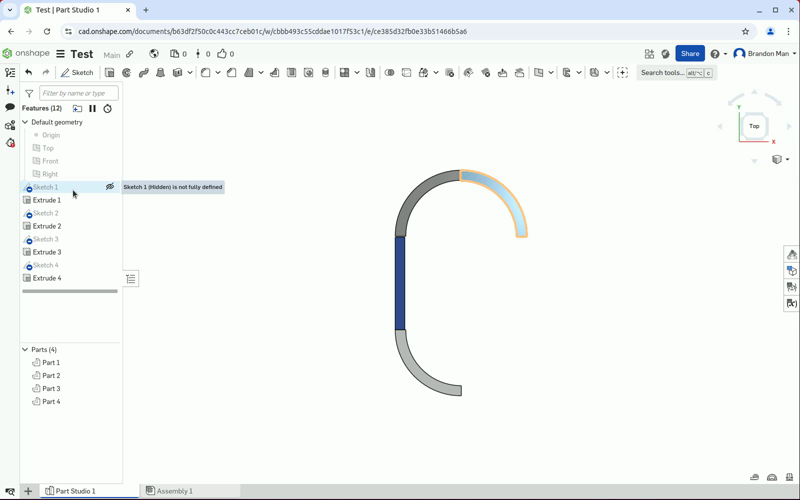
click(73, 189)
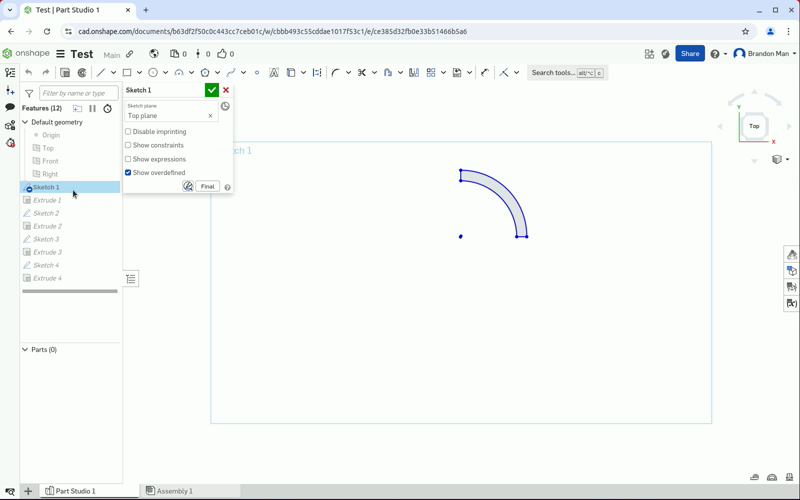
mouse_move(229, 92)
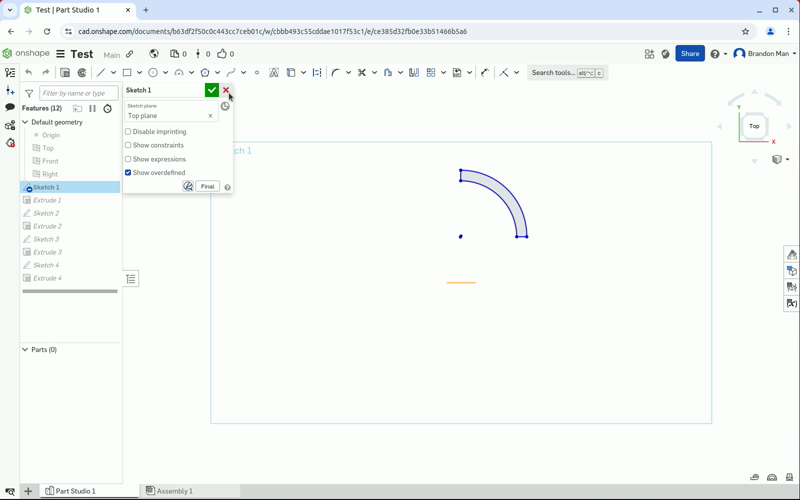
click(229, 92)
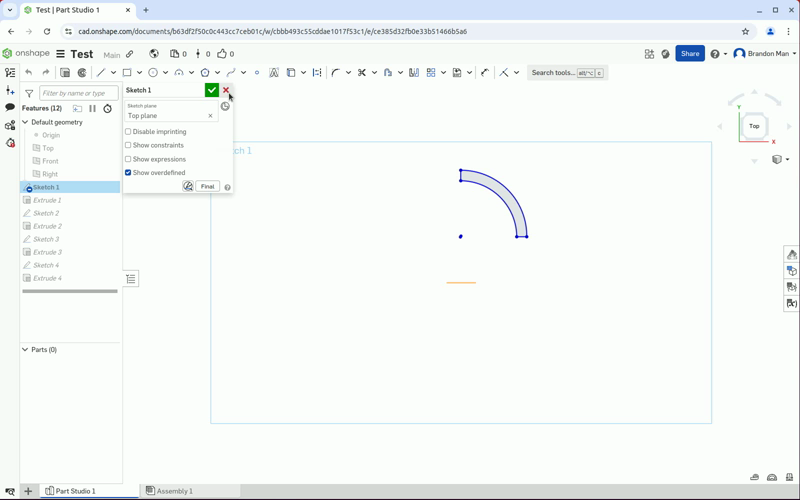
key(shift+s)
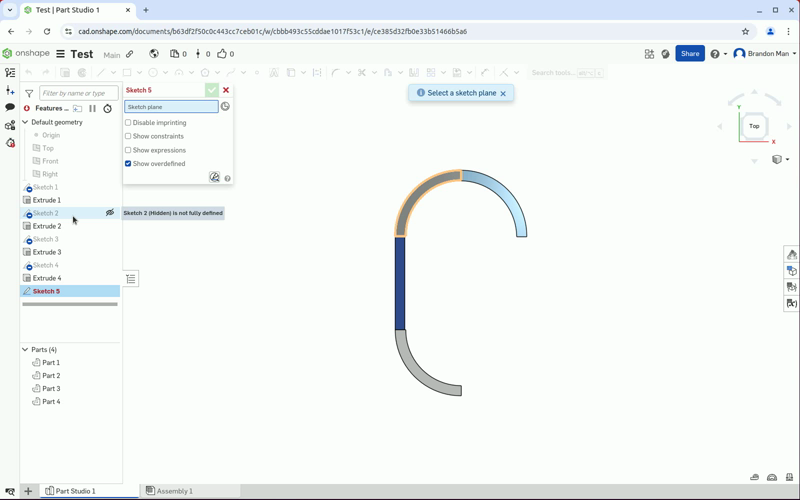
scroll(3)
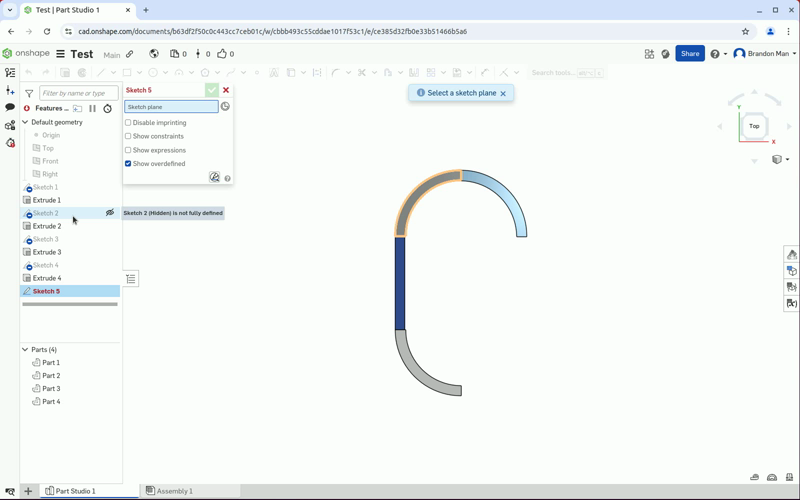
mouse_move(73, 150)
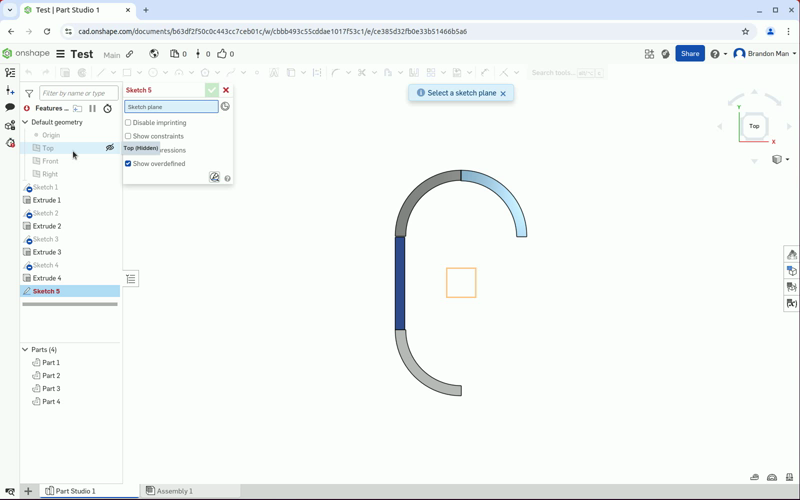
click(73, 150)
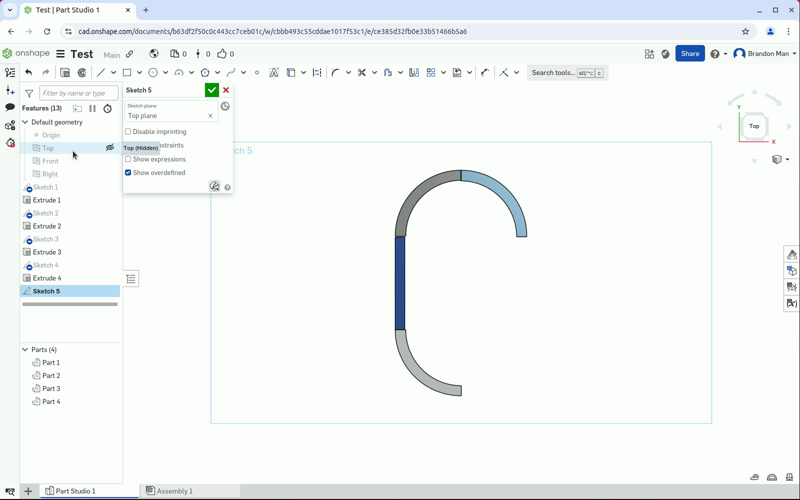
mouse_move(73, 352)
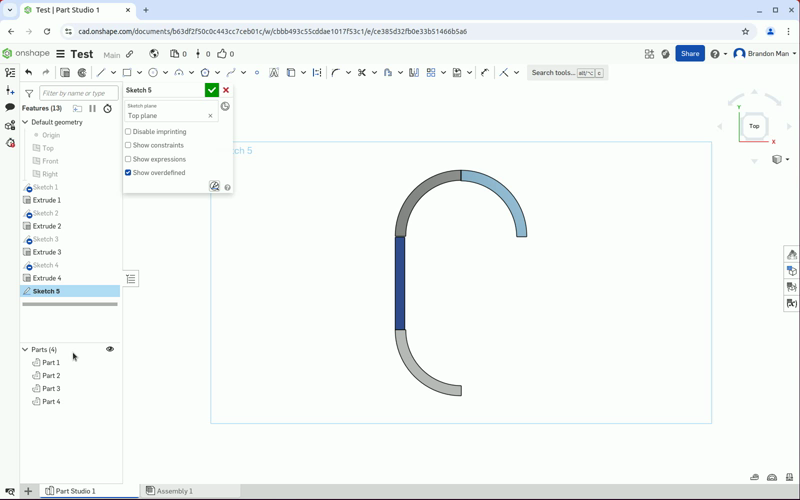
key(y)
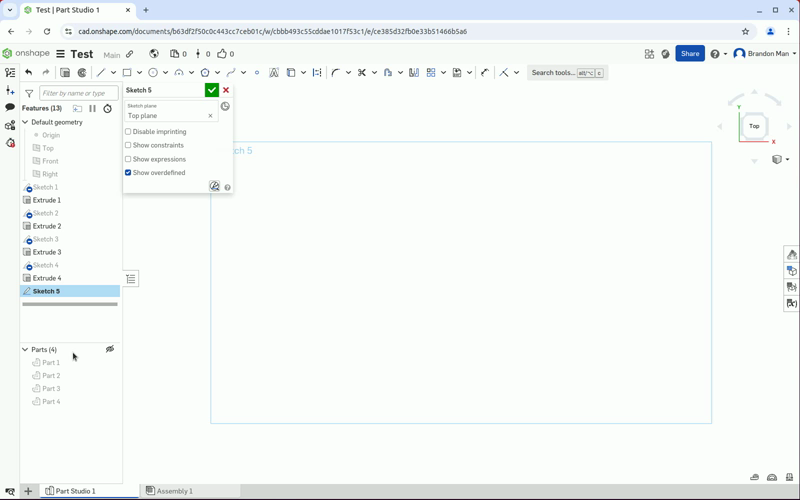
key(a)
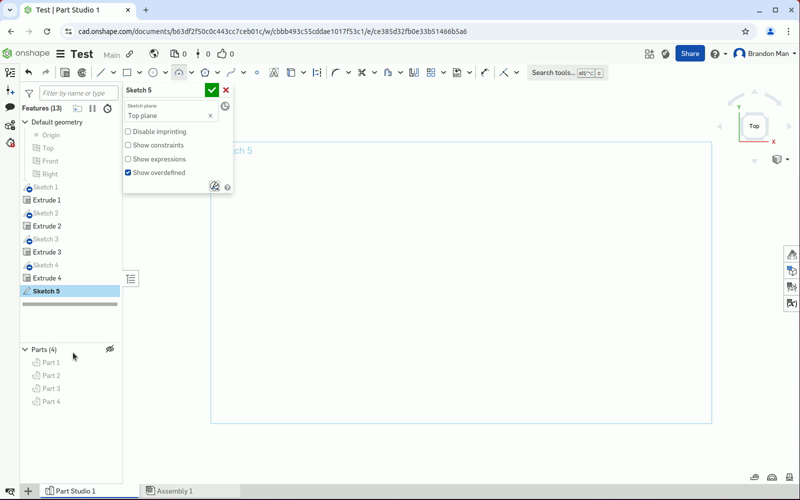
key_down(shift)
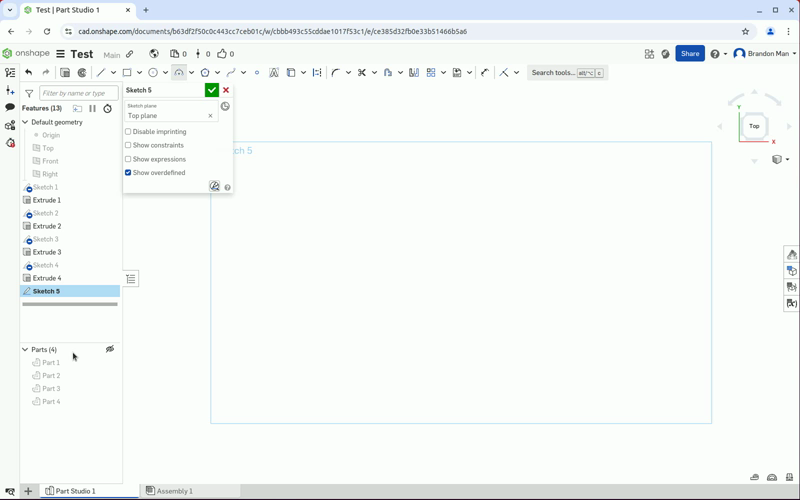
mouse_move(460, 395)
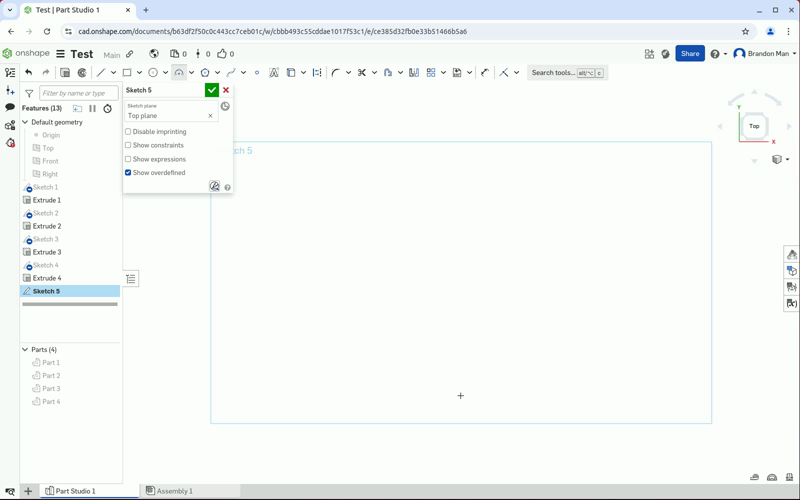
click(460, 395)
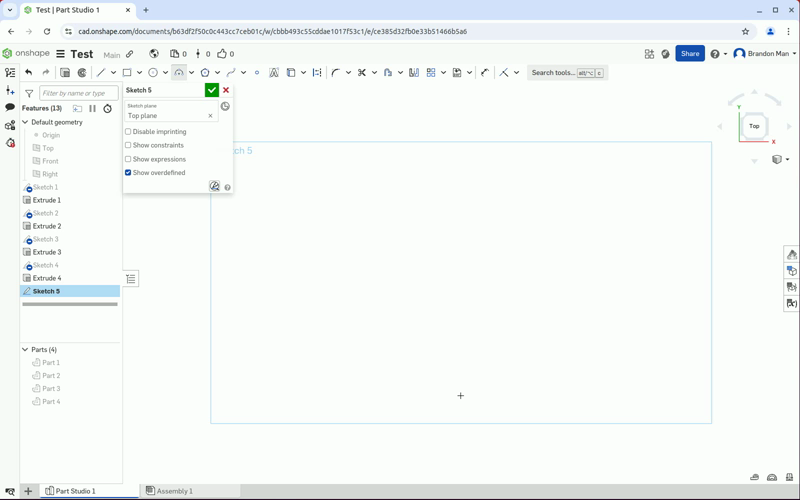
key_up(shift)
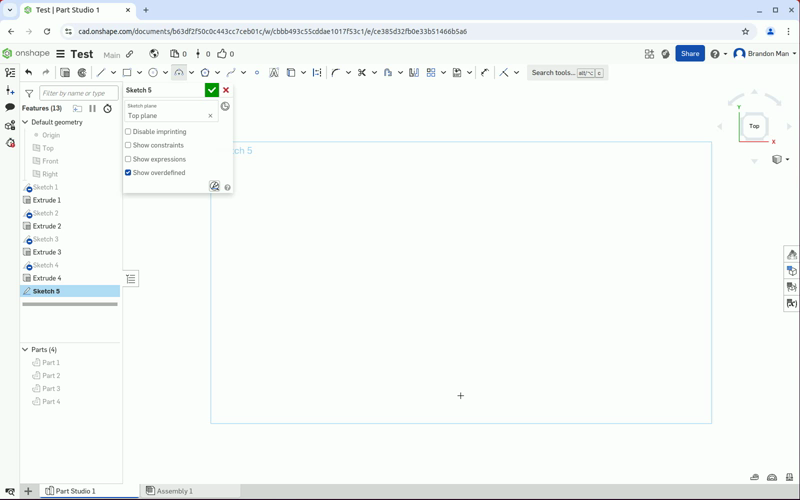
key_down(shift)
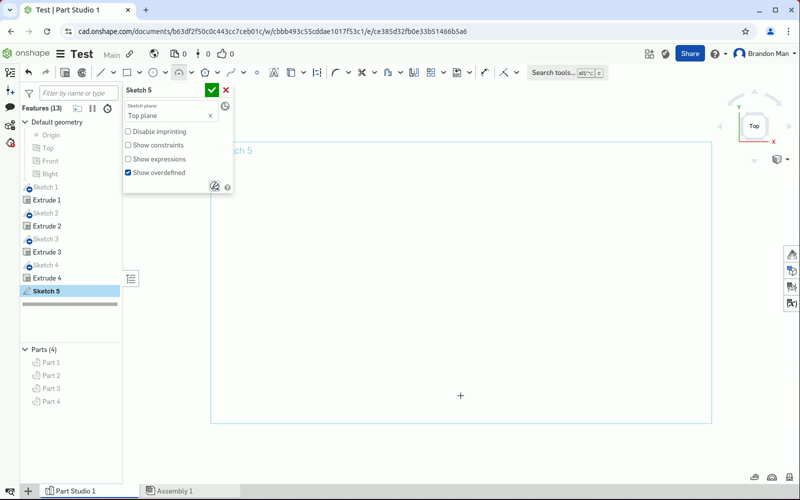
mouse_move(526, 329)
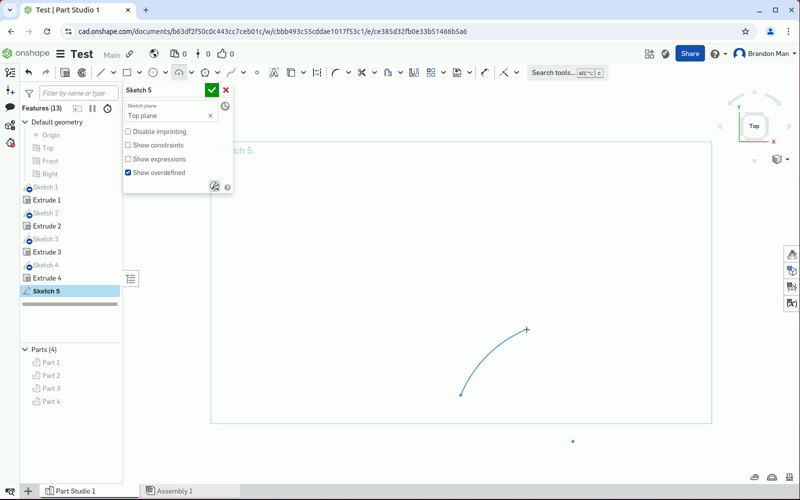
click(526, 329)
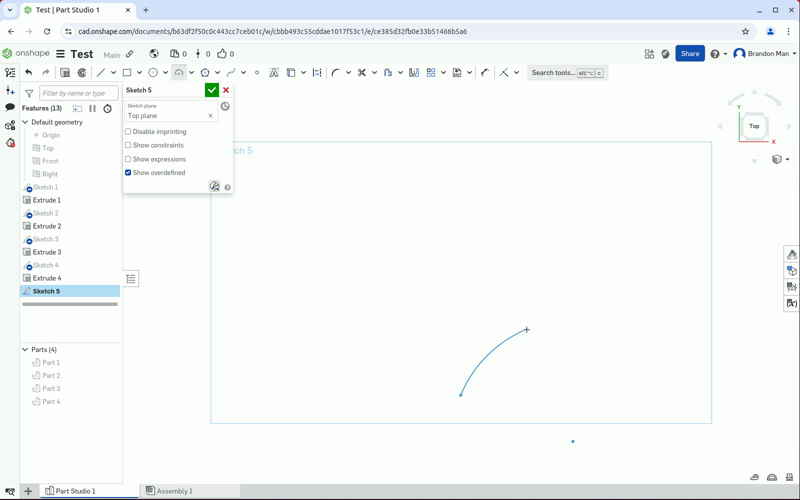
mouse_move(507, 375)
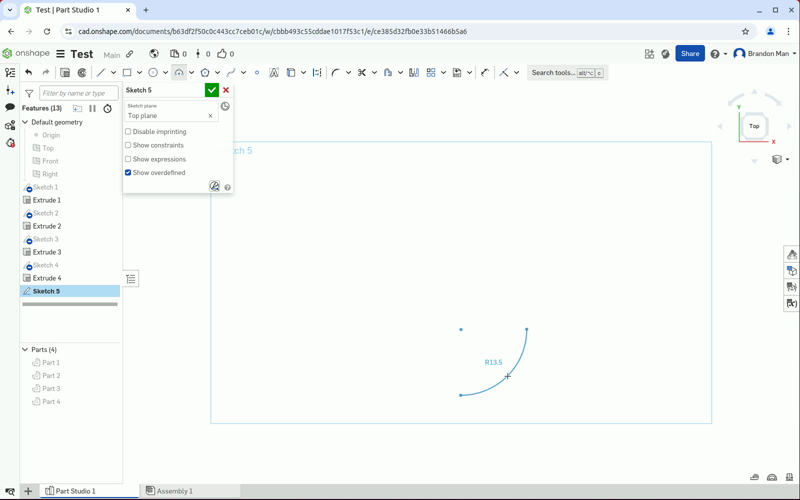
click(507, 375)
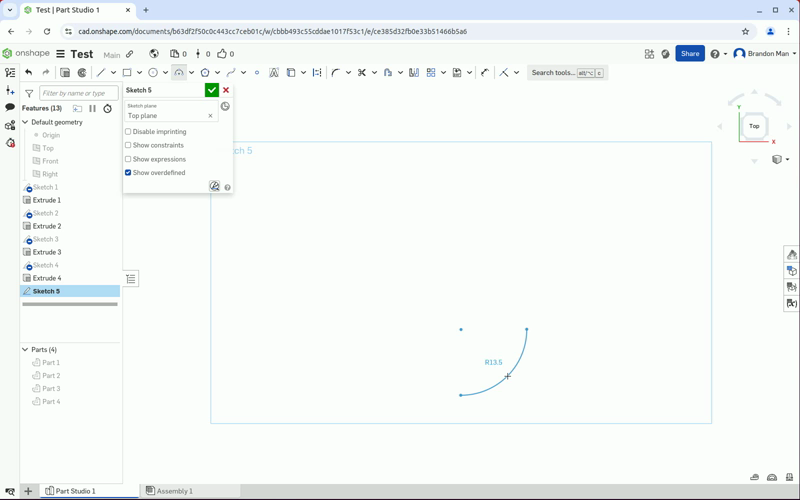
key_up(shift)
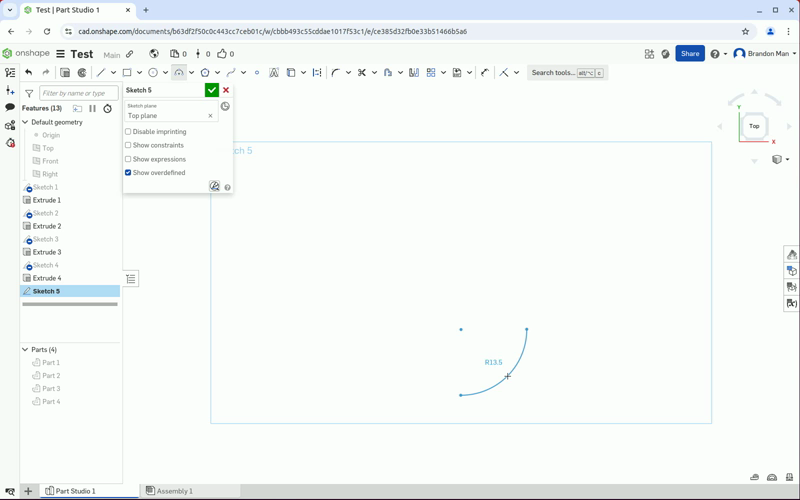
key(esc)
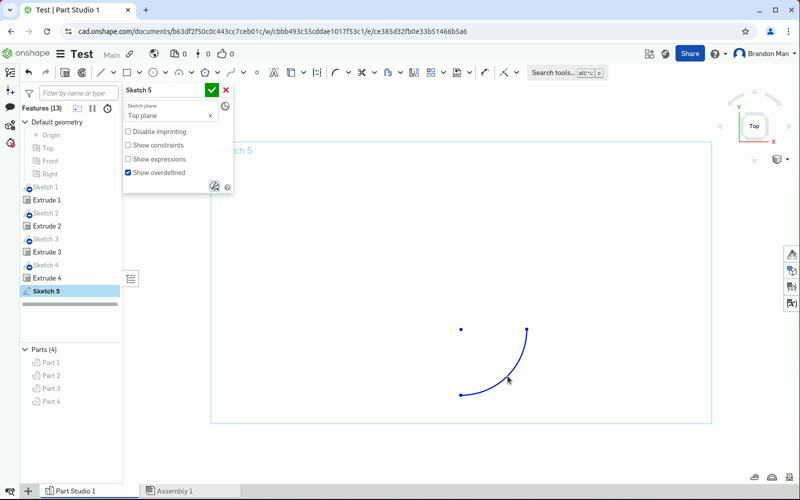
key(l)
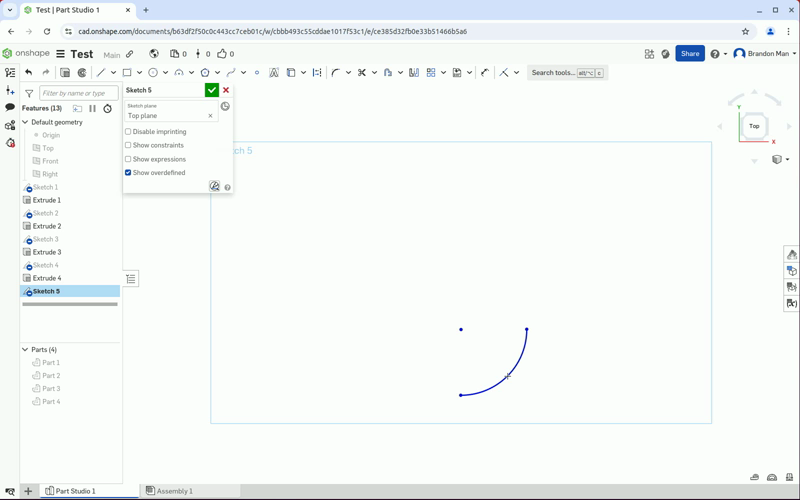
mouse_move(526, 329)
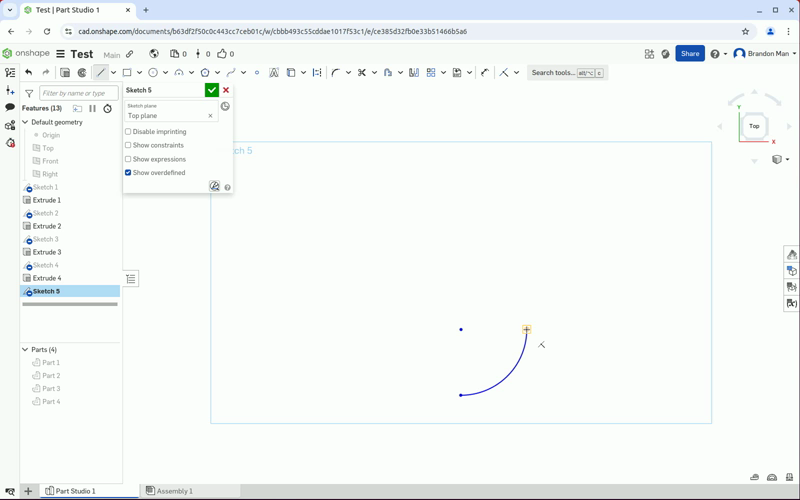
click(526, 329)
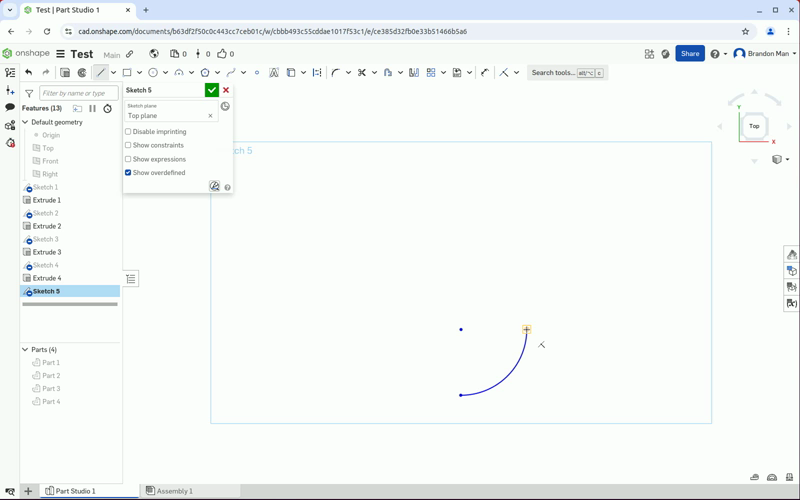
key_down(shift)
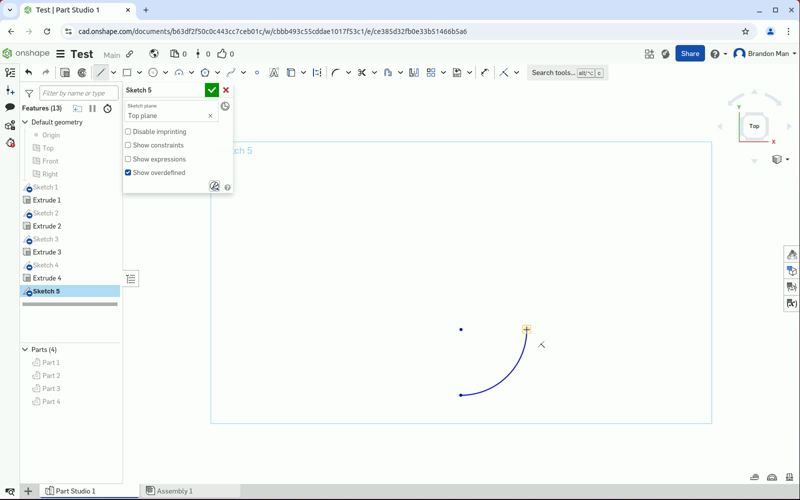
mouse_move(556, 329)
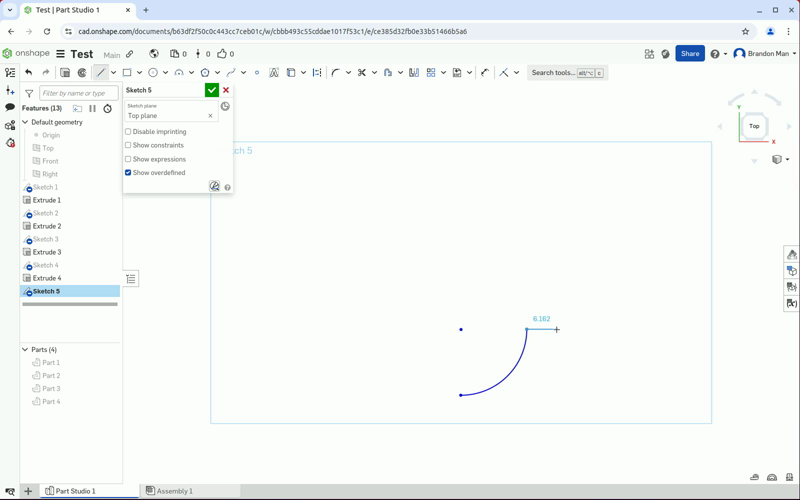
mouse_move(516, 329)
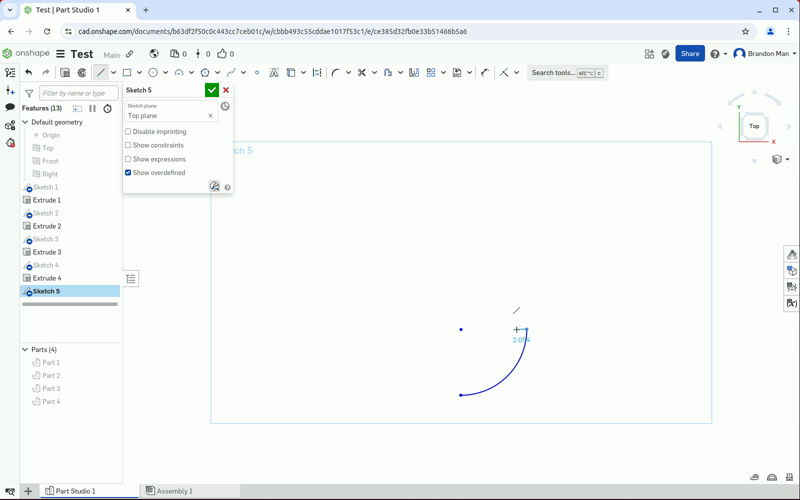
click(516, 329)
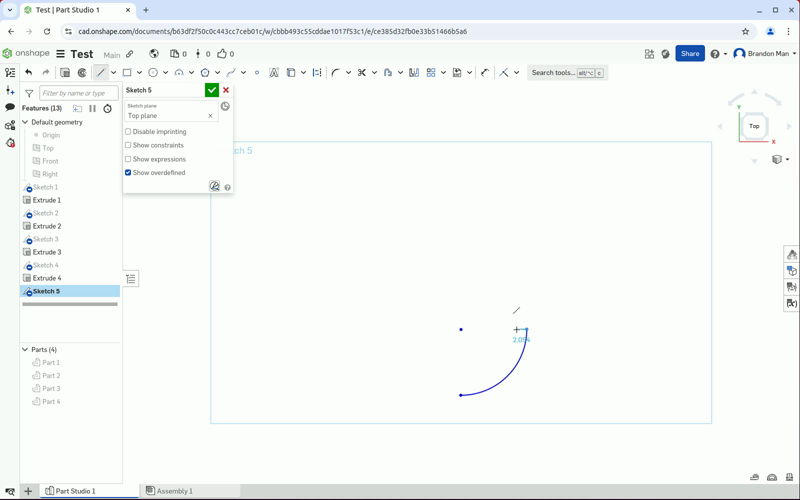
key_up(shift)
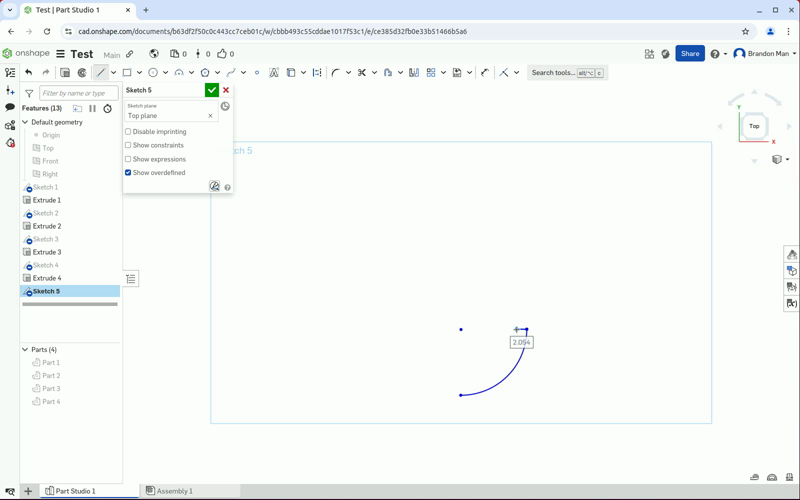
key(esc)
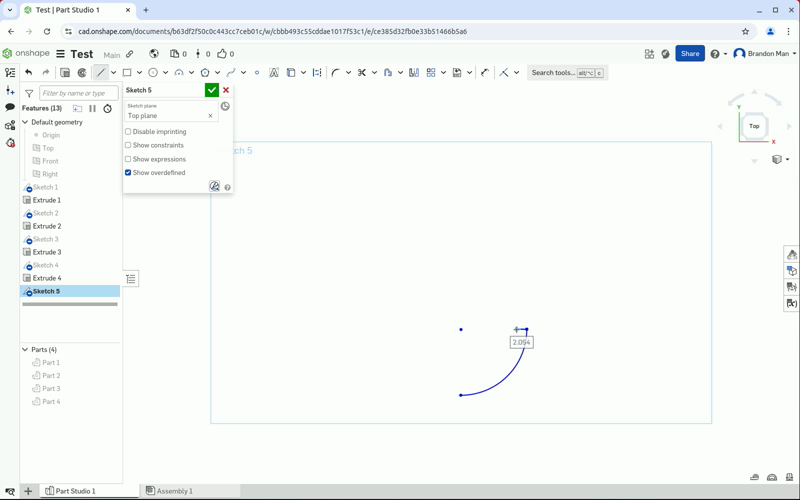
key(a)
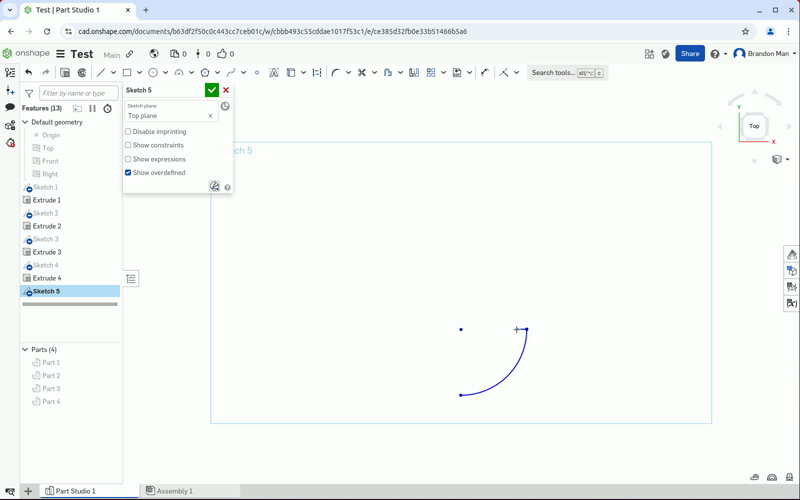
mouse_move(516, 329)
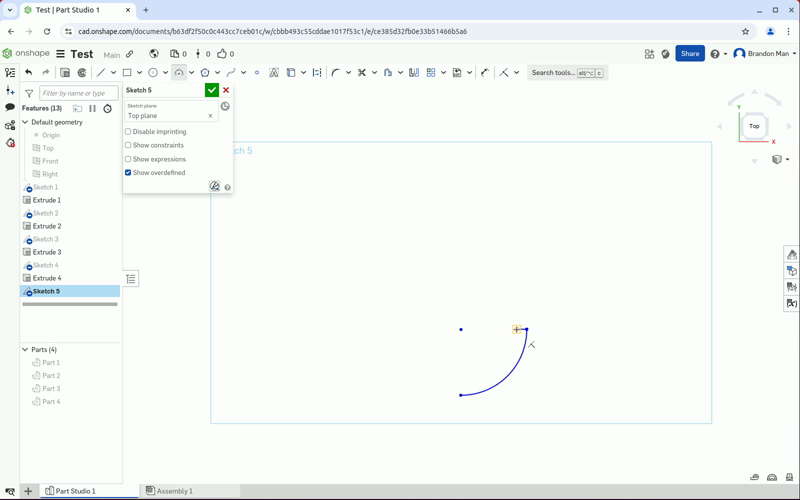
click(516, 329)
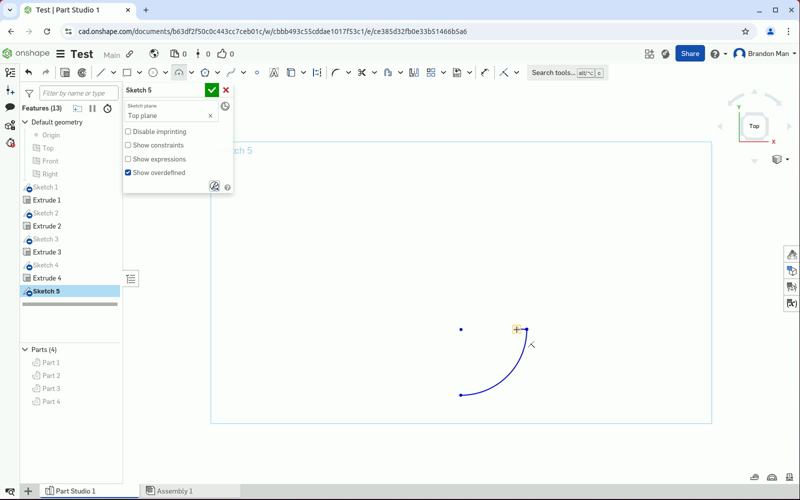
key_down(shift)
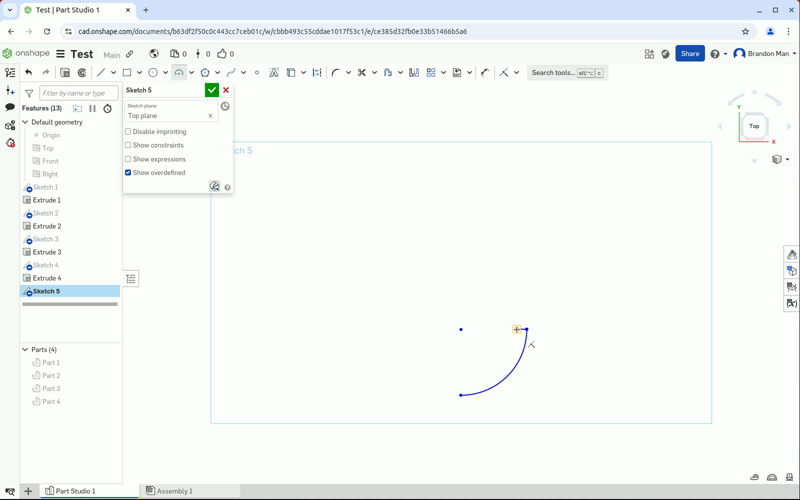
mouse_move(460, 384)
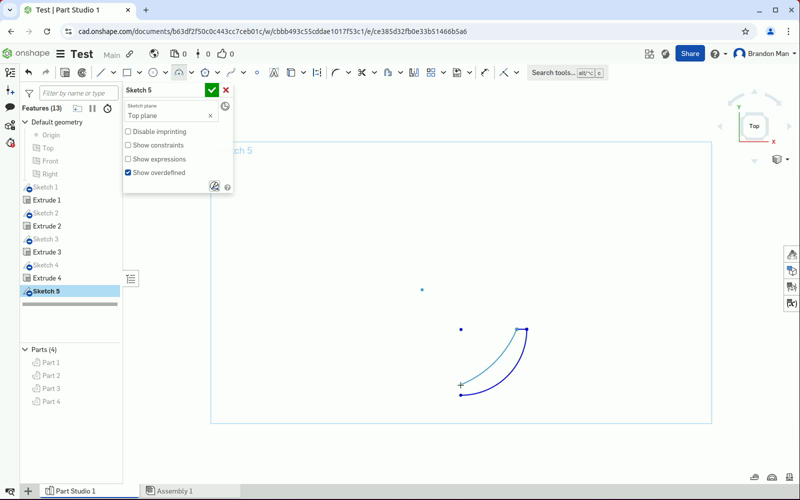
click(460, 384)
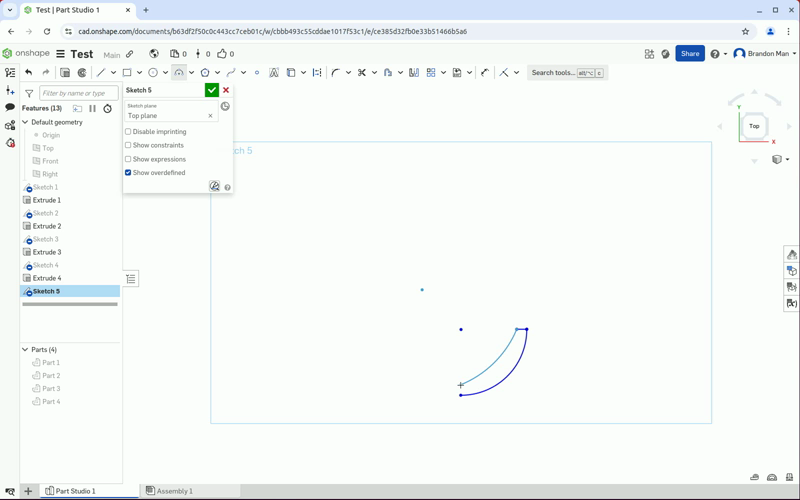
mouse_move(500, 368)
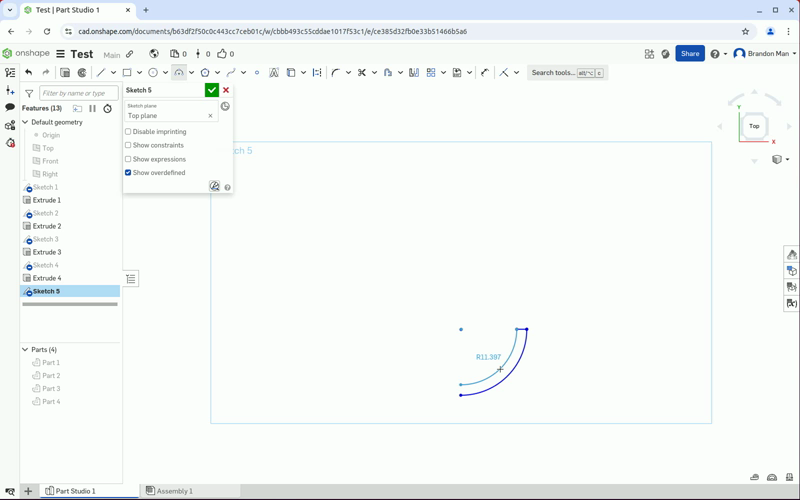
click(500, 368)
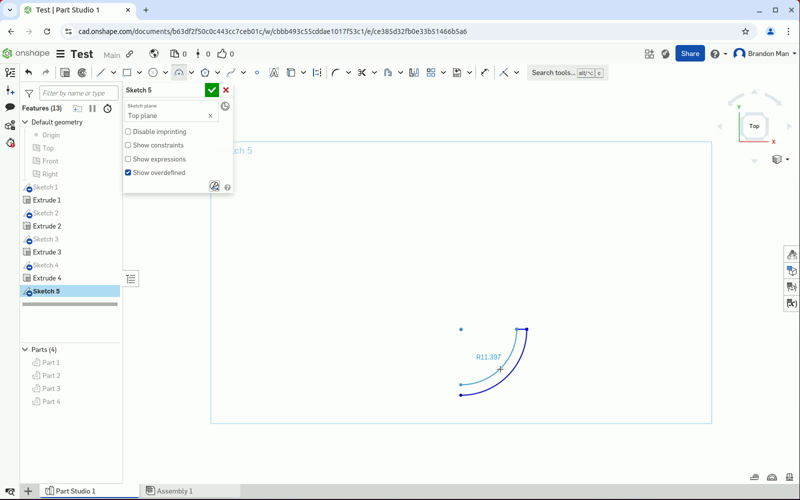
key_up(shift)
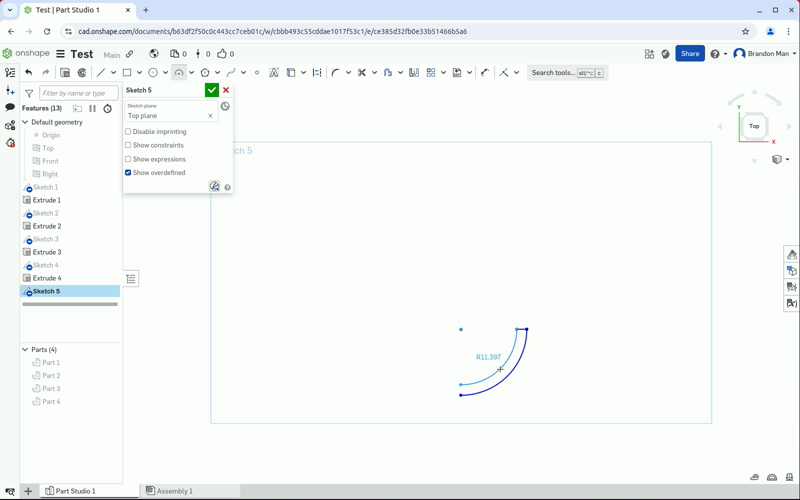
key(esc)
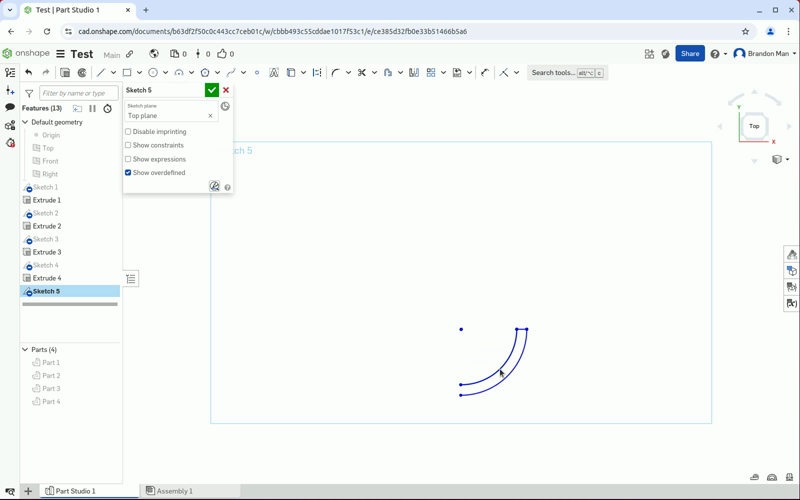
key(l)
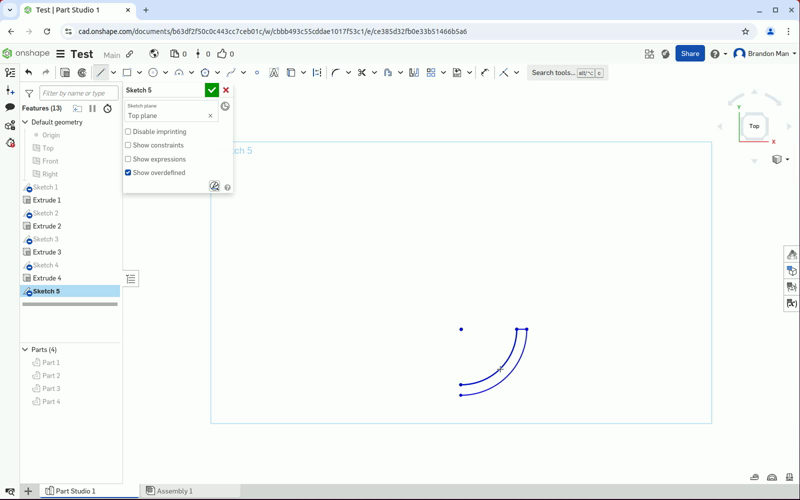
mouse_move(460, 384)
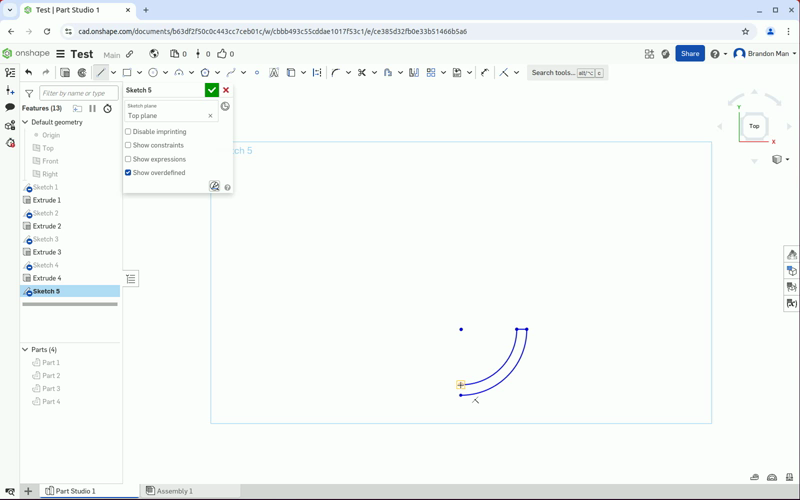
click(460, 384)
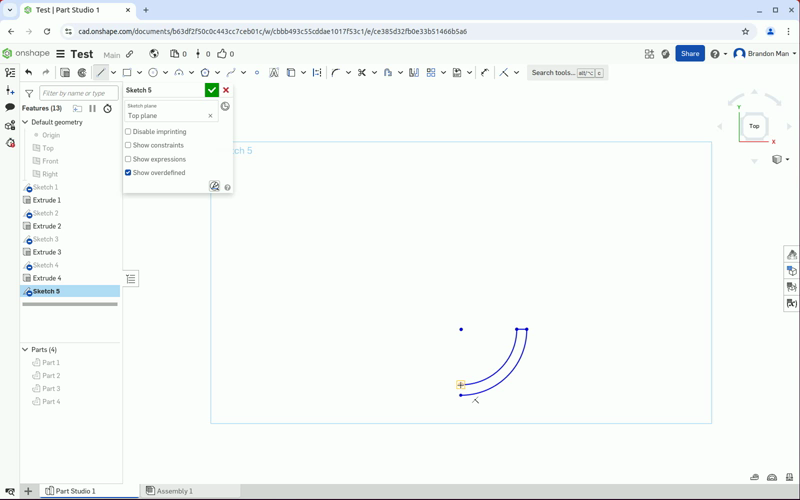
mouse_move(490, 384)
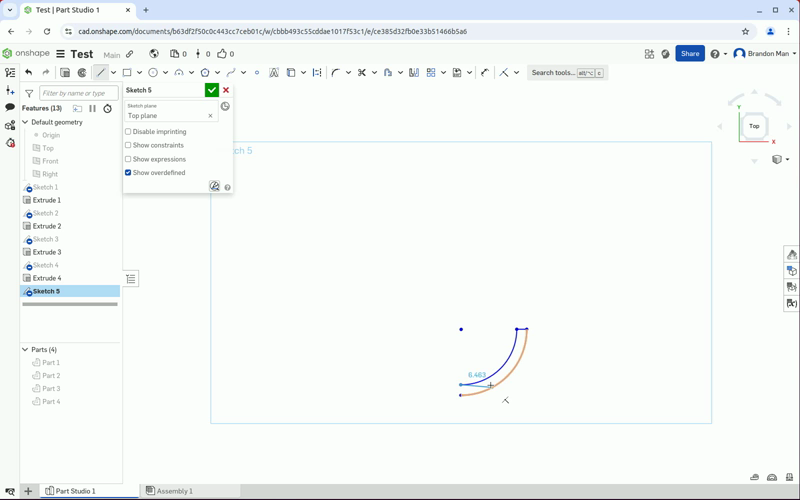
key_down(shift)
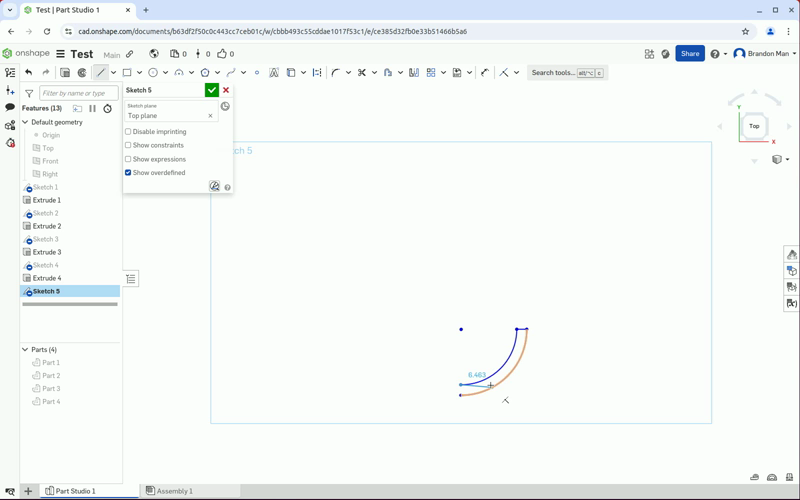
mouse_move(460, 395)
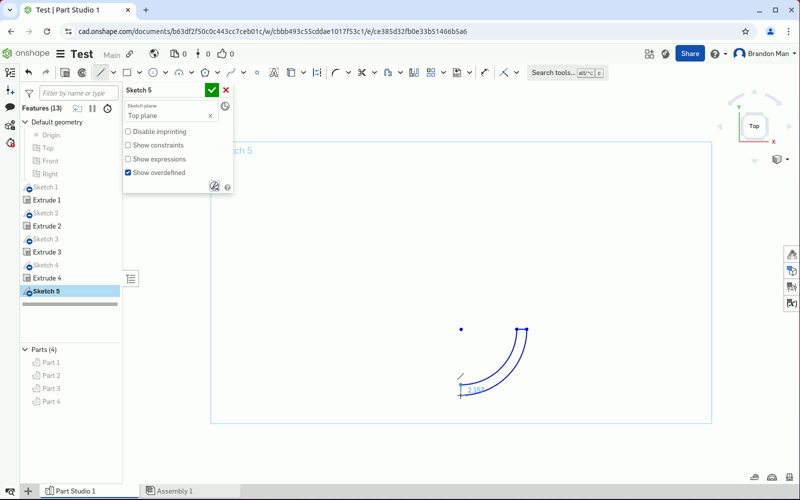
key_up(shift)
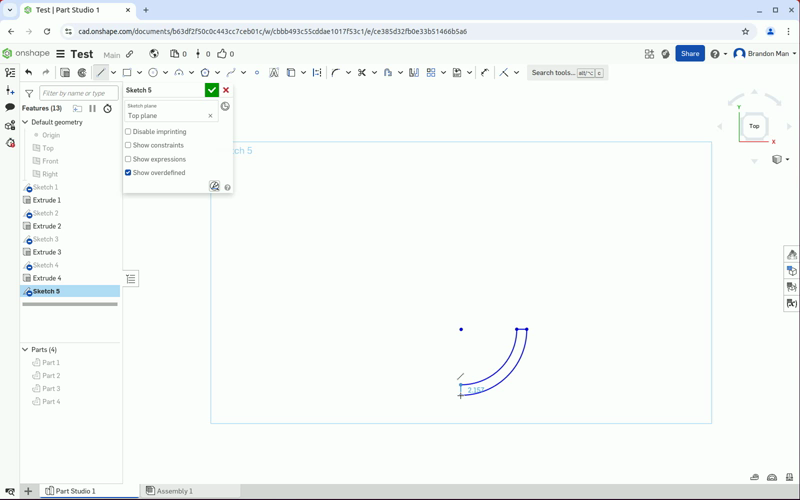
click(460, 395)
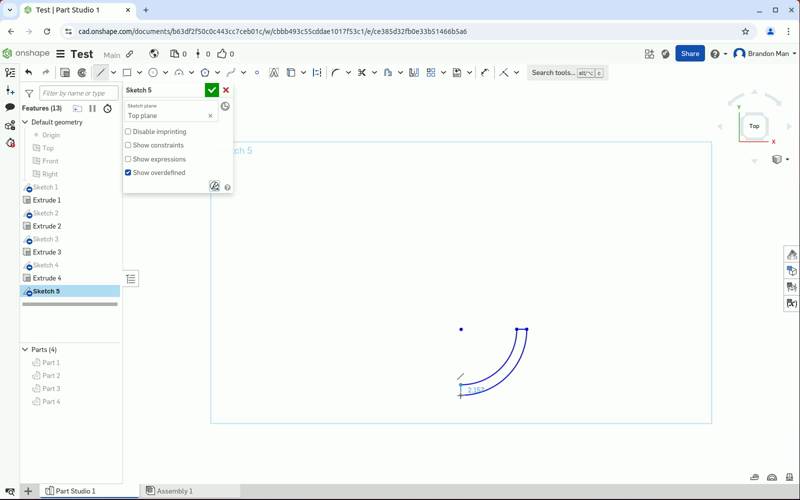
key(esc)
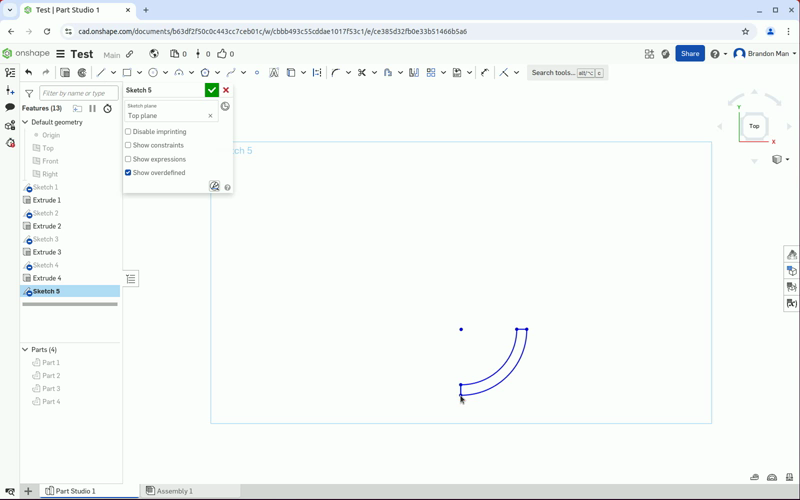
mouse_move(464, 393)
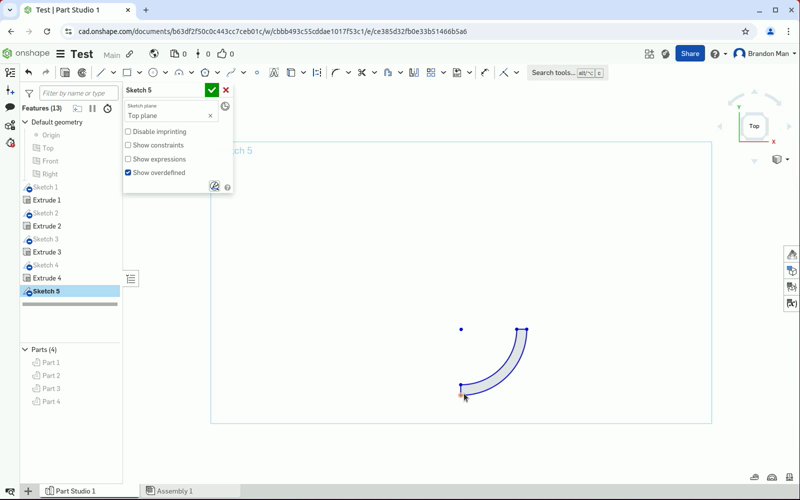
scroll(6)
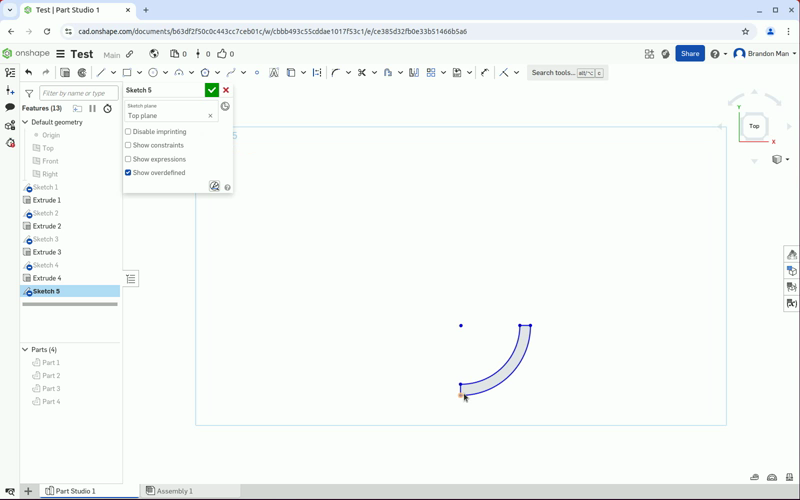
scroll(6)
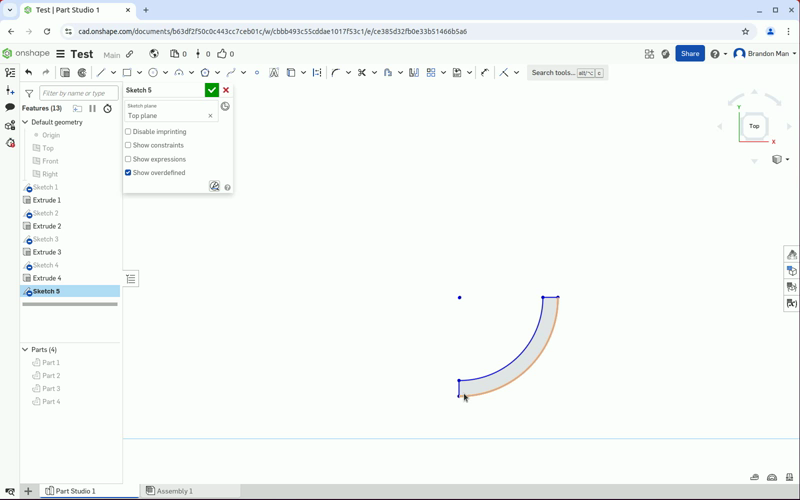
scroll(6)
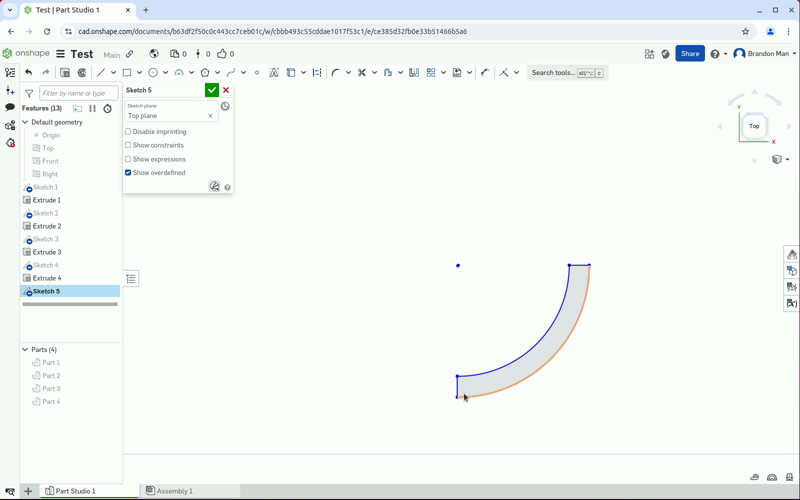
scroll(6)
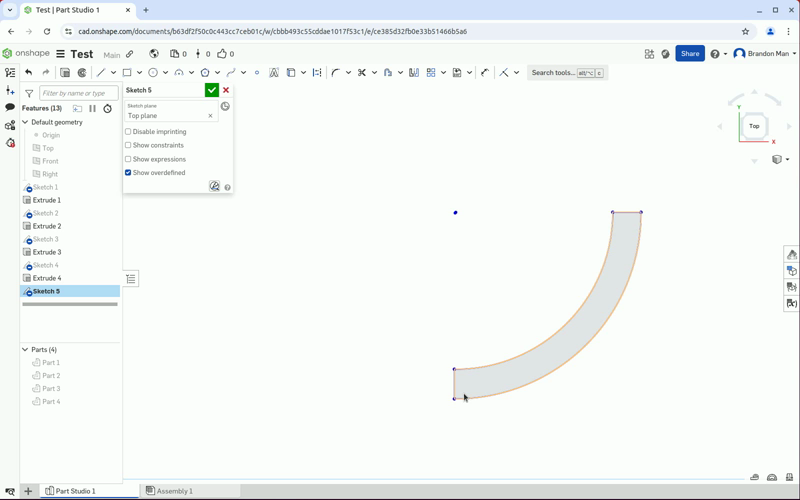
scroll(6)
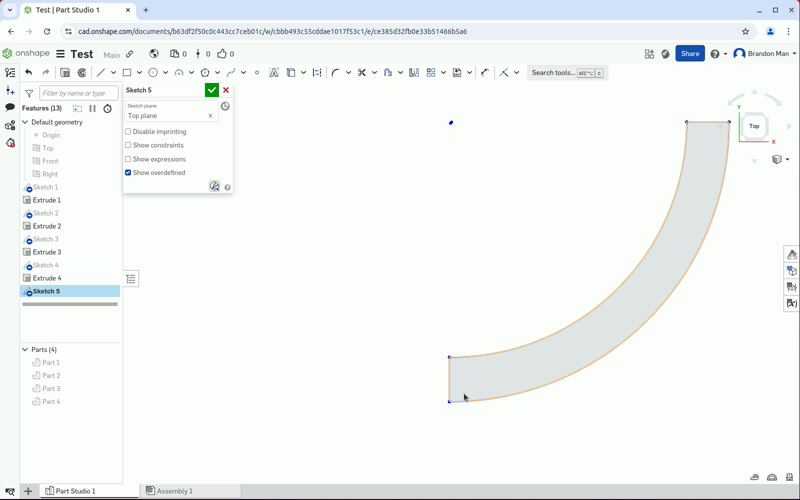
scroll(6)
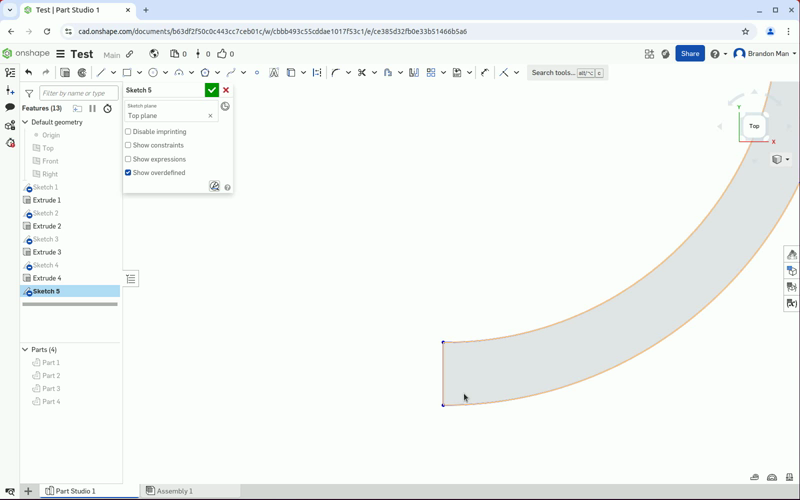
scroll(6)
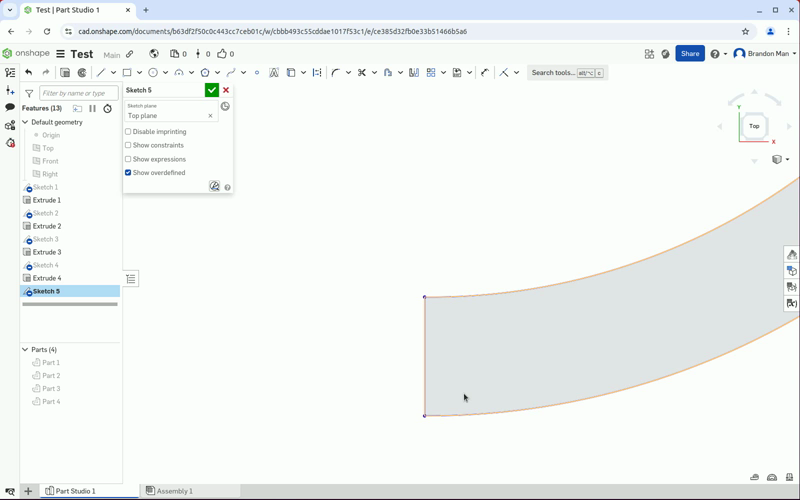
click(464, 393)
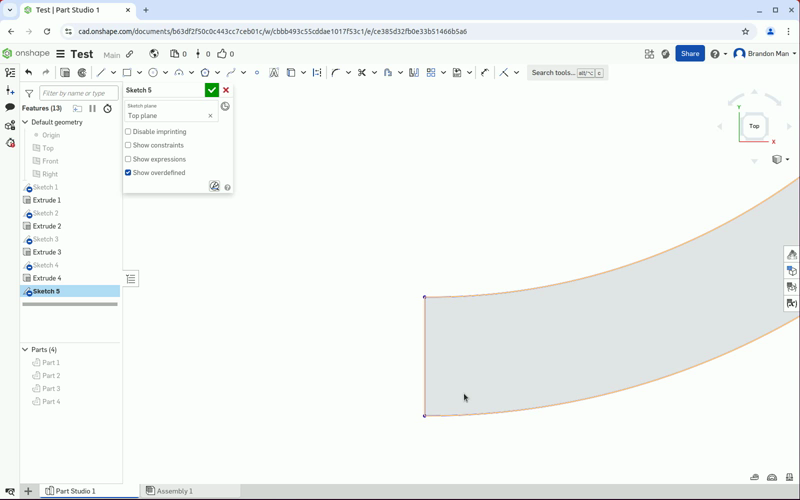
scroll(-6)
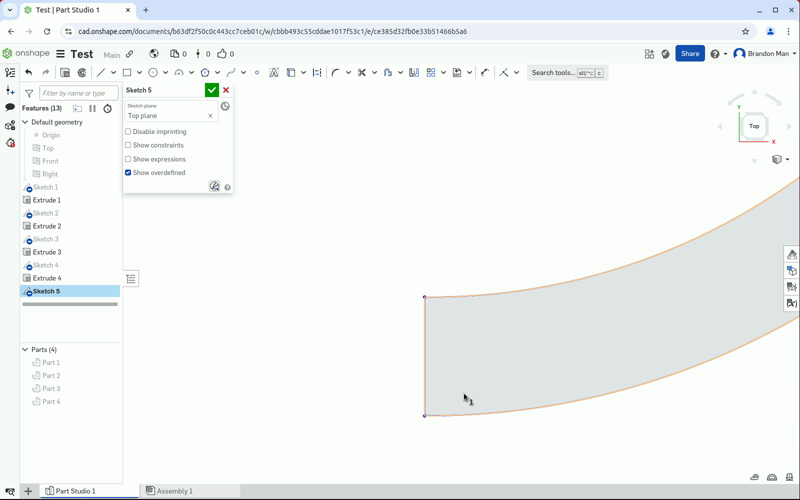
scroll(-6)
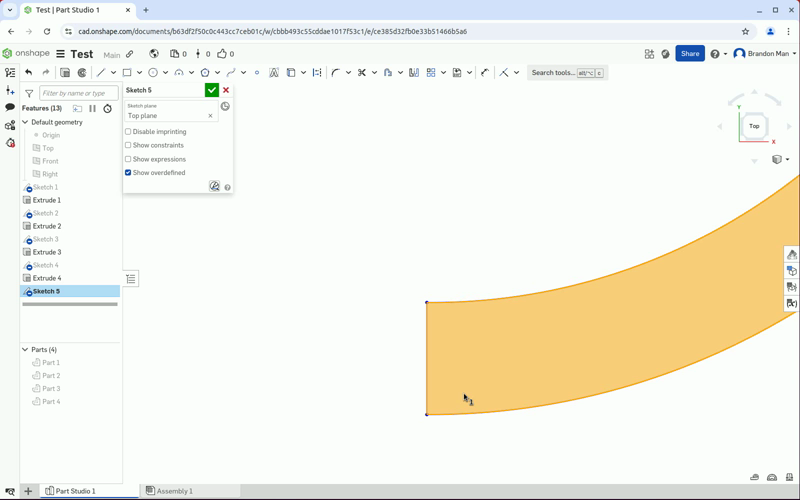
scroll(-6)
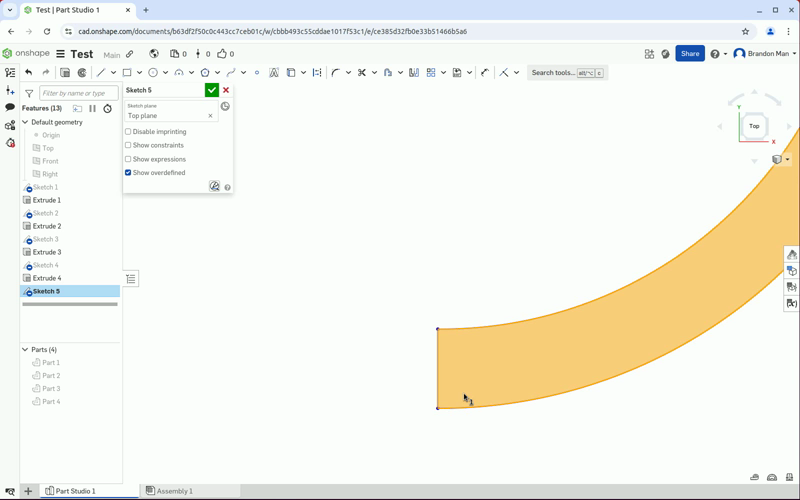
scroll(-6)
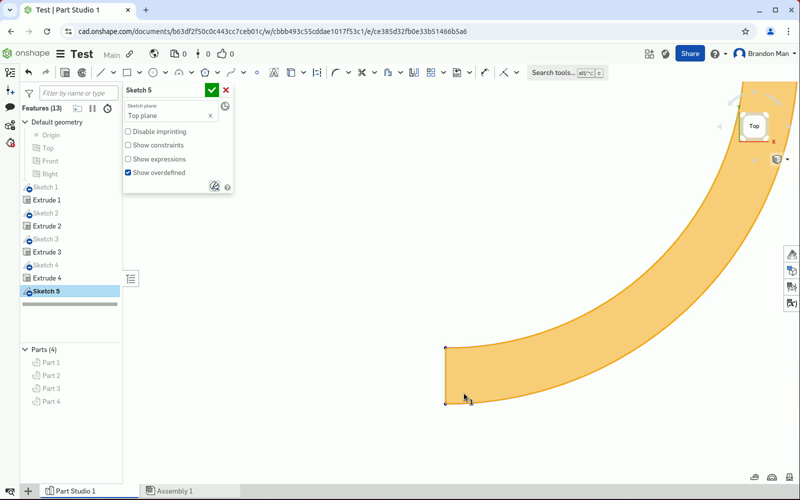
scroll(-6)
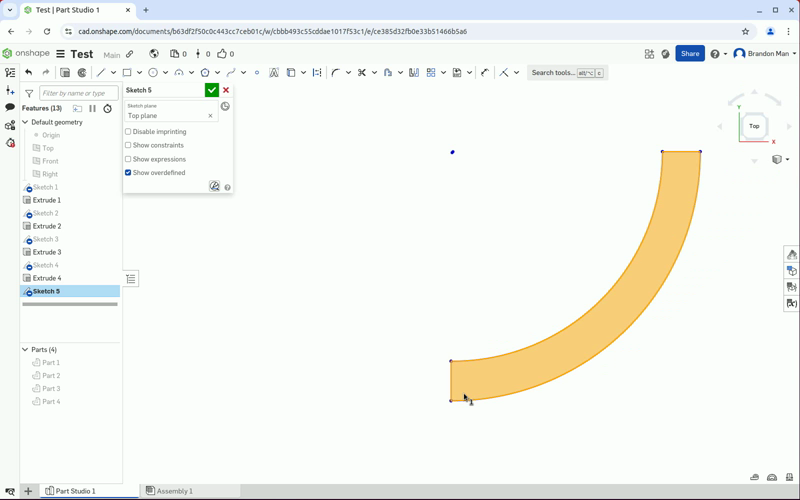
scroll(-6)
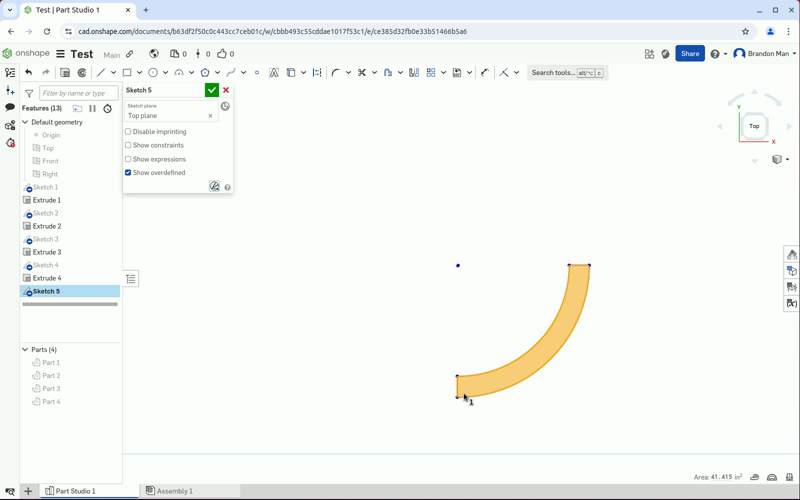
scroll(-6)
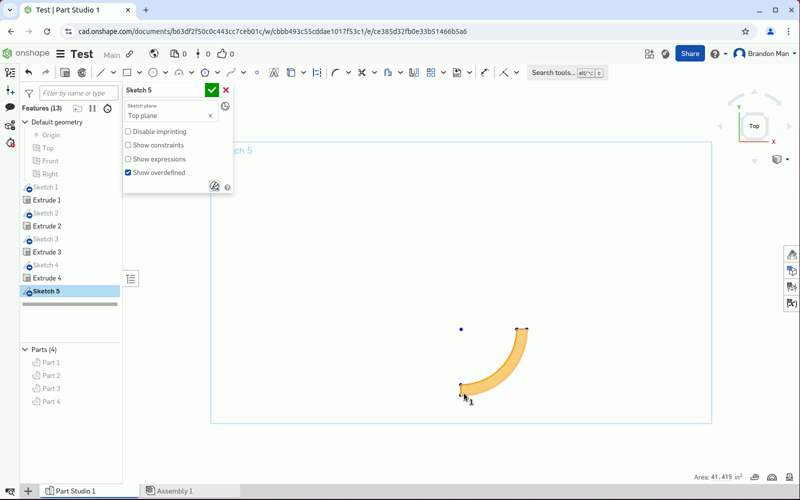
mouse_move(73, 352)
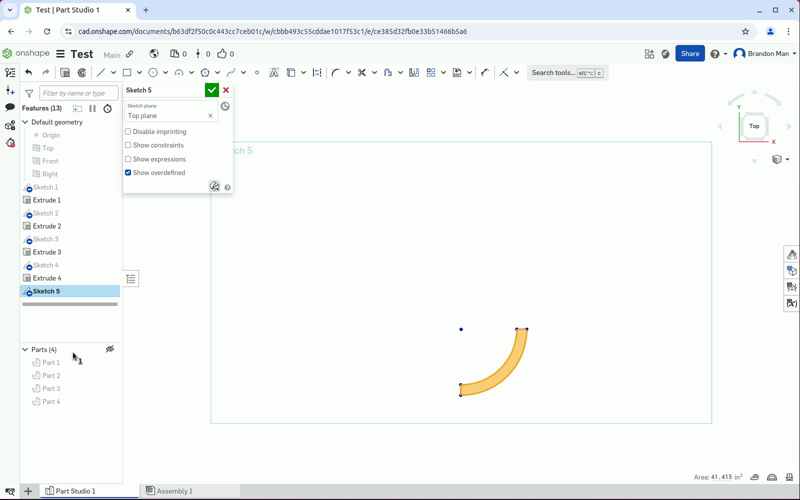
key(shift+y)
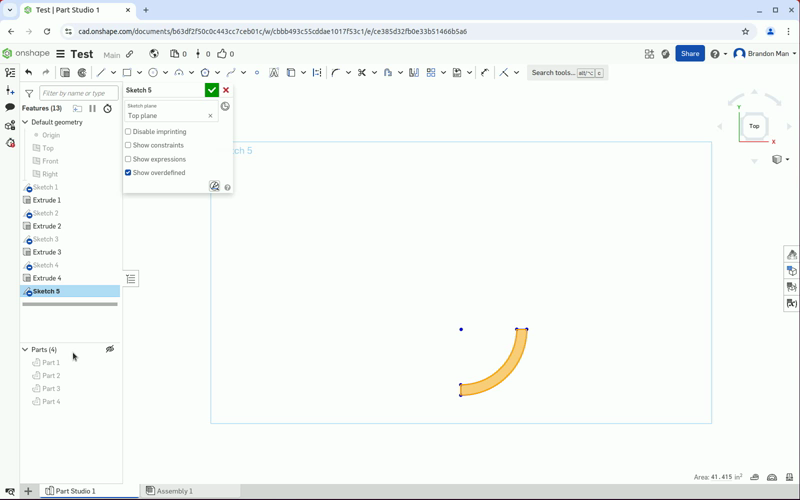
key(shift+e)
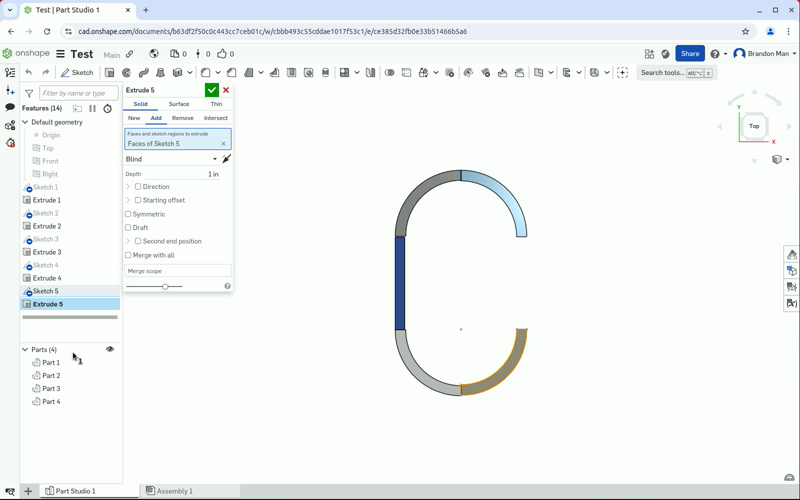
mouse_move(143, 106)
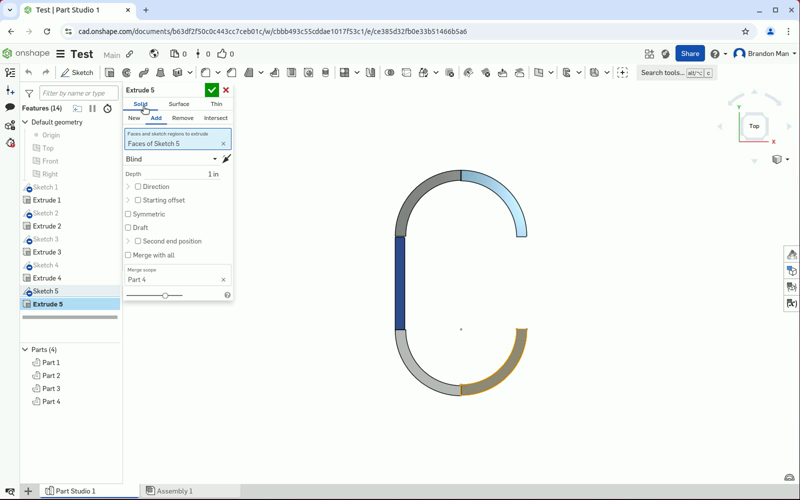
click(143, 106)
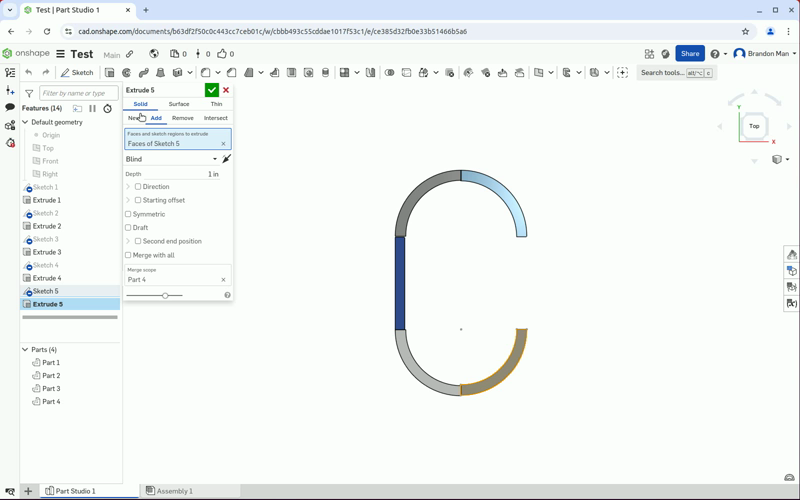
mouse_move(137, 120)
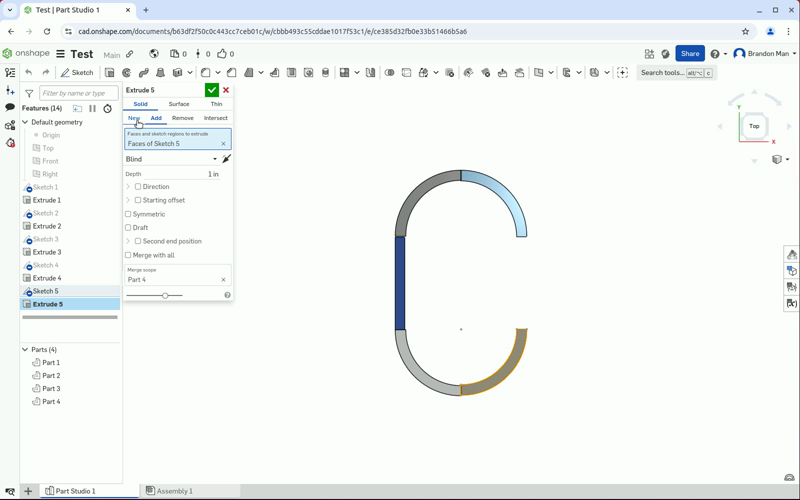
click(137, 120)
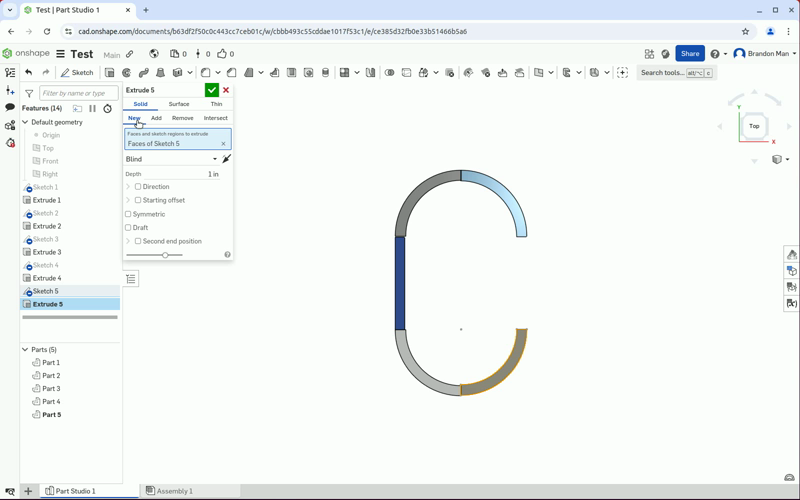
key(tab, 4)
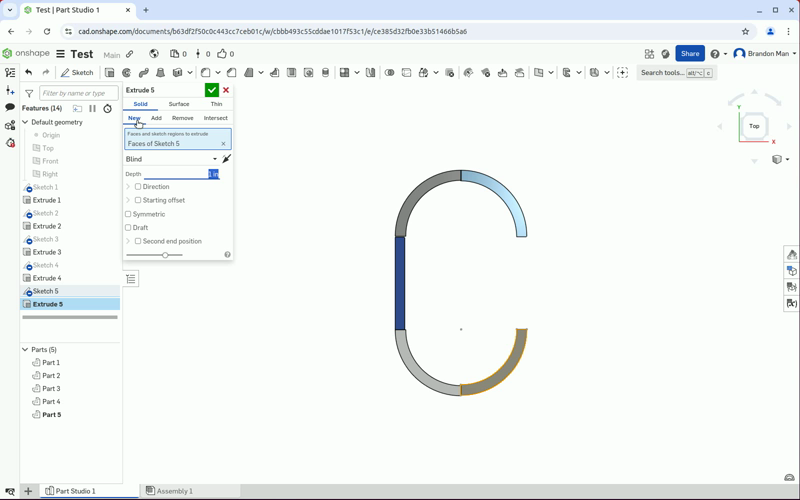
text(1.926)
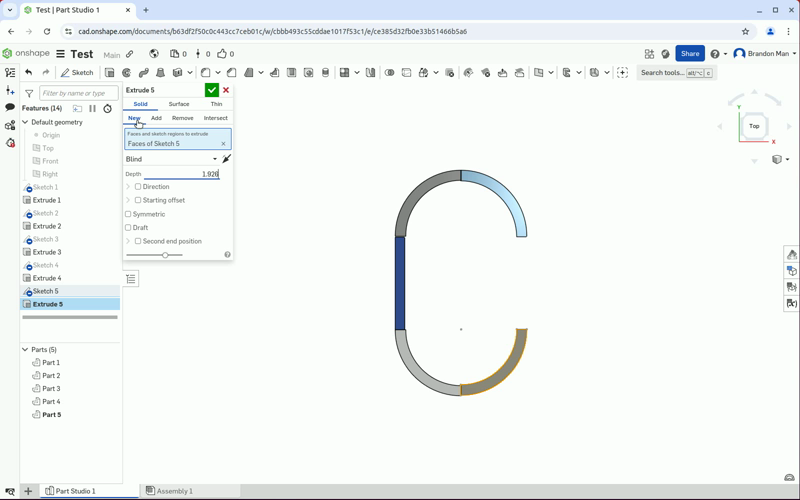
key(enter)
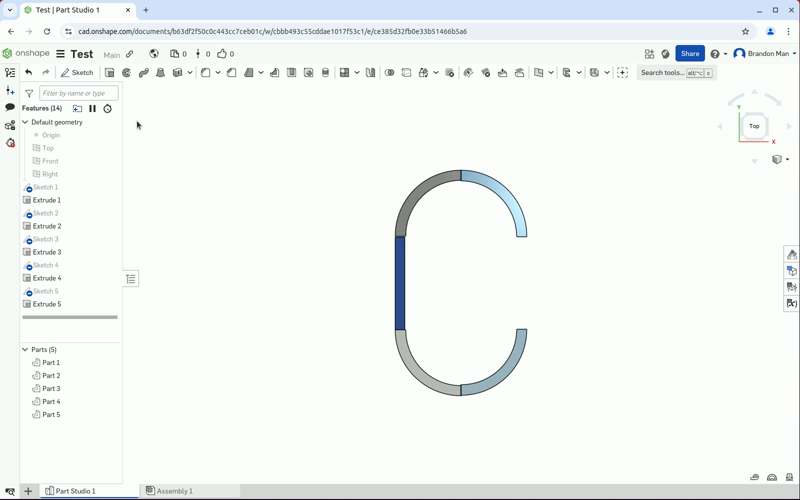
key(shift+h)
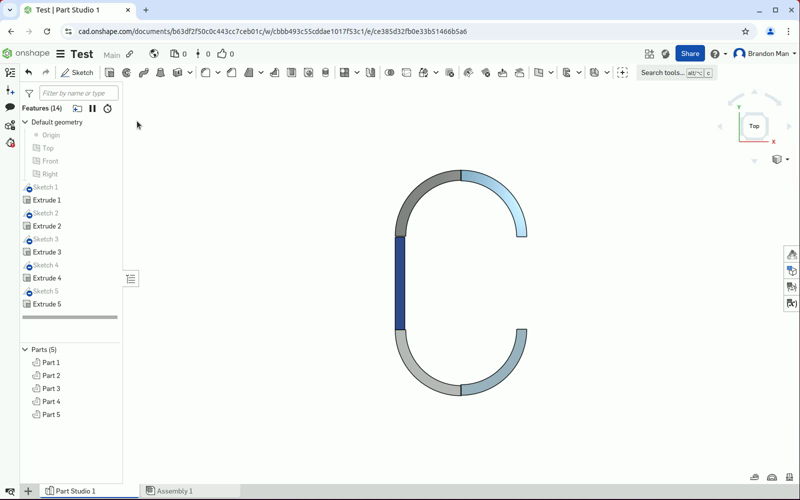
key(shift+h)
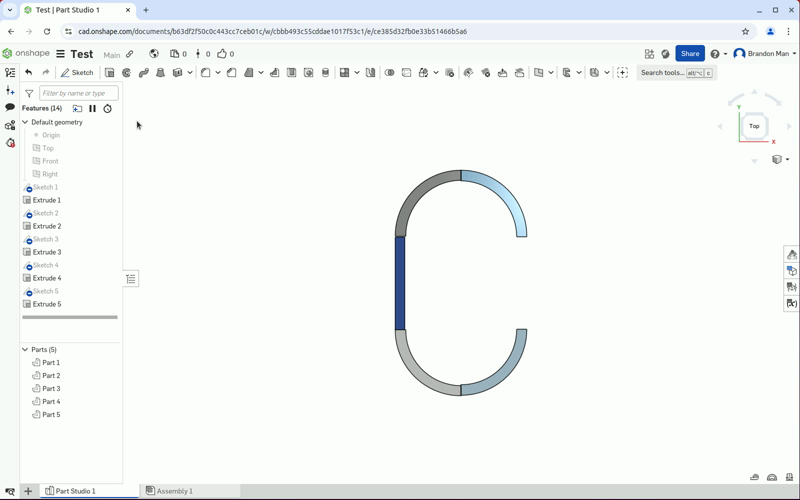
mouse_move(73, 189)
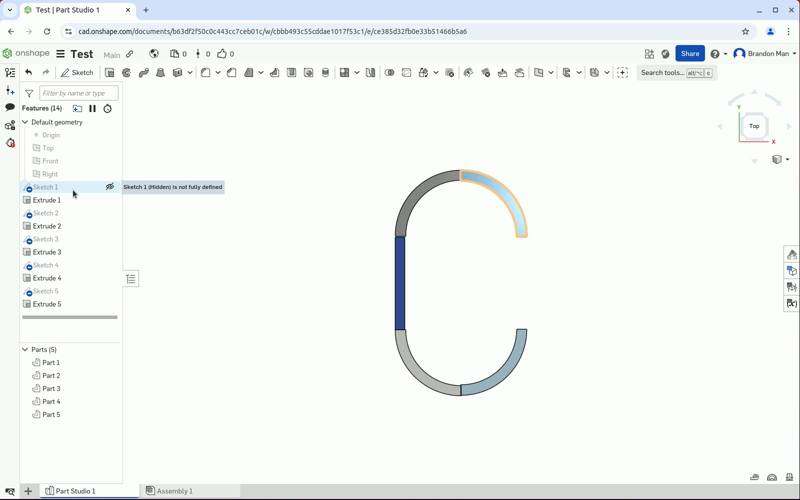
click(73, 189)
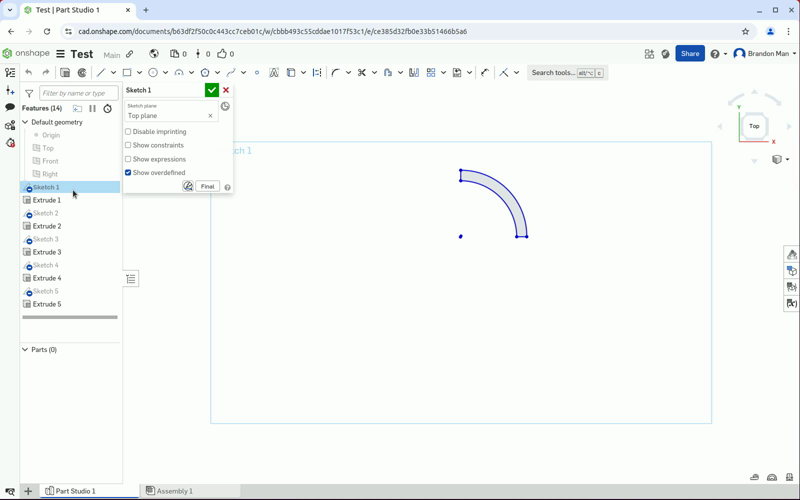
mouse_move(229, 92)
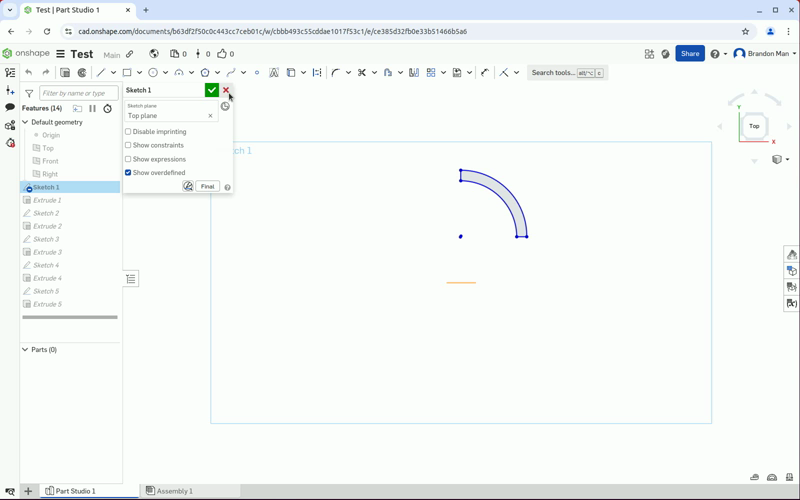
click(229, 92)
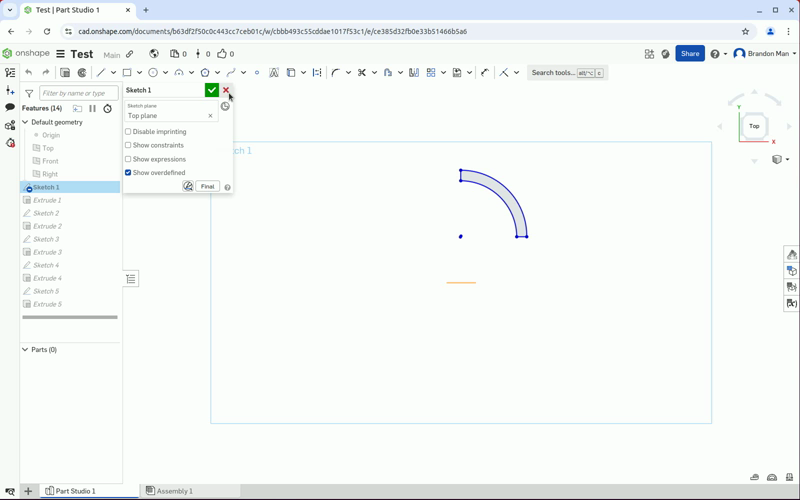
key(shift+s)
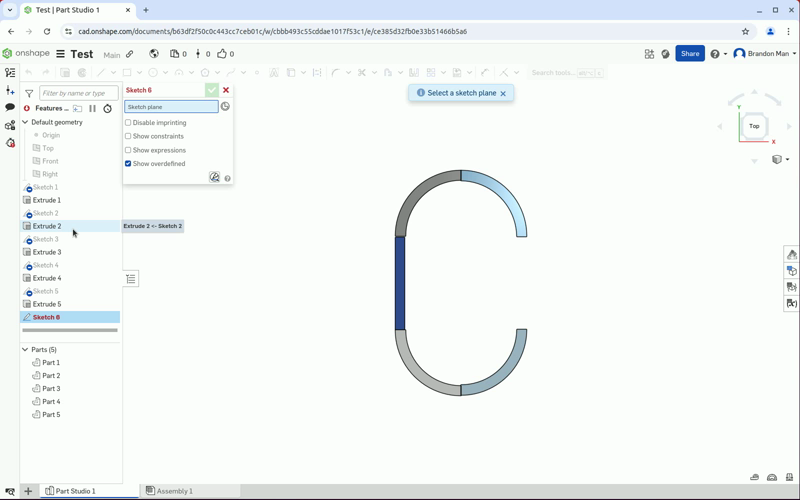
scroll(3)
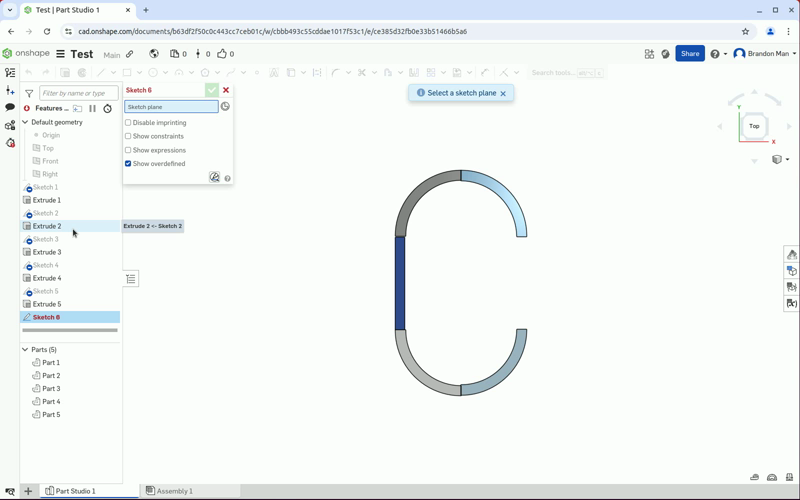
mouse_move(73, 150)
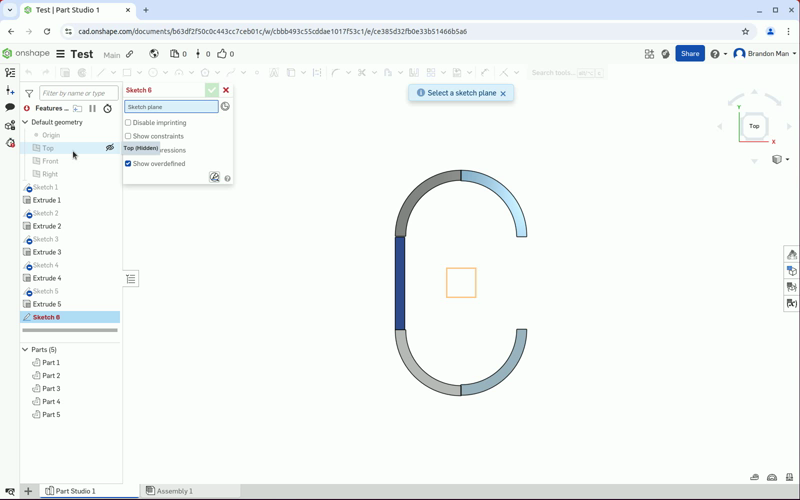
click(73, 150)
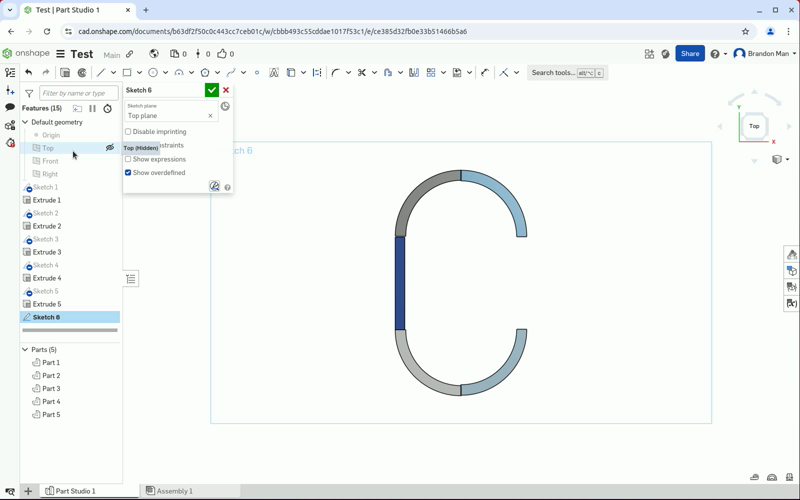
mouse_move(73, 352)
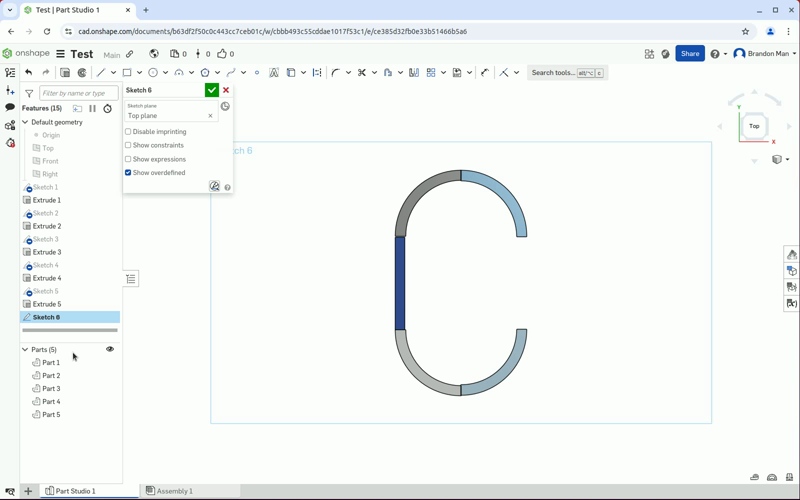
key(y)
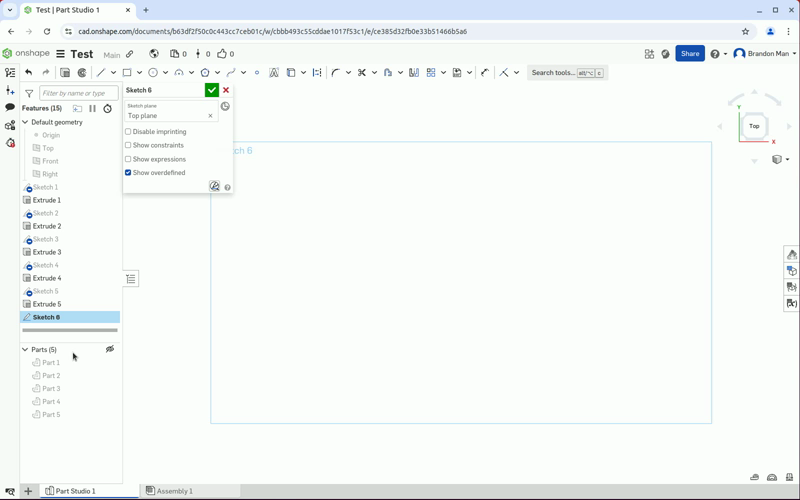
key(l)
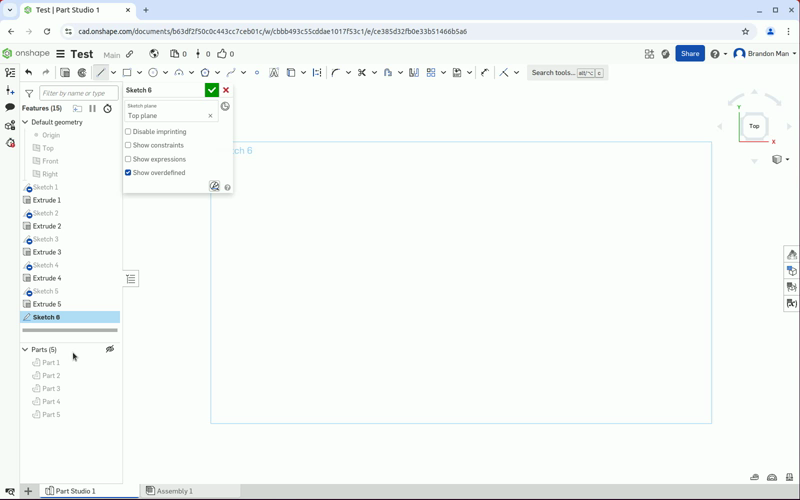
key_down(shift)
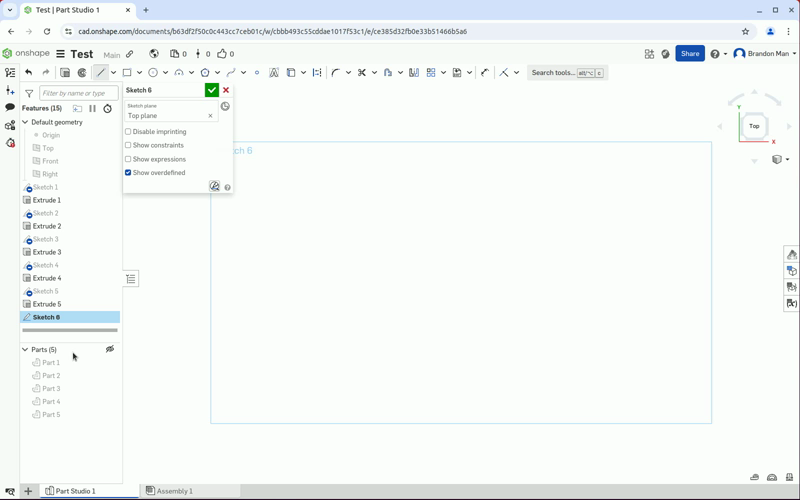
mouse_move(516, 329)
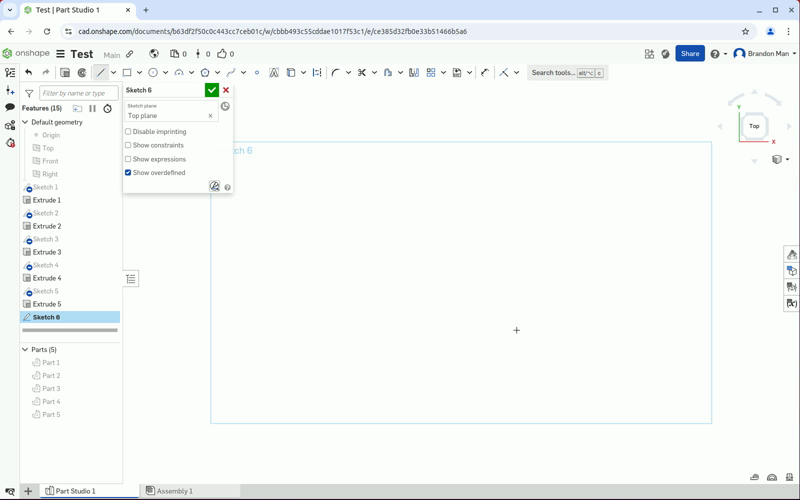
click(516, 329)
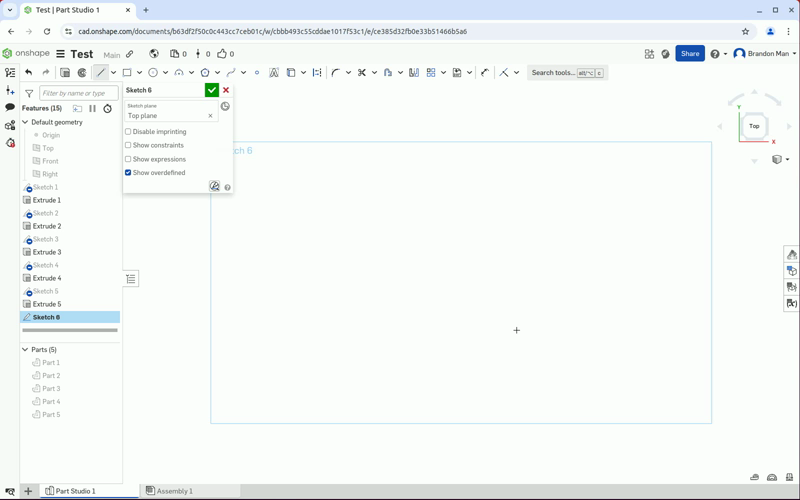
key_up(shift)
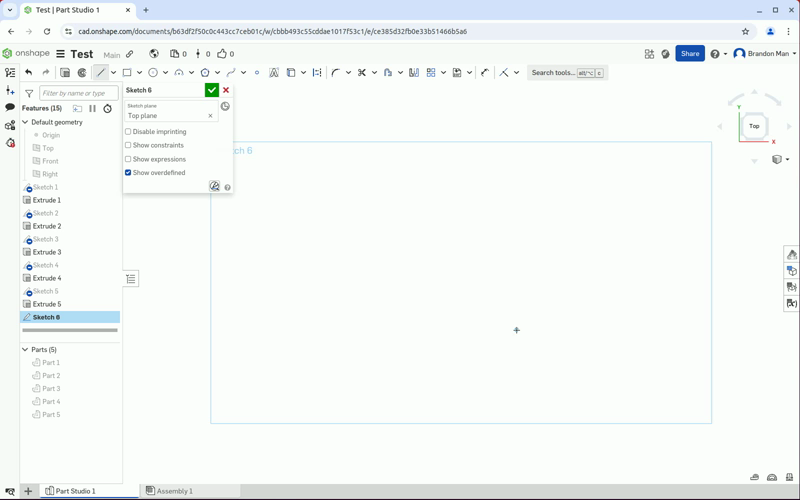
key_down(shift)
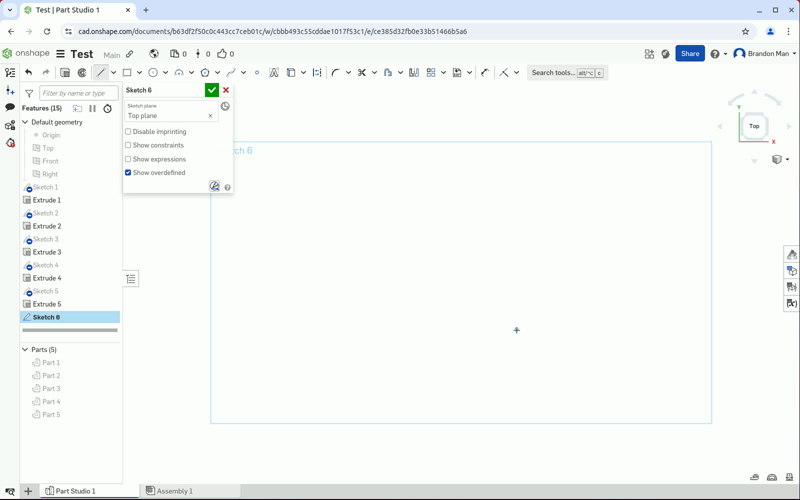
mouse_move(546, 329)
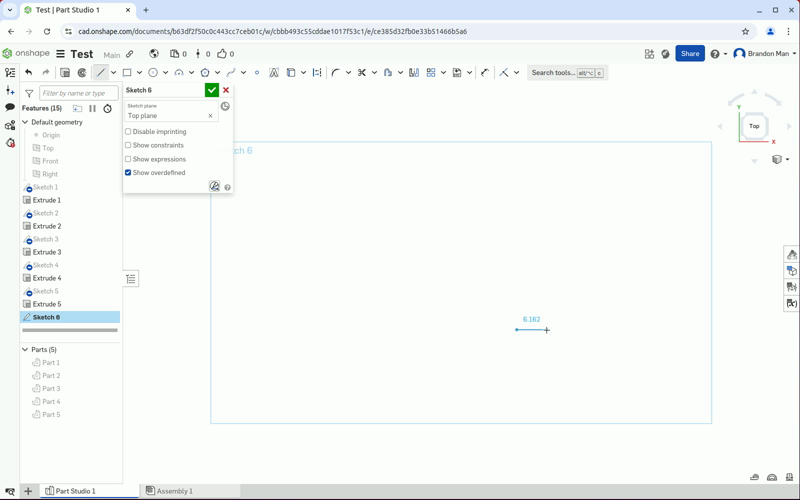
mouse_move(526, 329)
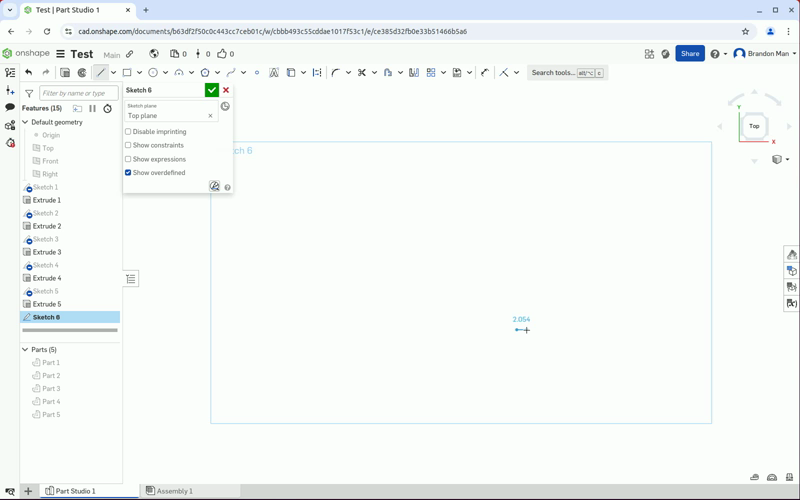
click(526, 329)
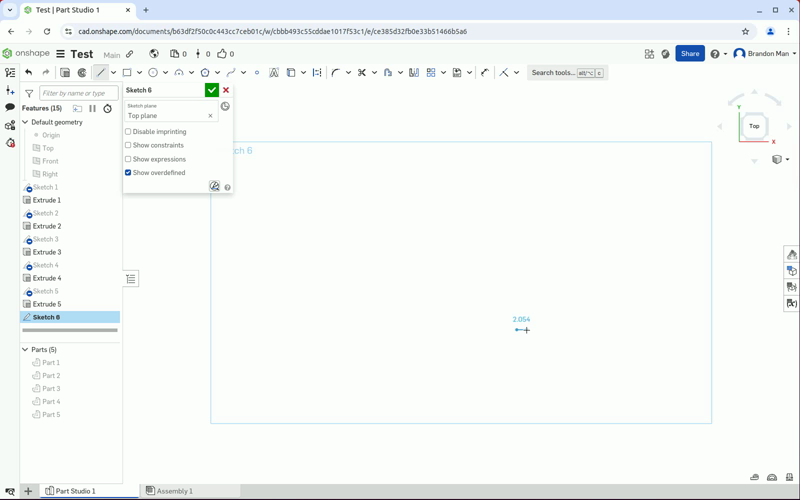
key_up(shift)
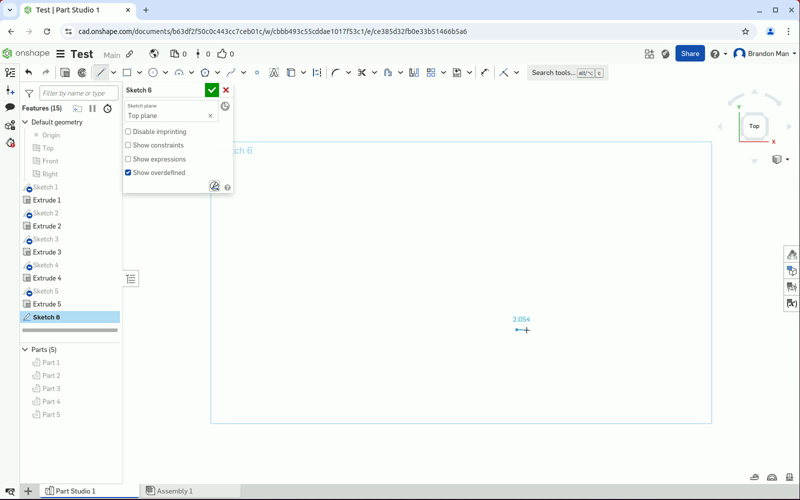
key_down(shift)
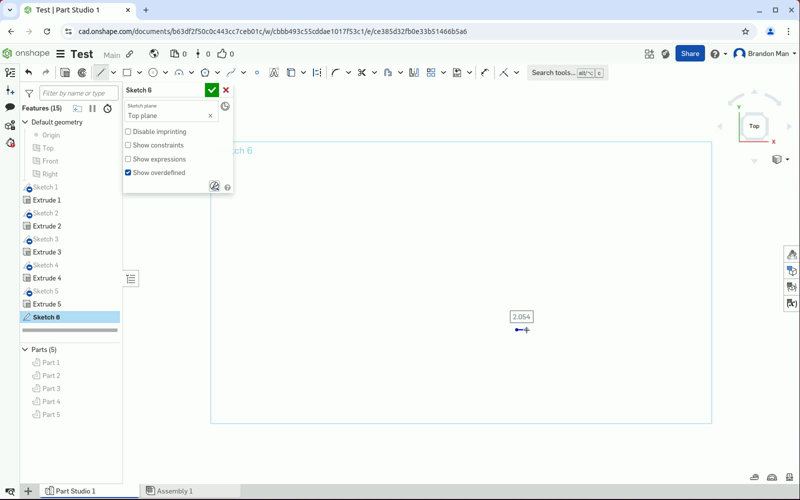
mouse_move(526, 237)
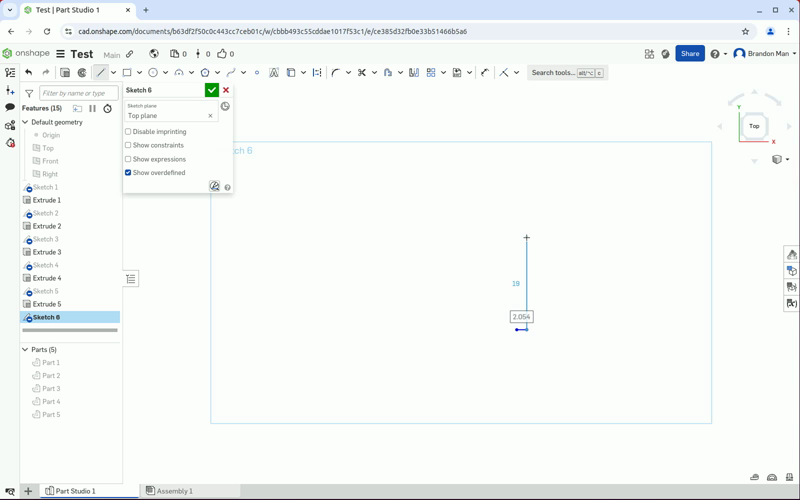
click(526, 237)
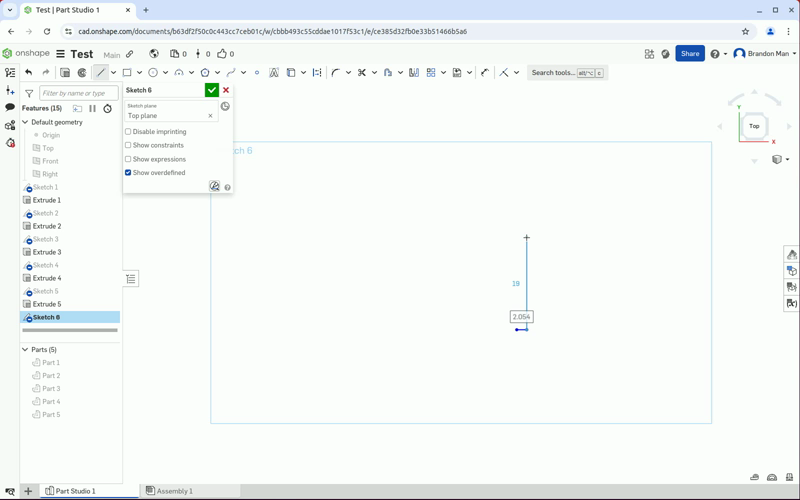
key_up(shift)
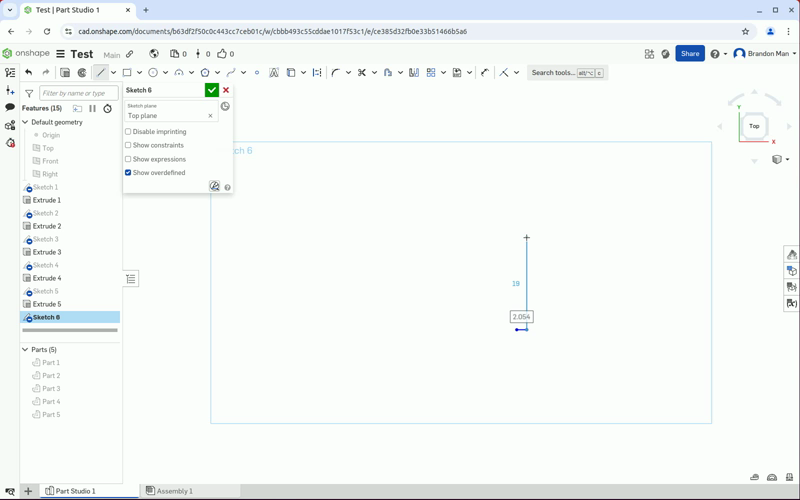
key_down(shift)
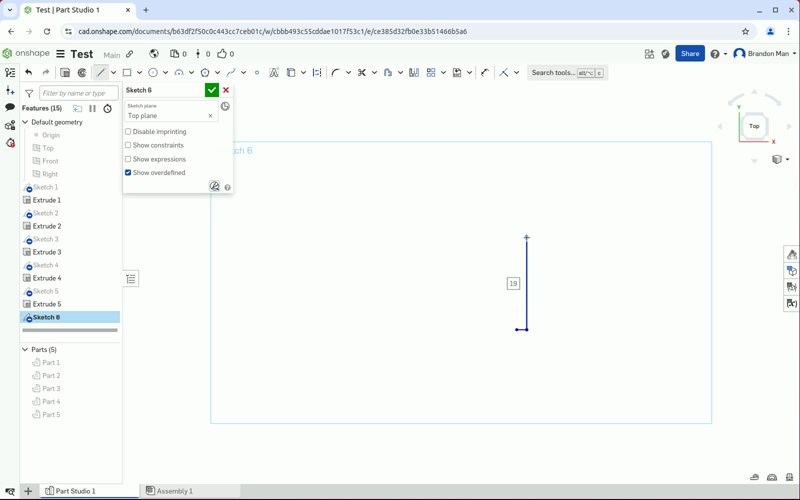
mouse_move(556, 237)
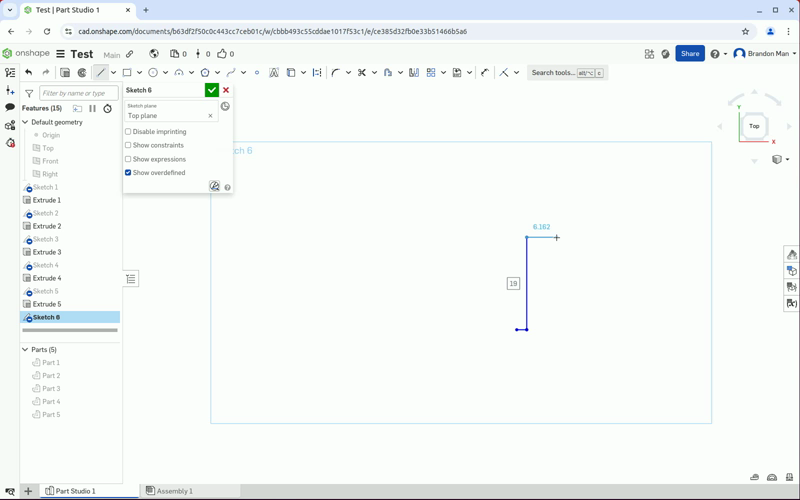
mouse_move(516, 237)
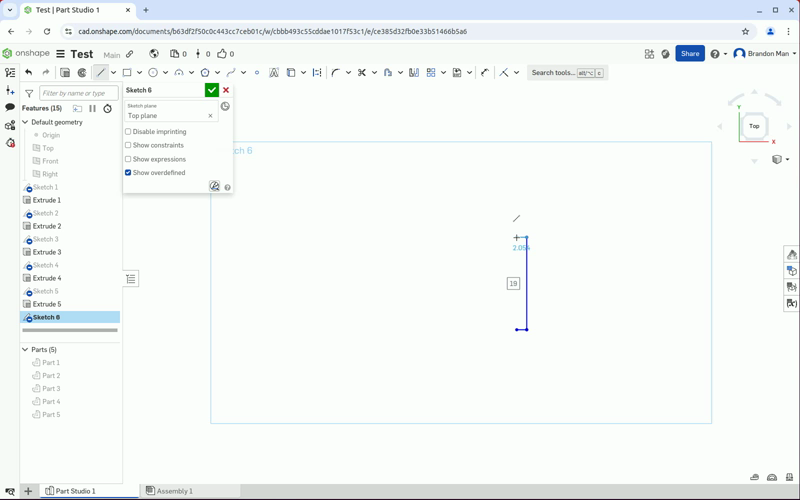
click(516, 237)
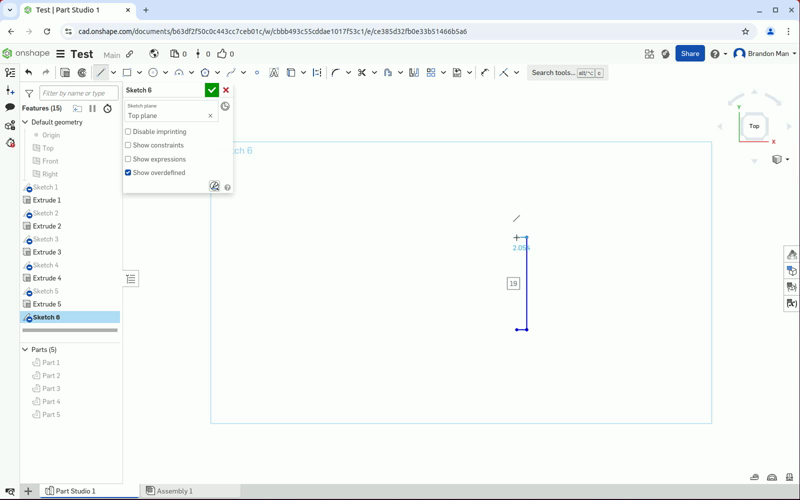
key_up(shift)
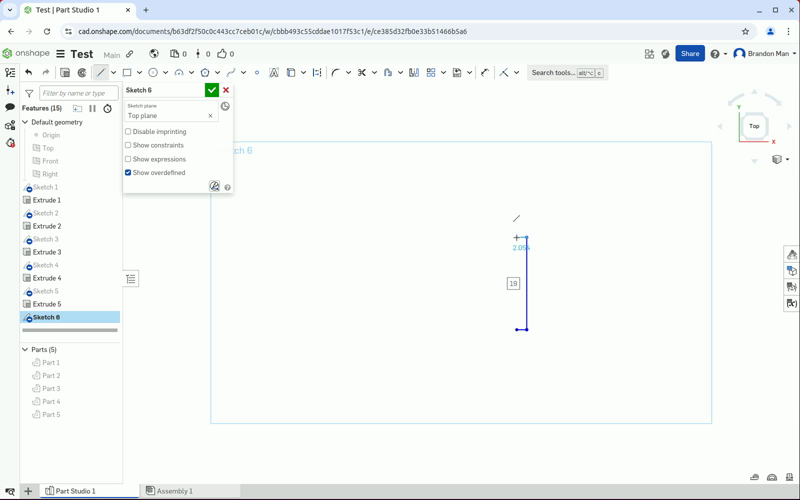
key_down(shift)
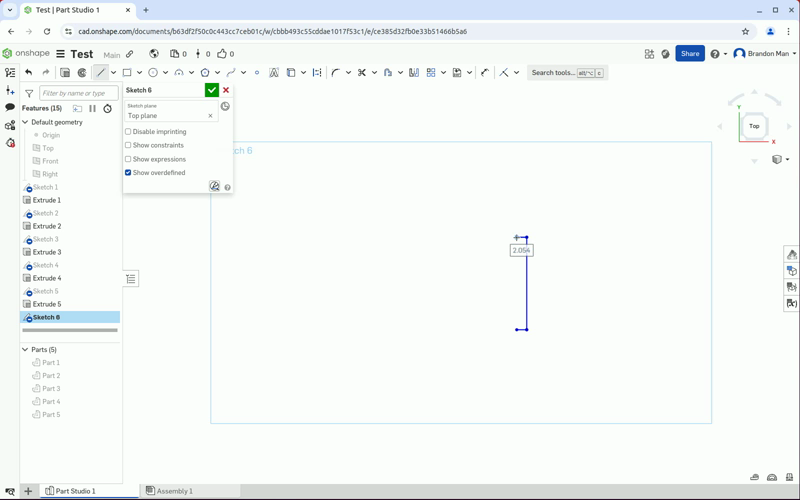
mouse_move(516, 329)
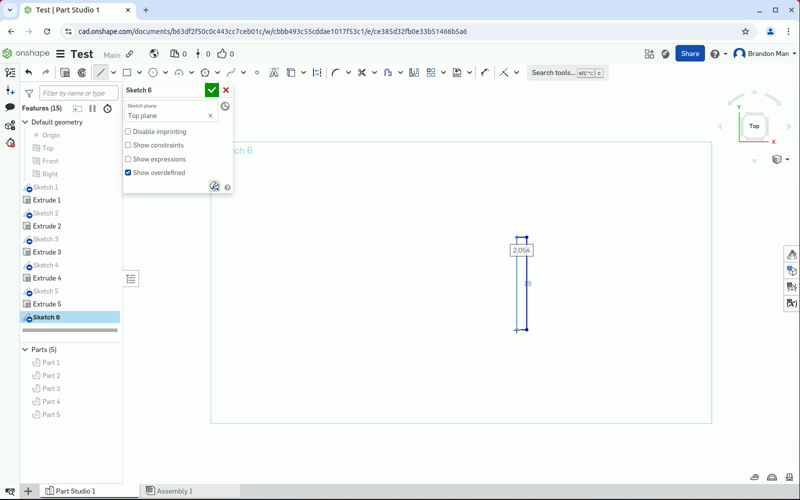
key_up(shift)
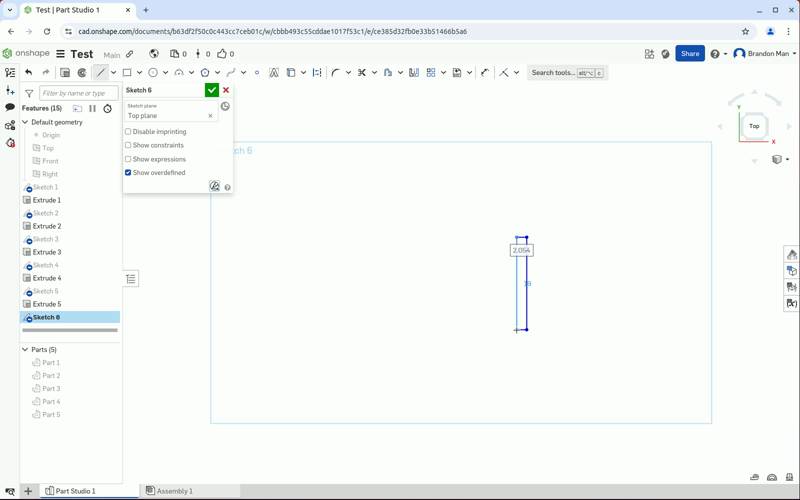
click(516, 329)
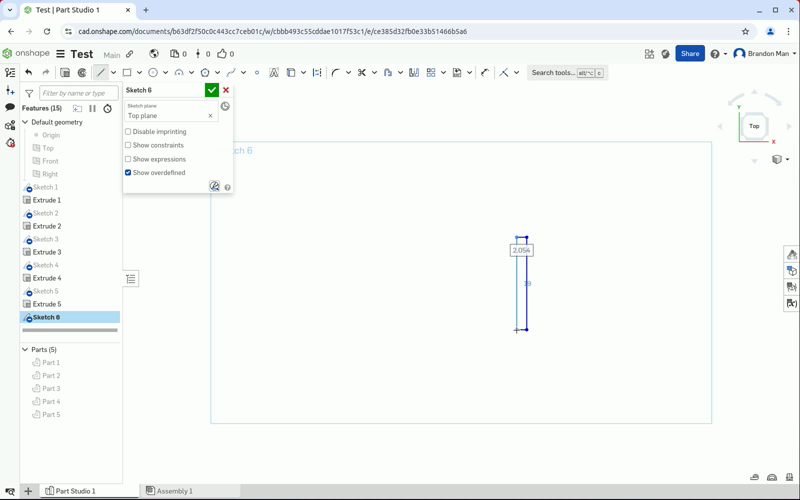
key(esc)
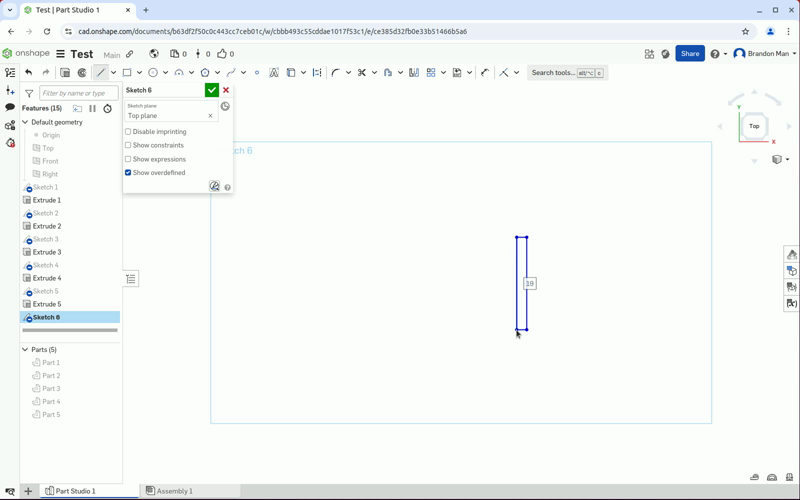
mouse_move(519, 271)
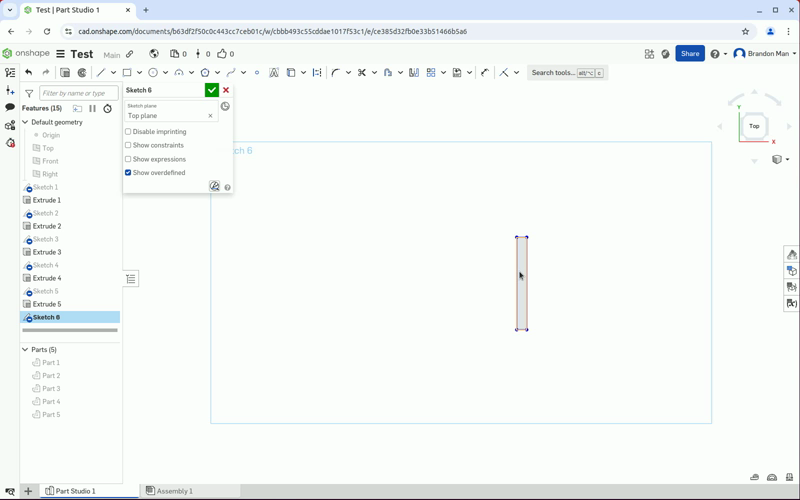
scroll(6)
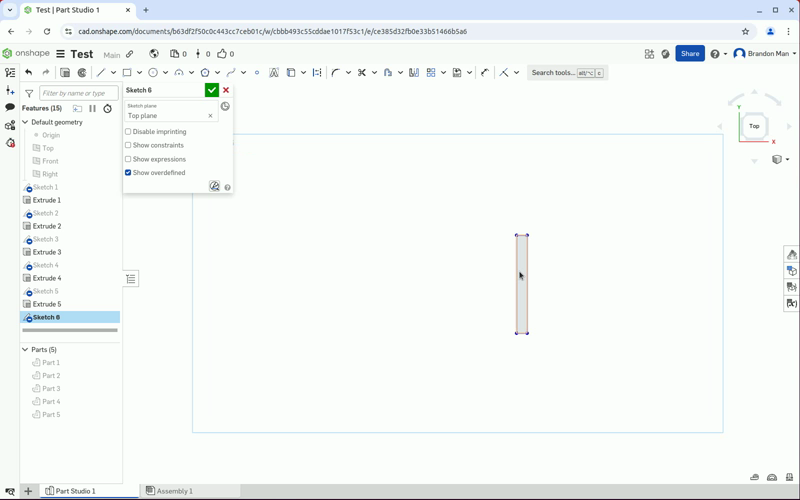
scroll(6)
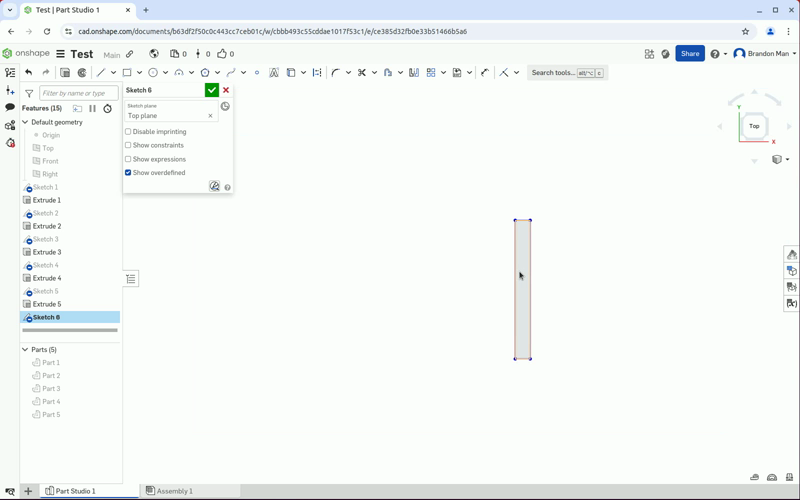
scroll(6)
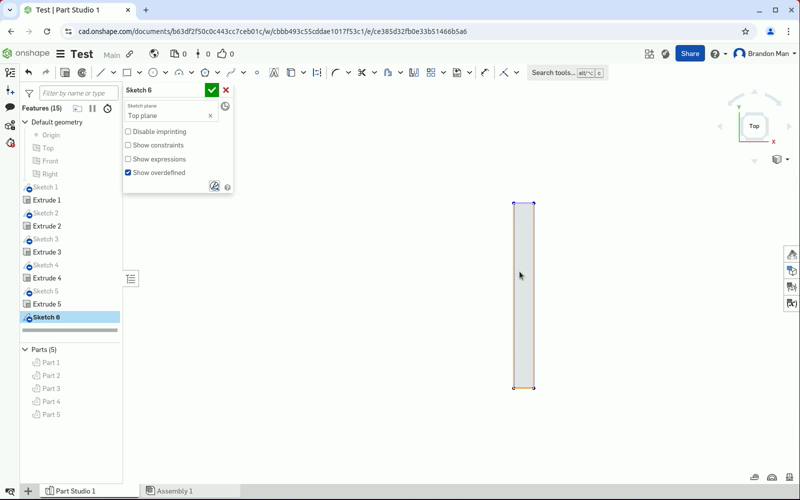
scroll(6)
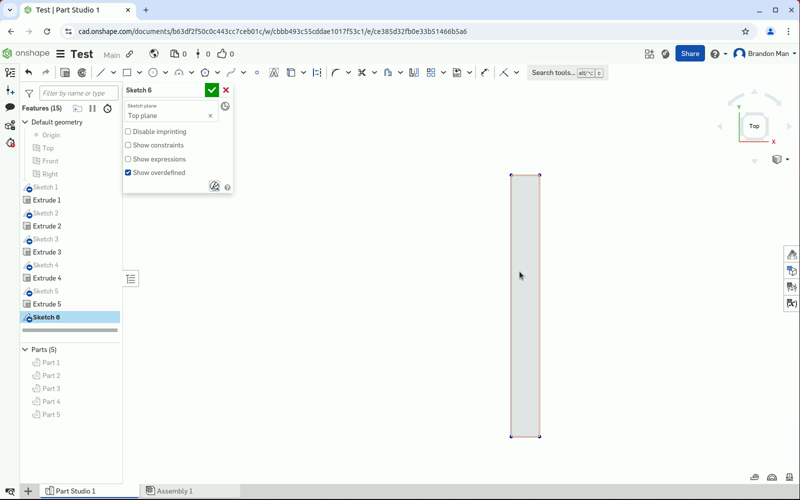
scroll(6)
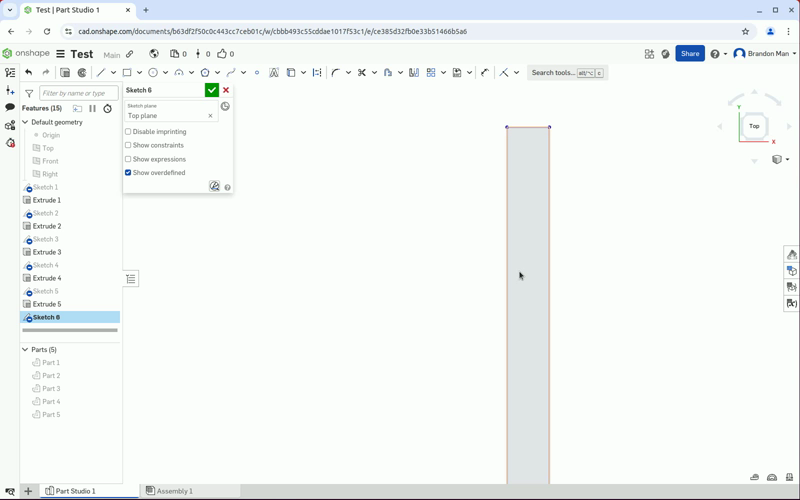
scroll(6)
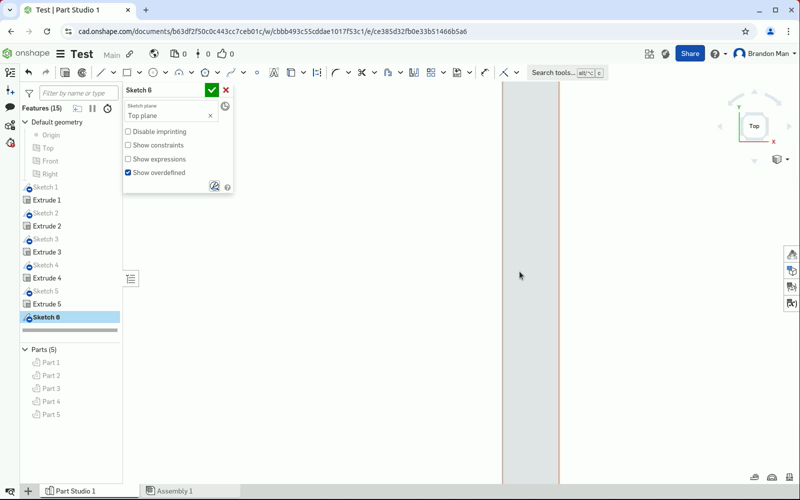
scroll(6)
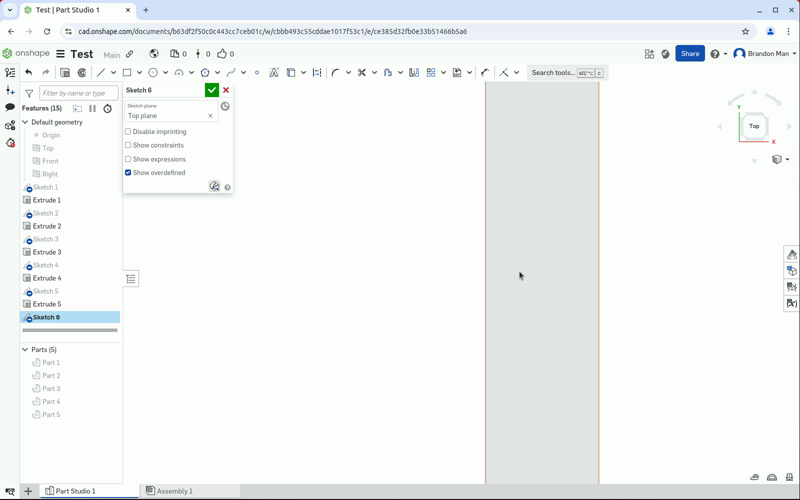
click(519, 271)
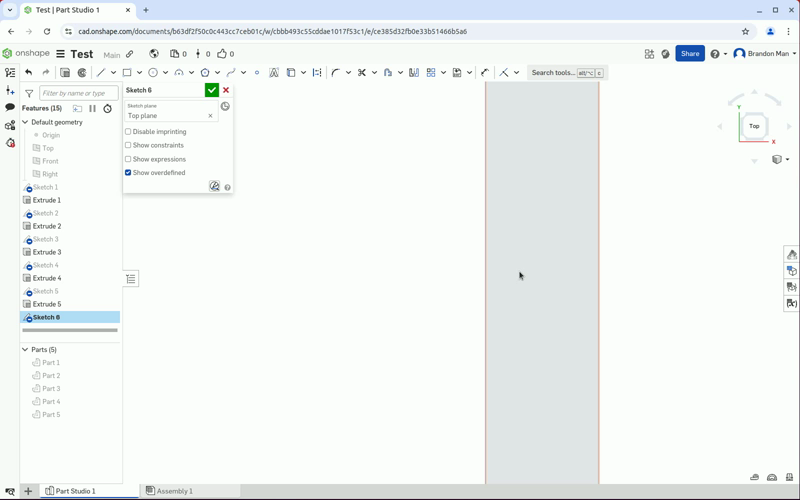
scroll(-6)
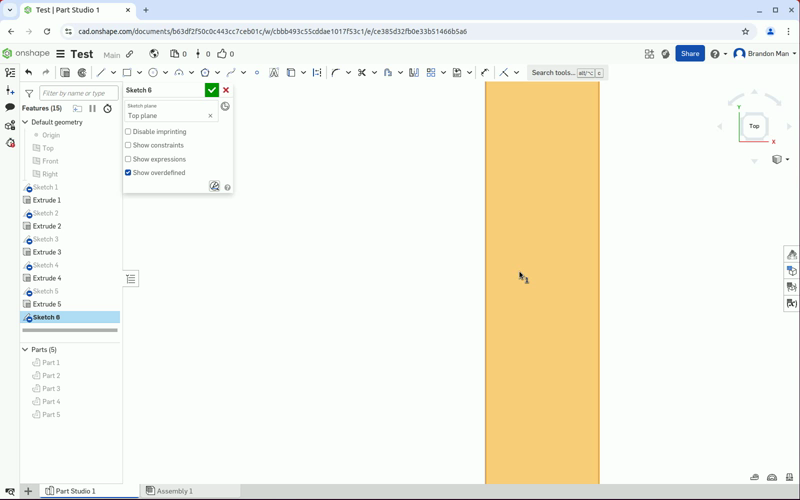
scroll(-6)
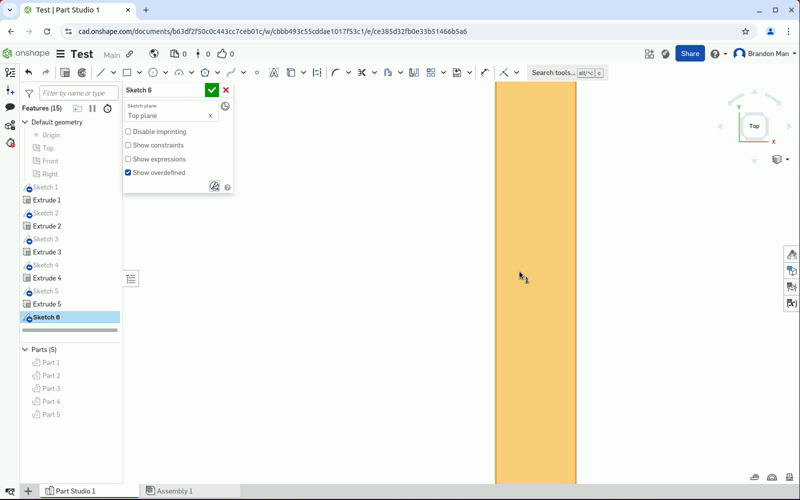
scroll(-6)
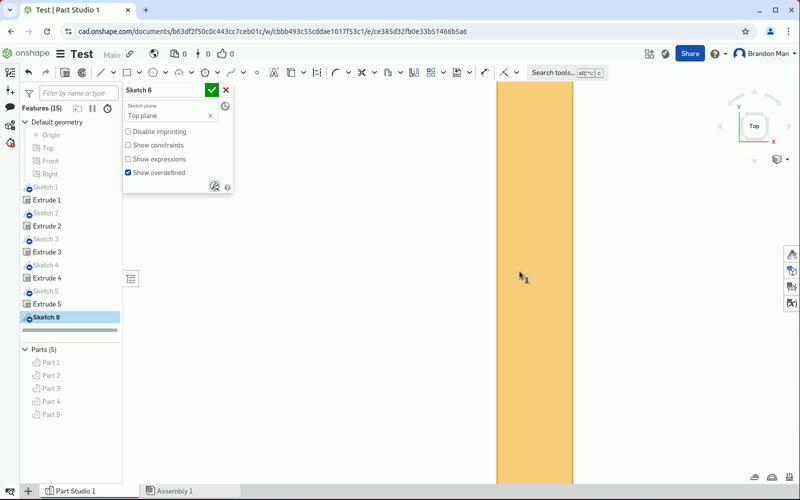
scroll(-6)
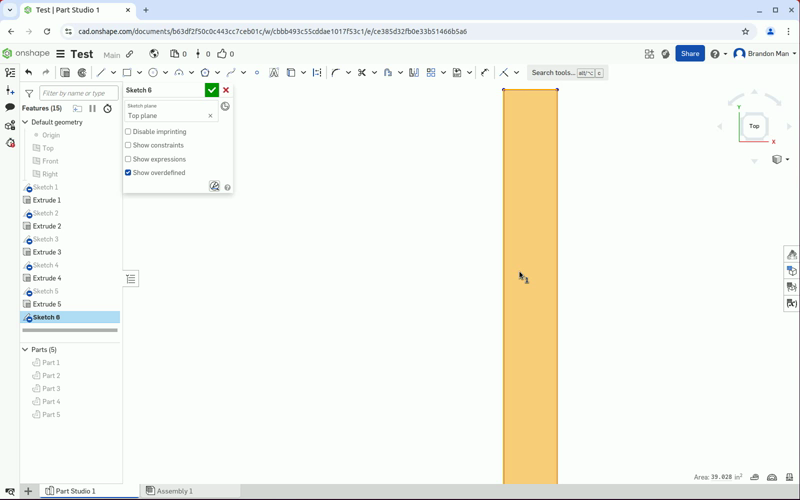
scroll(-6)
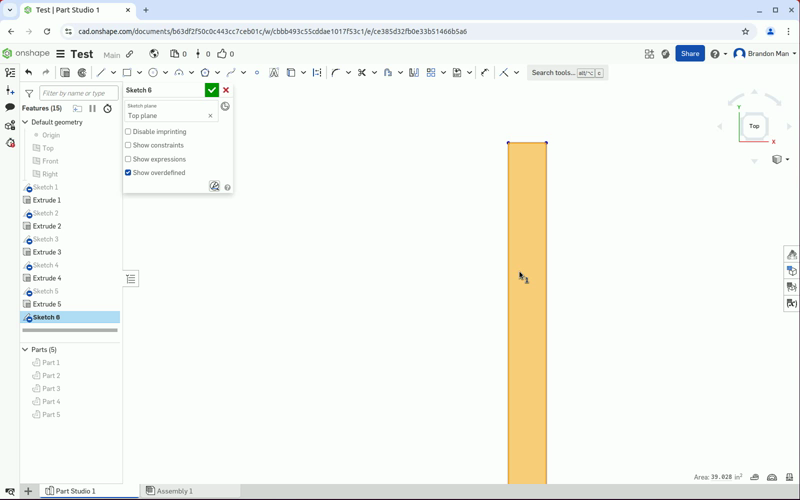
scroll(-6)
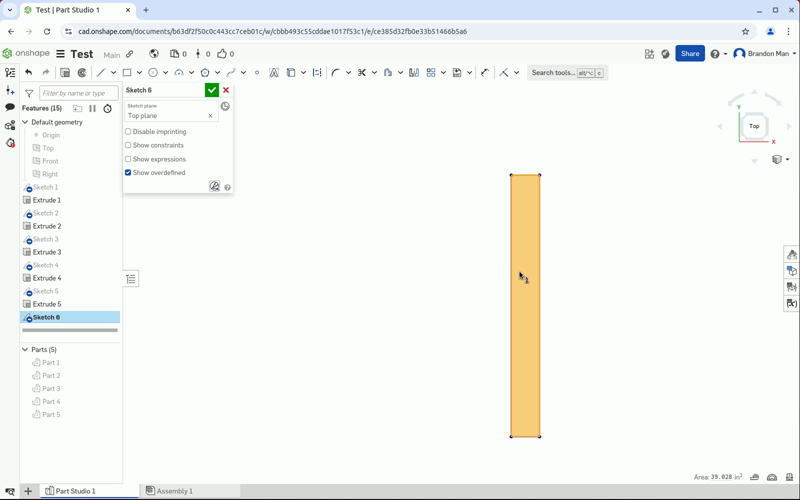
scroll(-6)
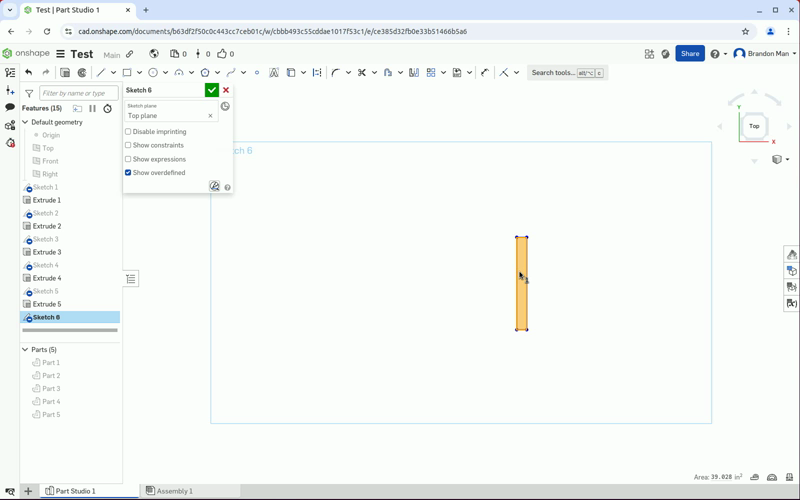
mouse_move(73, 352)
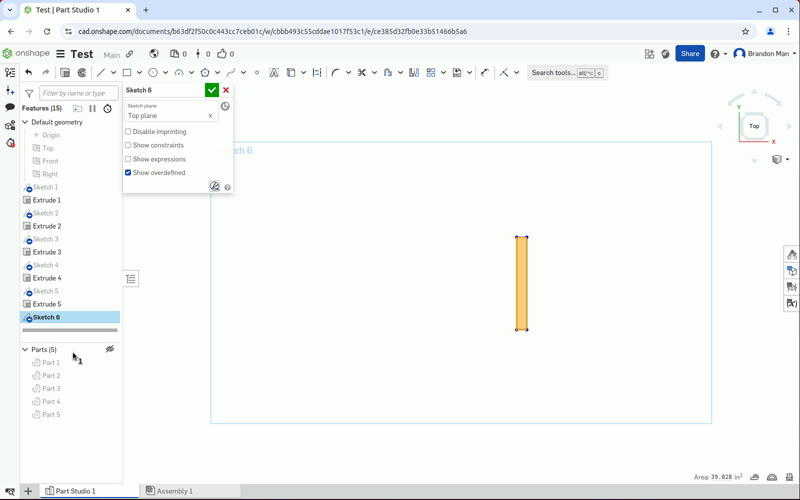
key(shift+y)
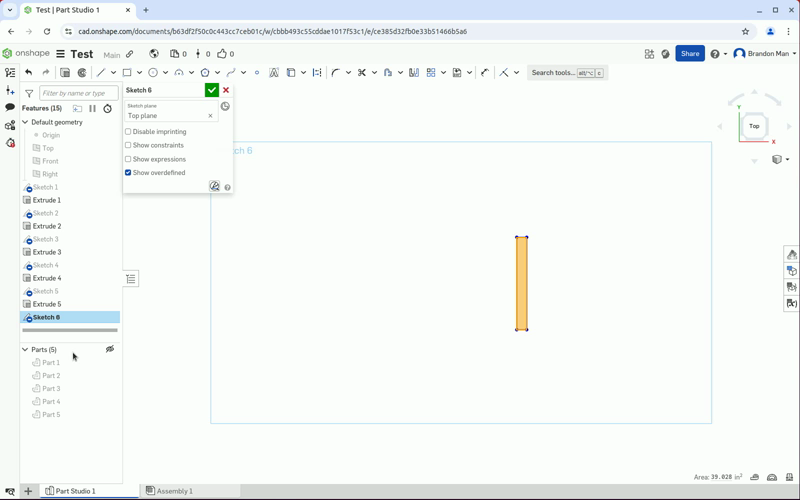
key(shift+e)
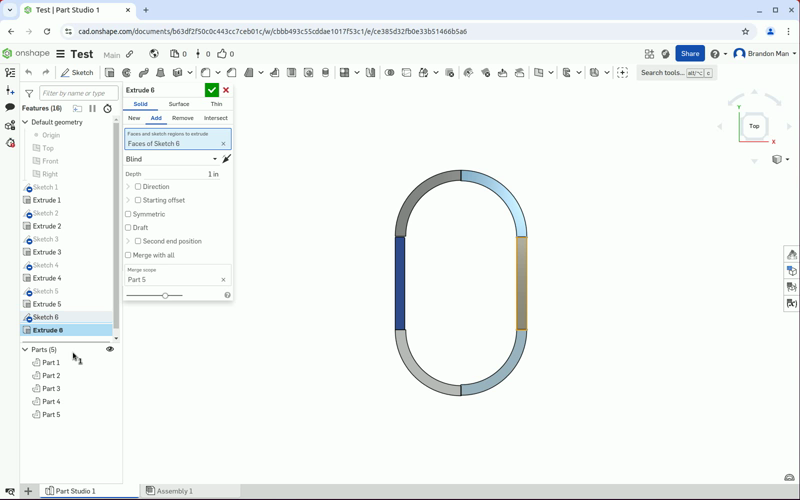
mouse_move(143, 106)
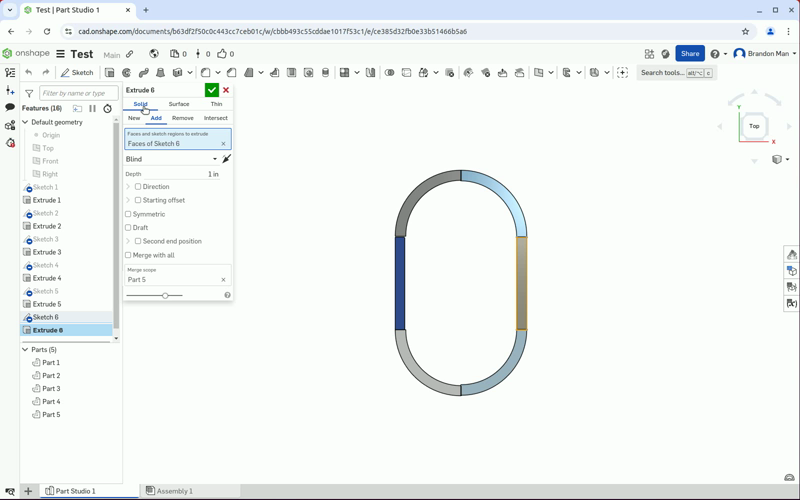
click(143, 106)
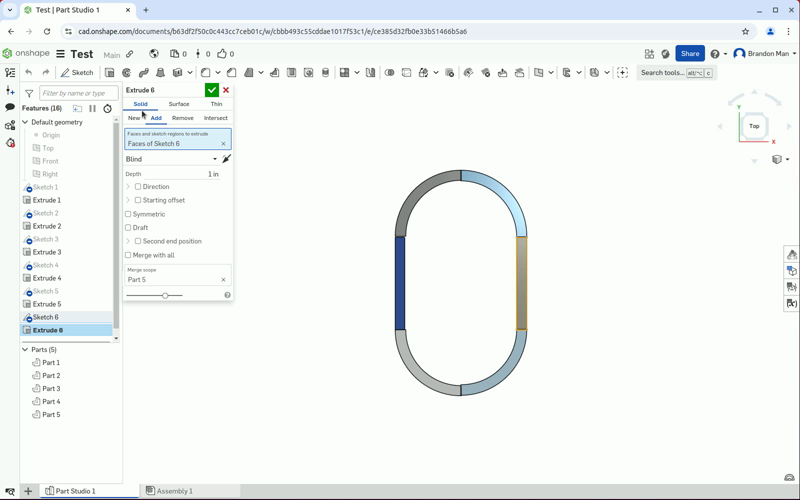
mouse_move(137, 120)
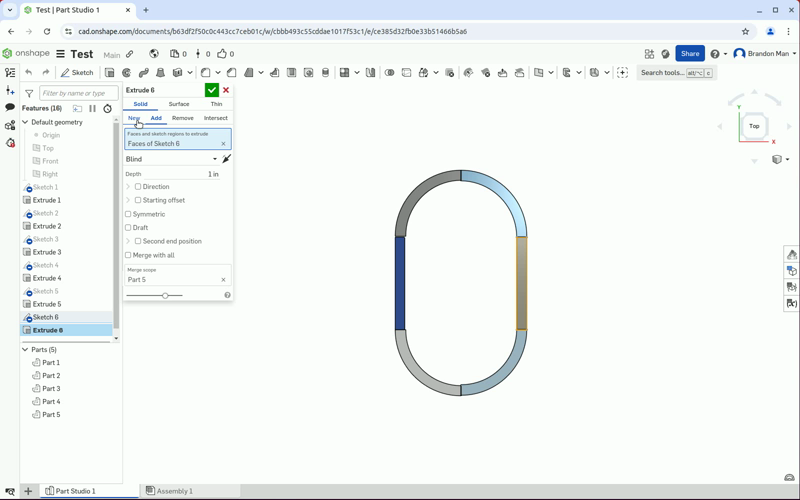
click(137, 120)
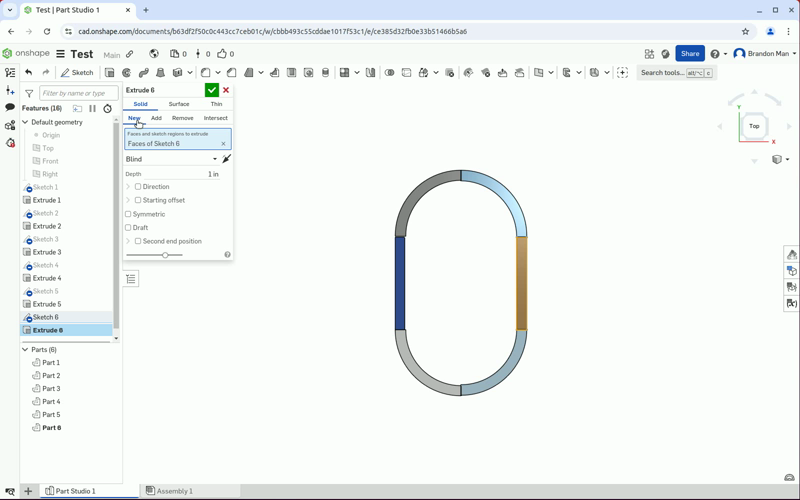
key(tab, 4)
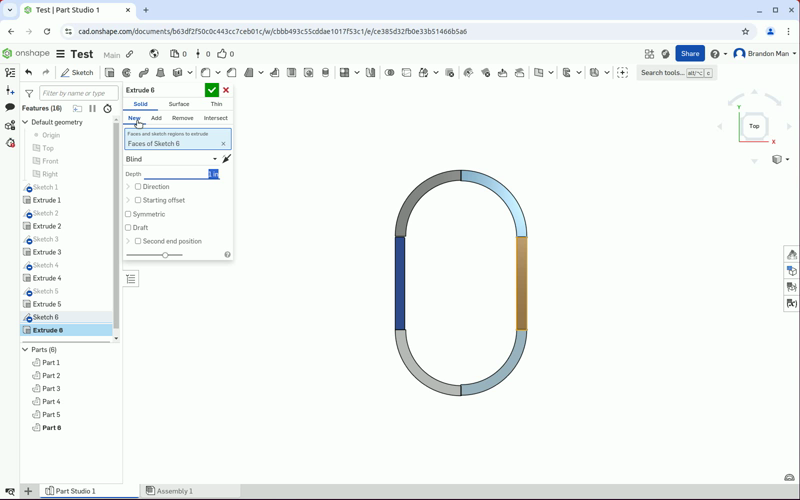
text(1.926)
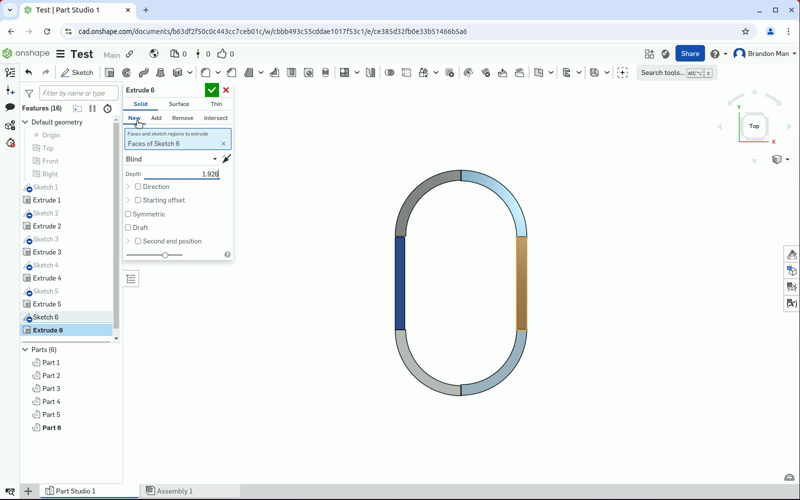
key(enter)
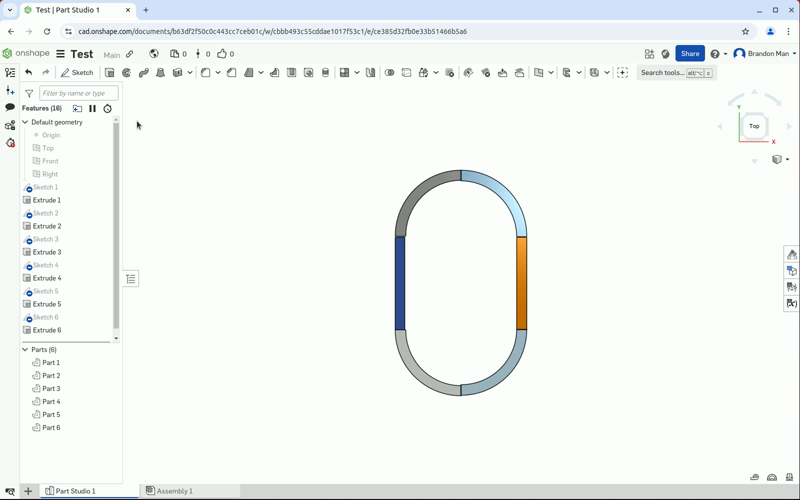
key(shift+h)
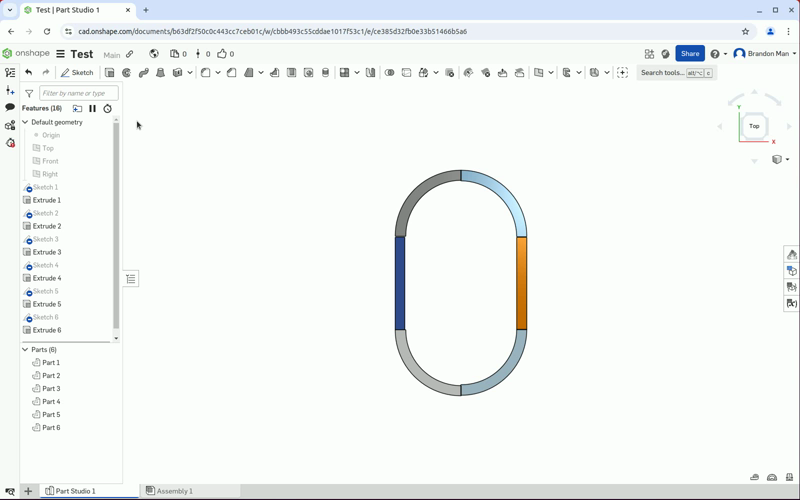
key(shift+h)
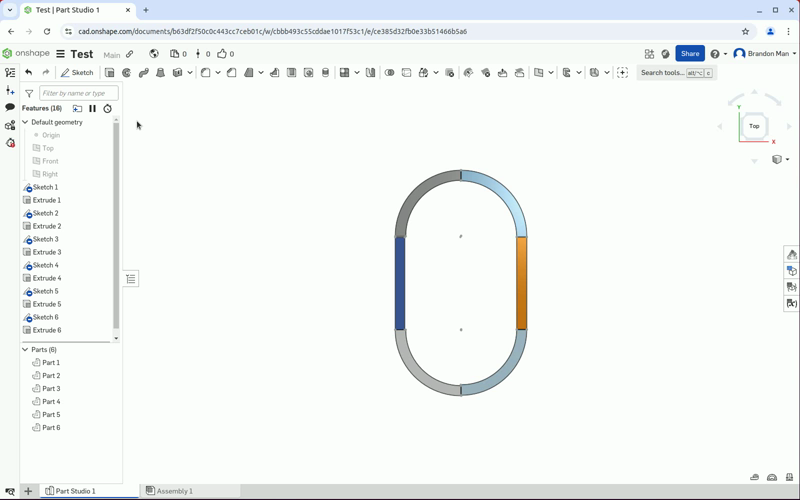
key(shift+7)
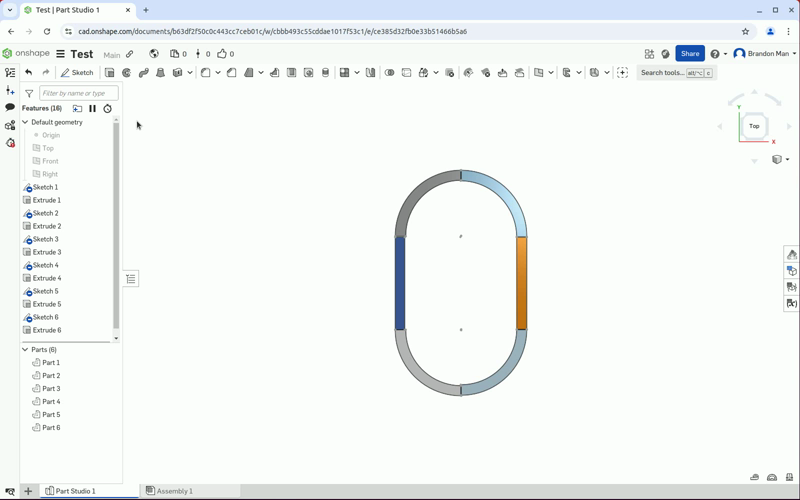
key(up, 3)
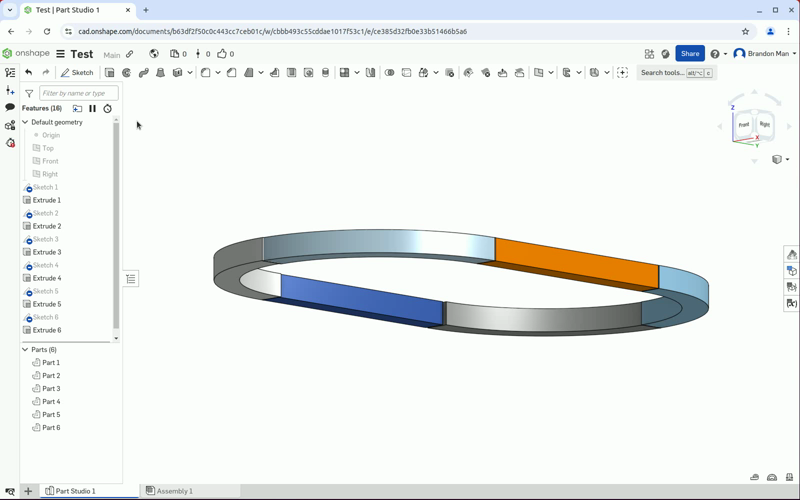
key(left, 3)
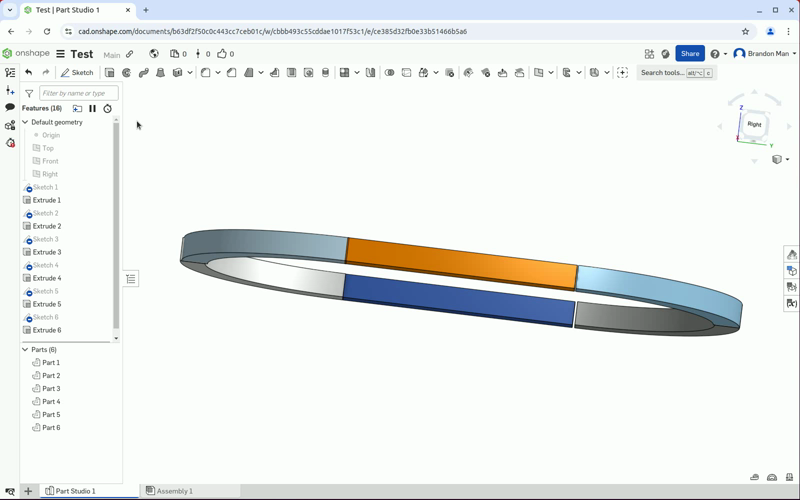
key(right, 3)
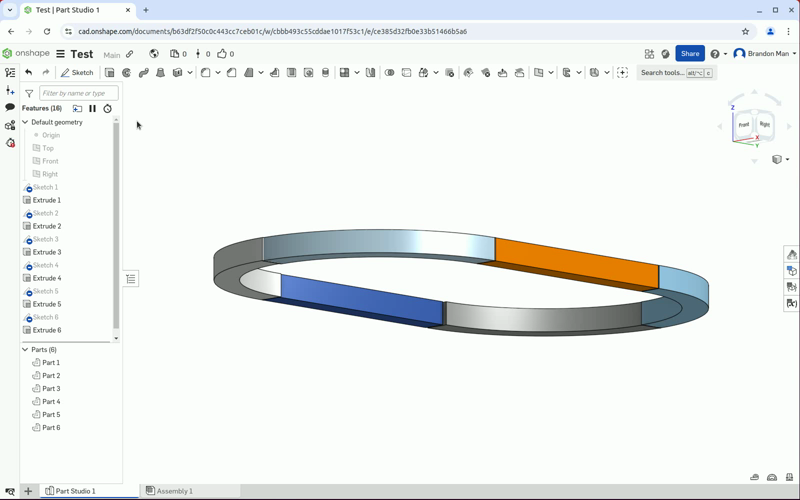
key(down, 3)
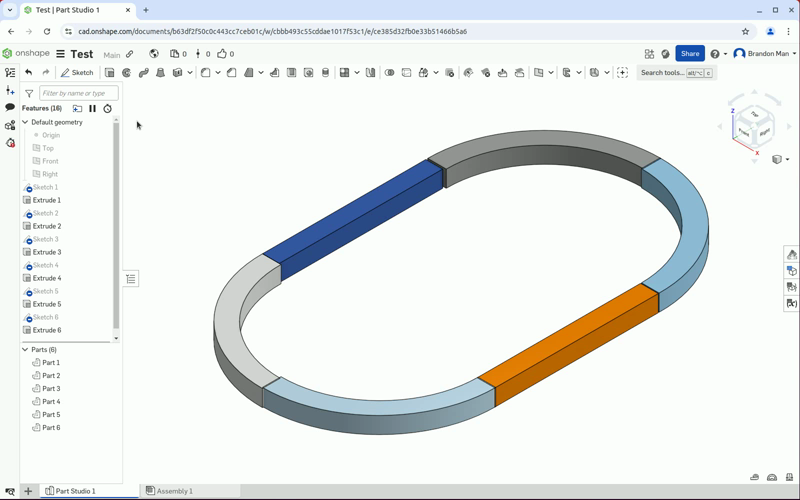
mouse_move(69, 189)
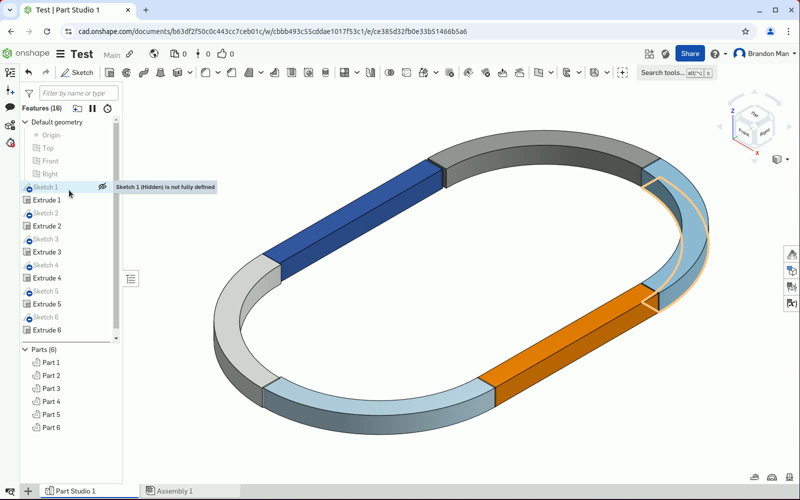
click(69, 189)